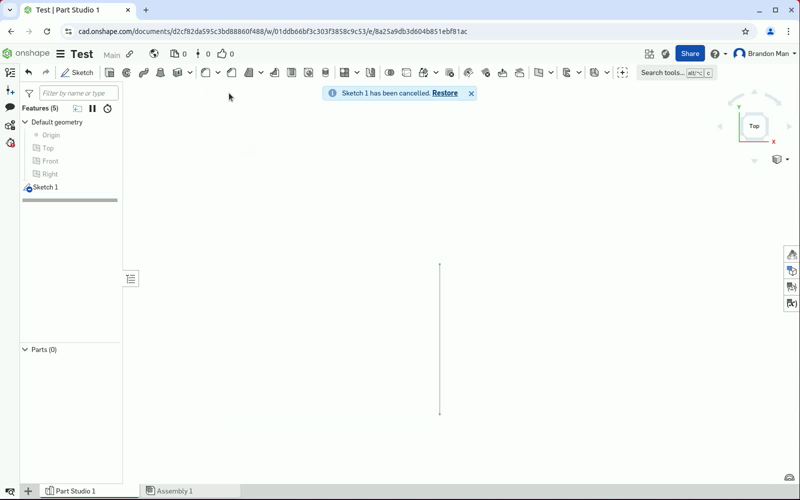
key(shift+h)
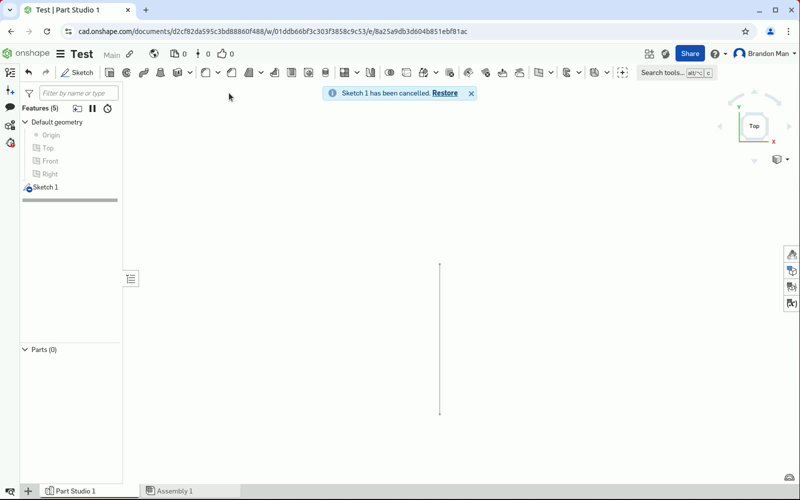
key(shift+s)
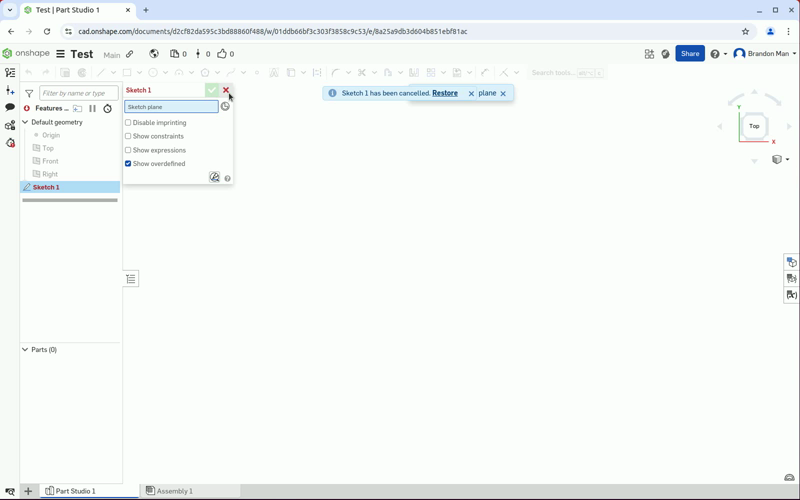
mouse_move(73, 150)
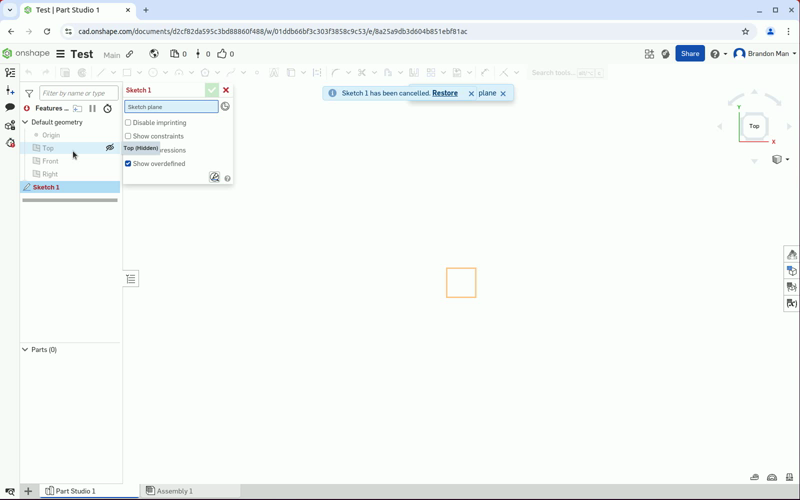
click(73, 150)
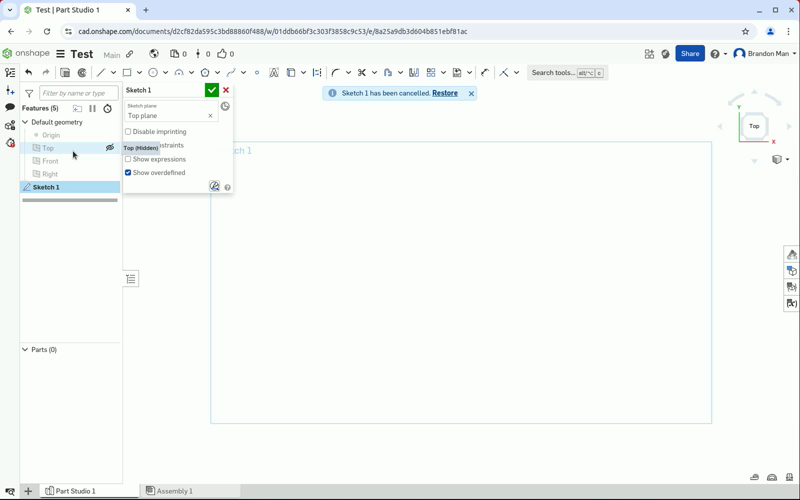
mouse_move(73, 352)
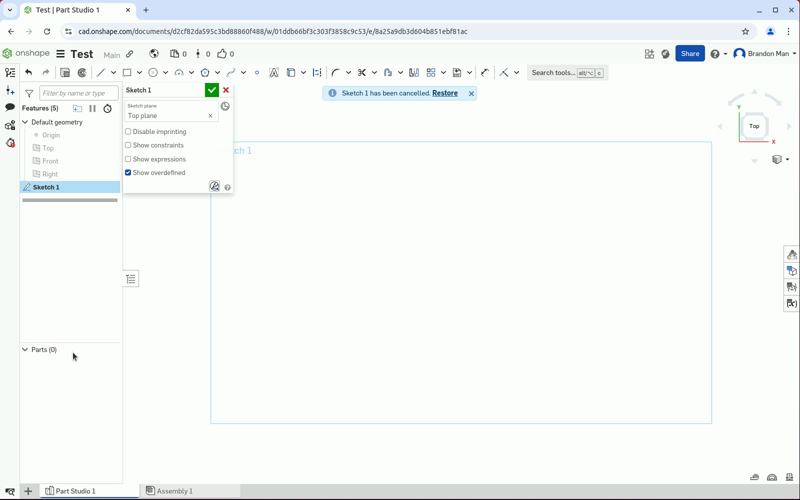
key(y)
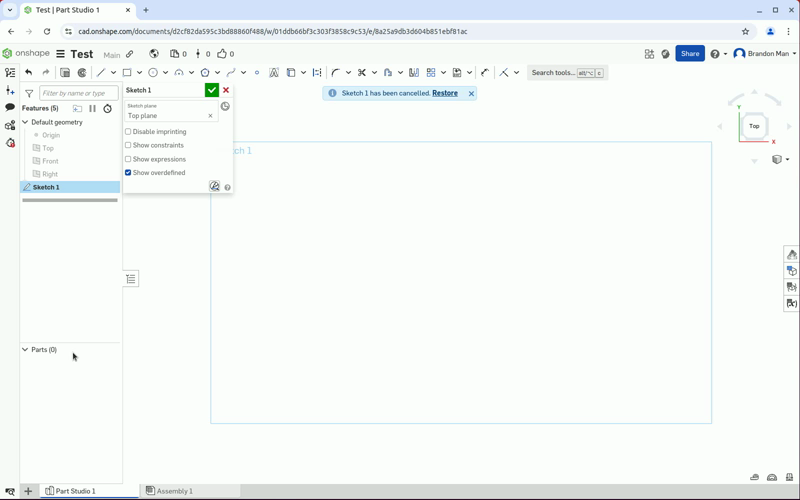
key(l)
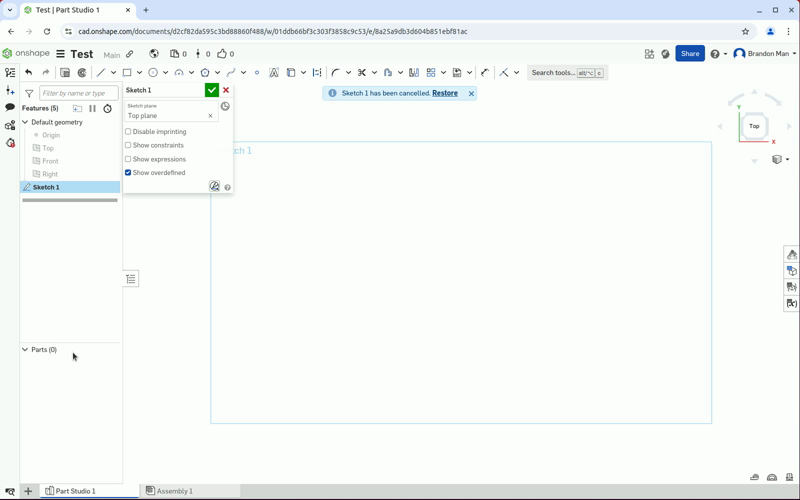
key_down(shift)
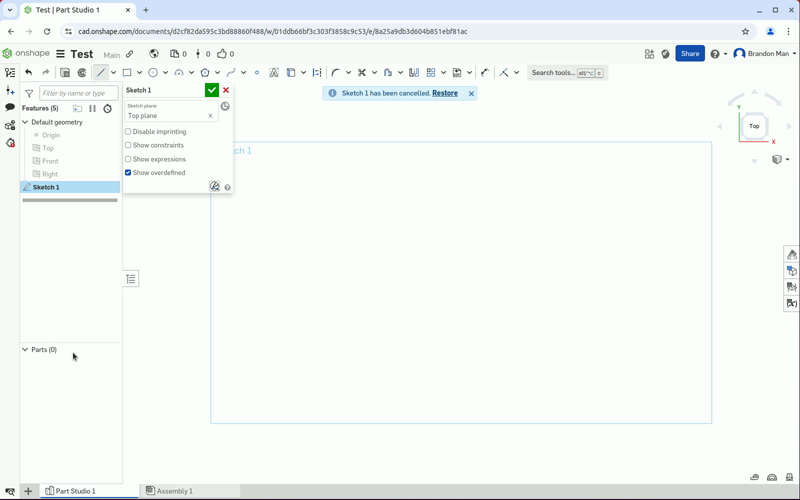
mouse_move(460, 282)
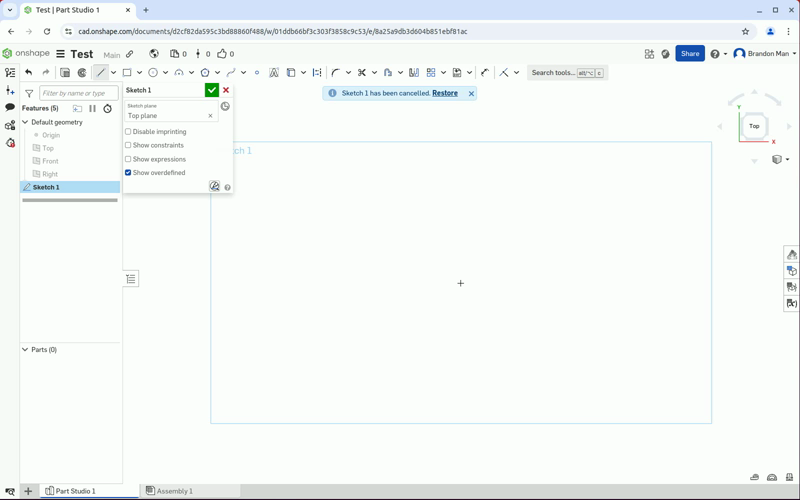
click(460, 282)
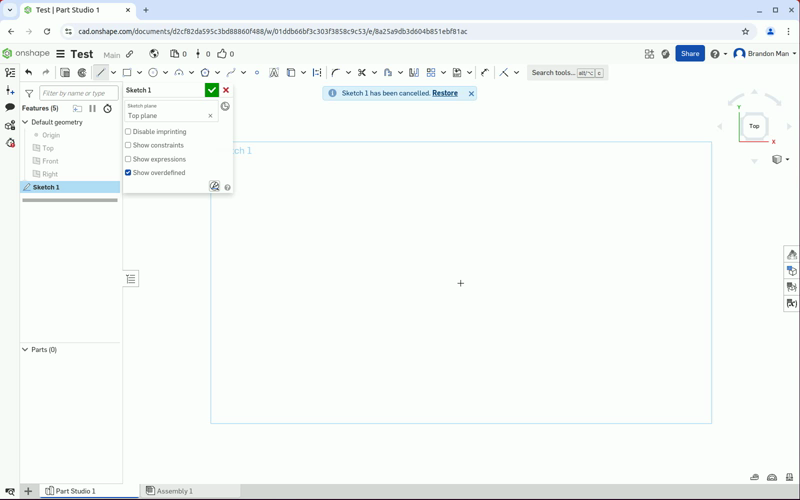
key_up(shift)
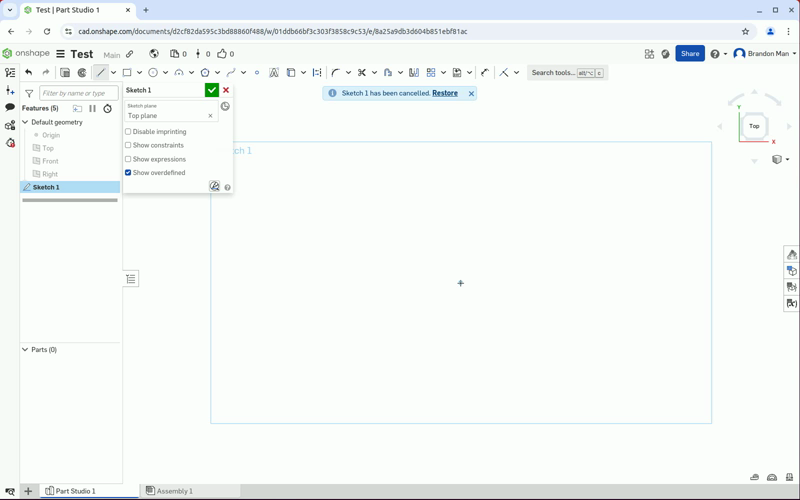
key_down(shift)
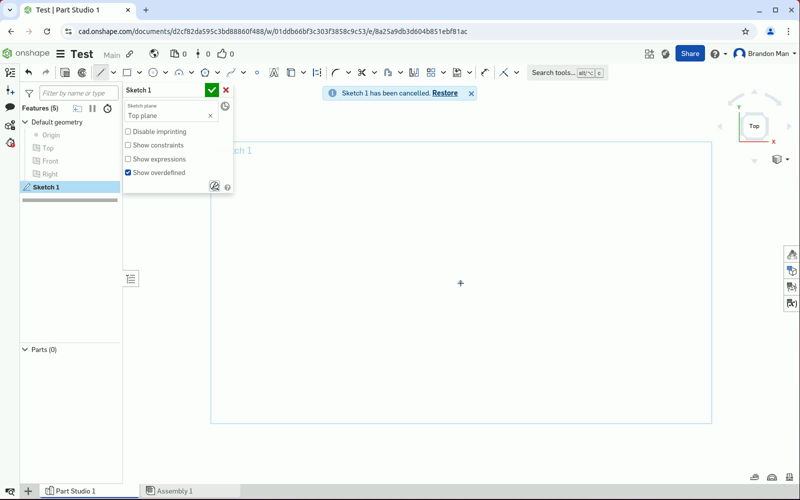
mouse_move(490, 282)
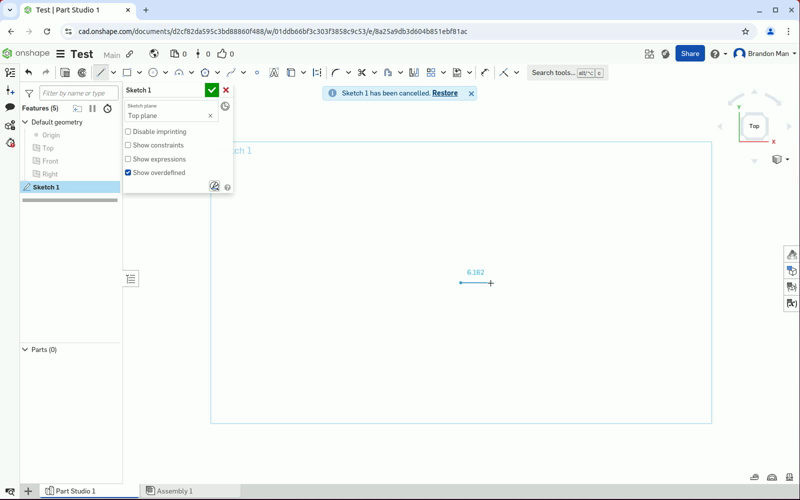
mouse_move(475, 282)
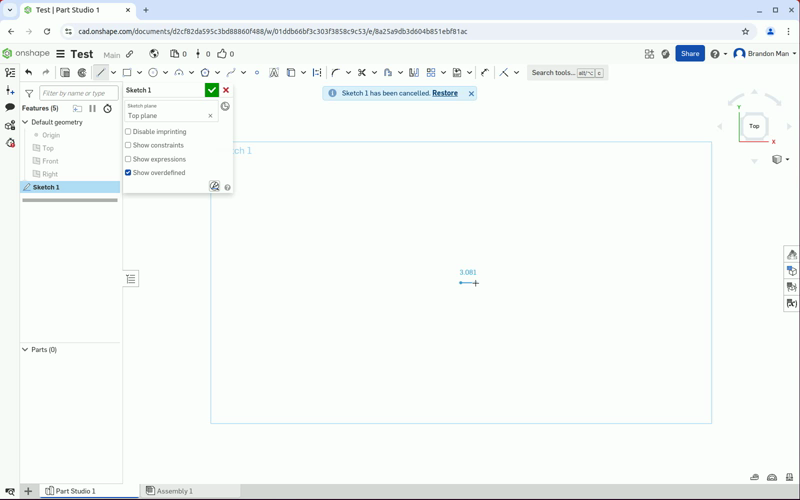
click(475, 282)
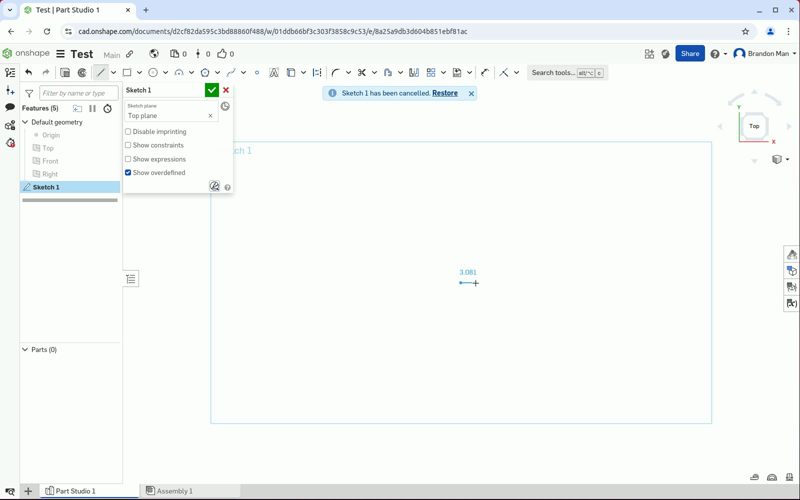
key_up(shift)
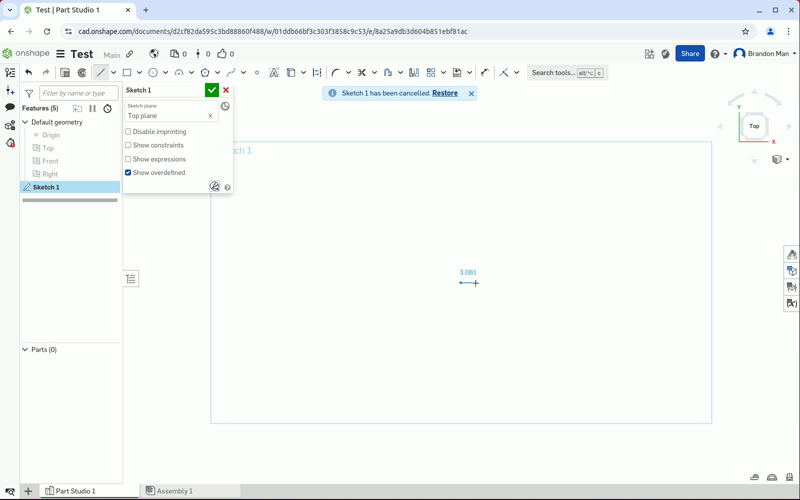
key_down(shift)
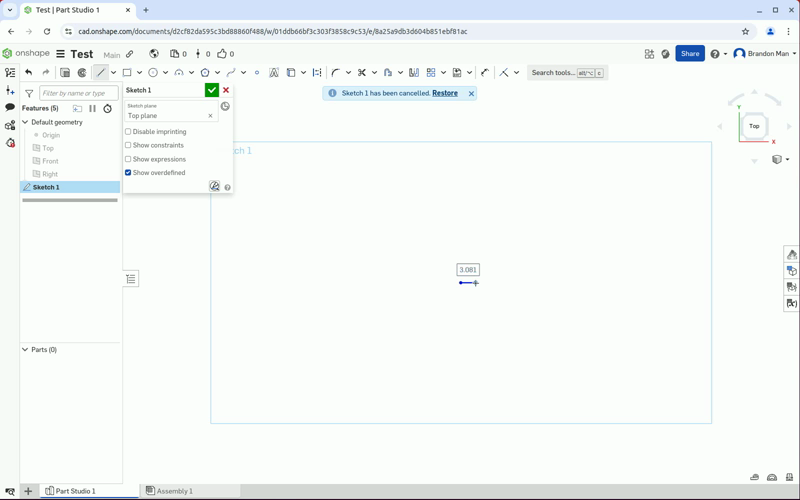
mouse_move(505, 282)
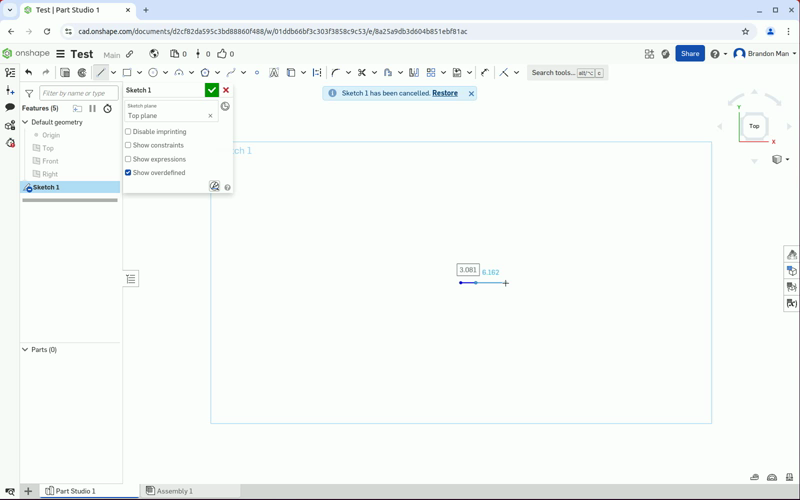
mouse_move(475, 223)
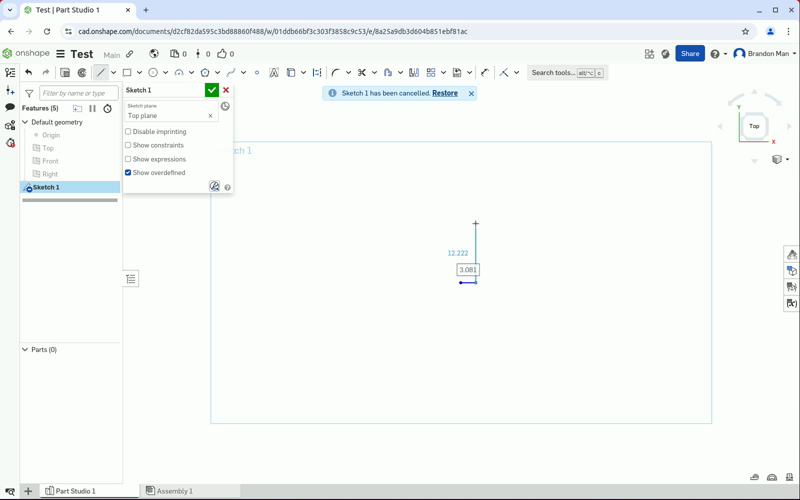
click(475, 223)
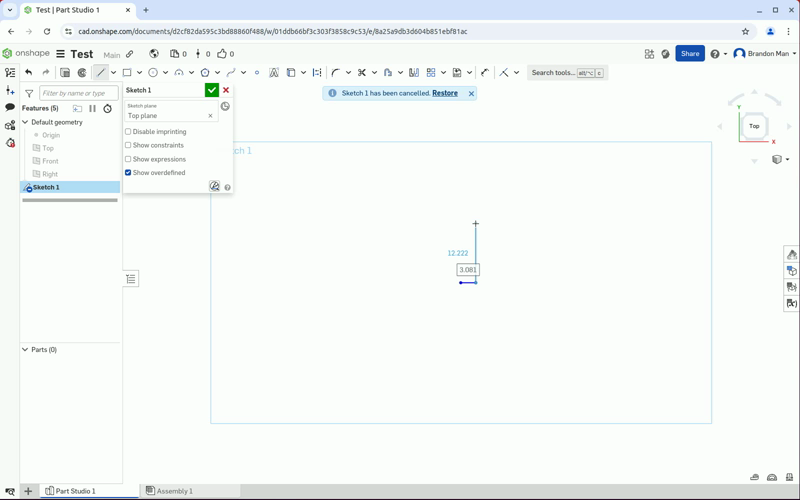
key_up(shift)
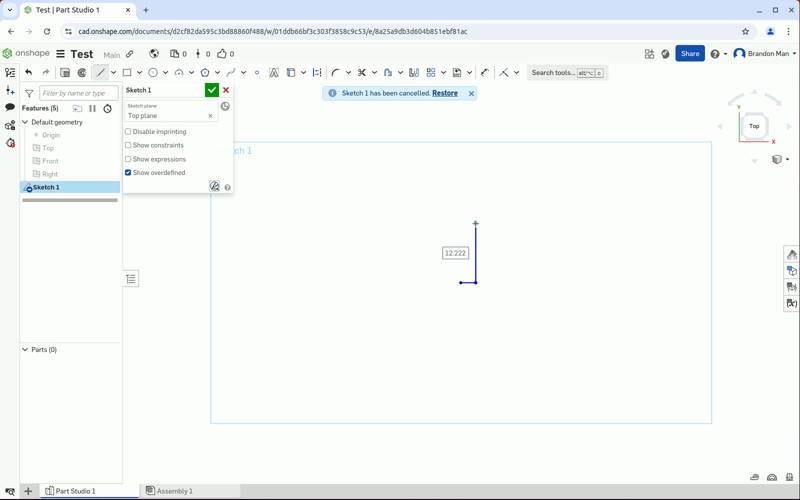
key_down(shift)
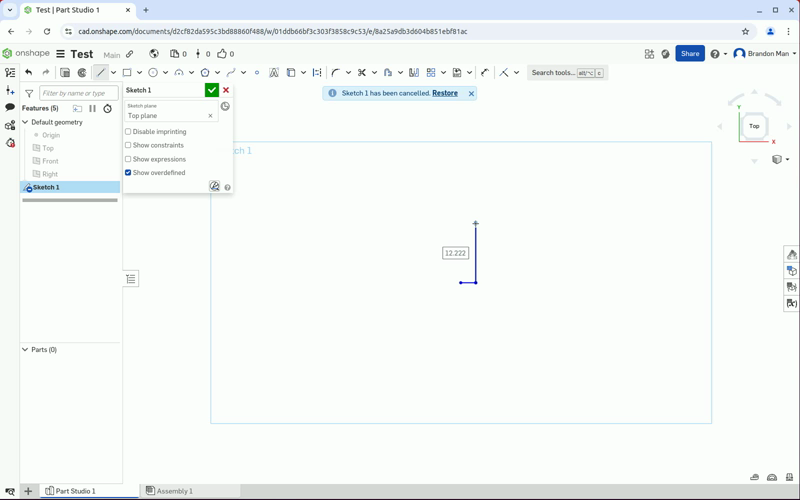
mouse_move(505, 223)
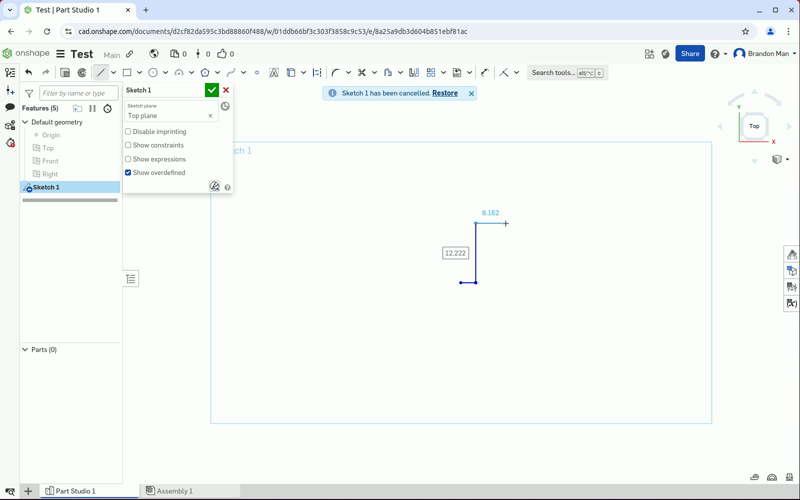
mouse_move(505, 223)
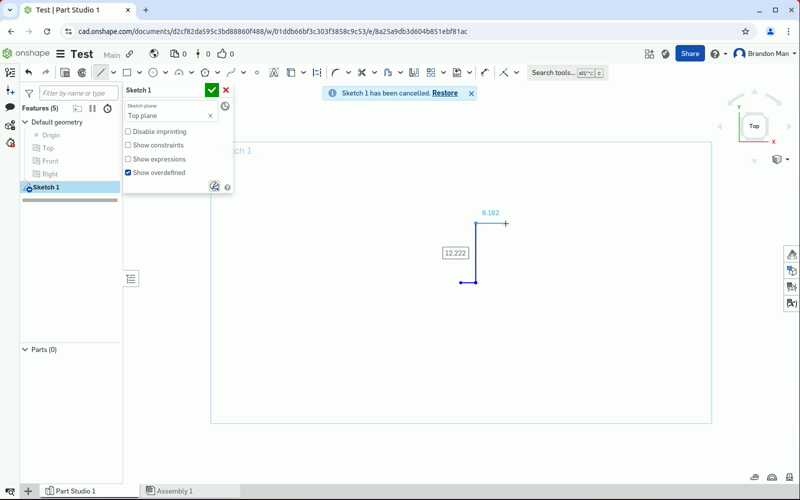
click(505, 223)
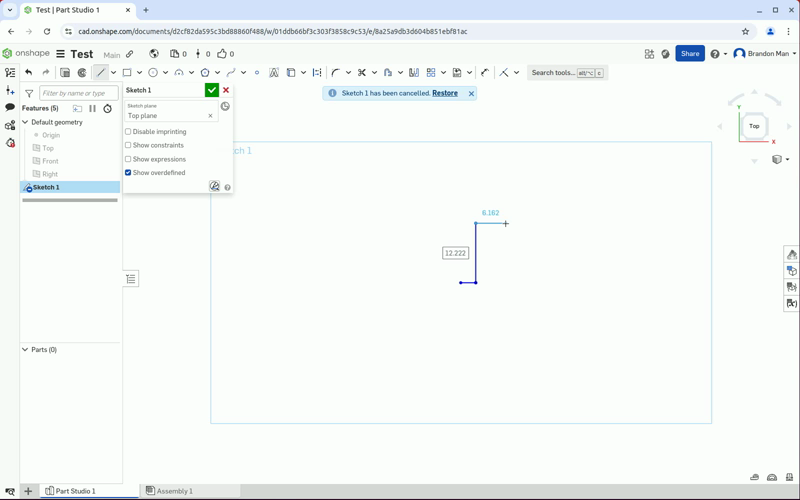
key_up(shift)
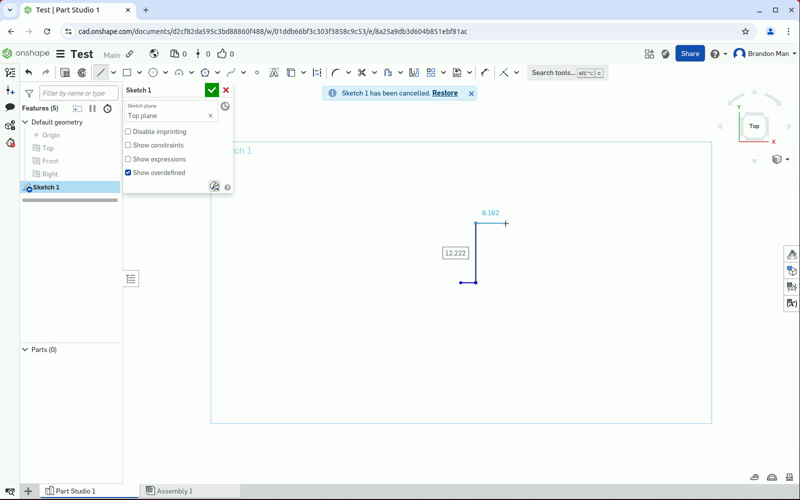
key_down(shift)
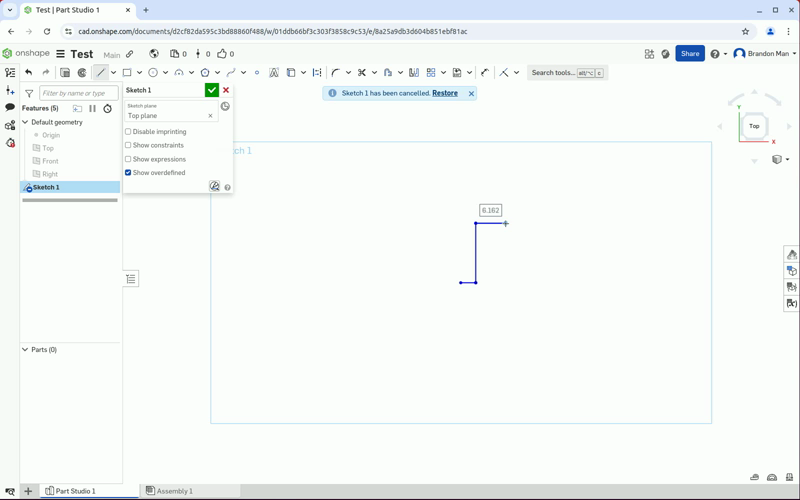
mouse_move(535, 223)
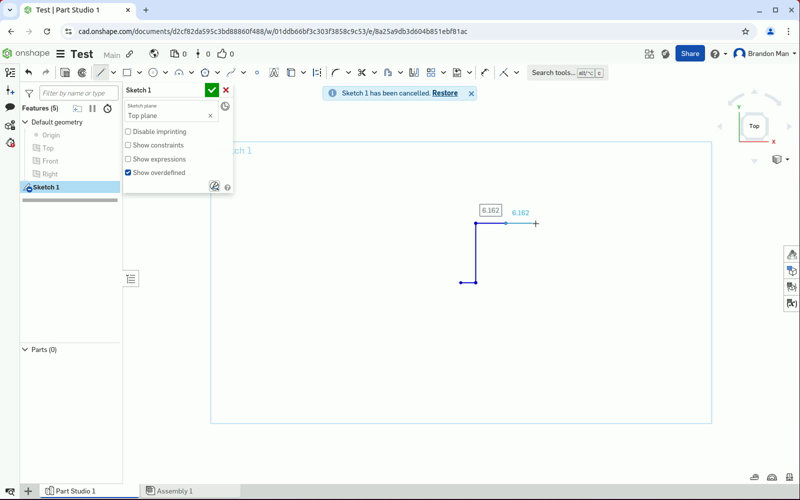
mouse_move(505, 282)
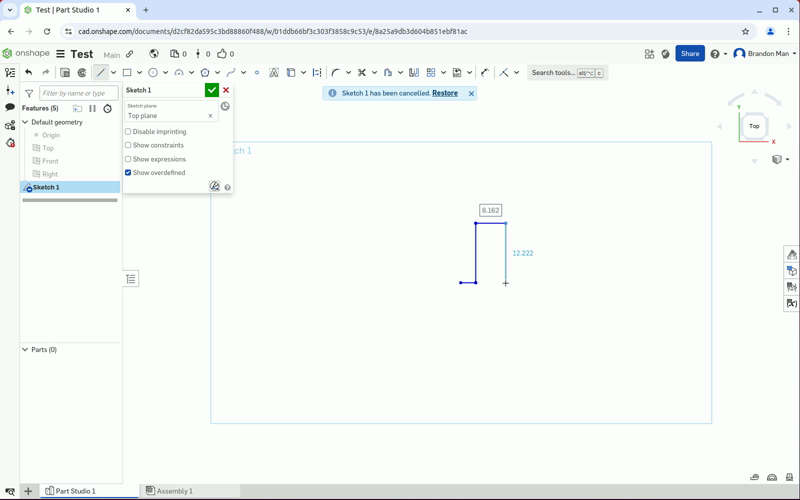
click(505, 282)
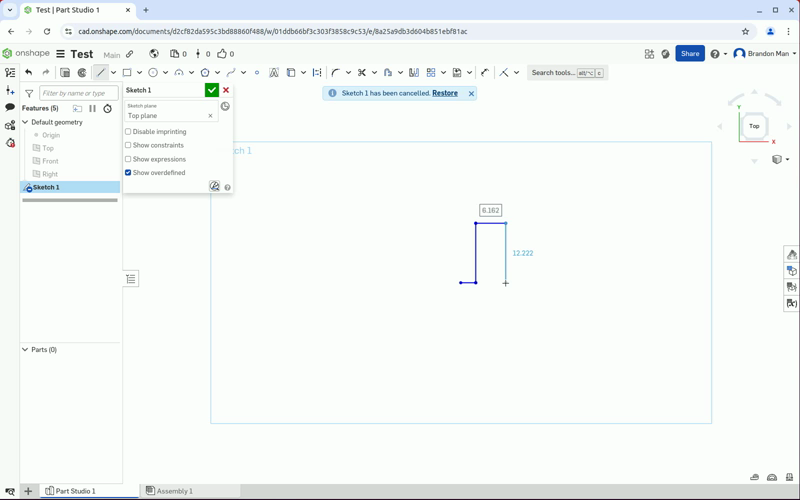
key_up(shift)
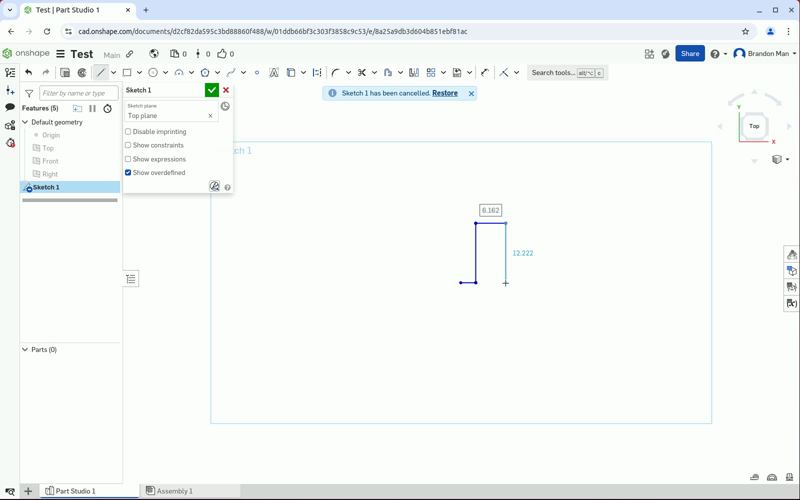
key_down(shift)
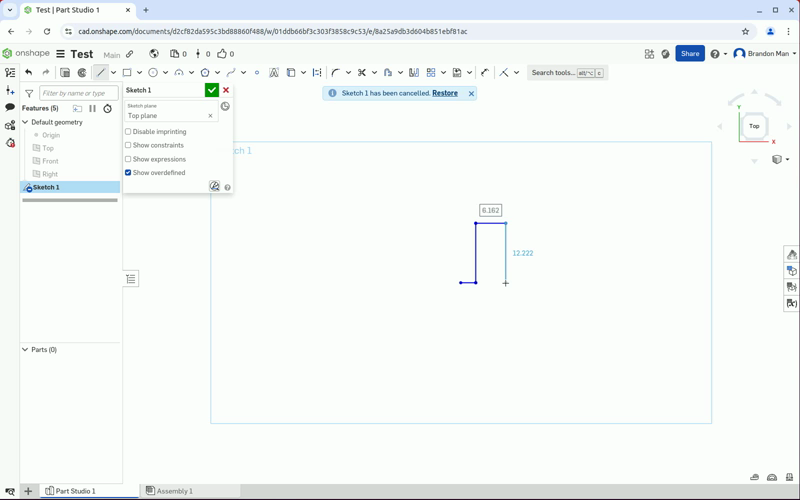
mouse_move(535, 282)
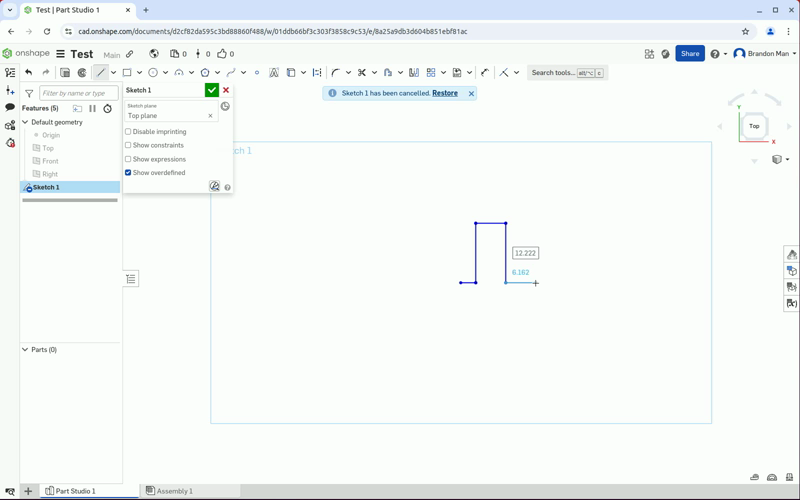
mouse_move(553, 282)
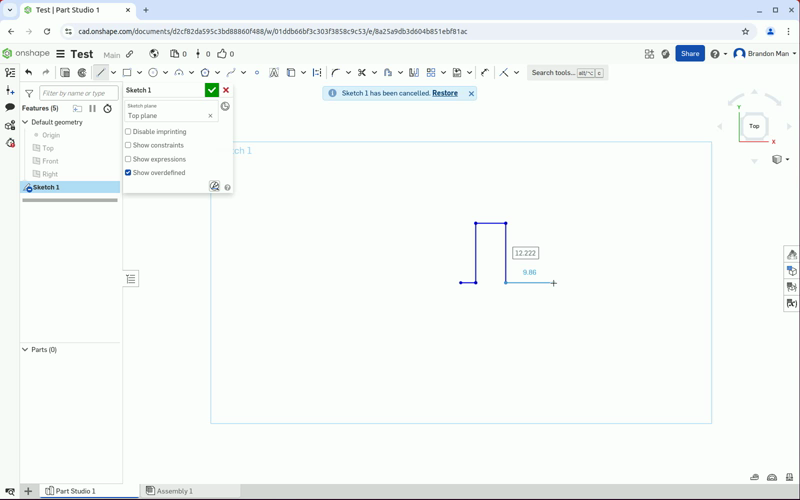
click(553, 282)
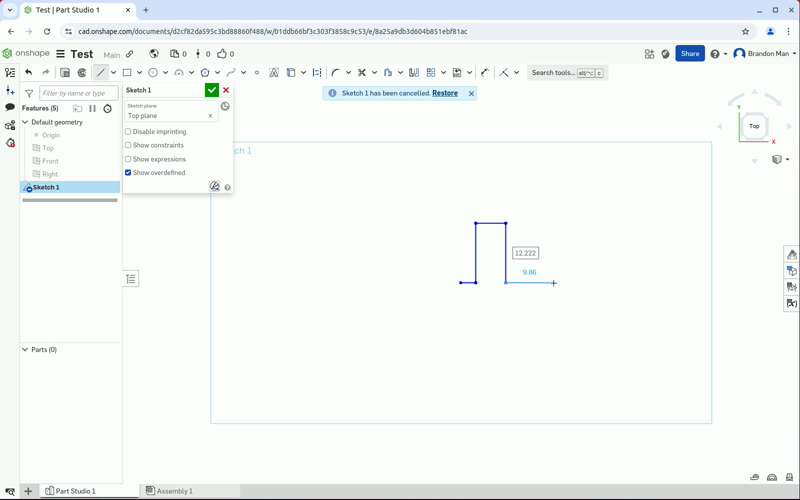
key_up(shift)
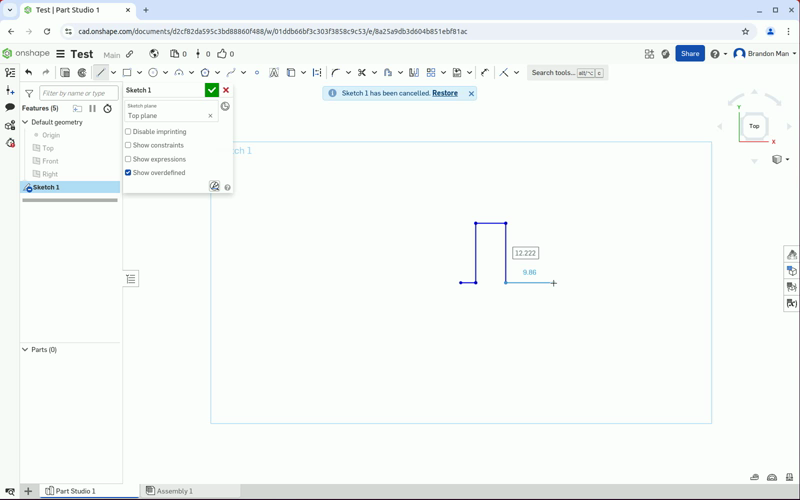
key_down(shift)
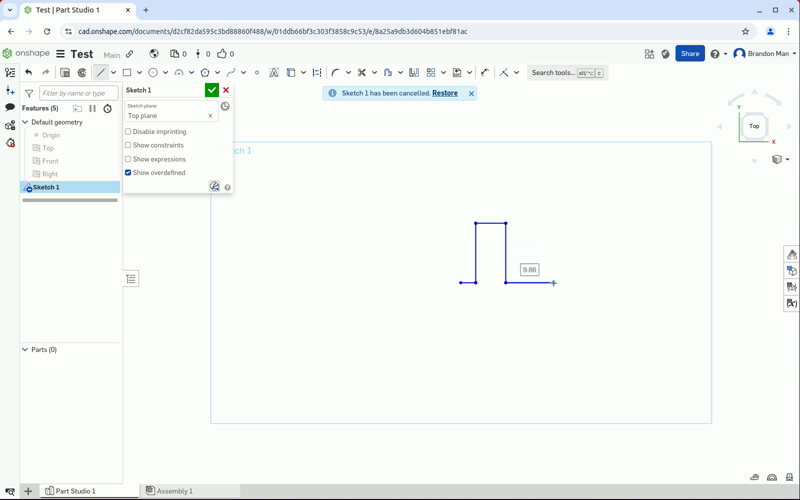
mouse_move(553, 208)
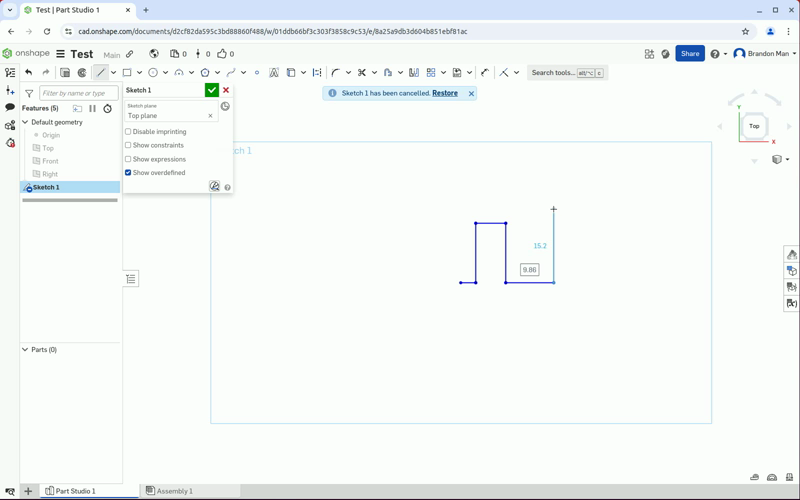
click(553, 208)
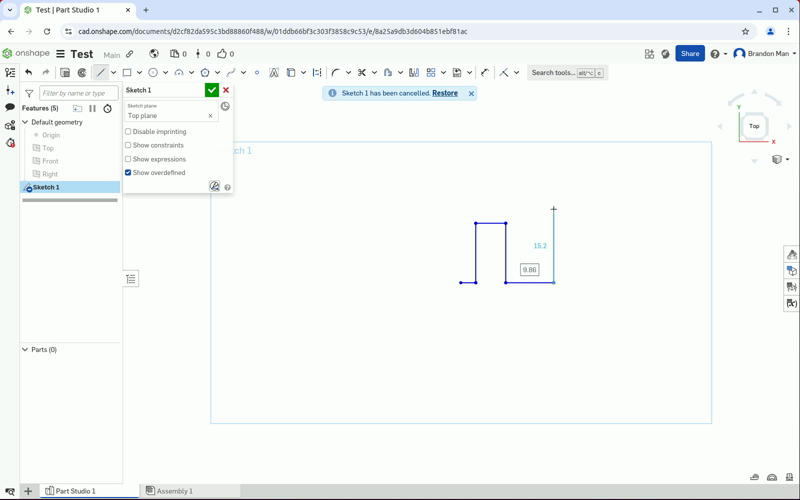
key_up(shift)
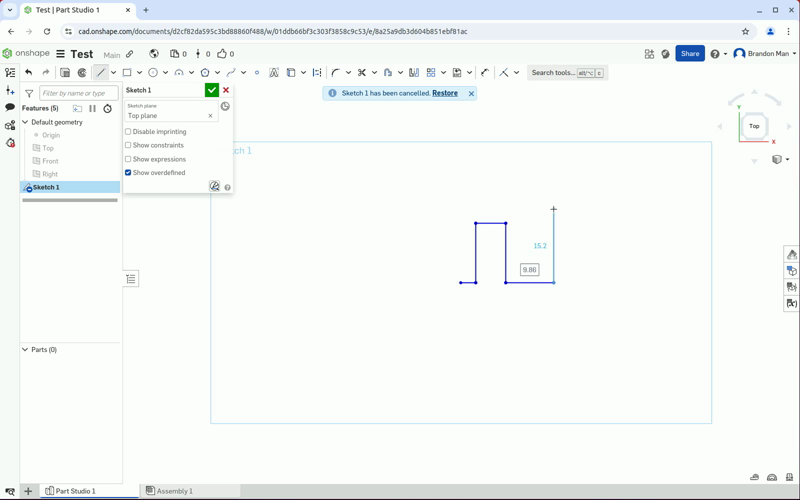
key_down(shift)
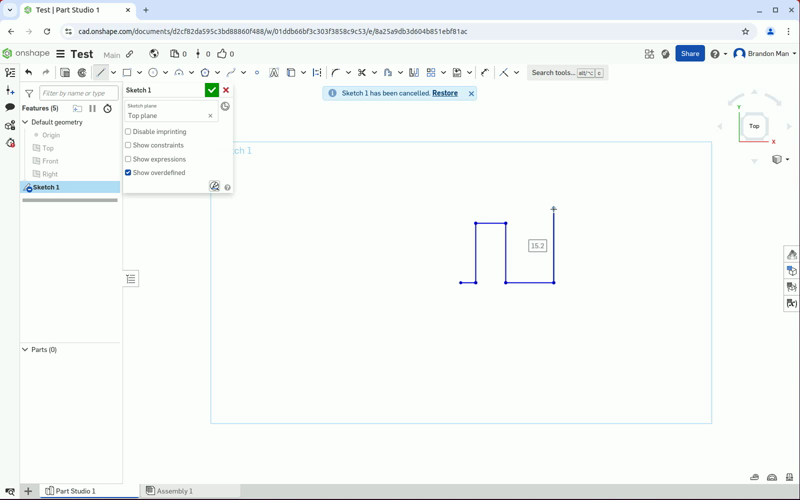
mouse_move(460, 208)
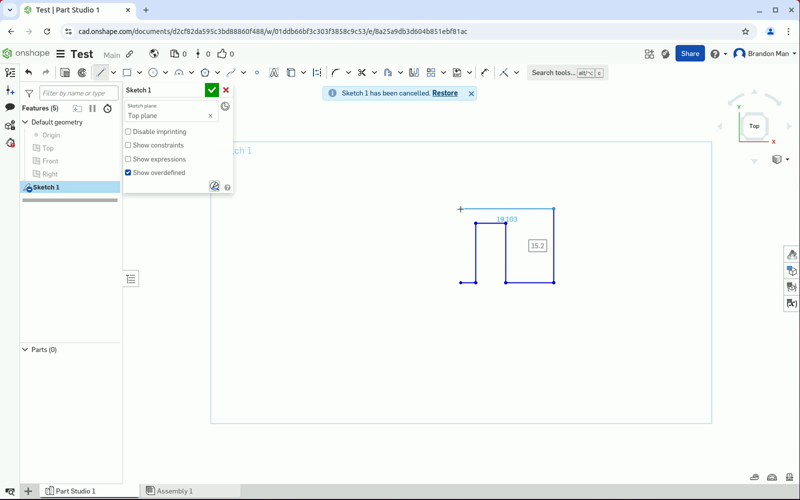
click(460, 208)
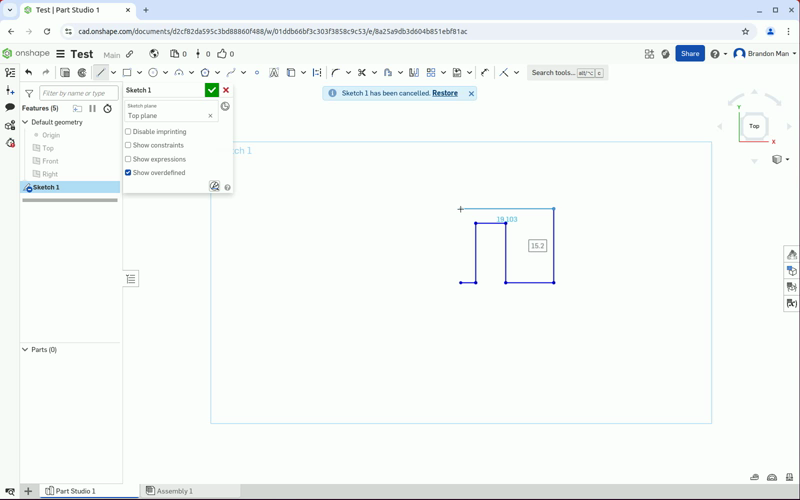
key_up(shift)
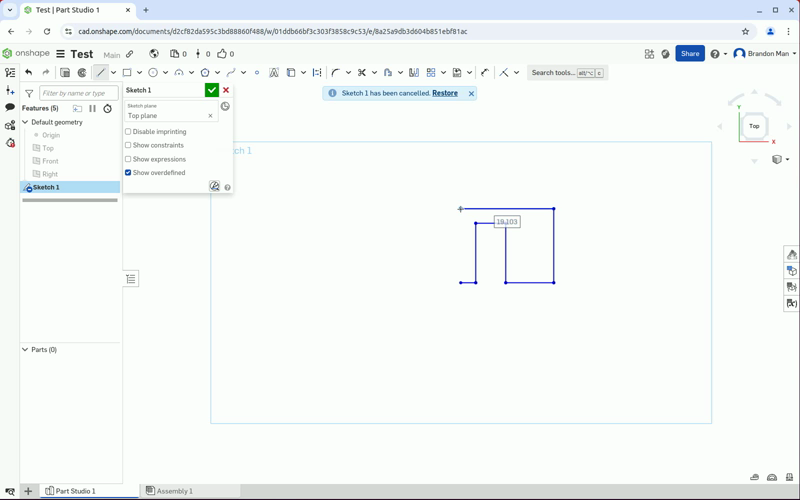
key_down(shift)
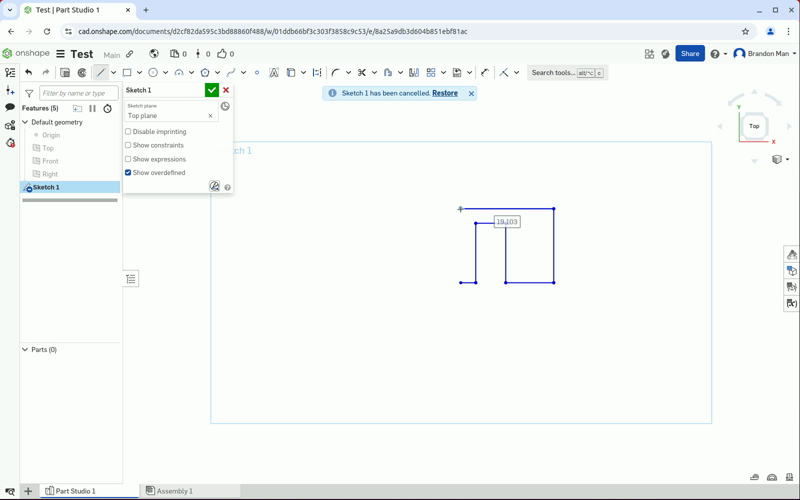
mouse_move(460, 282)
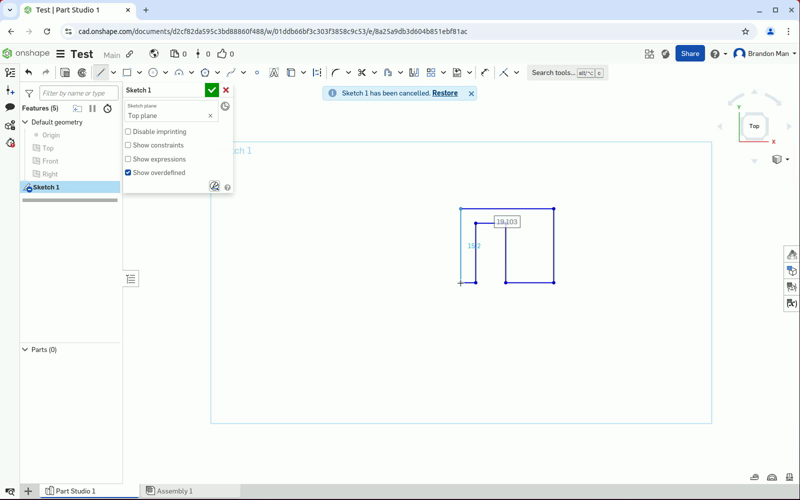
key_up(shift)
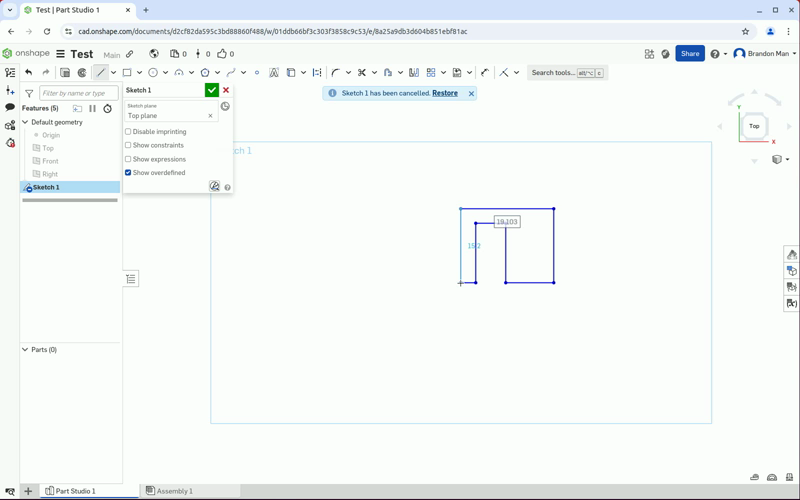
click(460, 282)
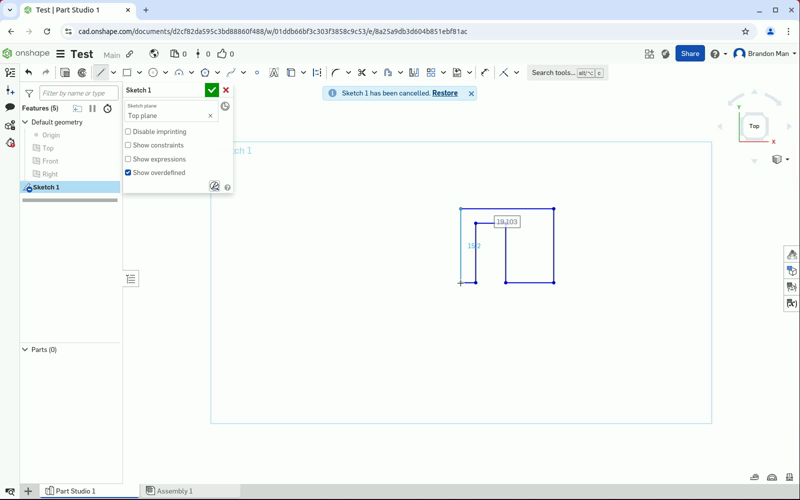
key(esc)
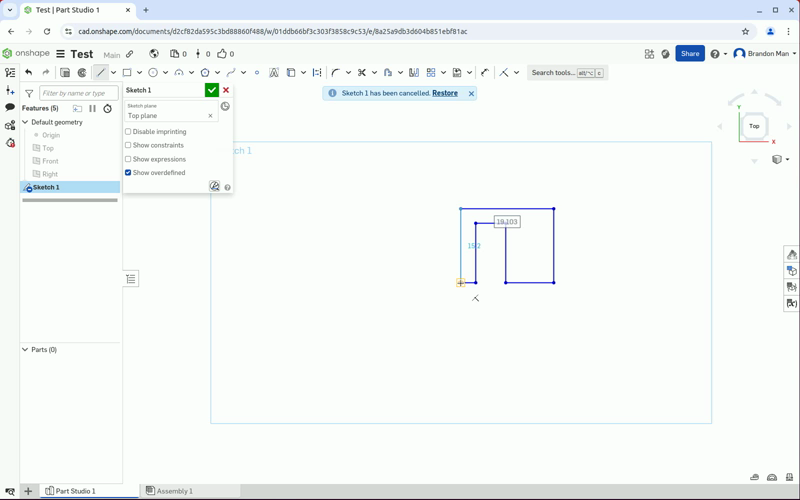
mouse_move(516, 217)
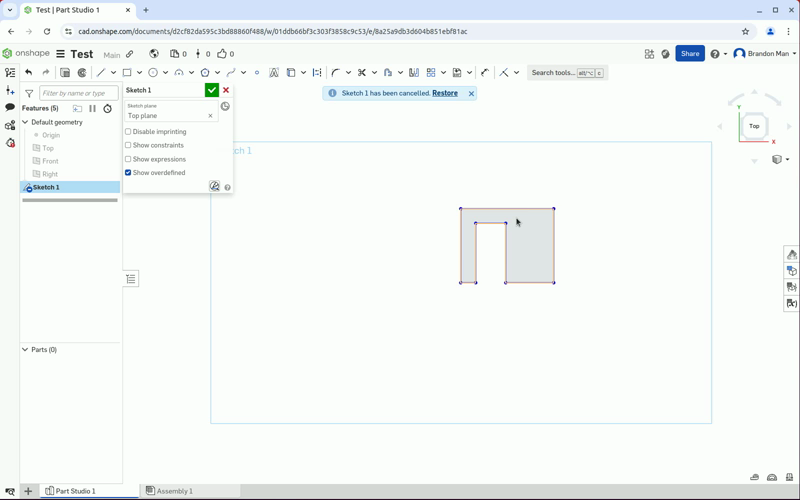
click(516, 217)
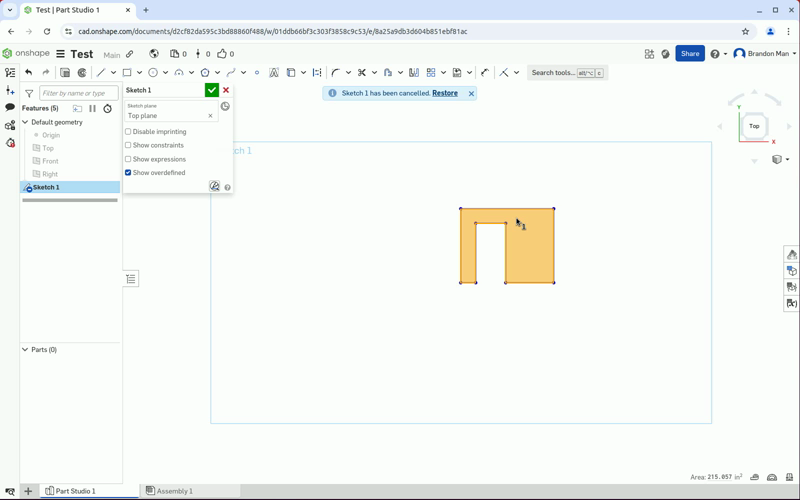
mouse_move(73, 352)
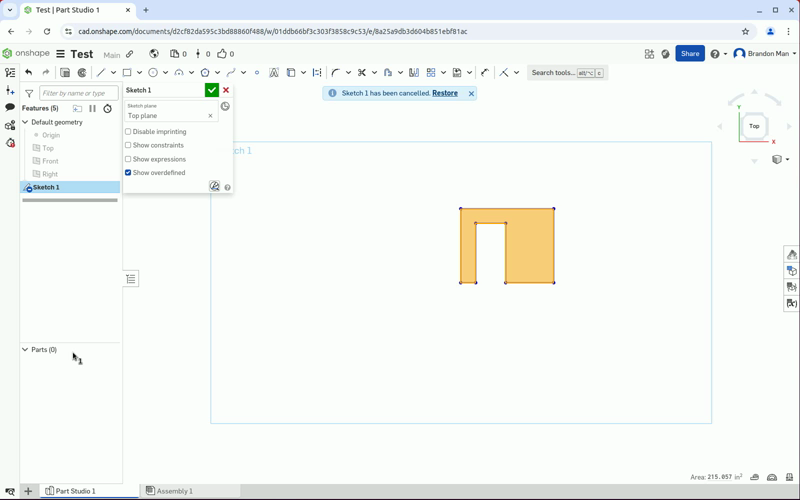
key(shift+y)
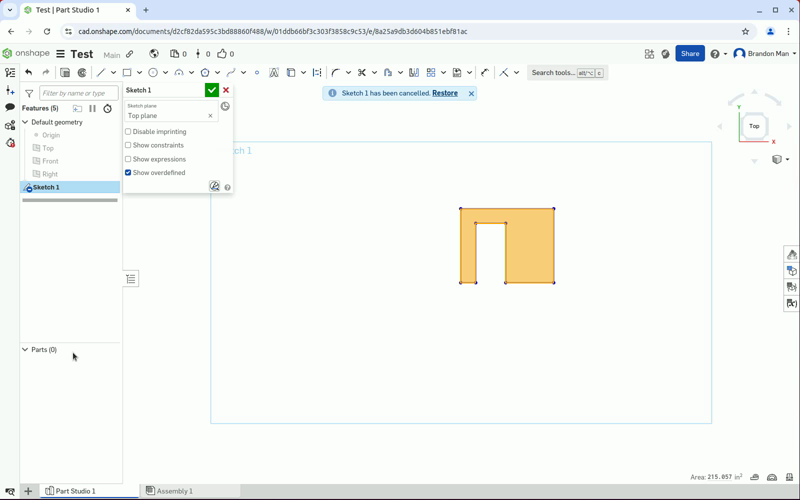
key(shift+e)
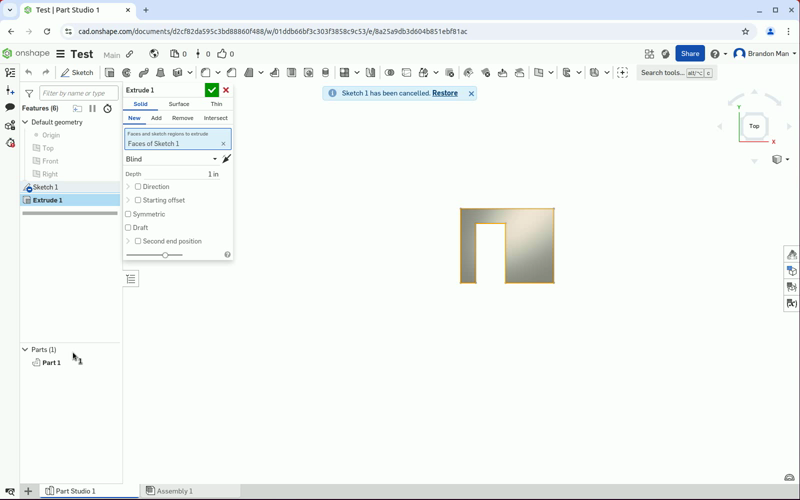
mouse_move(143, 106)
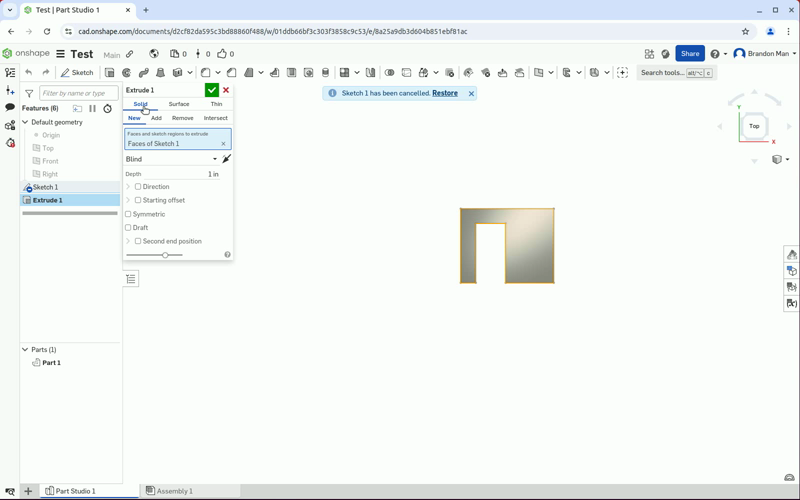
click(143, 106)
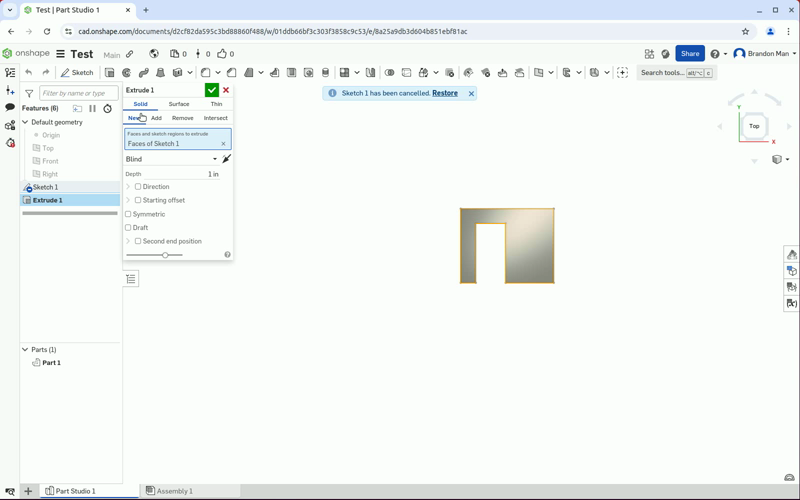
mouse_move(137, 120)
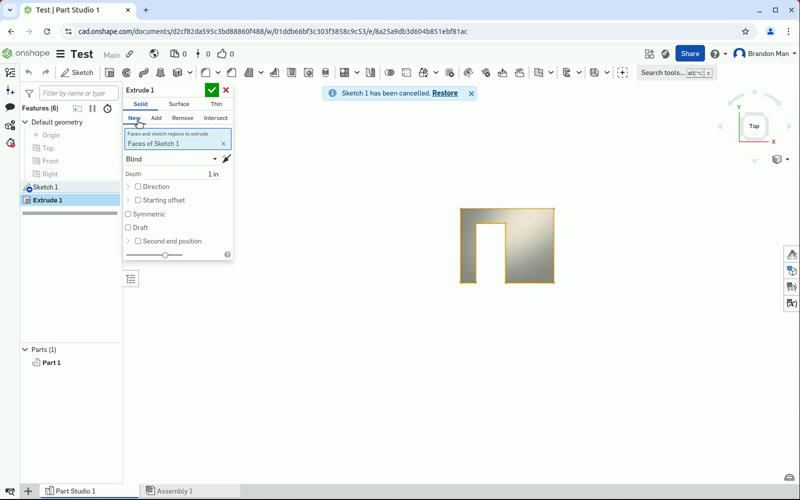
click(137, 120)
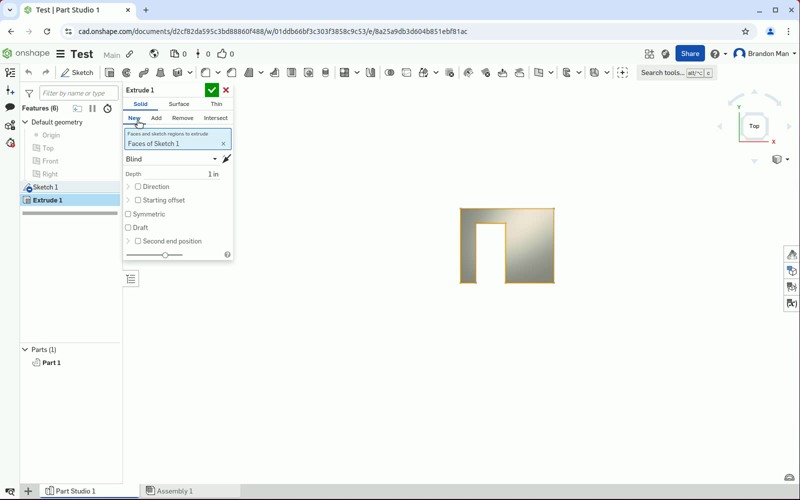
key(tab, 4)
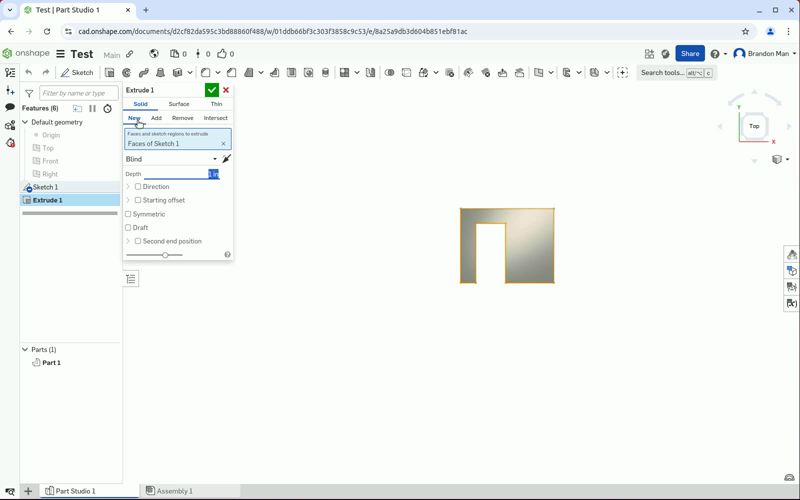
text(22.627)
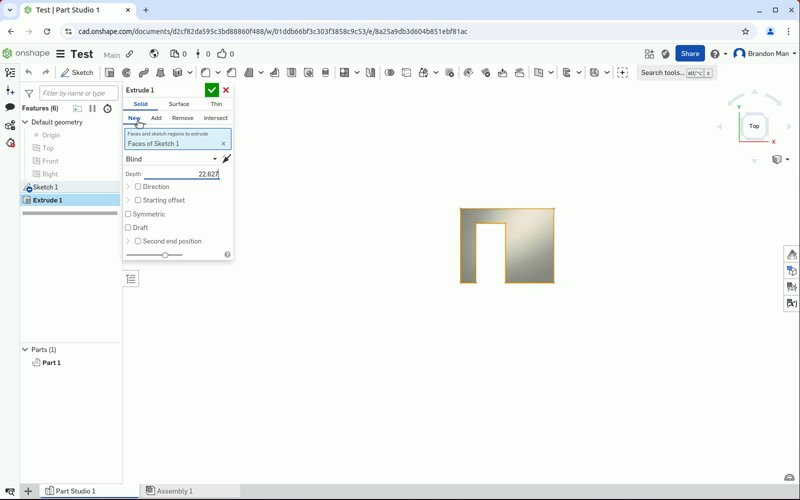
key(enter)
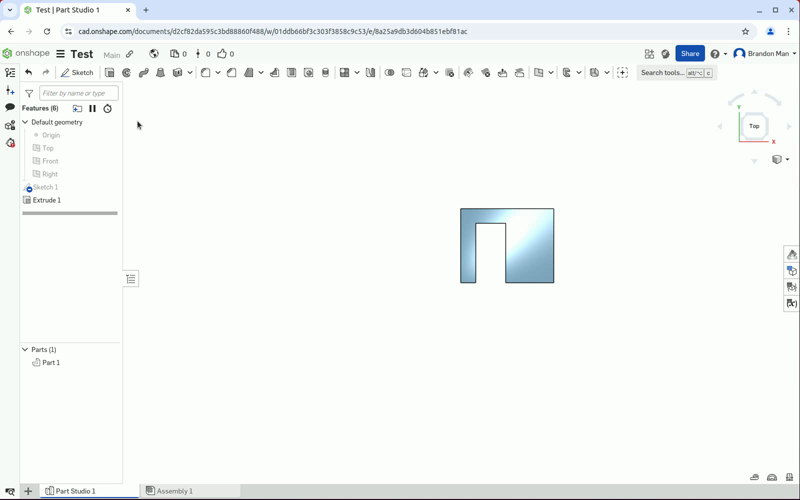
key(shift+h)
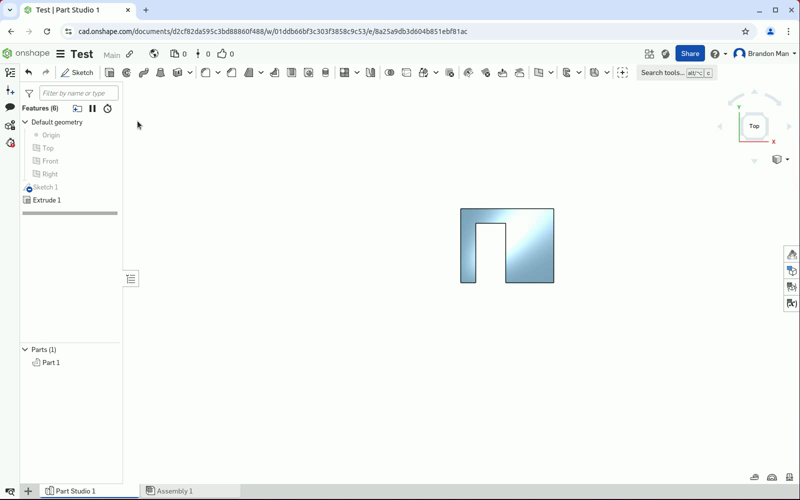
key(shift+h)
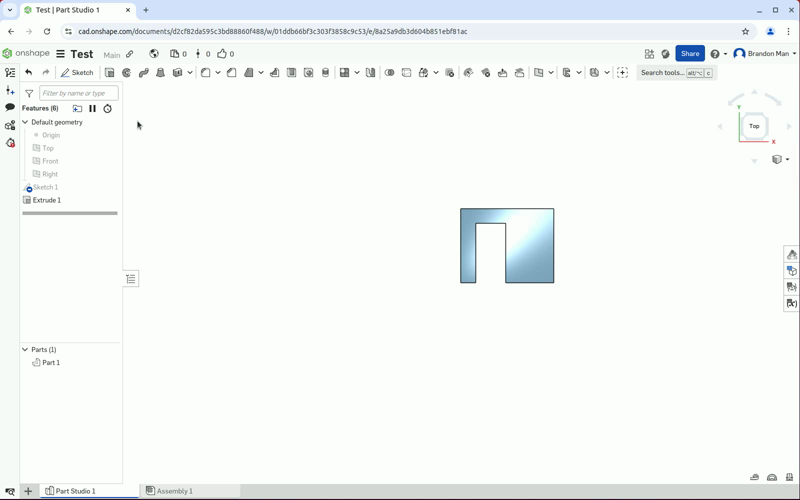
mouse_move(73, 189)
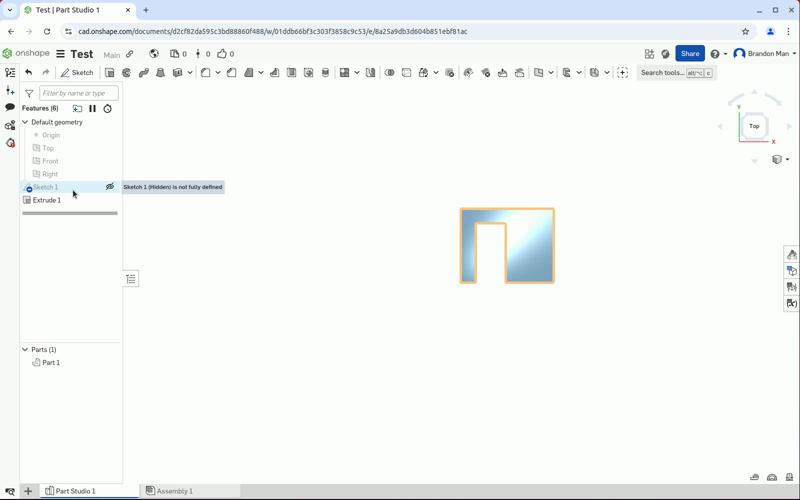
click(73, 189)
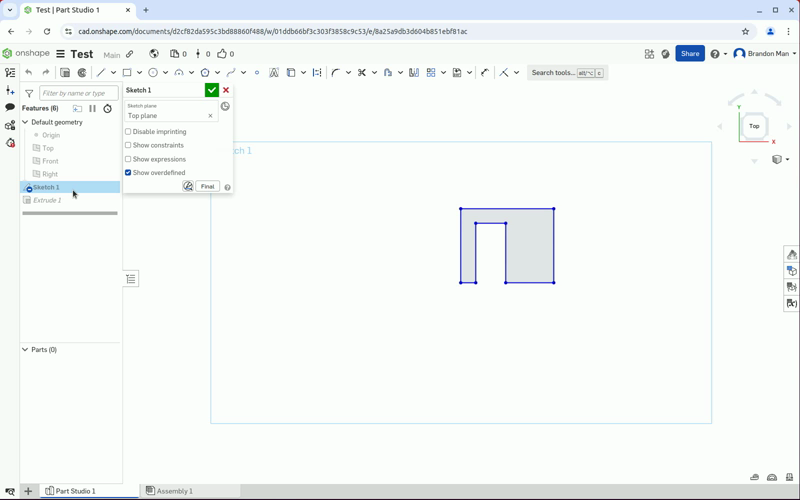
mouse_move(229, 92)
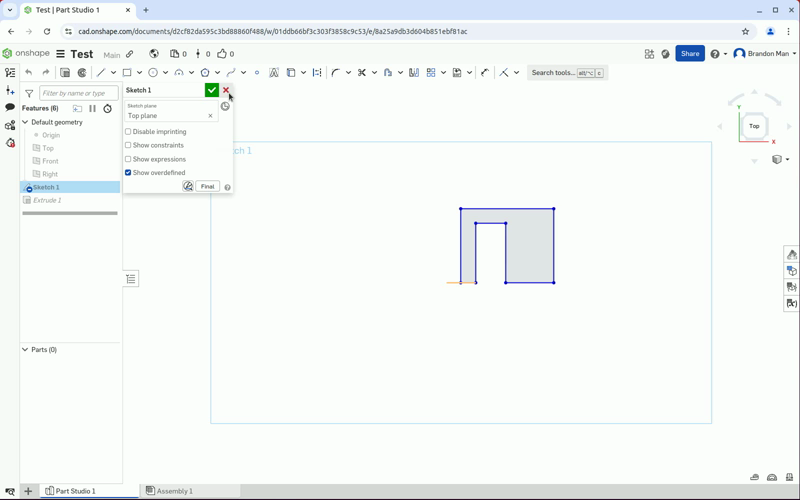
click(229, 92)
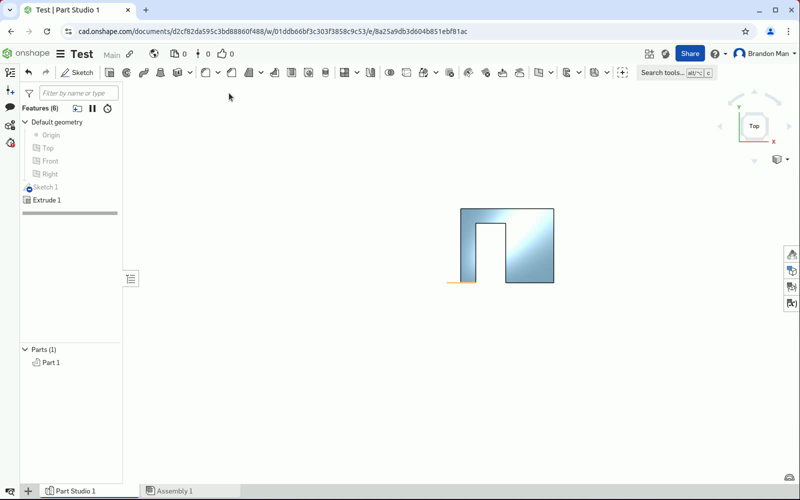
mouse_move(73, 352)
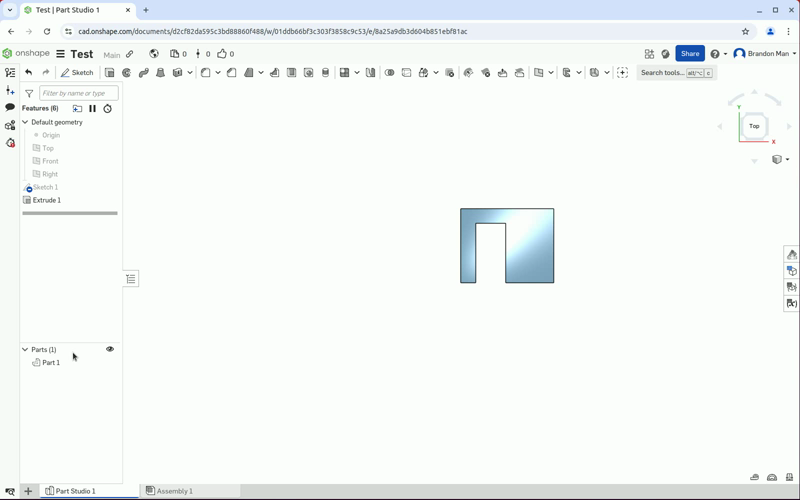
key(y)
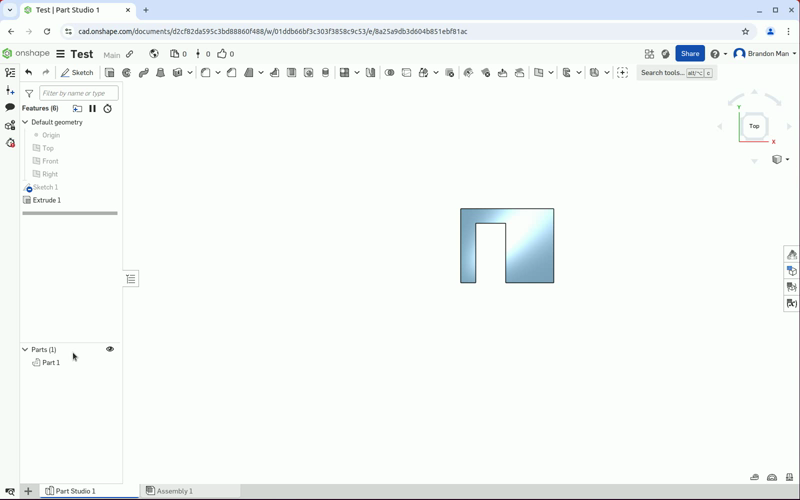
key(shift+p)
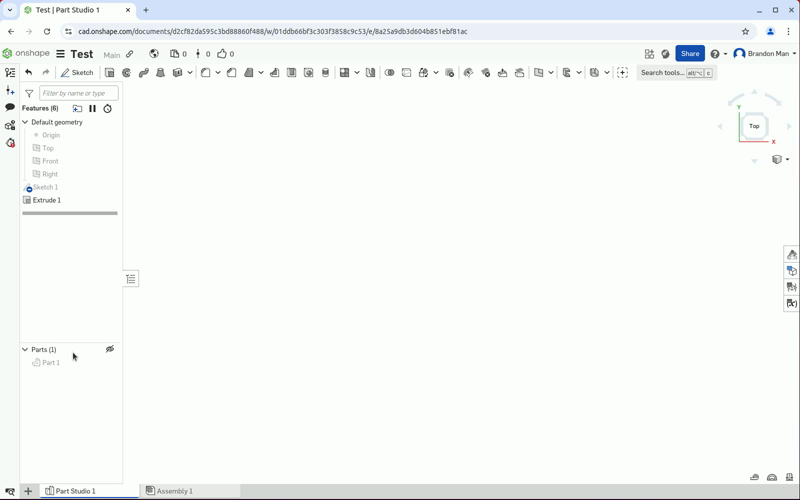
key(space)
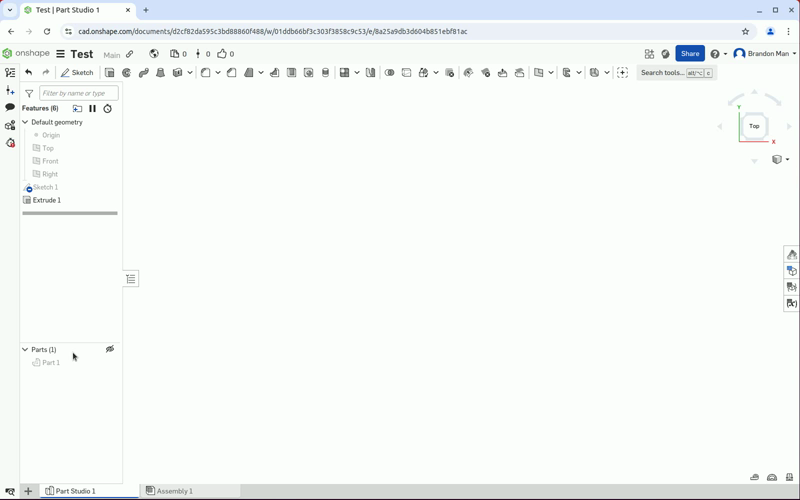
key_down(shift)
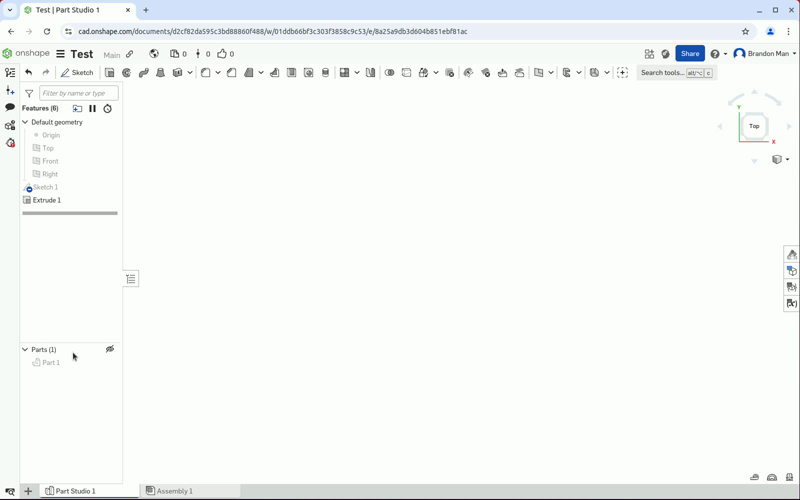
key(up)
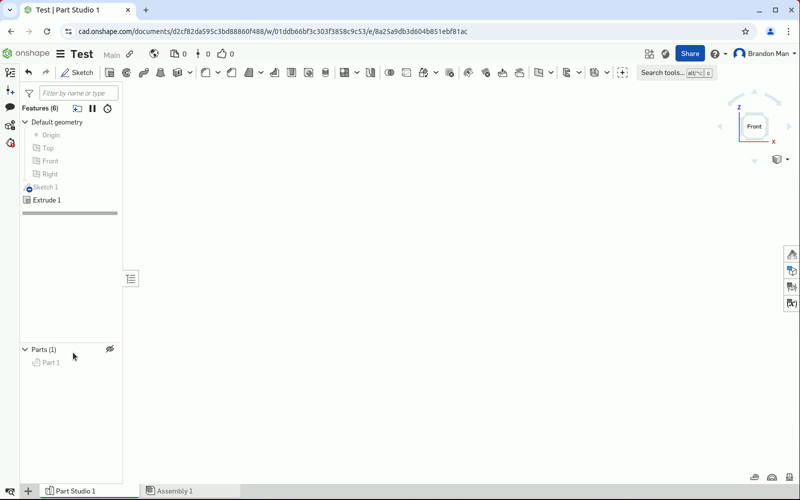
key_up(shift)
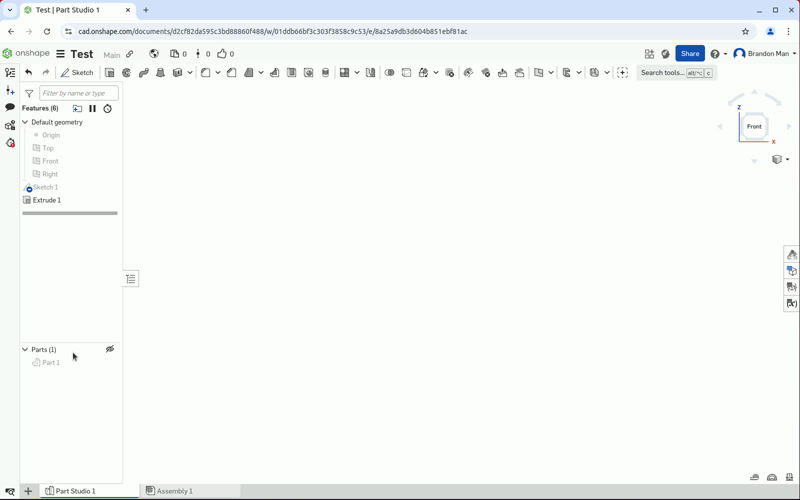
key(space)
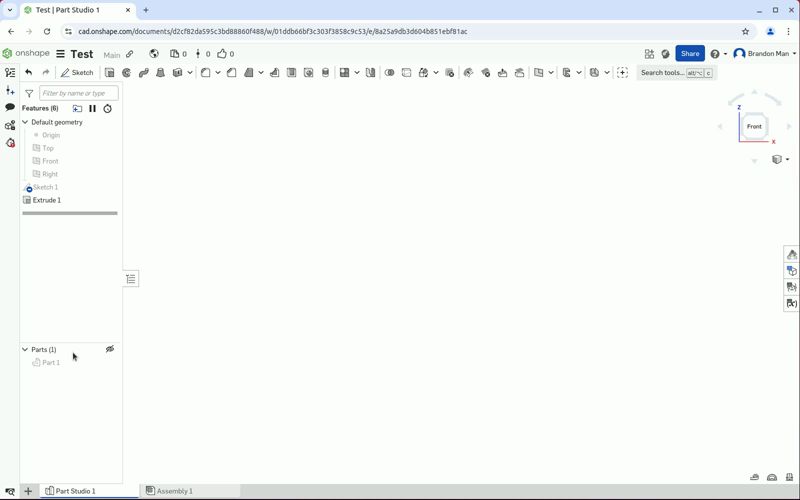
key_down(shift)
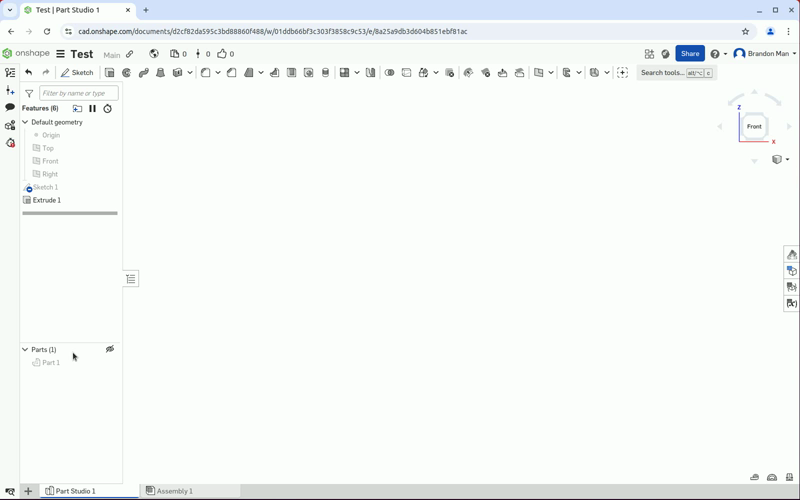
key(left)
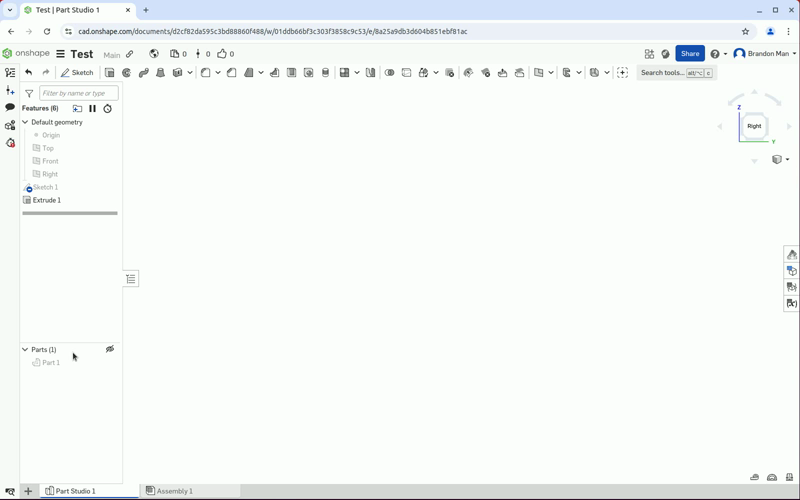
key_up(shift)
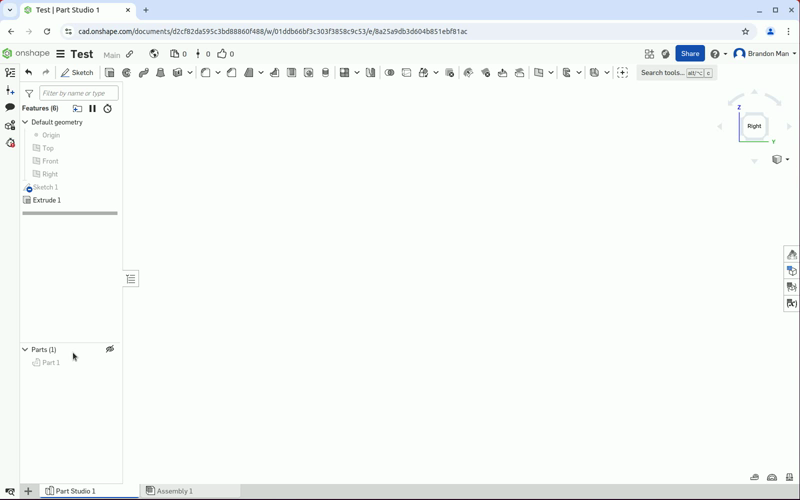
mouse_move(73, 352)
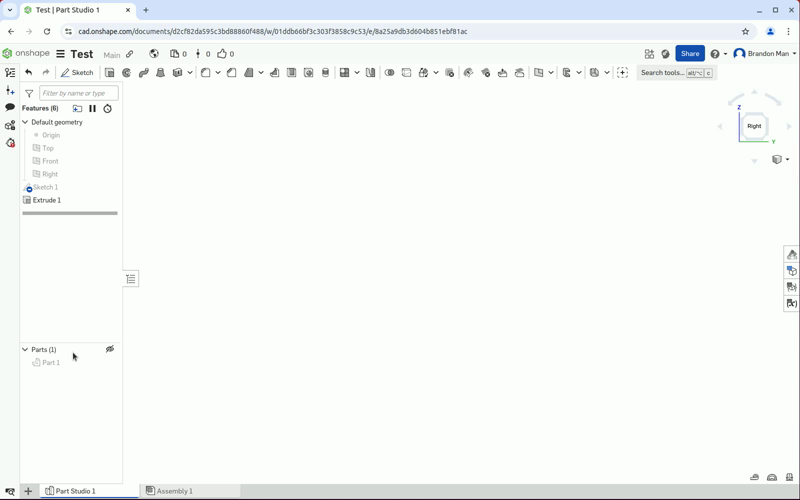
key(shift+y)
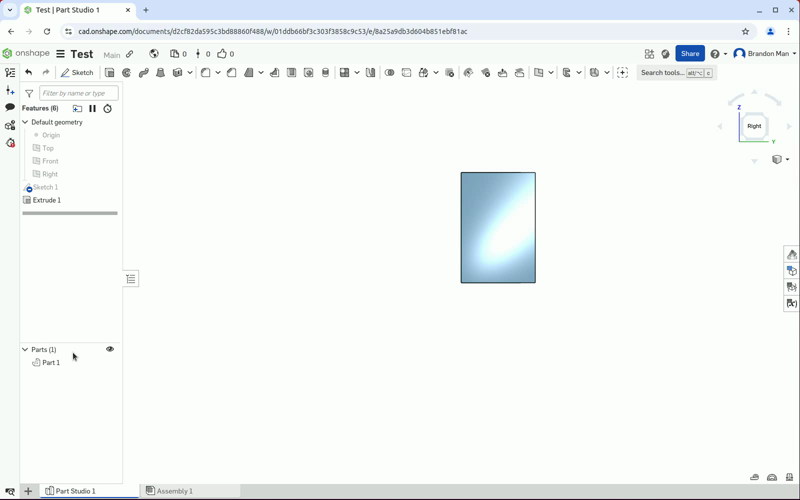
mouse_move(541, 75)
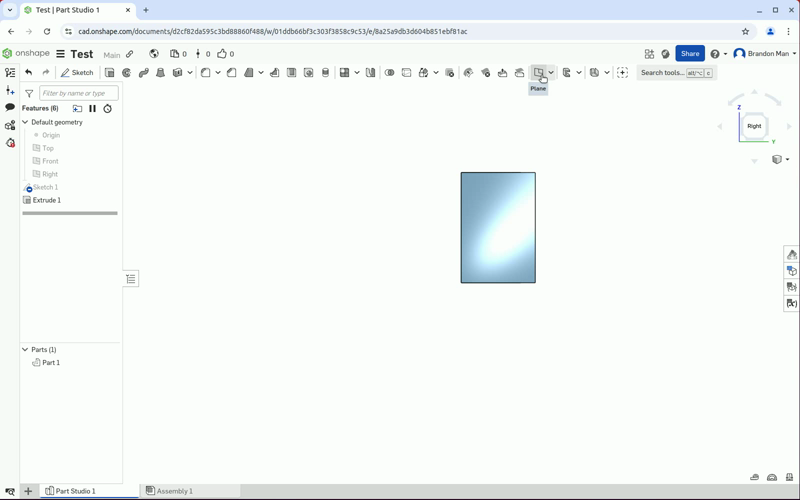
click(541, 75)
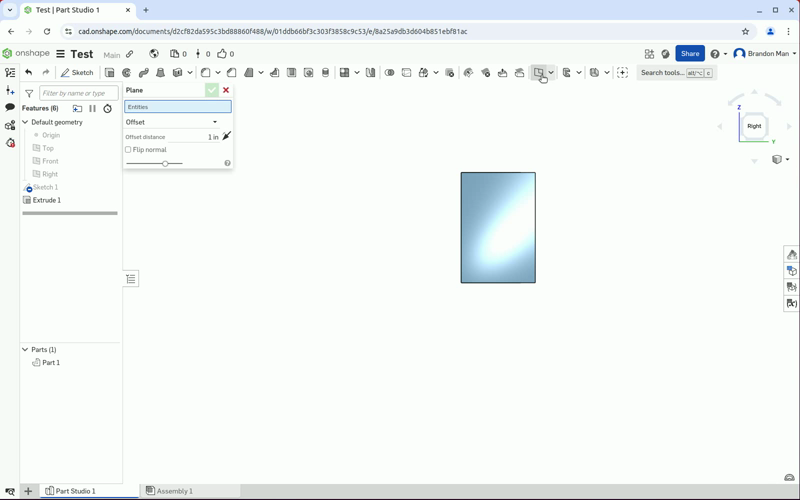
mouse_move(73, 176)
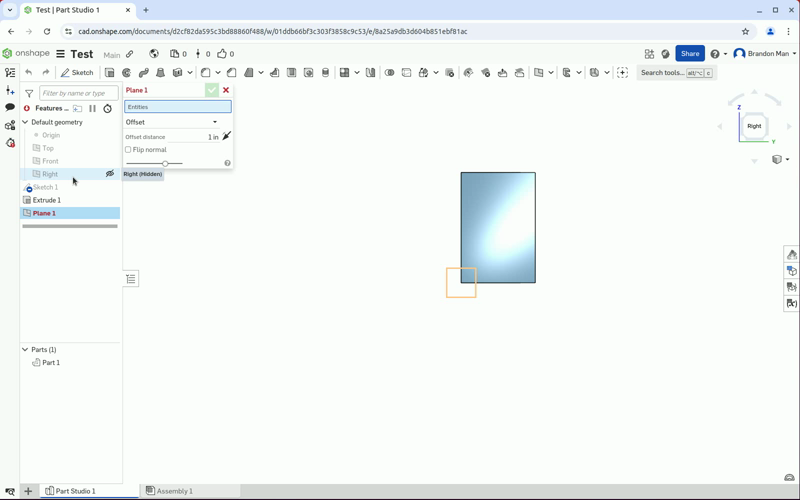
click(73, 176)
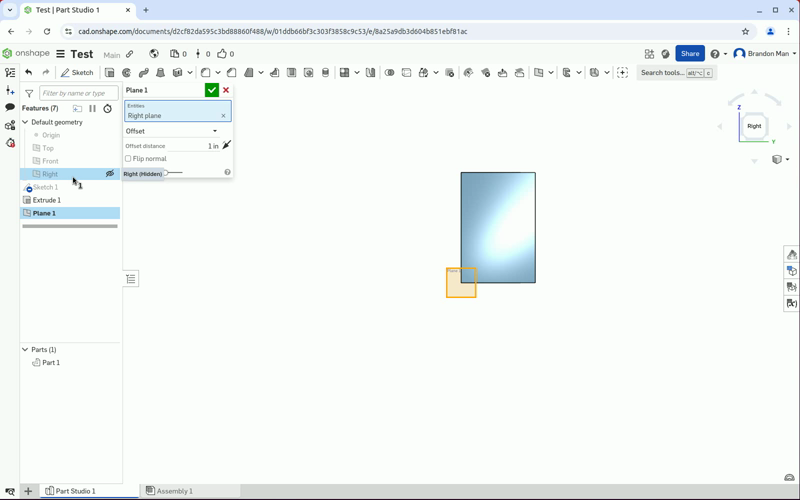
key(tab, 2)
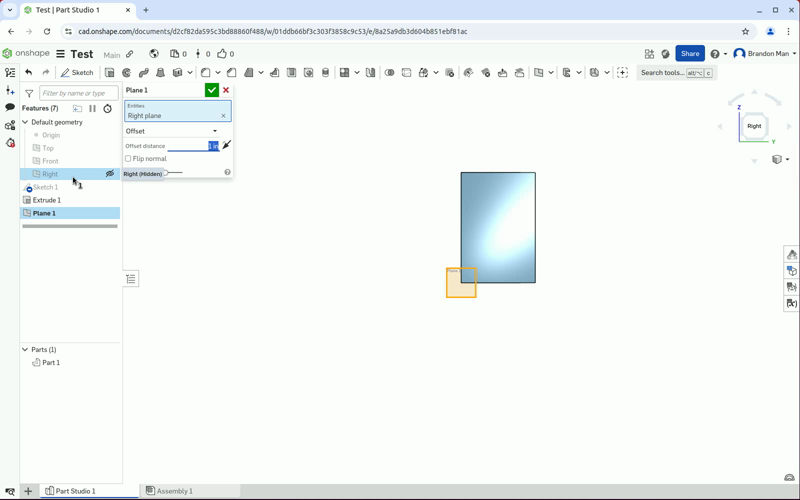
text(19.01)
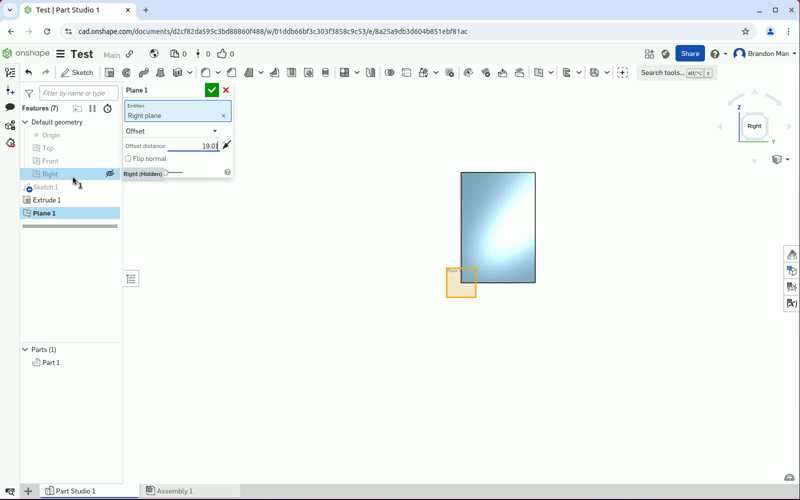
key(enter, 2)
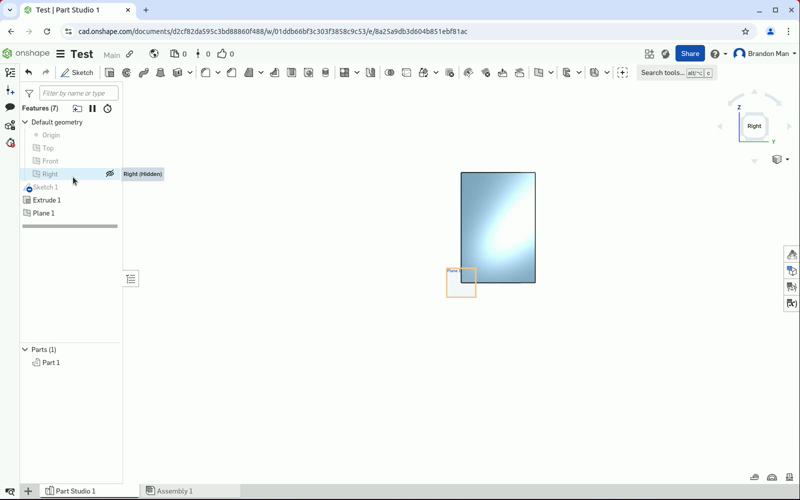
key(shift+s)
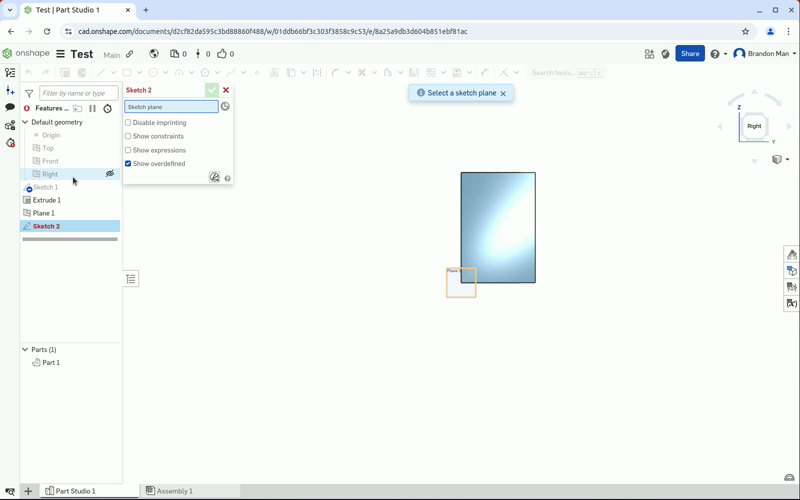
mouse_move(73, 215)
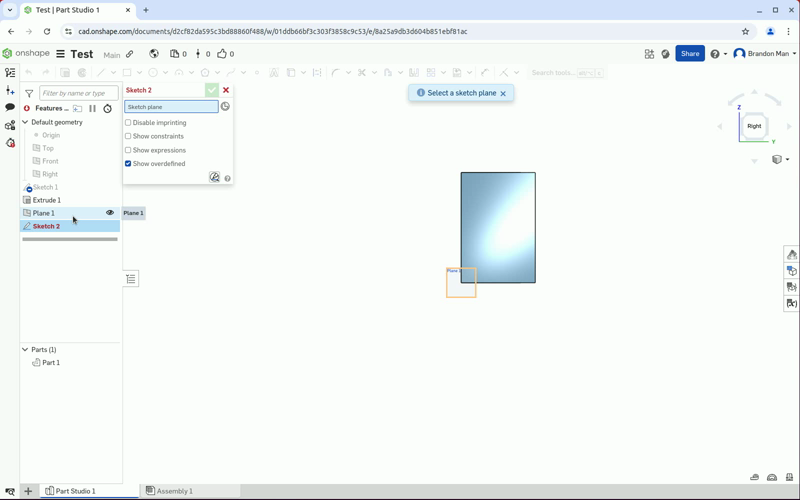
click(73, 215)
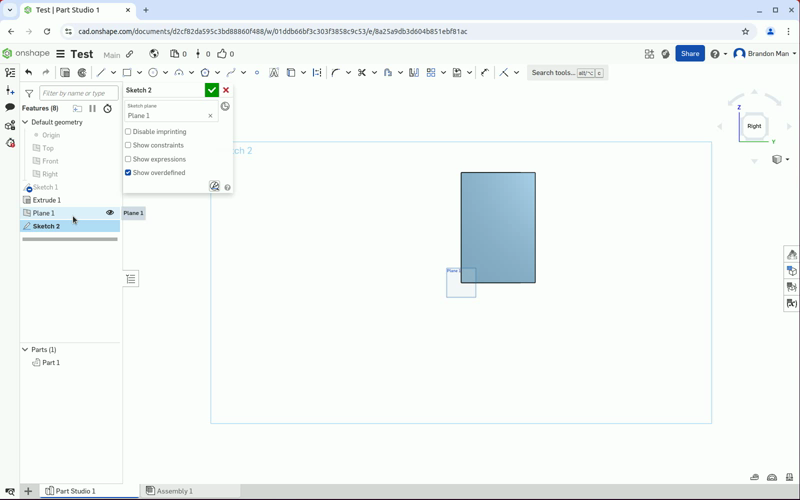
mouse_move(73, 352)
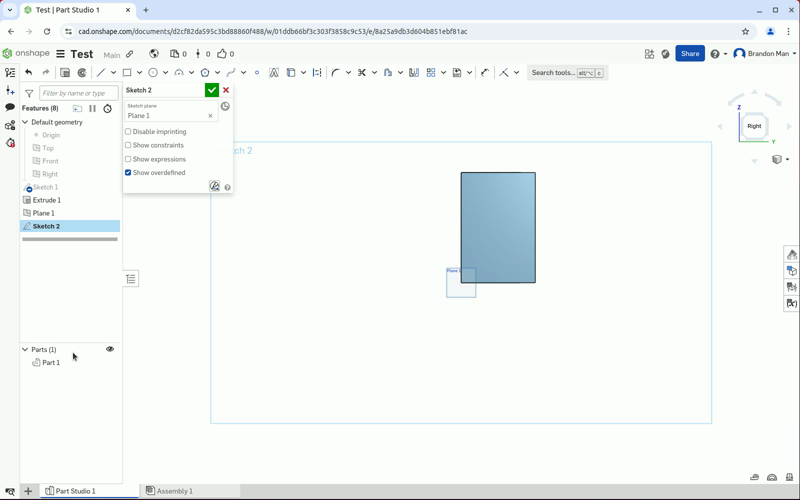
key(y)
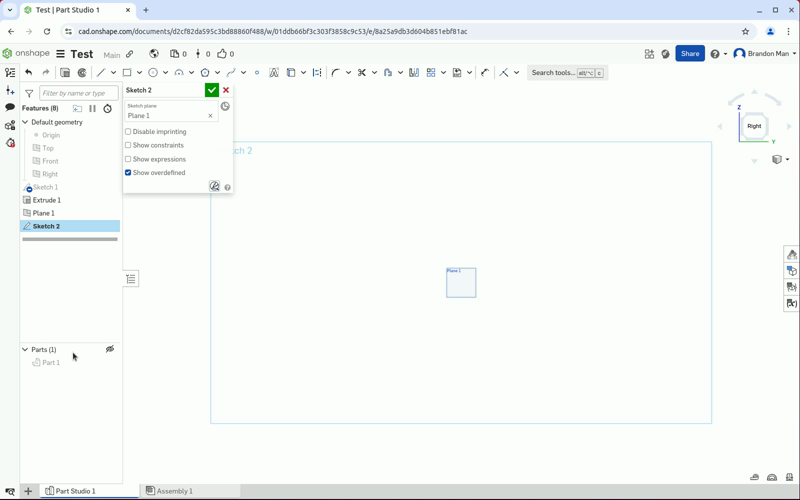
key(l)
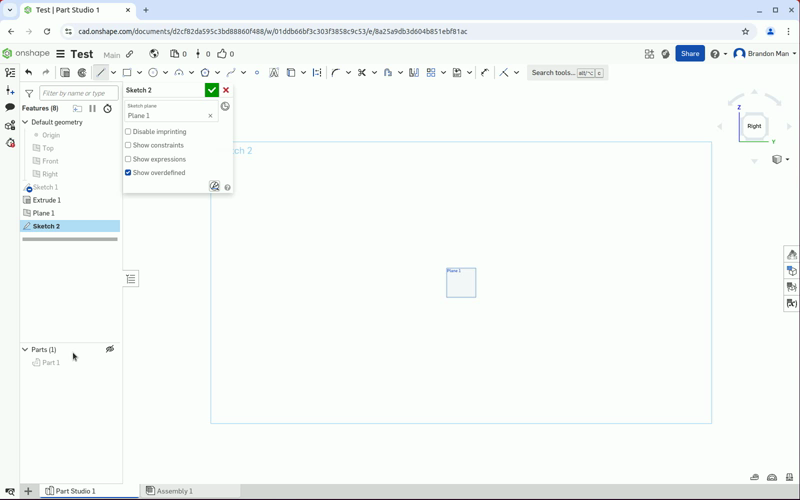
key_down(shift)
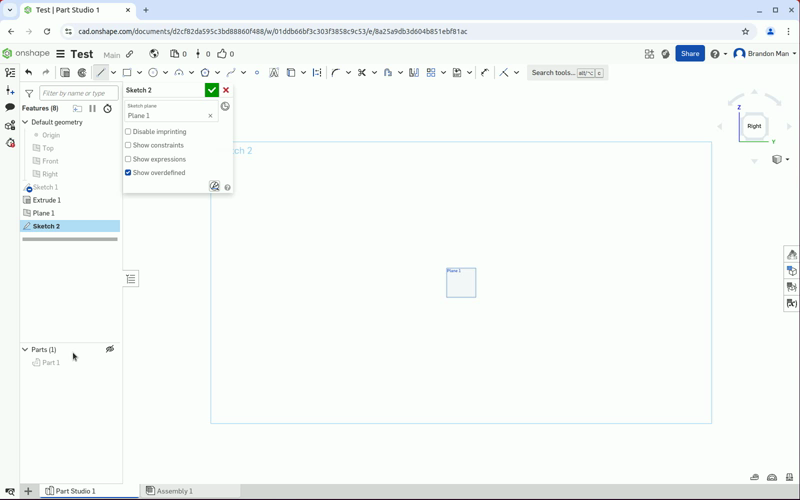
mouse_move(476, 222)
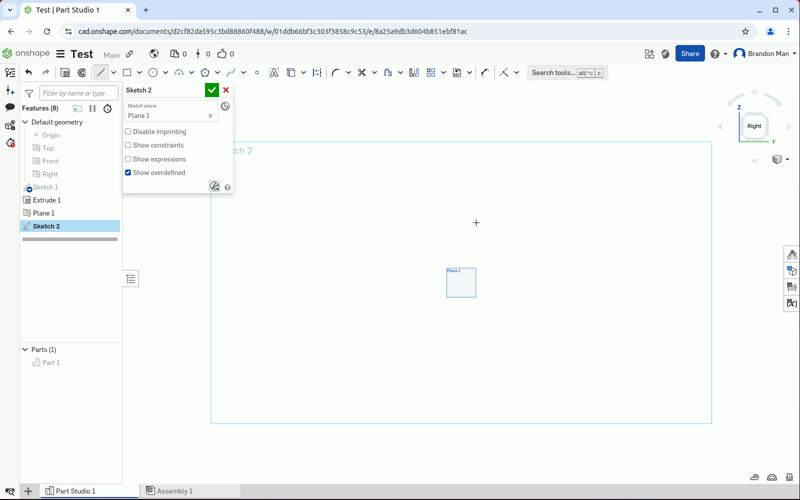
click(476, 222)
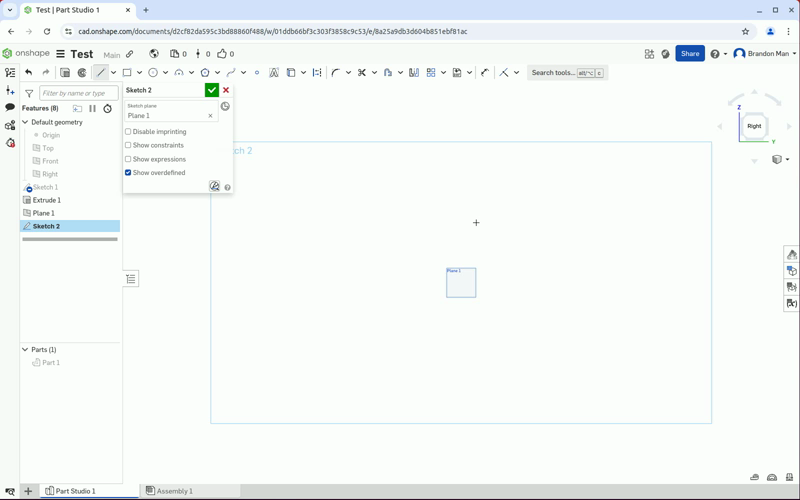
key_up(shift)
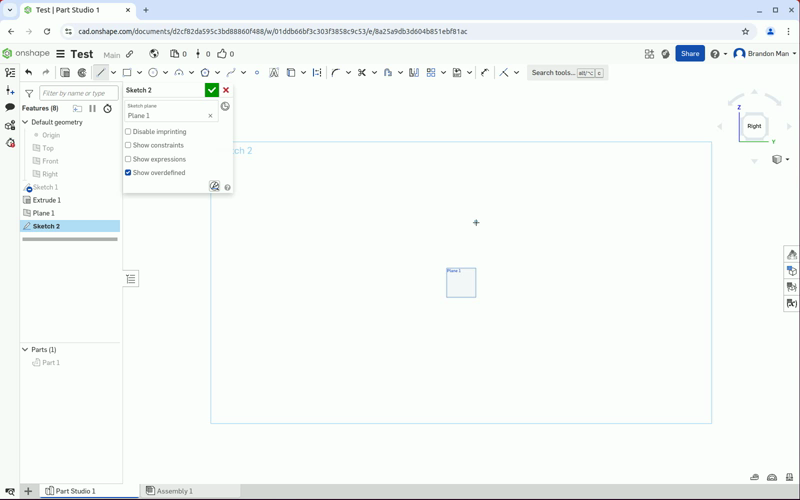
key_down(shift)
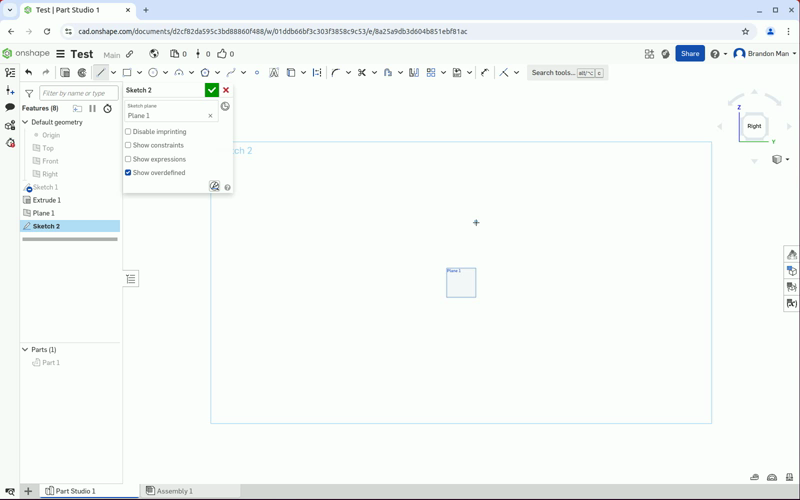
mouse_move(506, 222)
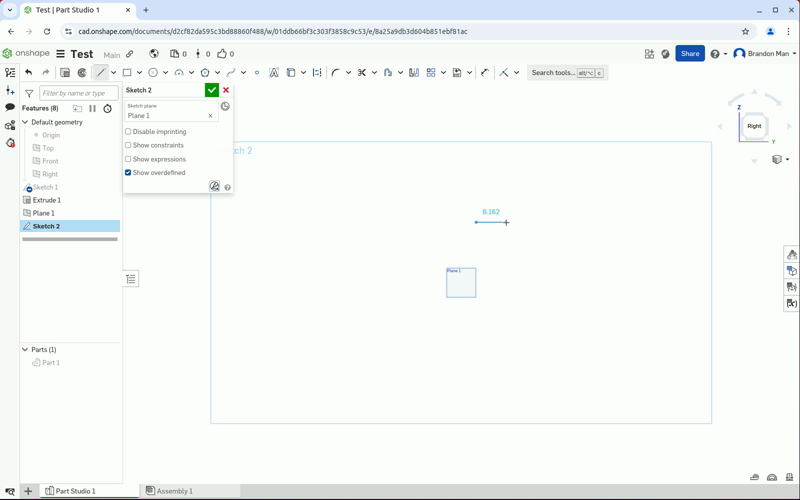
mouse_move(478, 222)
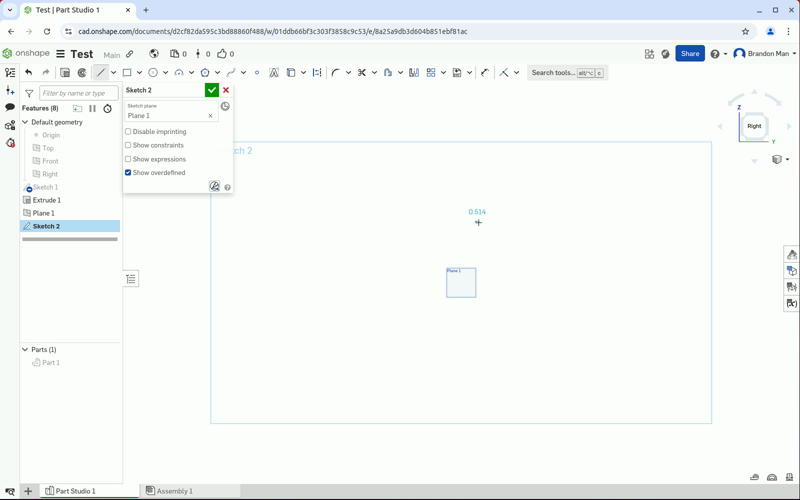
scroll(6)
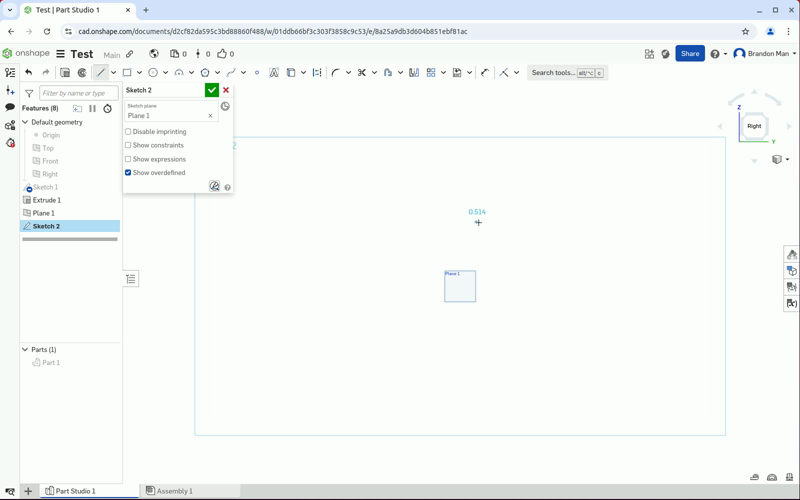
scroll(6)
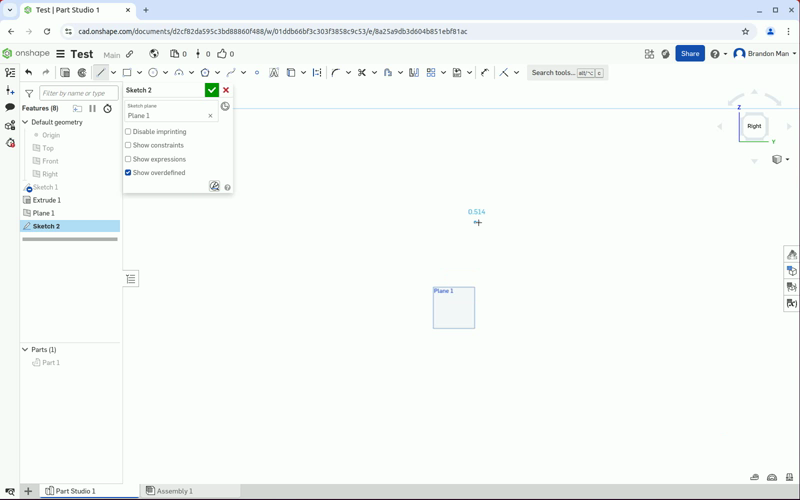
scroll(6)
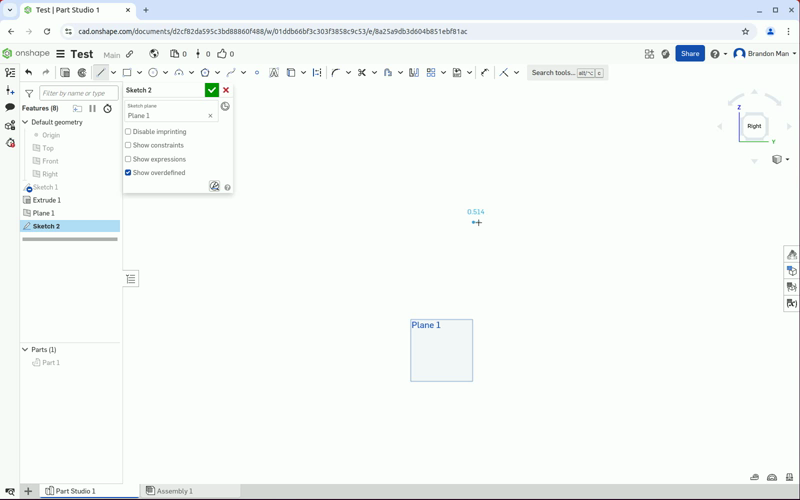
scroll(6)
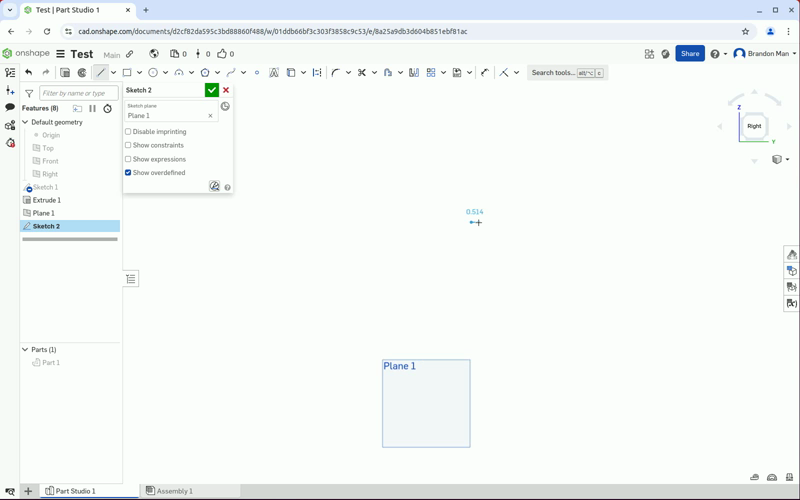
scroll(6)
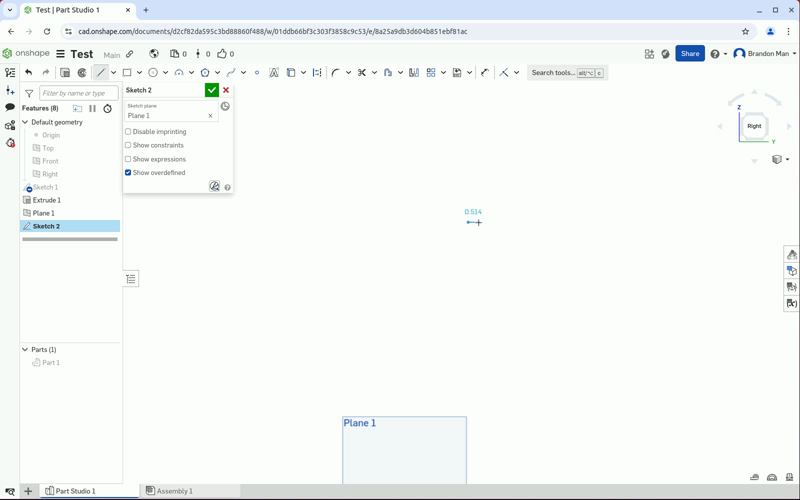
scroll(6)
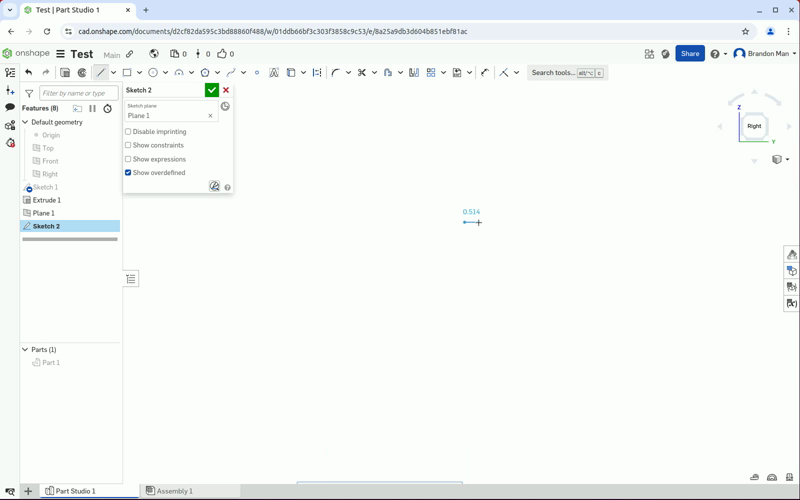
scroll(6)
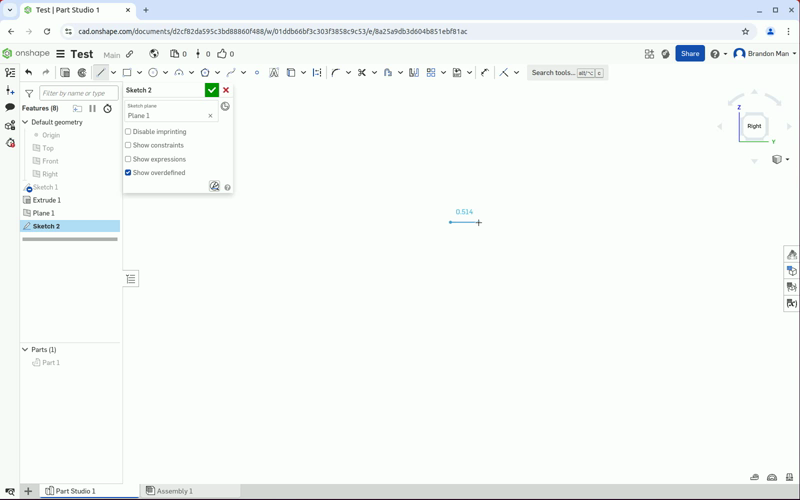
click(478, 222)
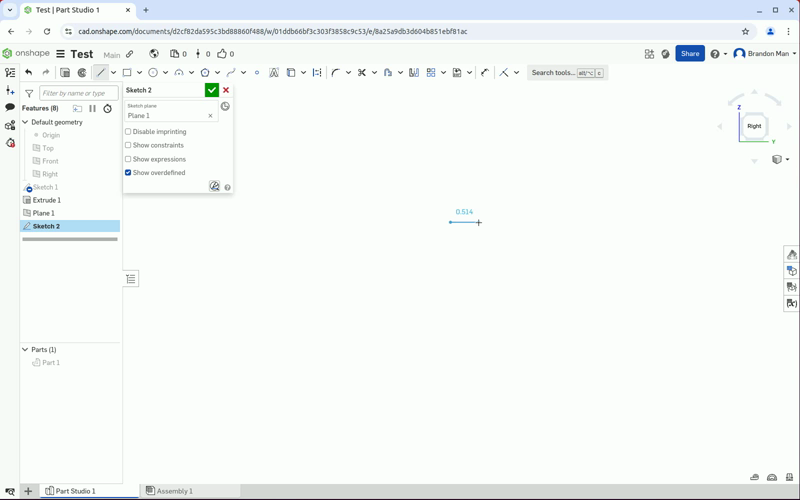
scroll(-6)
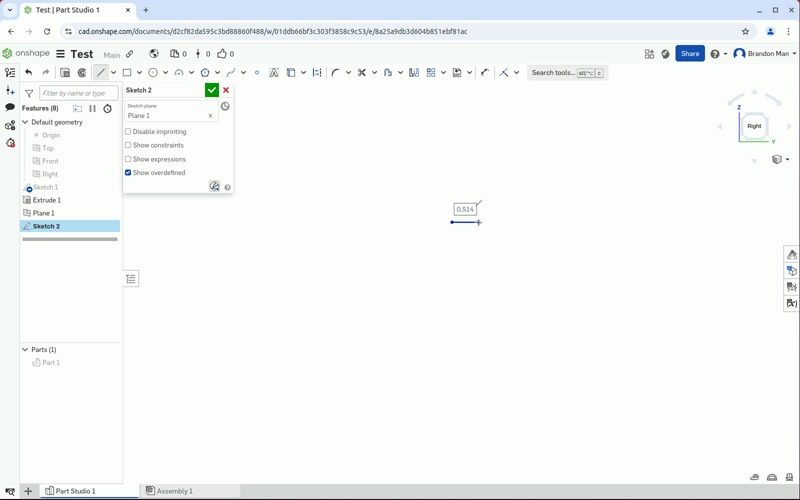
scroll(-6)
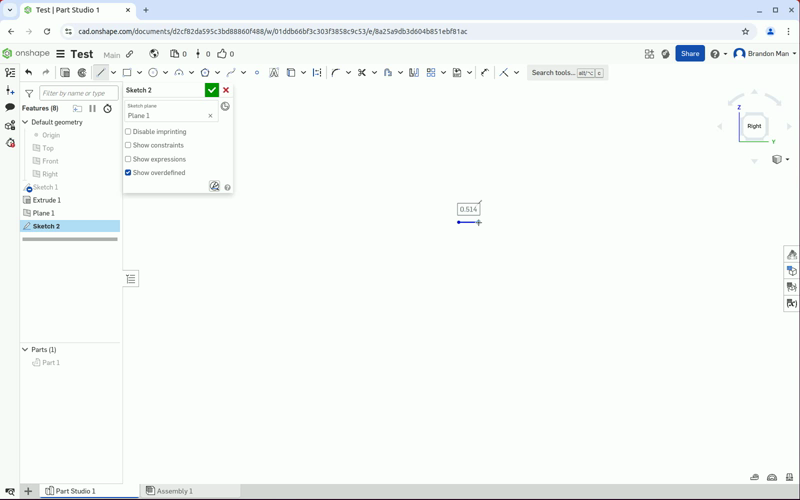
scroll(-6)
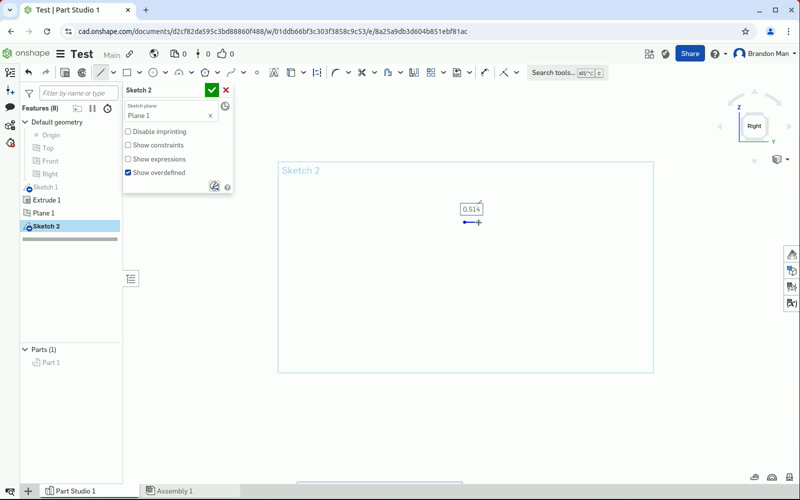
scroll(-6)
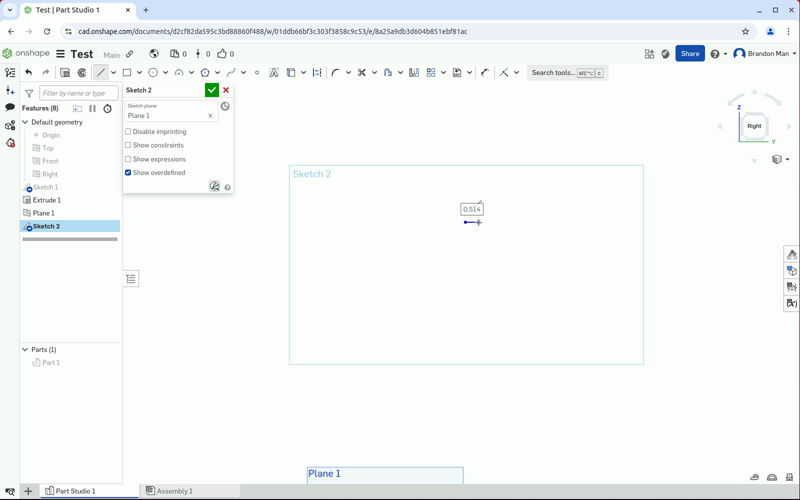
scroll(-6)
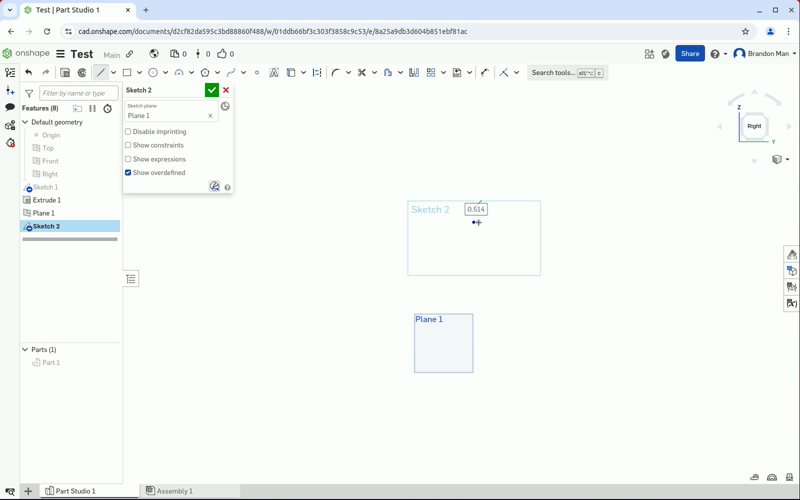
scroll(-6)
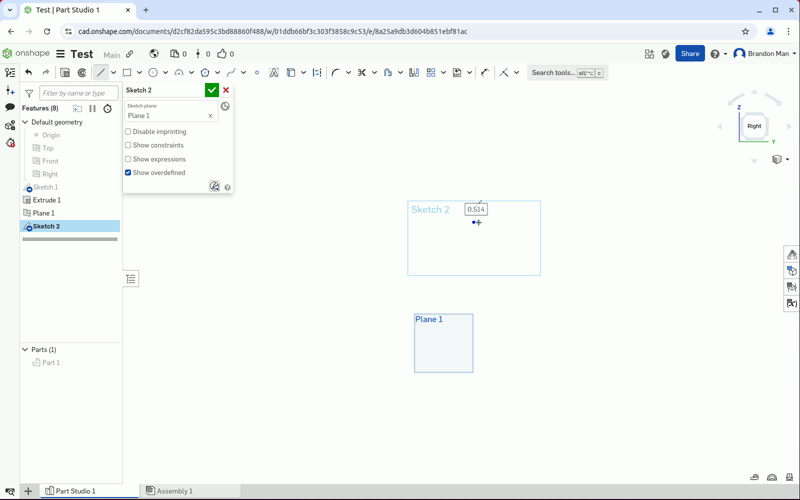
scroll(-6)
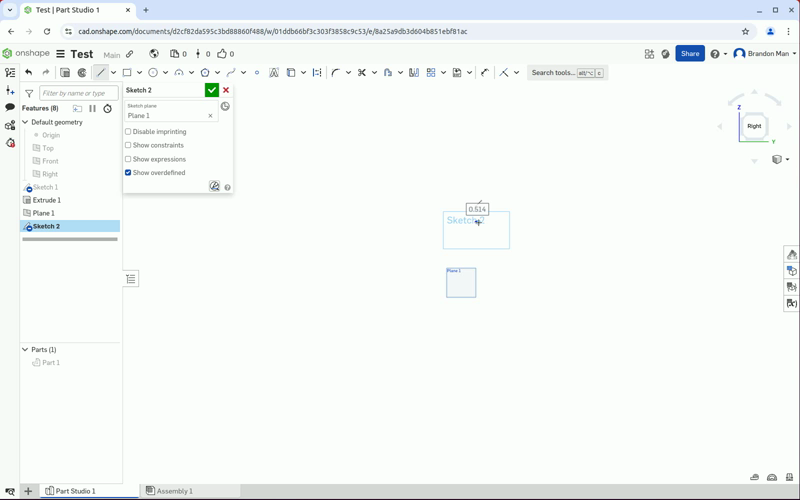
key_up(shift)
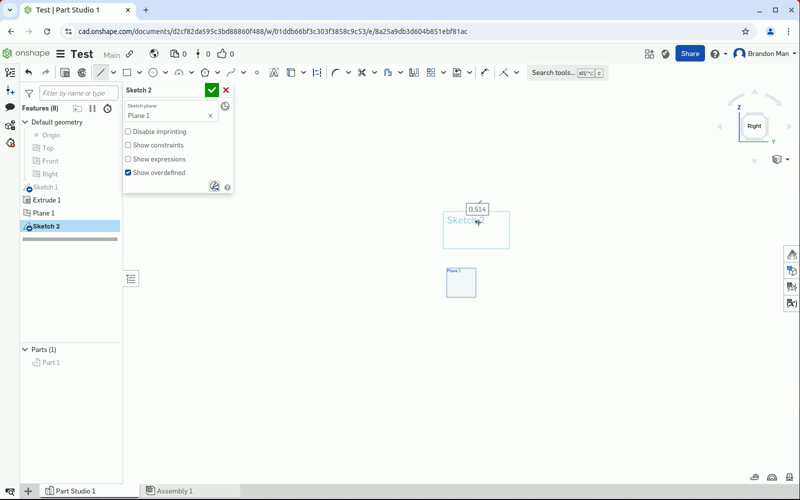
key_down(shift)
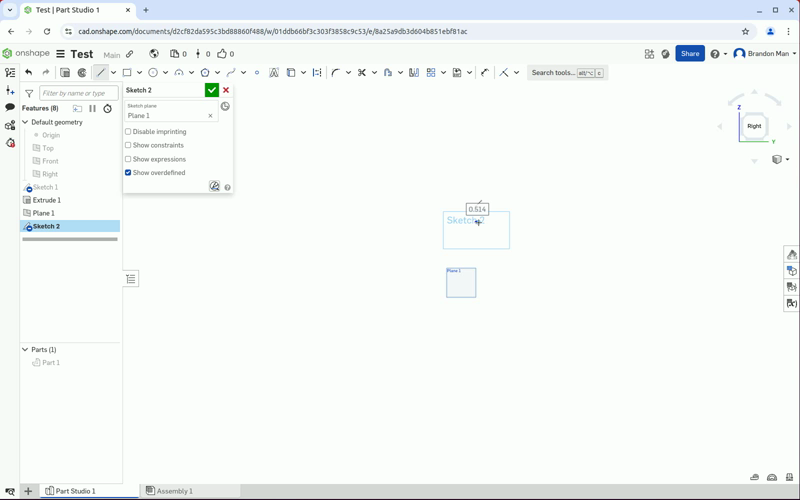
mouse_move(508, 222)
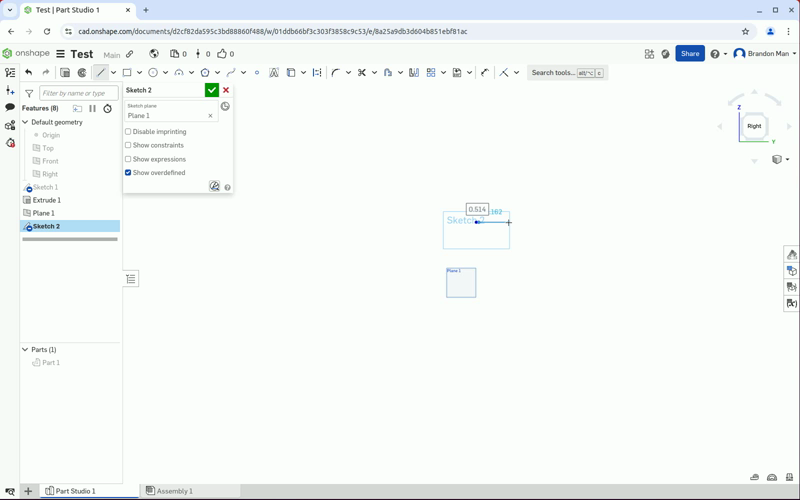
mouse_move(478, 184)
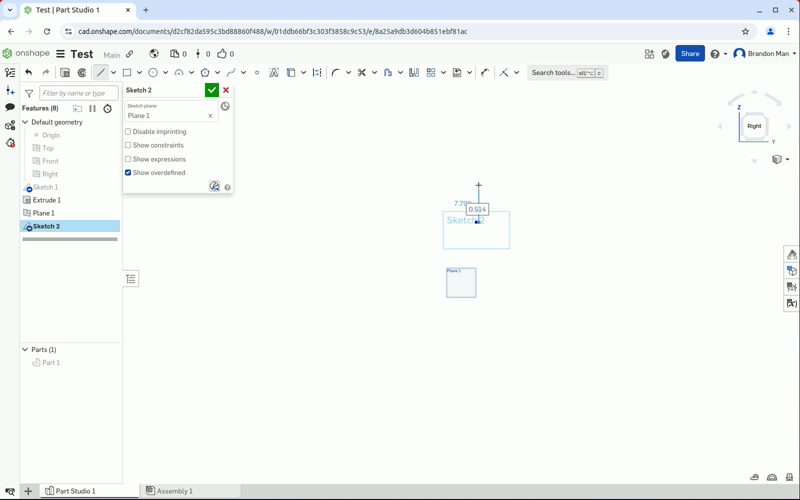
click(478, 184)
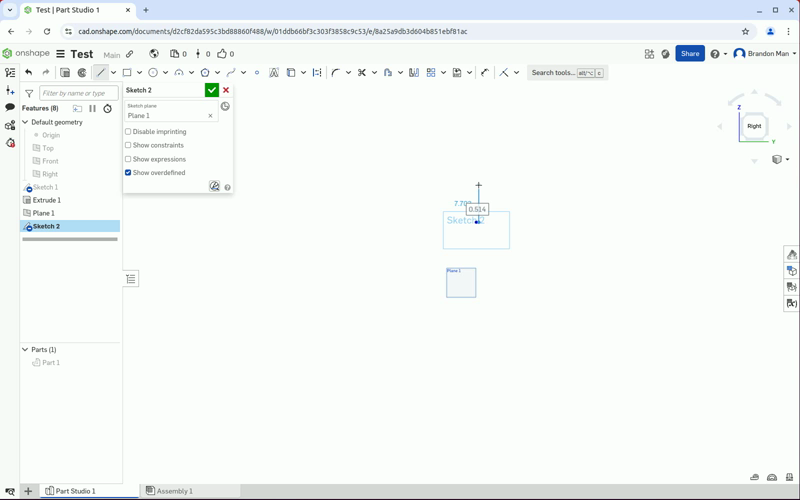
key_up(shift)
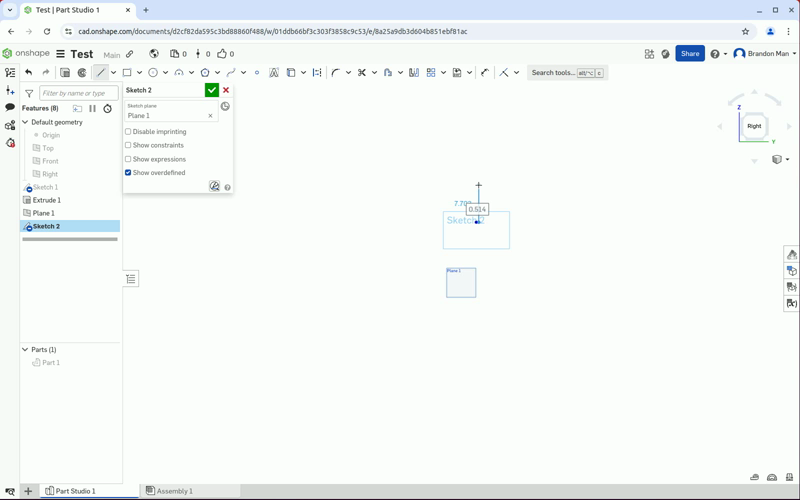
key_down(shift)
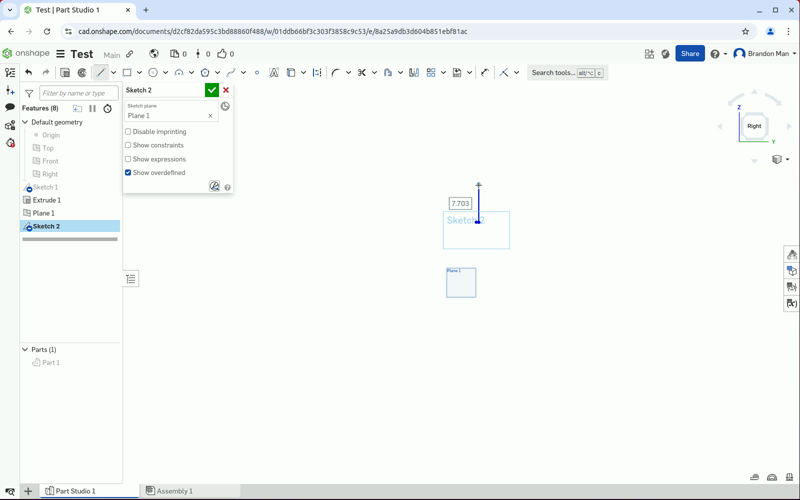
mouse_move(508, 184)
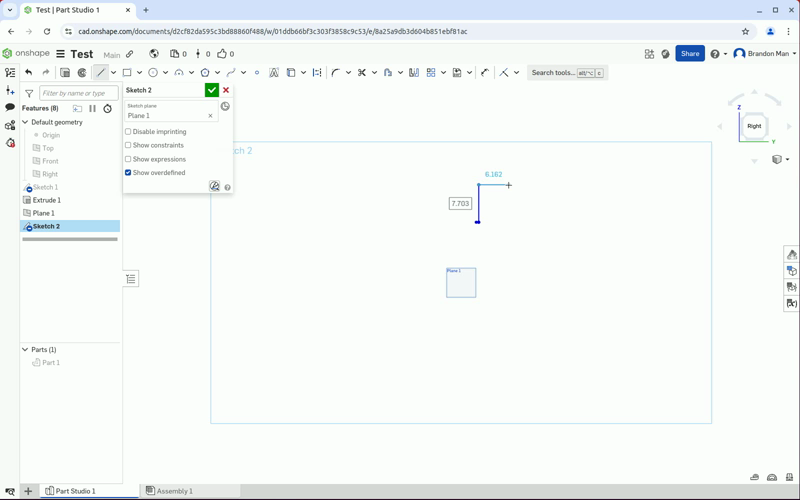
mouse_move(476, 184)
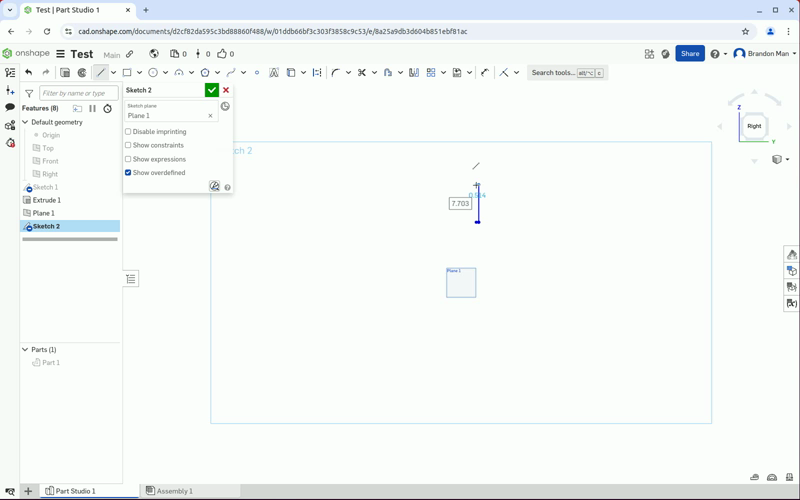
scroll(6)
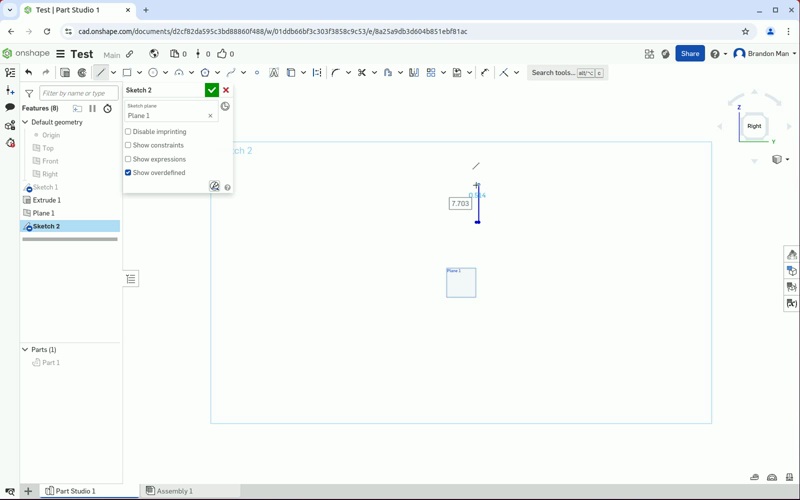
scroll(6)
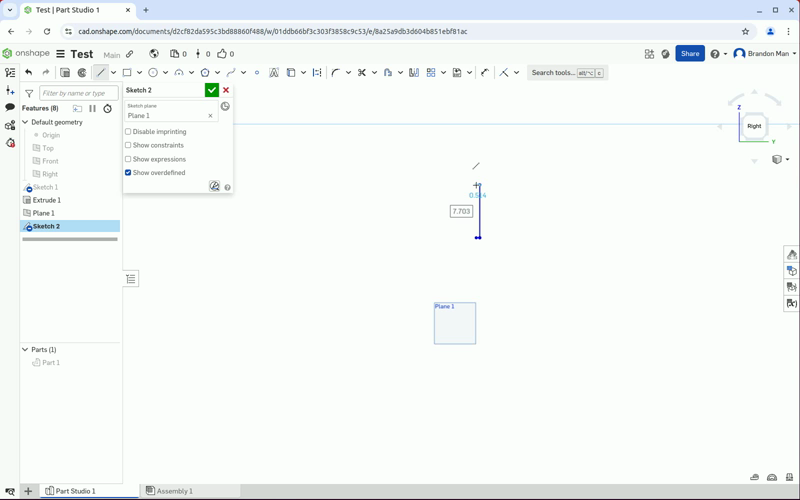
scroll(6)
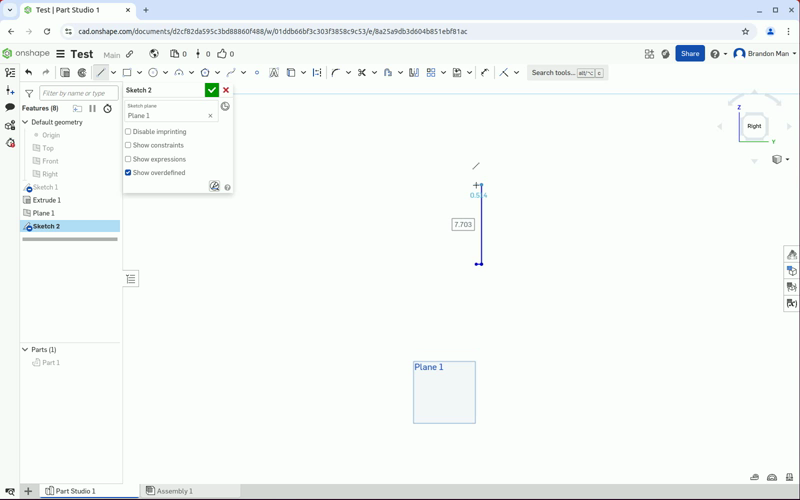
scroll(6)
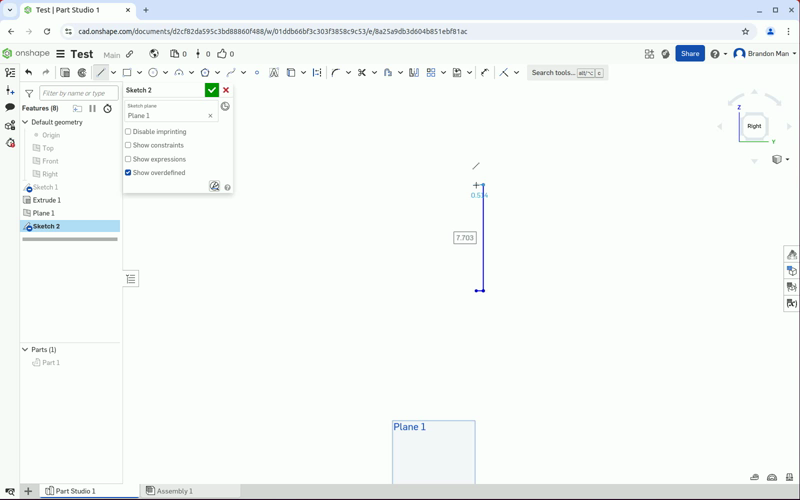
scroll(6)
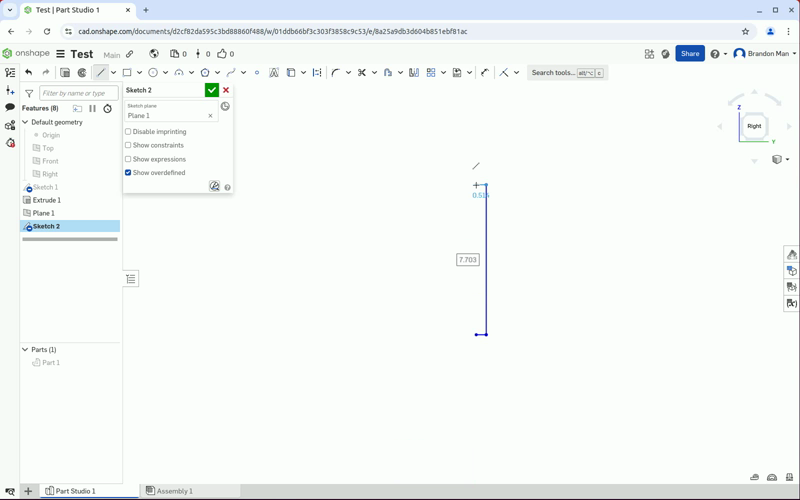
scroll(6)
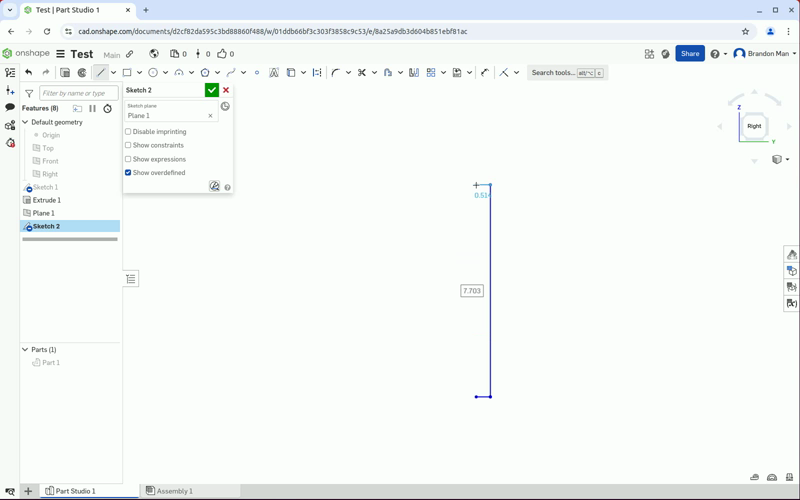
scroll(6)
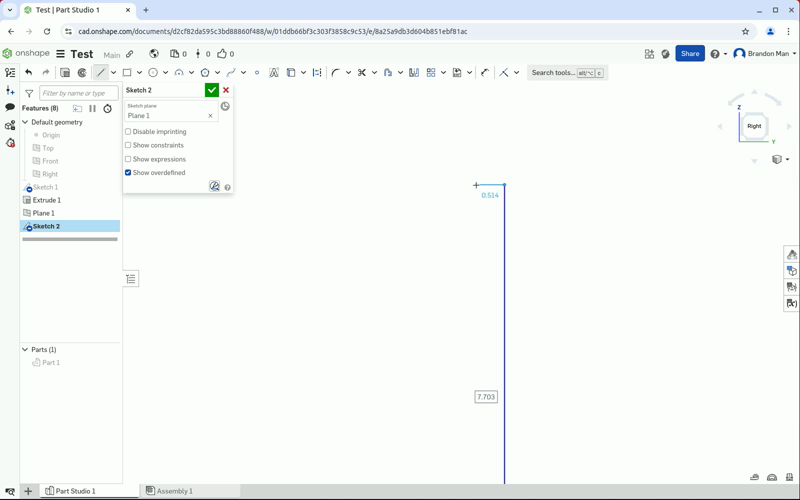
click(476, 184)
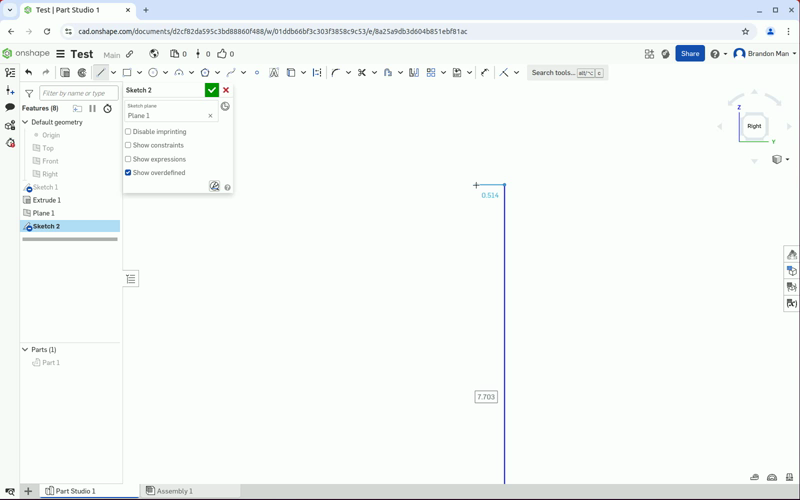
scroll(-6)
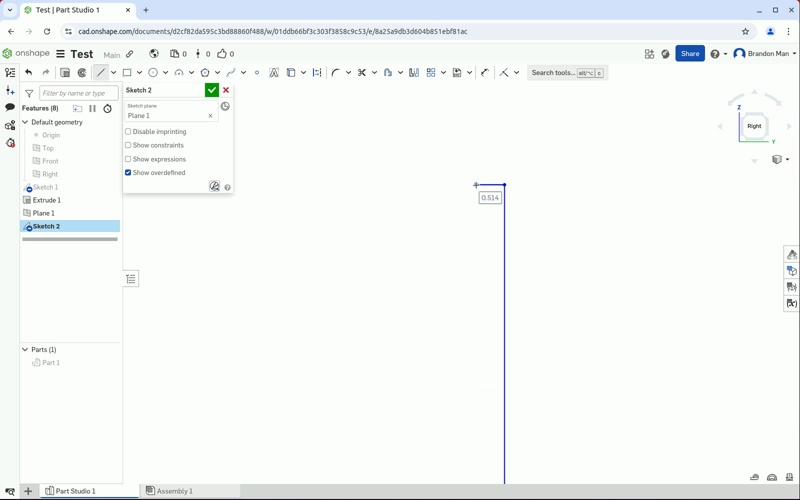
scroll(-6)
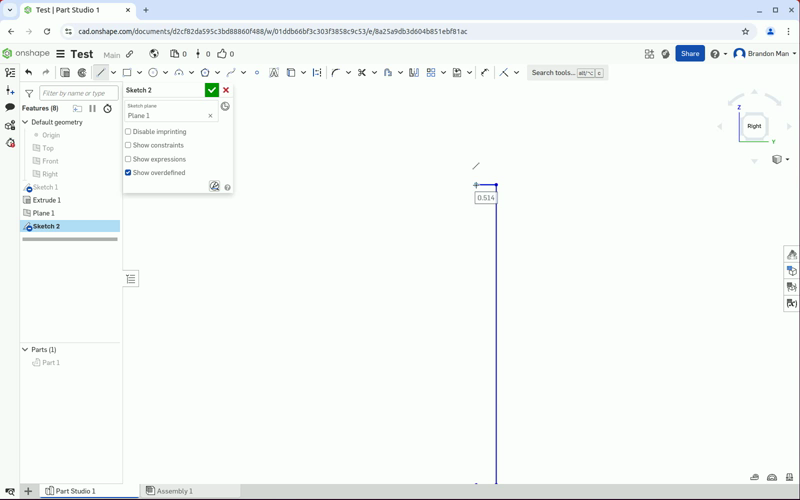
scroll(-6)
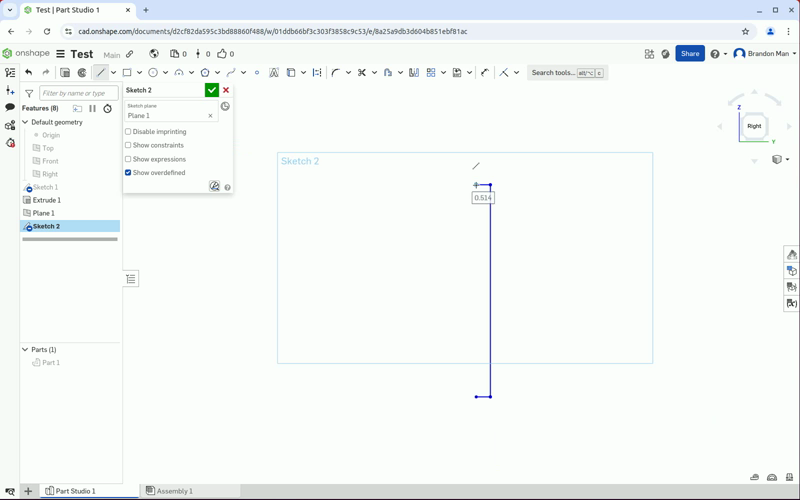
scroll(-6)
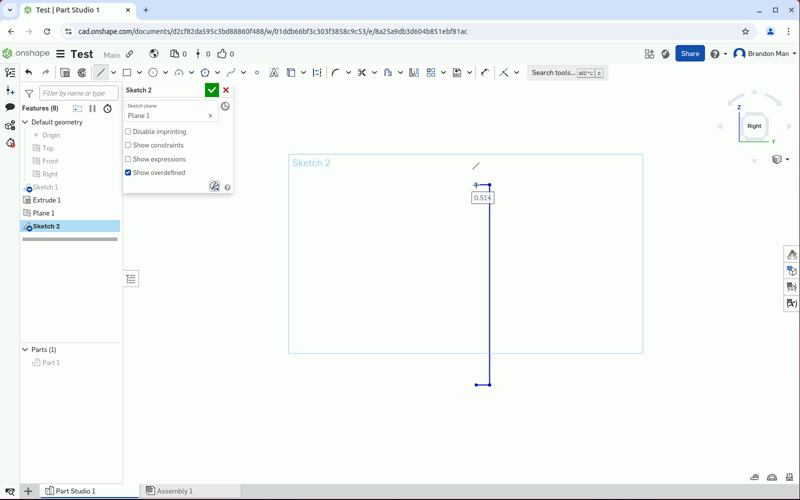
scroll(-6)
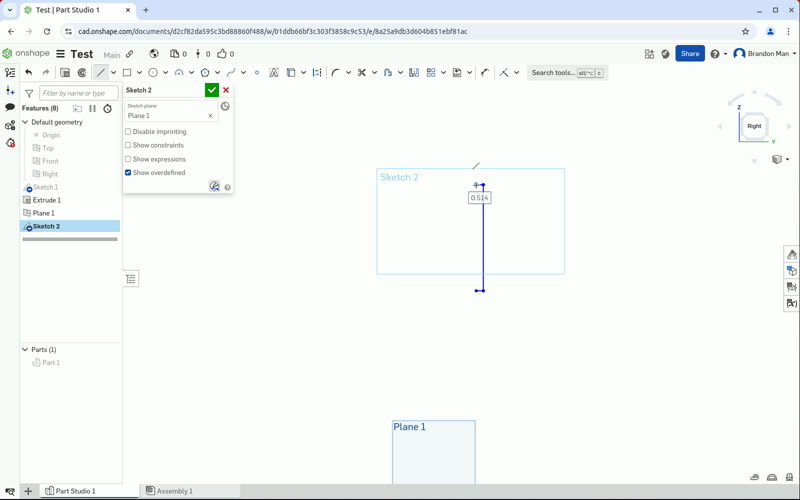
scroll(-6)
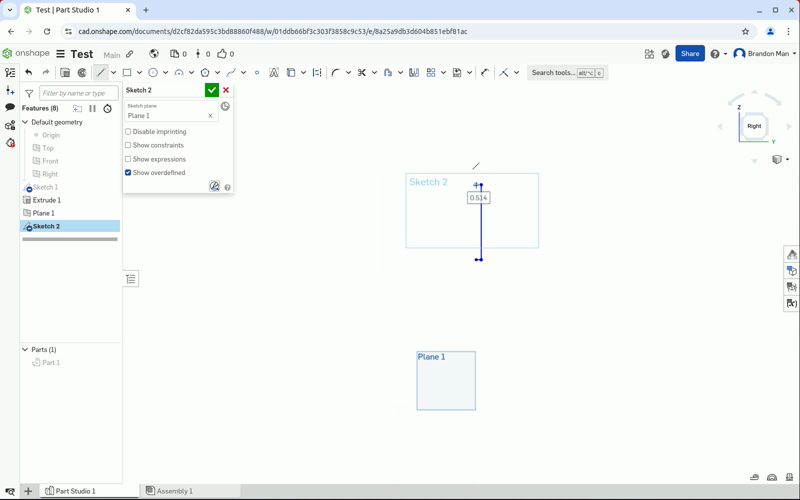
scroll(-6)
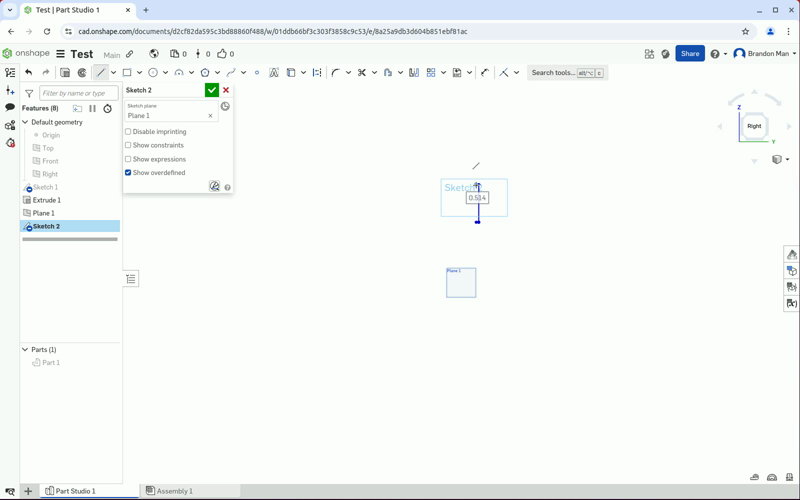
key_up(shift)
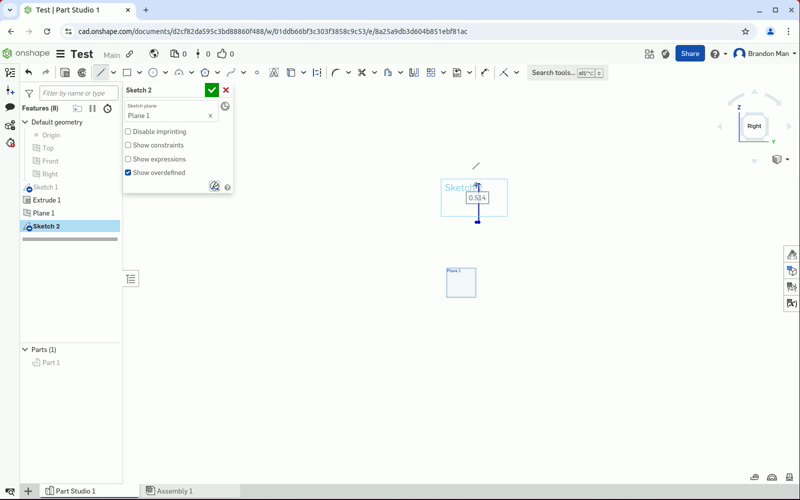
mouse_move(506, 184)
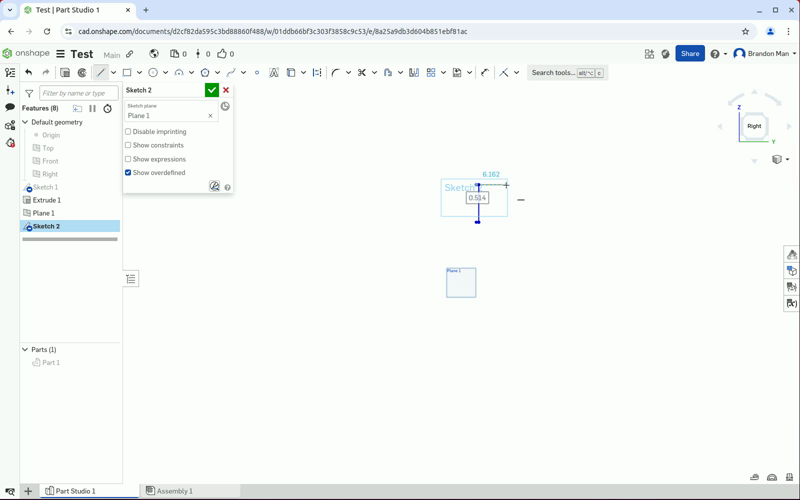
key_down(shift)
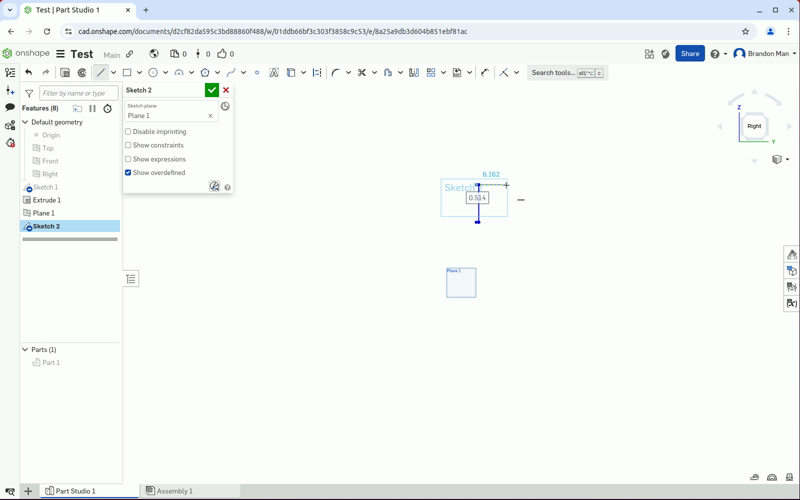
mouse_move(476, 222)
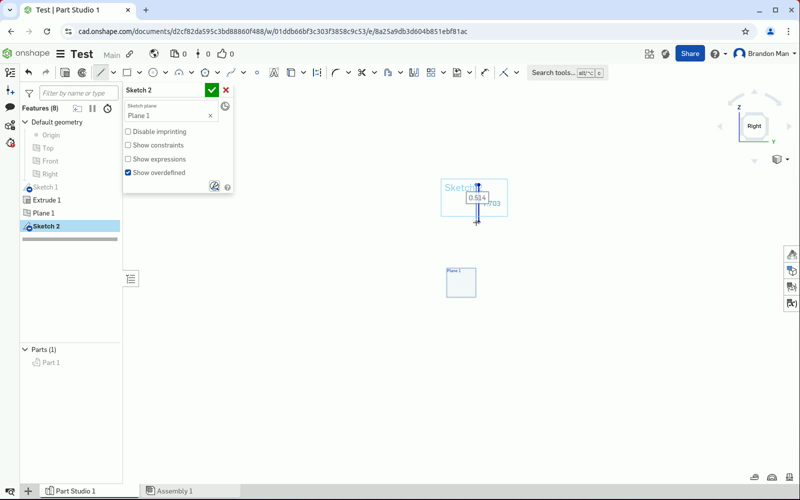
scroll(6)
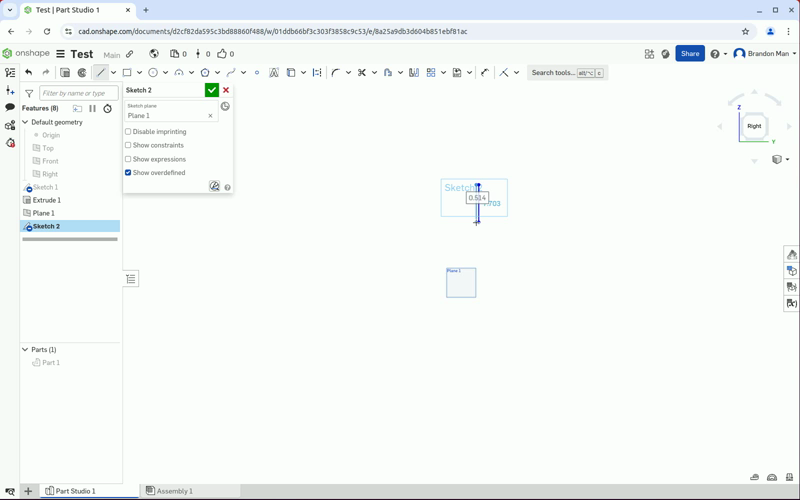
scroll(6)
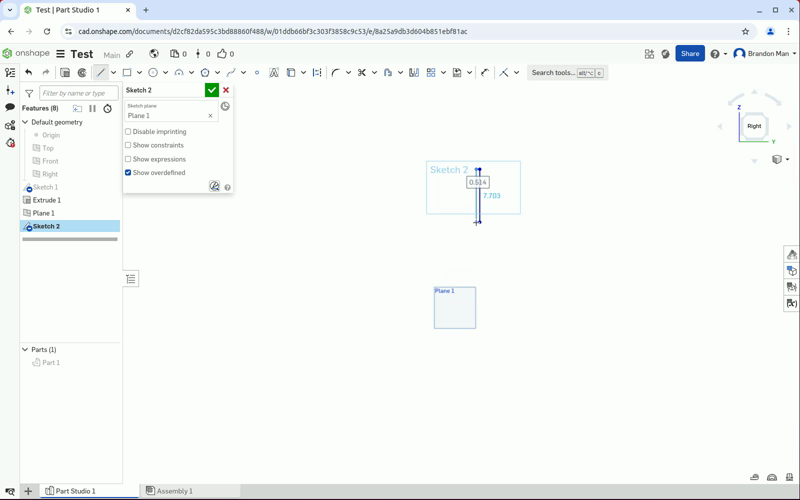
scroll(6)
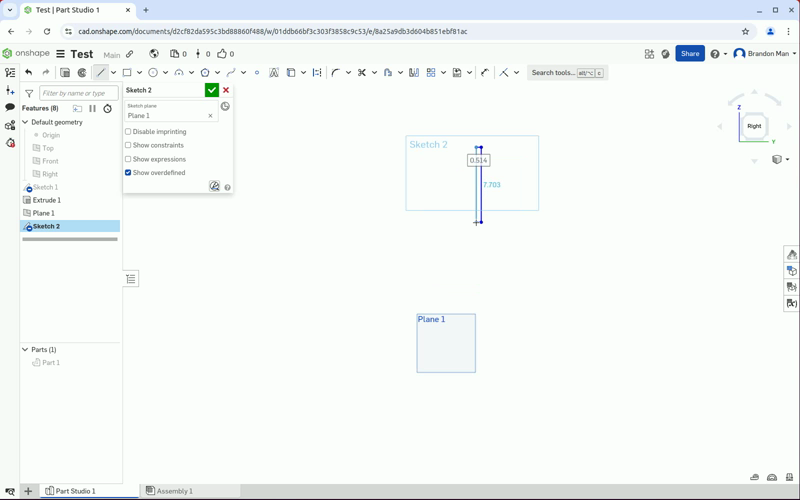
scroll(6)
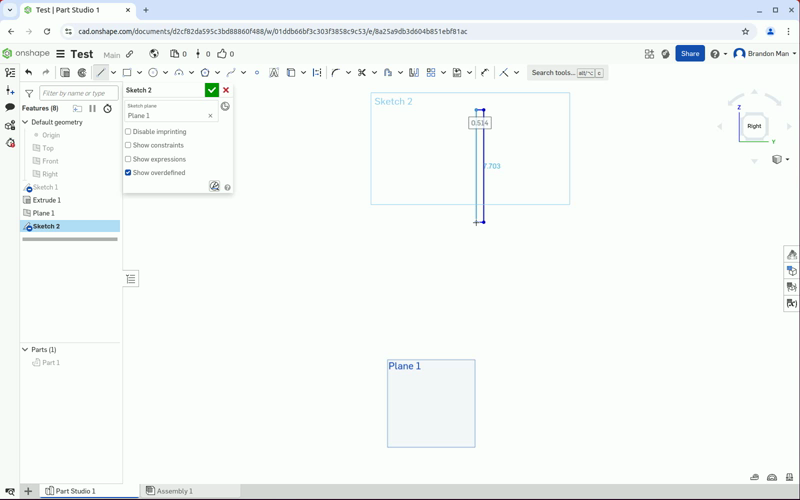
scroll(6)
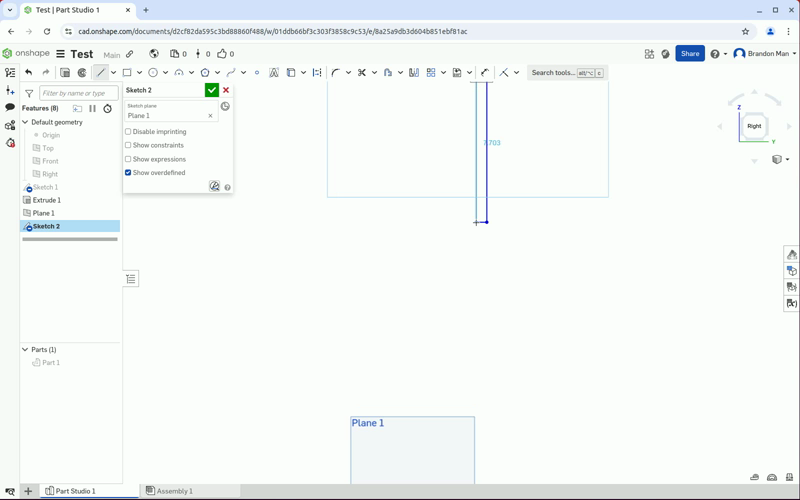
scroll(6)
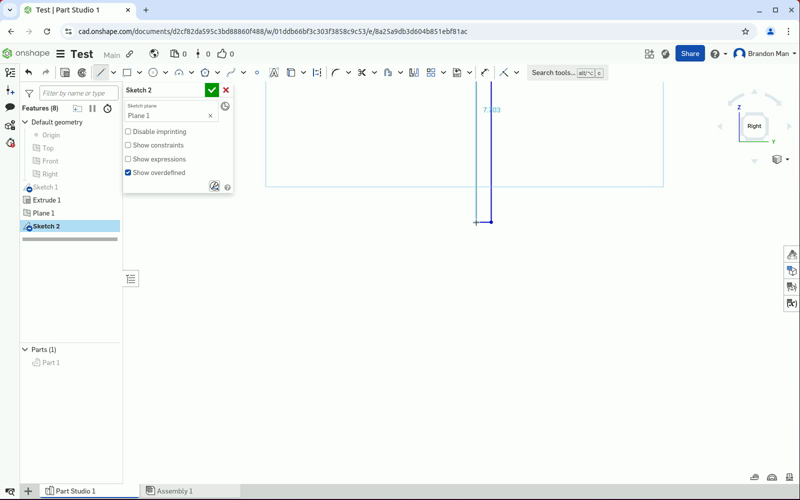
scroll(6)
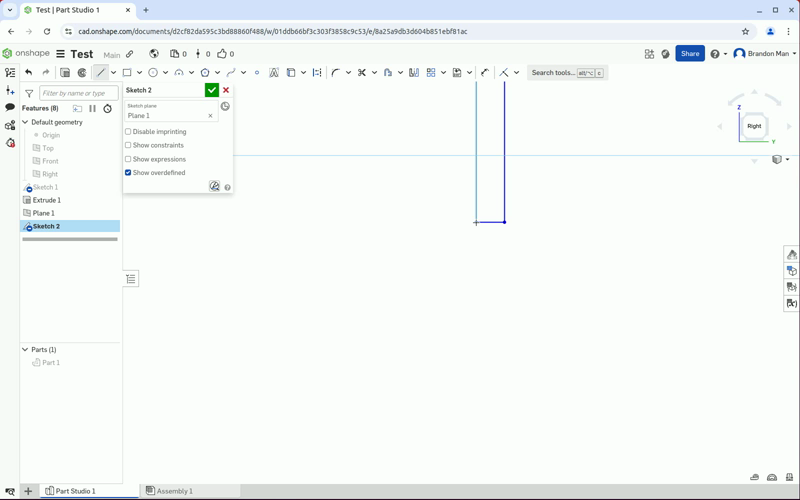
key_up(shift)
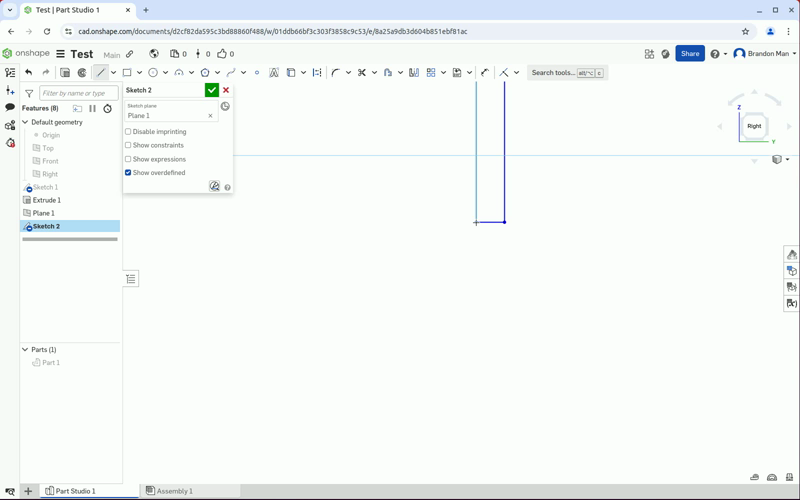
click(476, 222)
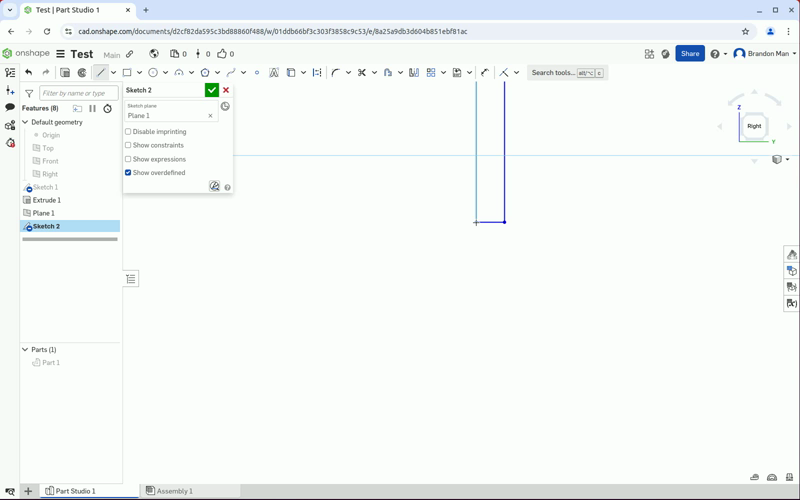
scroll(-6)
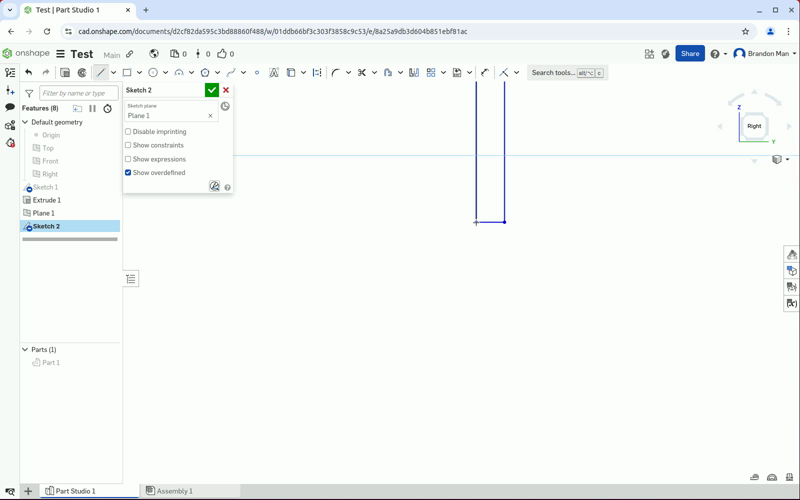
scroll(-6)
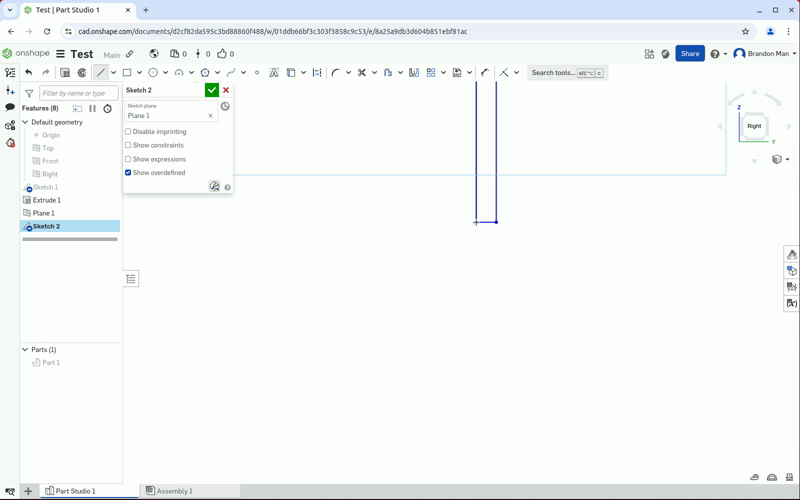
scroll(-6)
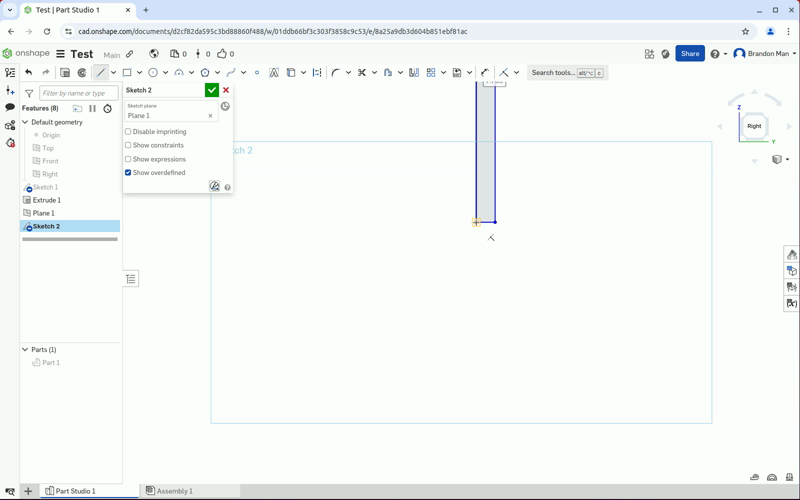
scroll(-6)
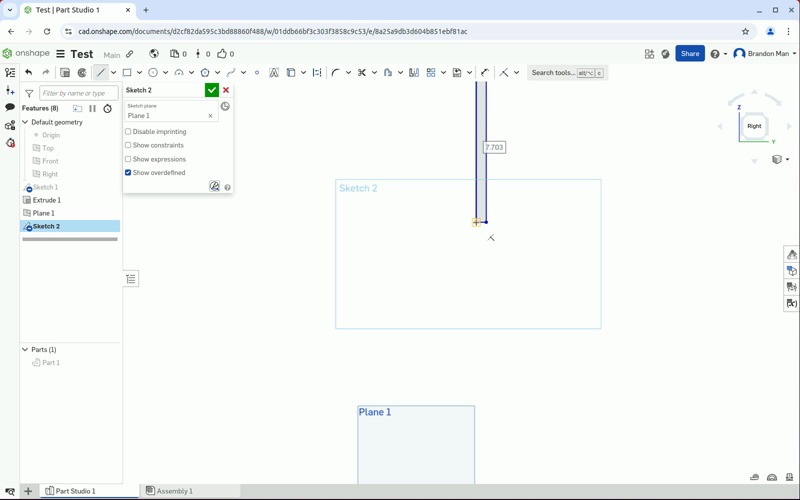
scroll(-6)
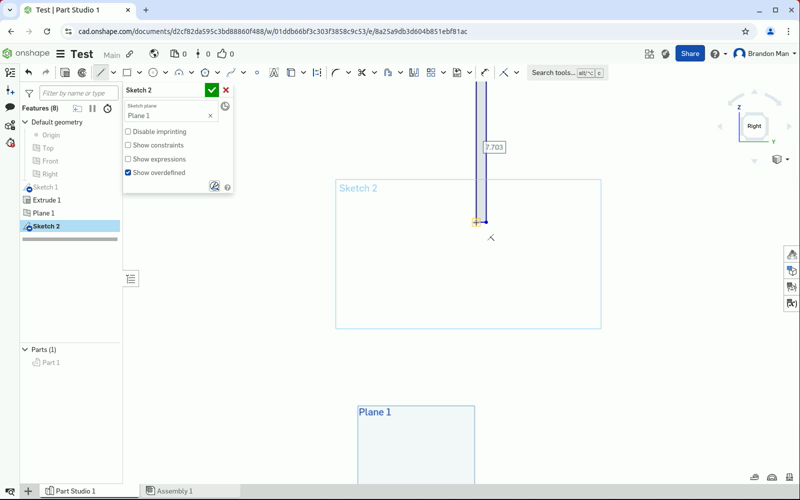
scroll(-6)
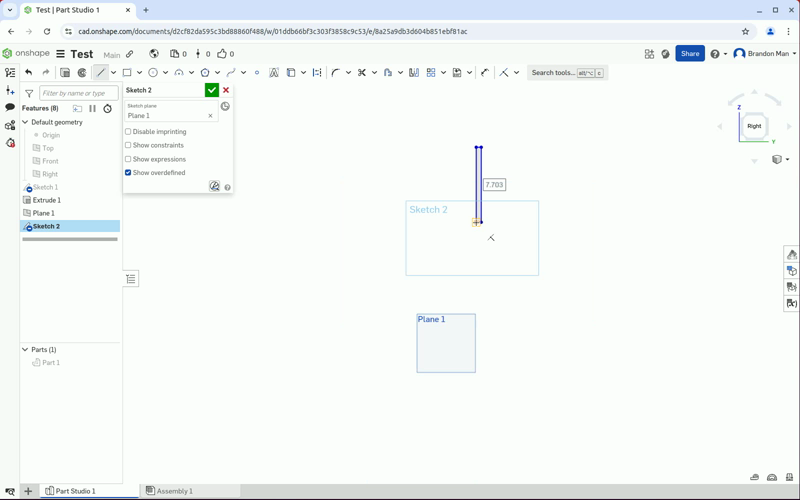
scroll(-6)
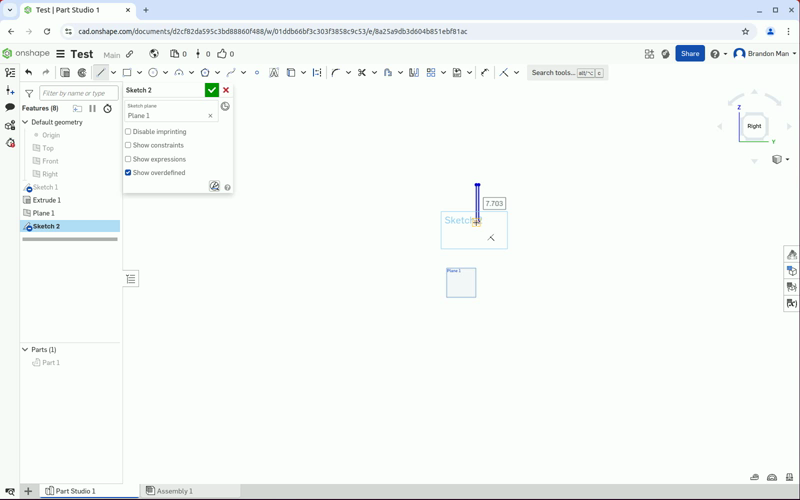
key(esc)
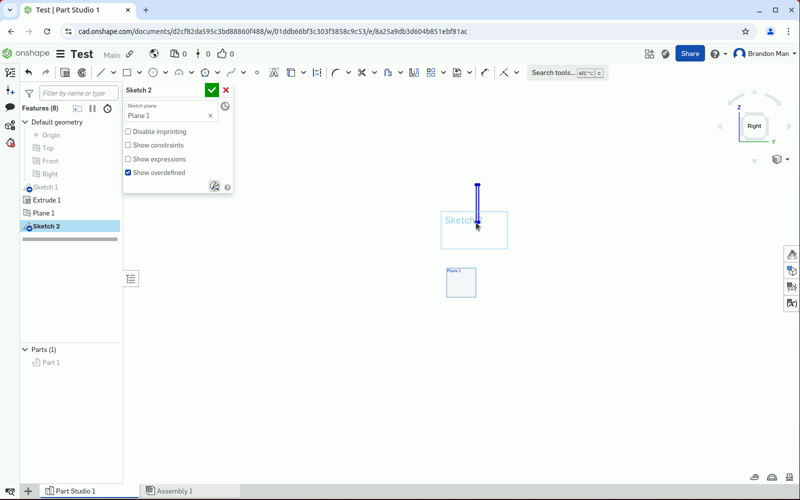
mouse_move(476, 195)
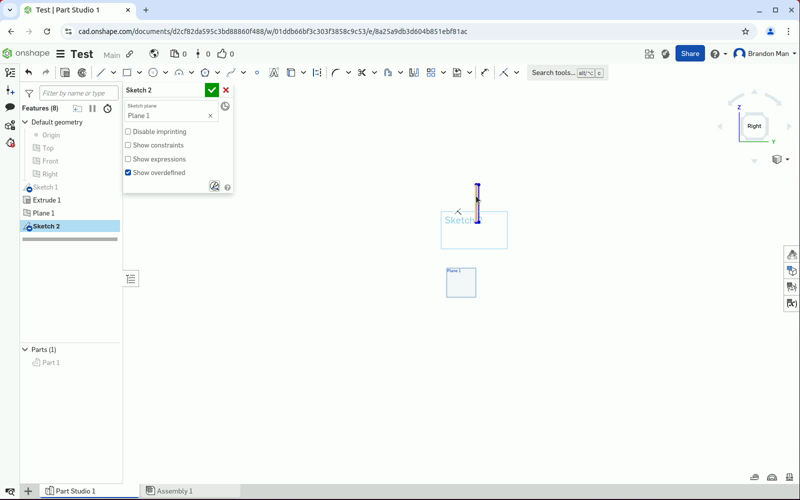
scroll(6)
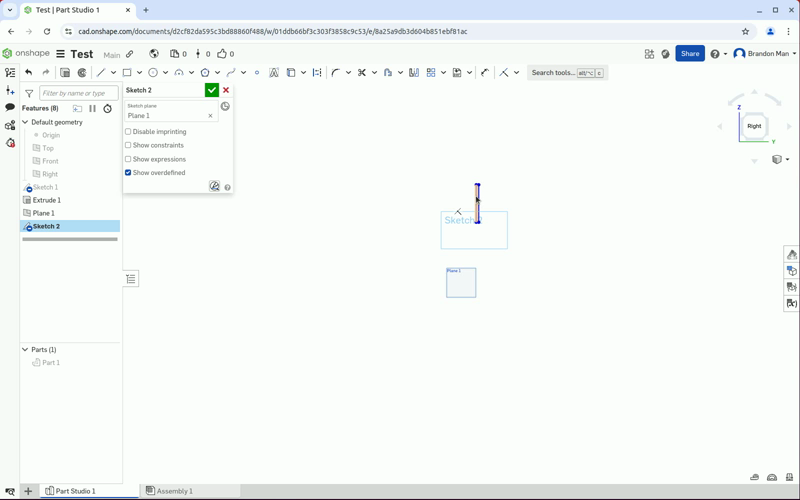
scroll(6)
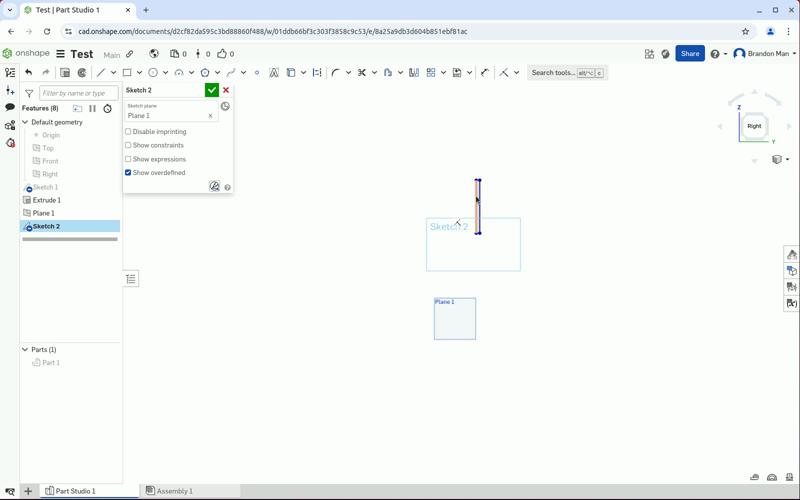
scroll(6)
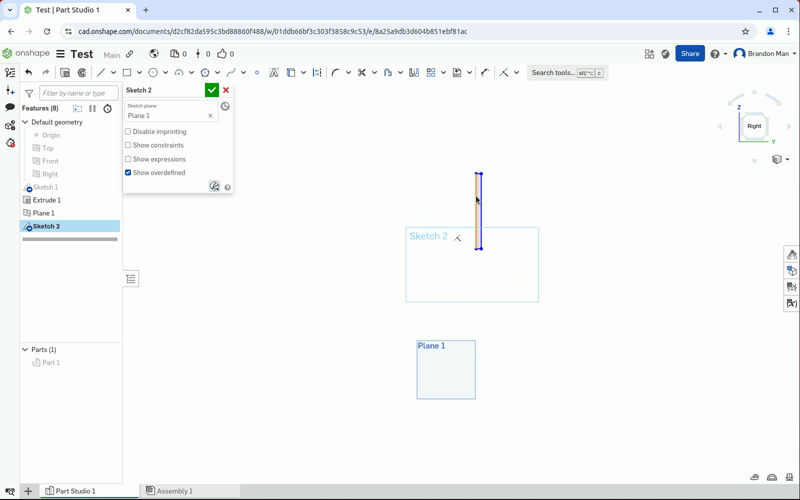
scroll(6)
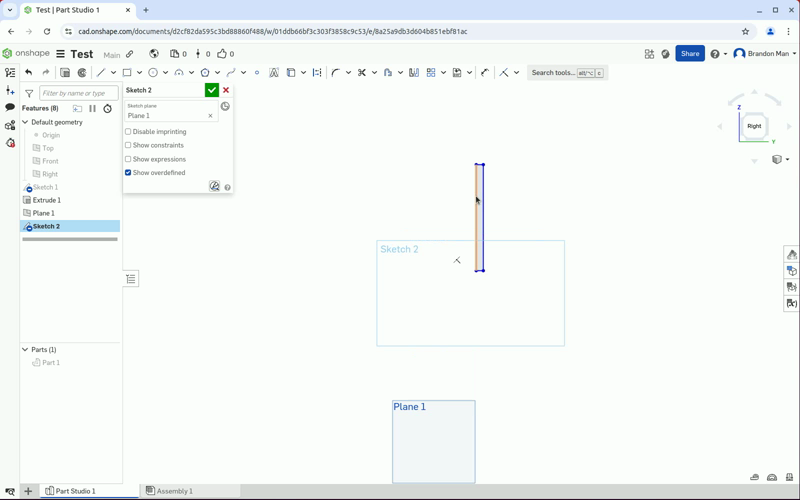
scroll(6)
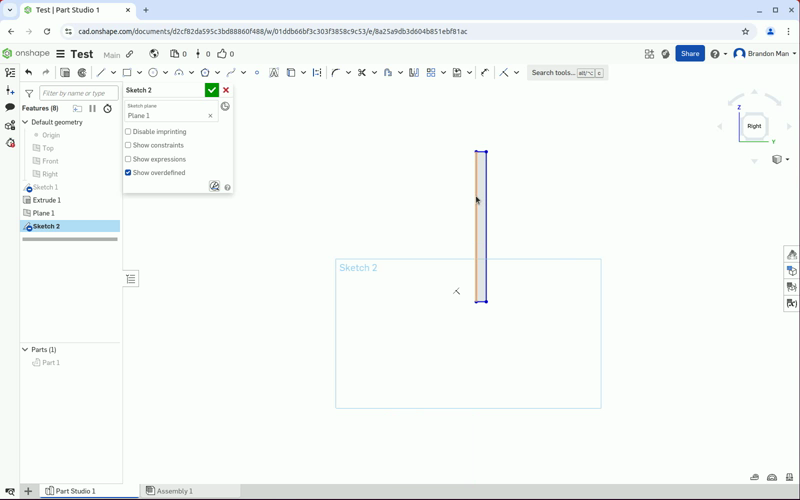
scroll(6)
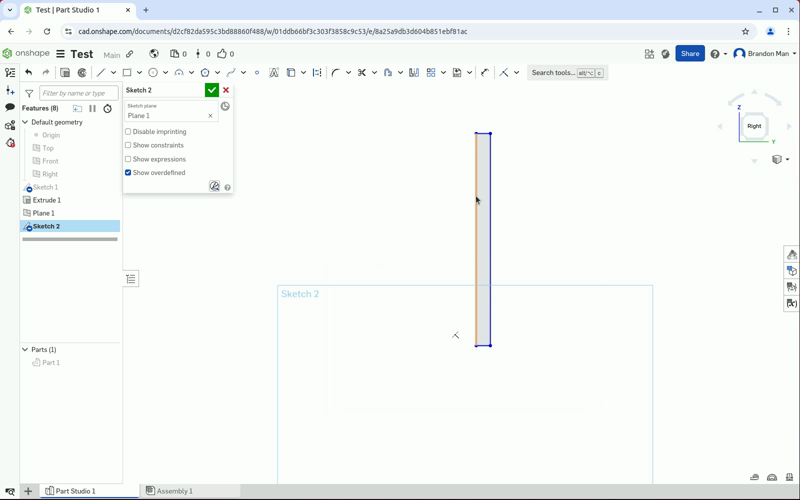
scroll(6)
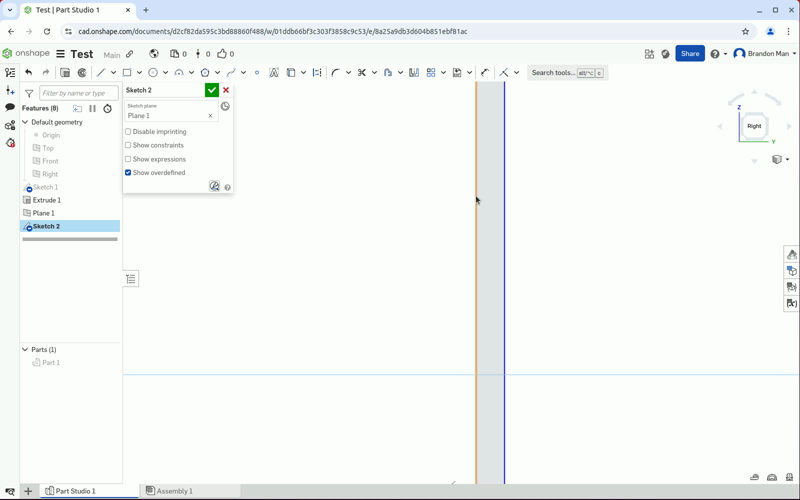
click(476, 195)
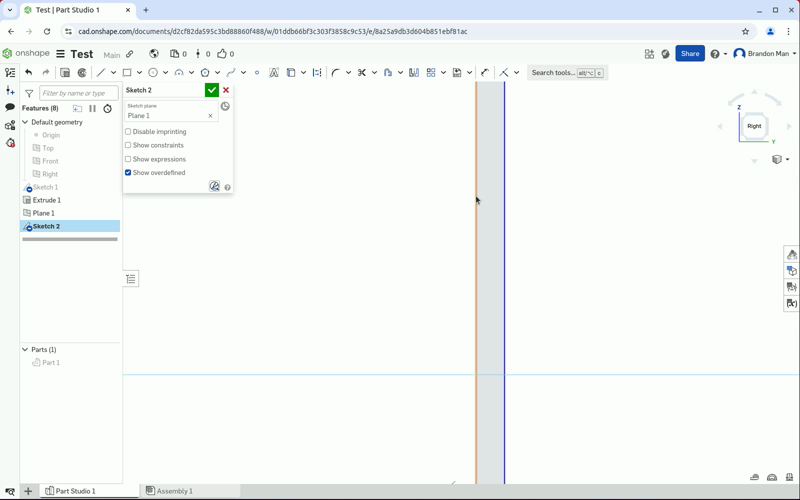
scroll(-6)
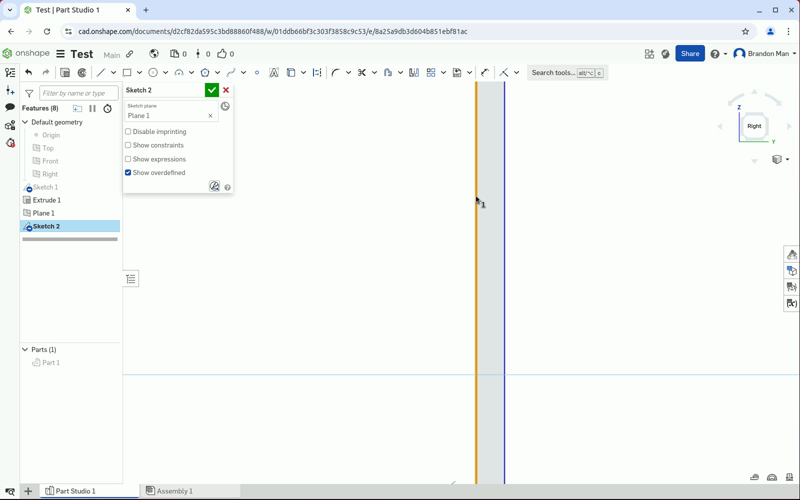
scroll(-6)
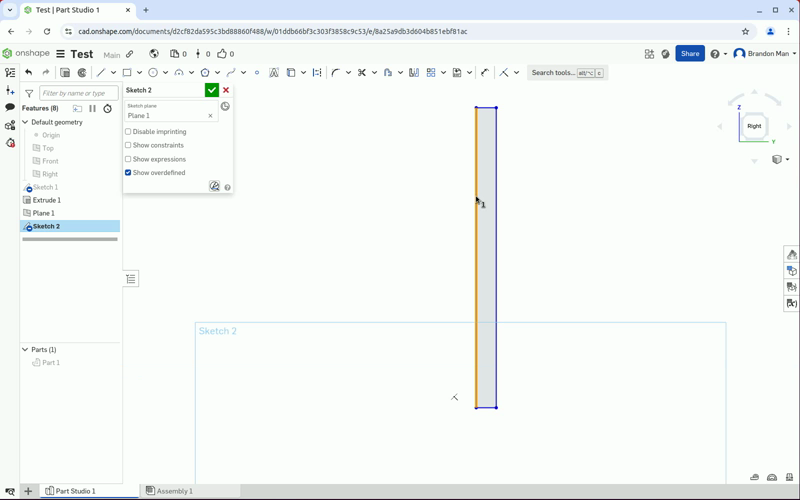
scroll(-6)
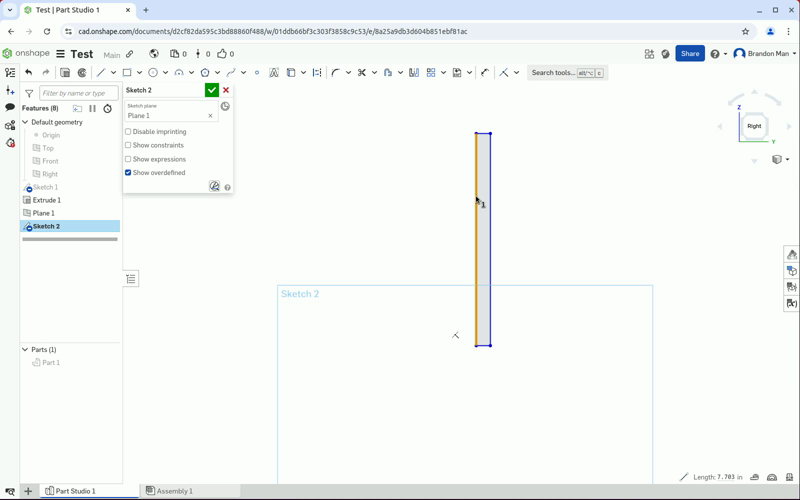
scroll(-6)
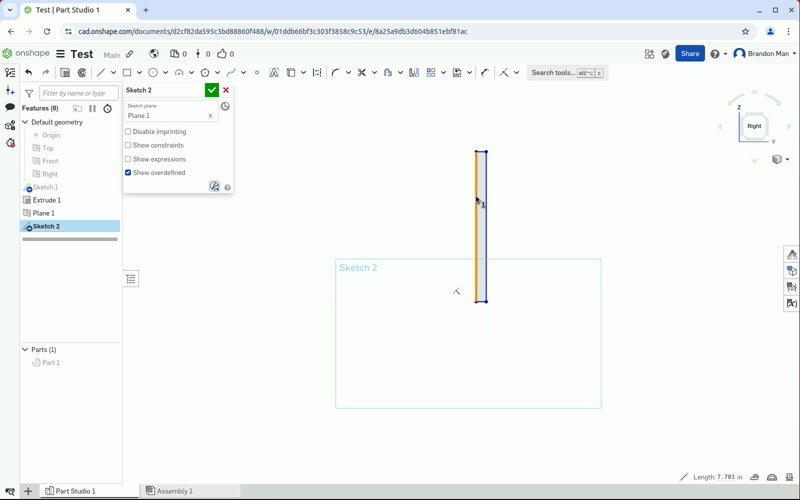
scroll(-6)
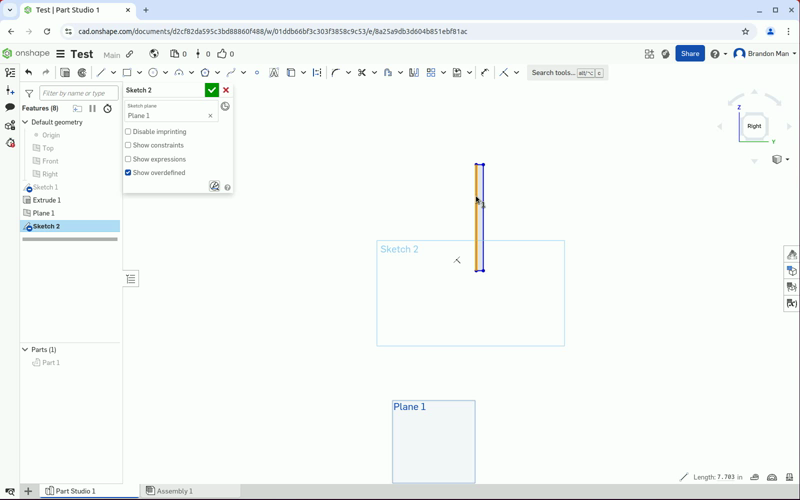
scroll(-6)
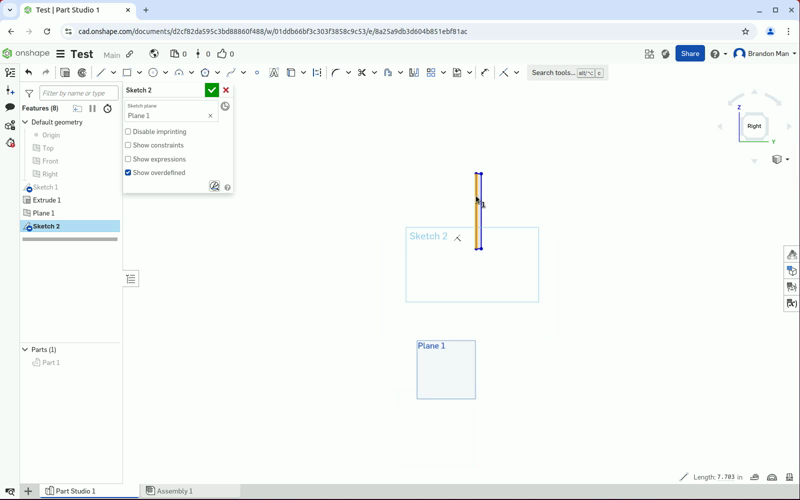
scroll(-6)
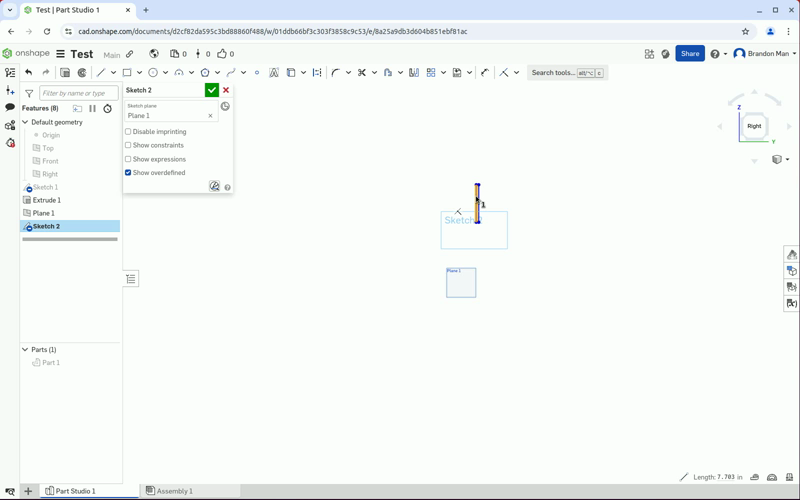
mouse_move(73, 352)
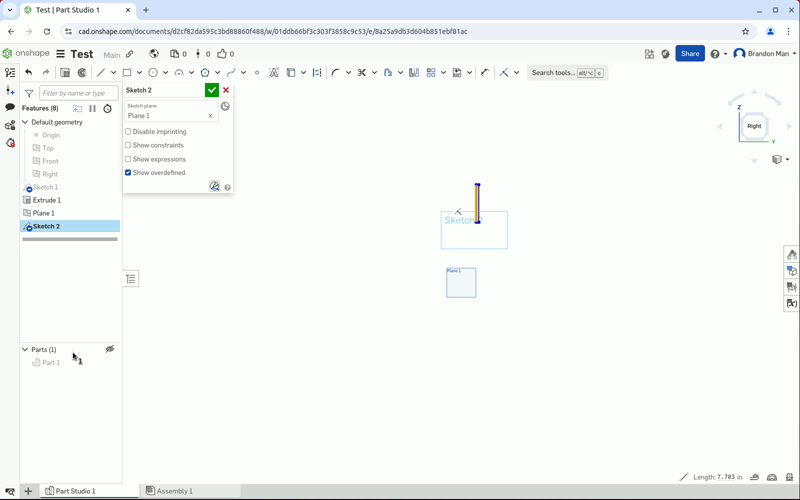
key(shift+y)
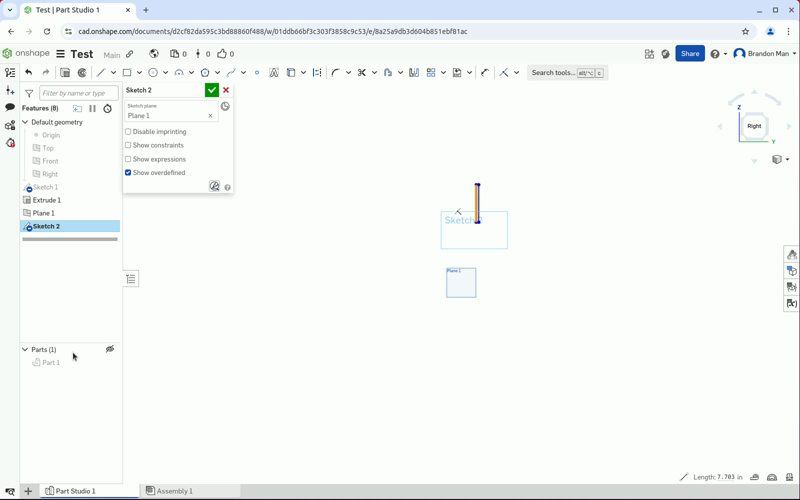
key(shift+e)
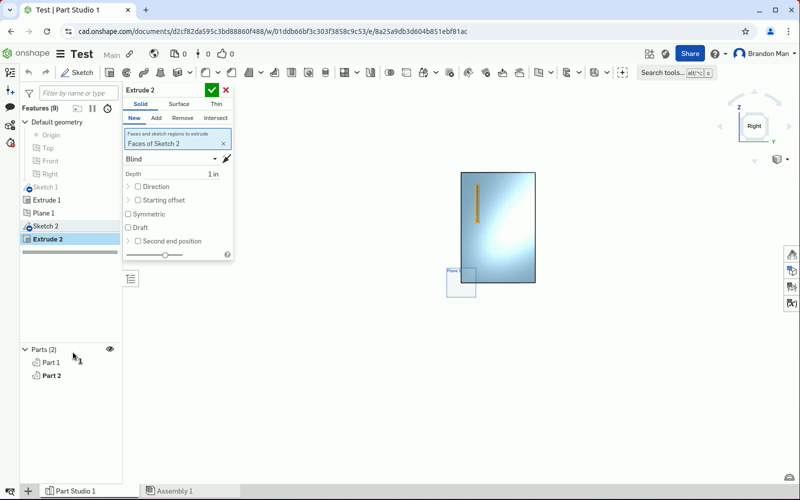
mouse_move(143, 106)
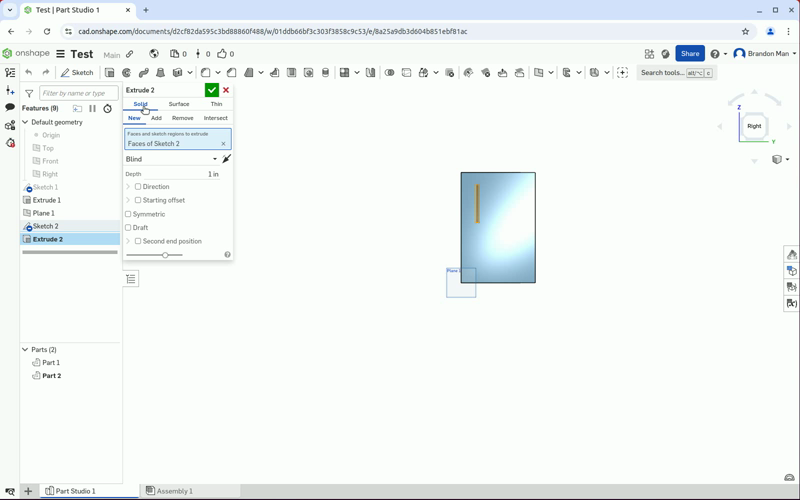
click(143, 106)
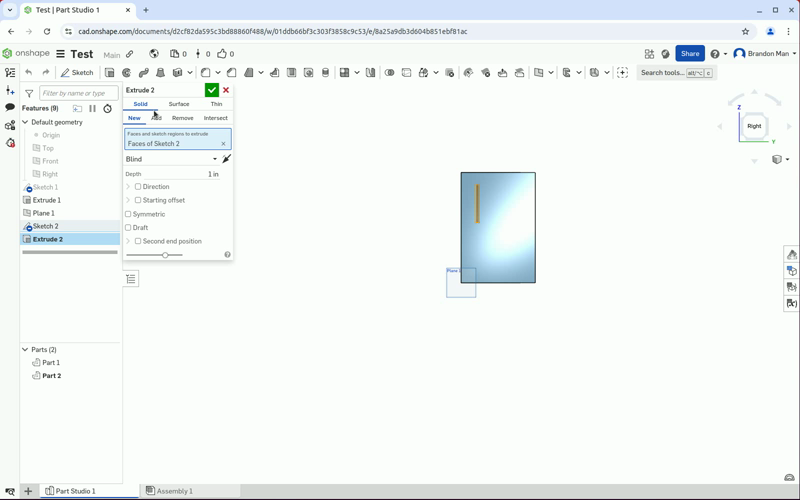
mouse_move(186, 120)
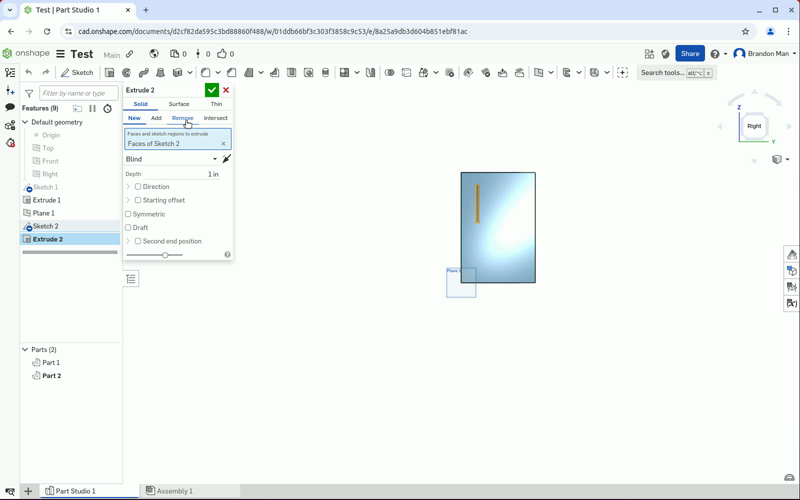
click(186, 120)
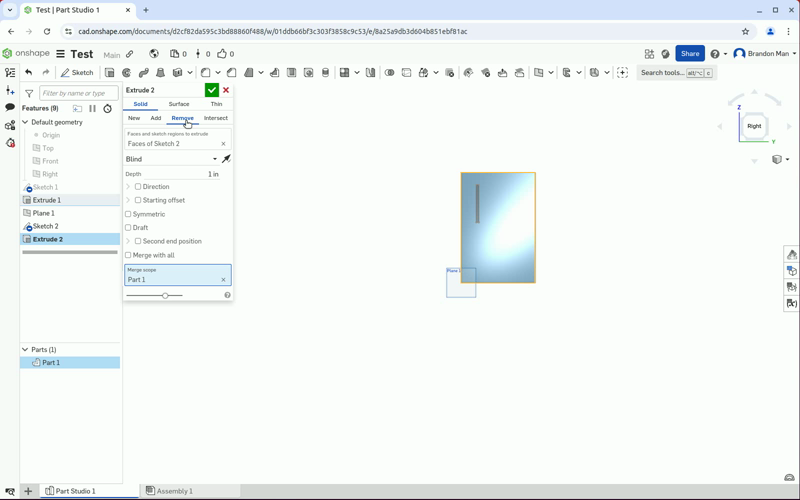
key(tab, 4)
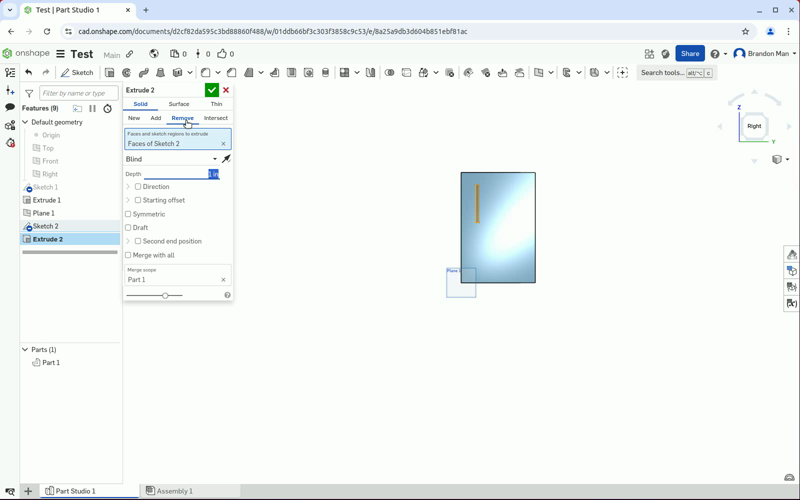
text(7.462)
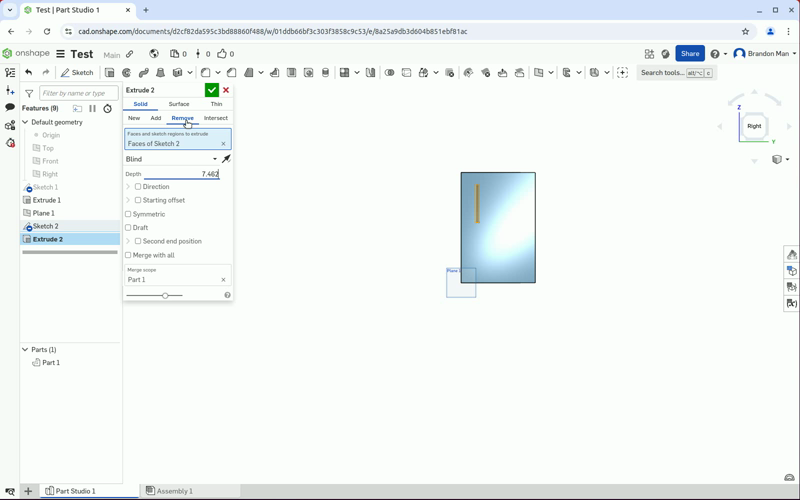
key(tab, 6)
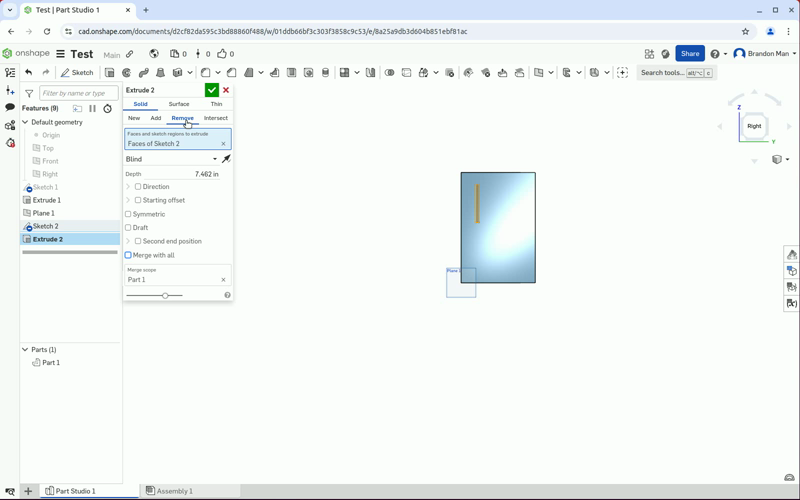
key(space)
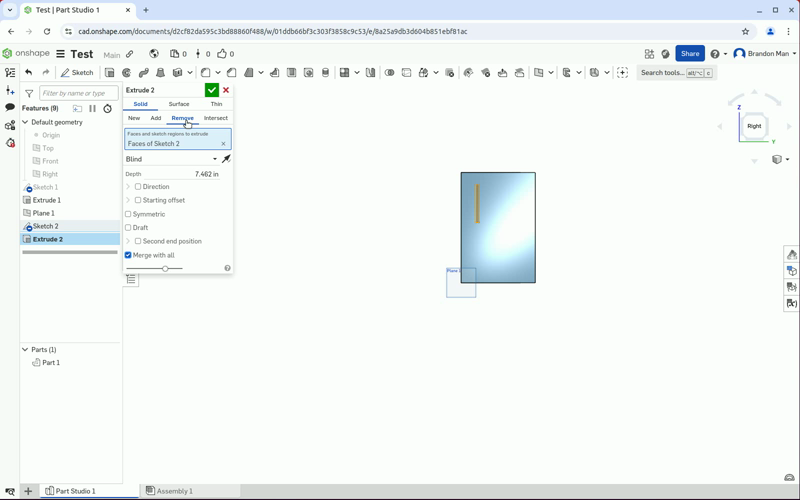
key(enter)
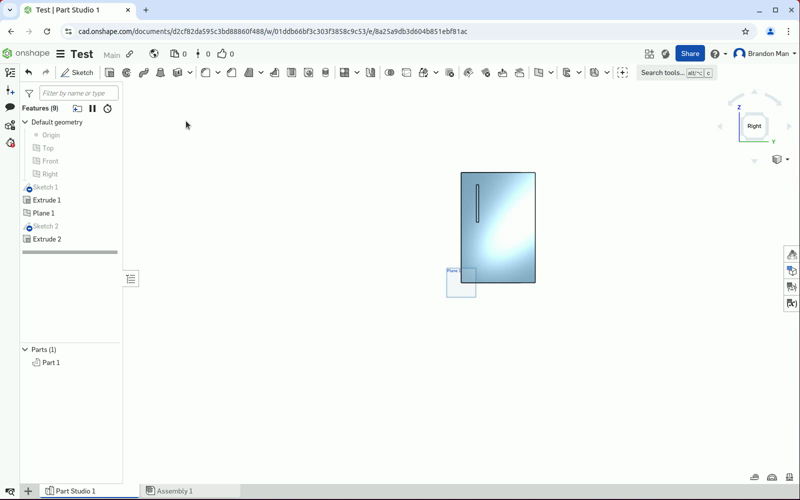
key(shift+h)
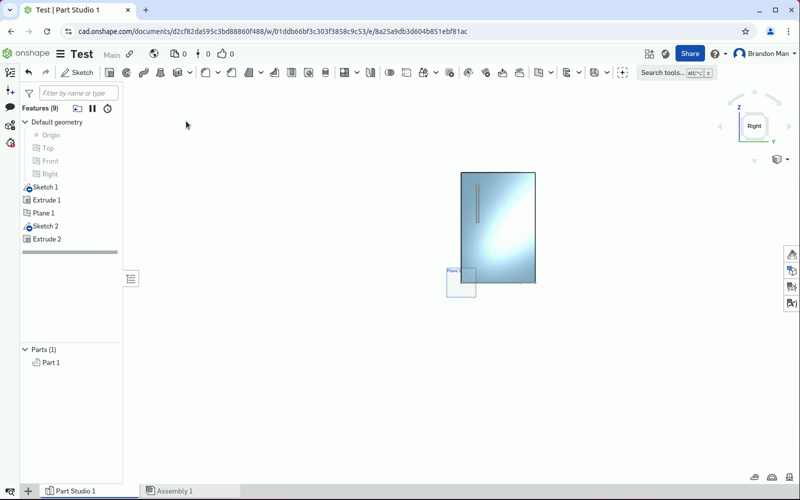
key(shift+h)
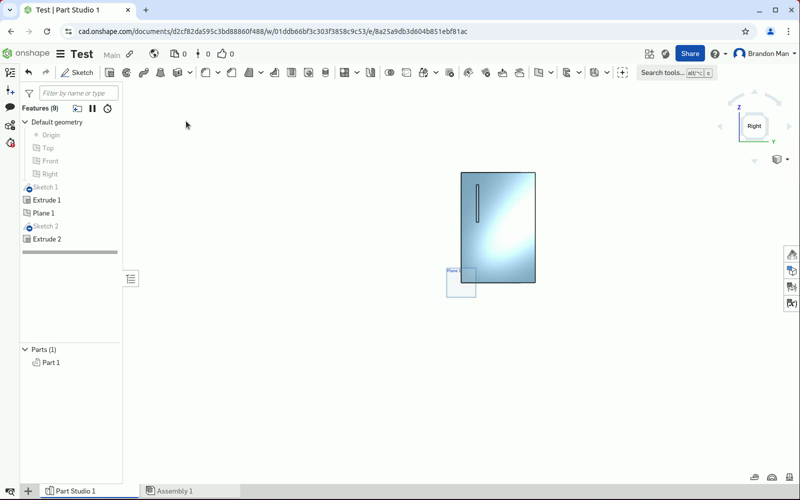
mouse_move(73, 189)
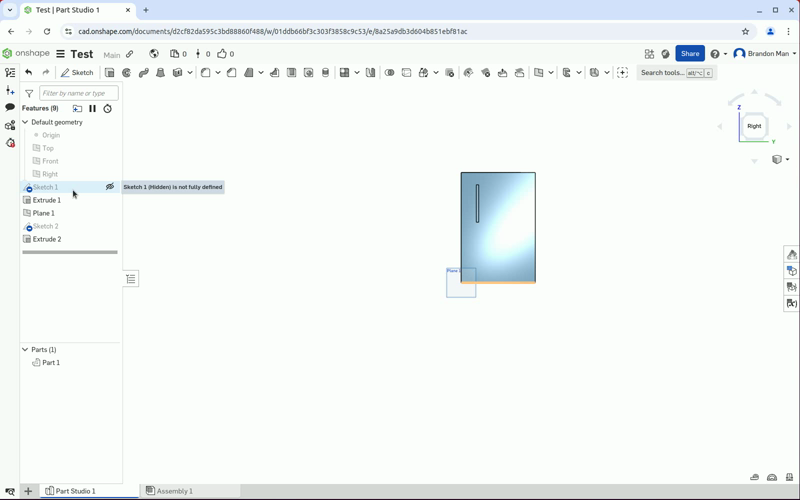
click(73, 189)
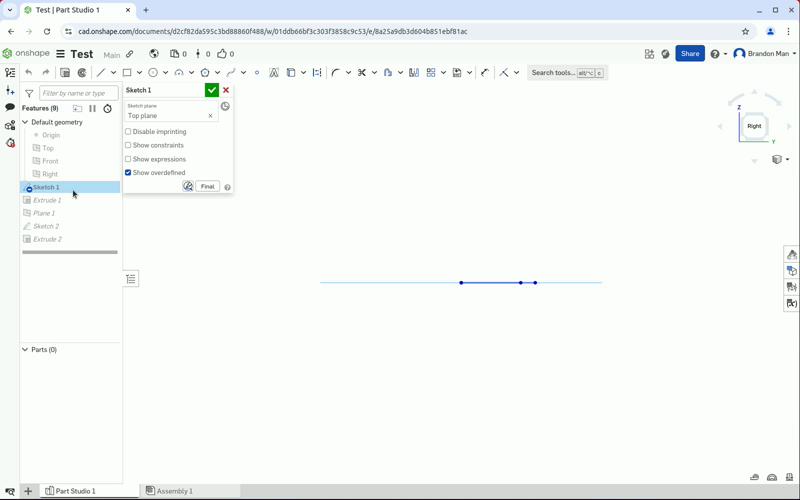
mouse_move(229, 92)
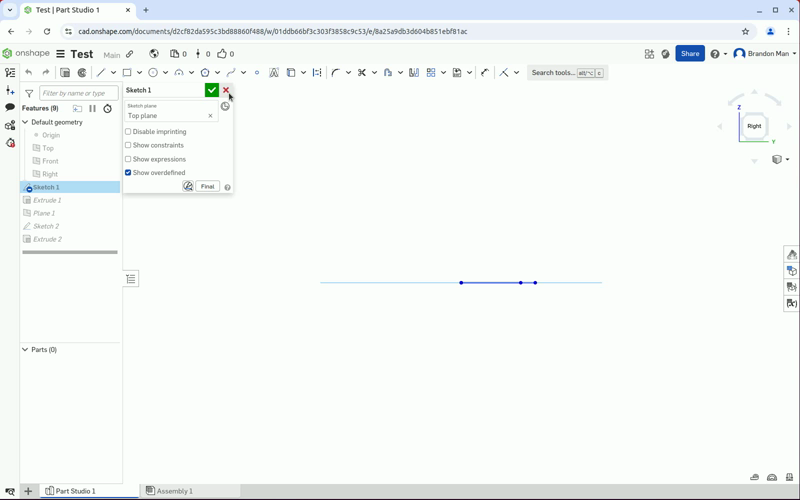
click(229, 92)
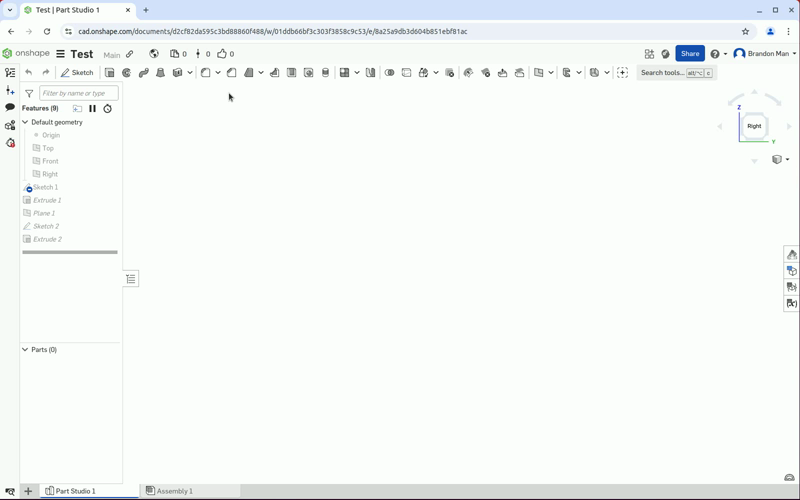
key(shift+s)
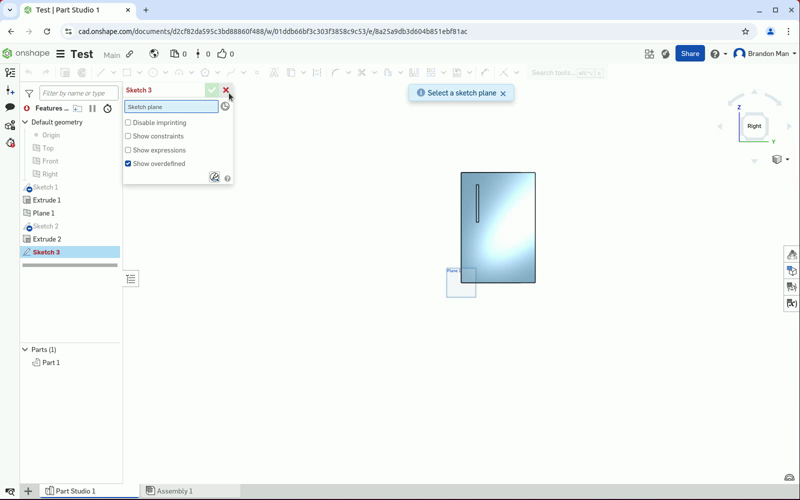
mouse_move(73, 215)
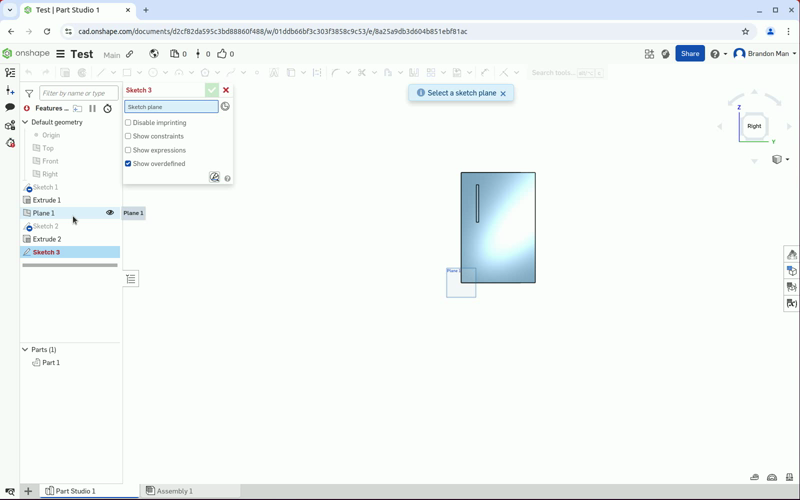
click(73, 215)
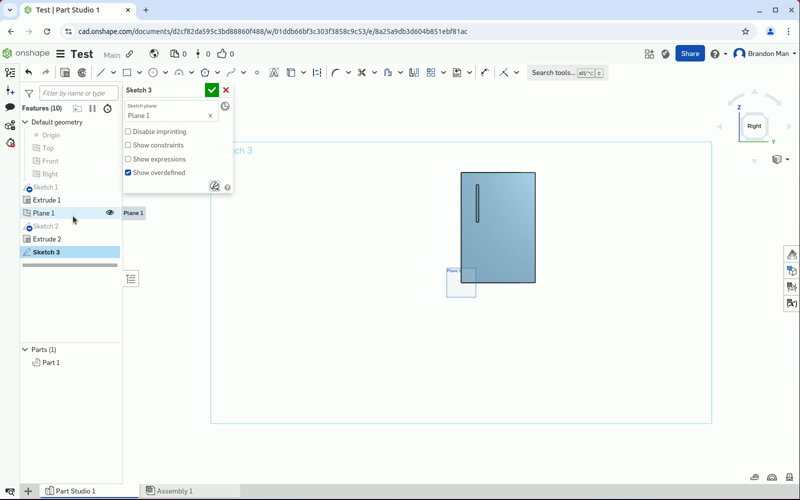
mouse_move(73, 352)
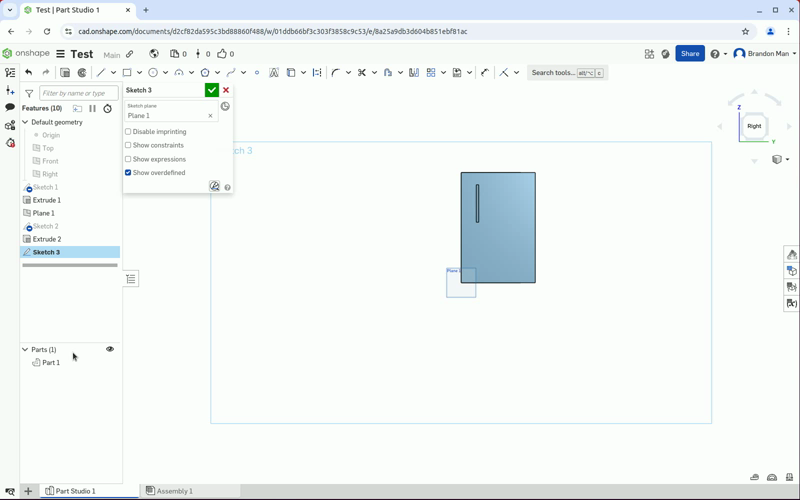
key(y)
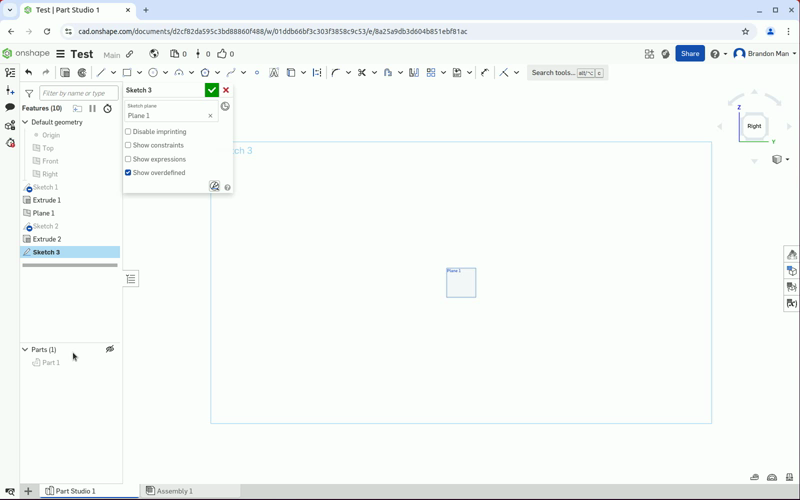
key(l)
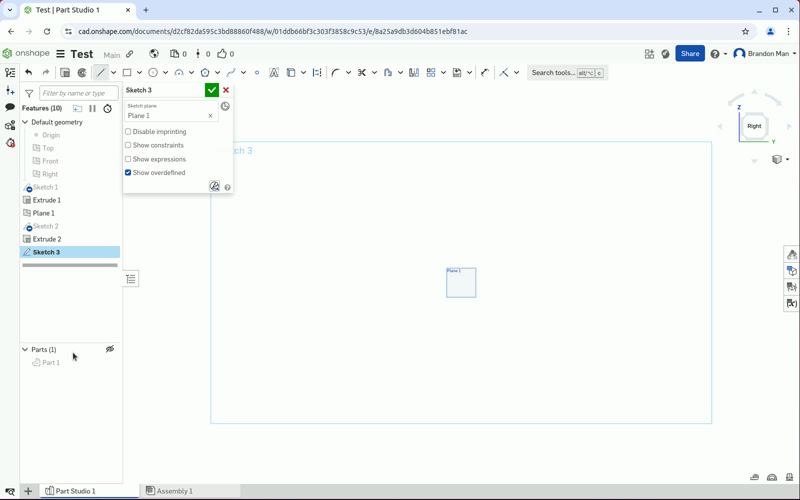
key_down(shift)
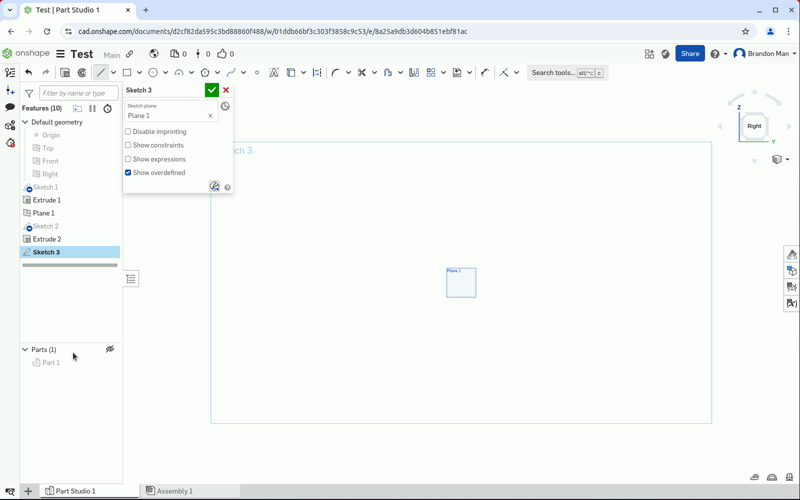
mouse_move(497, 222)
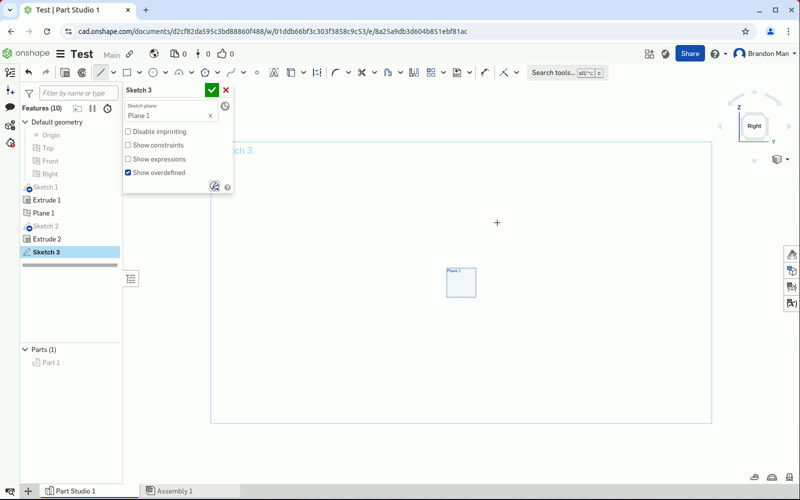
click(497, 222)
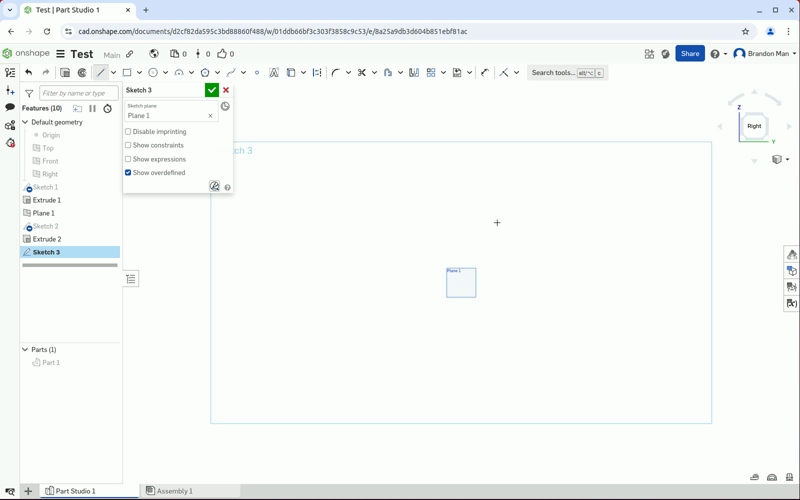
key_up(shift)
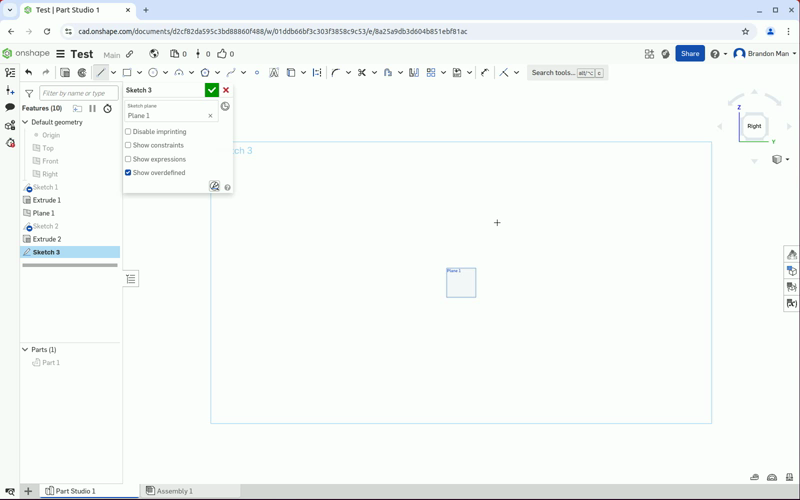
key_down(shift)
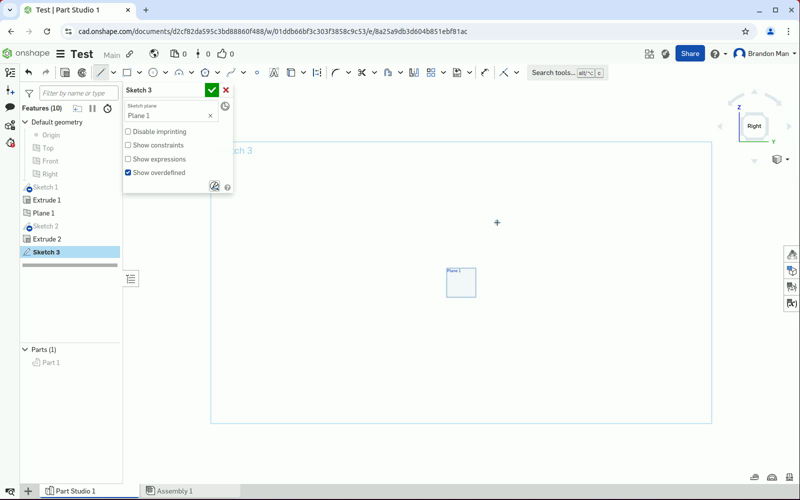
mouse_move(527, 222)
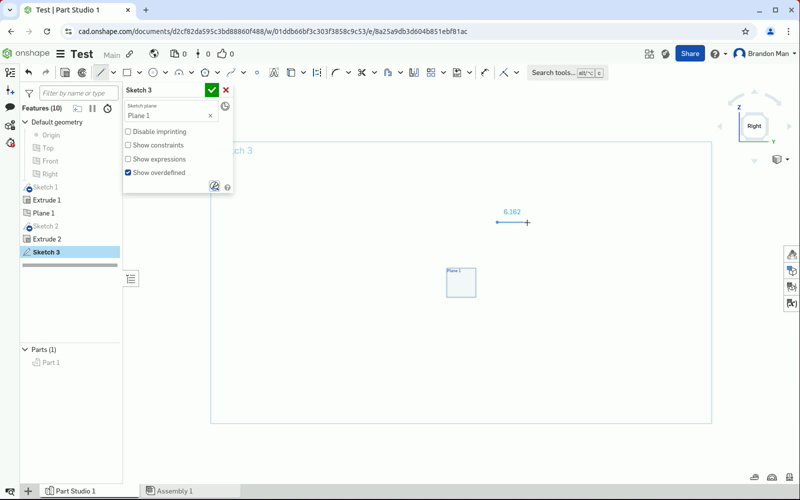
mouse_move(499, 222)
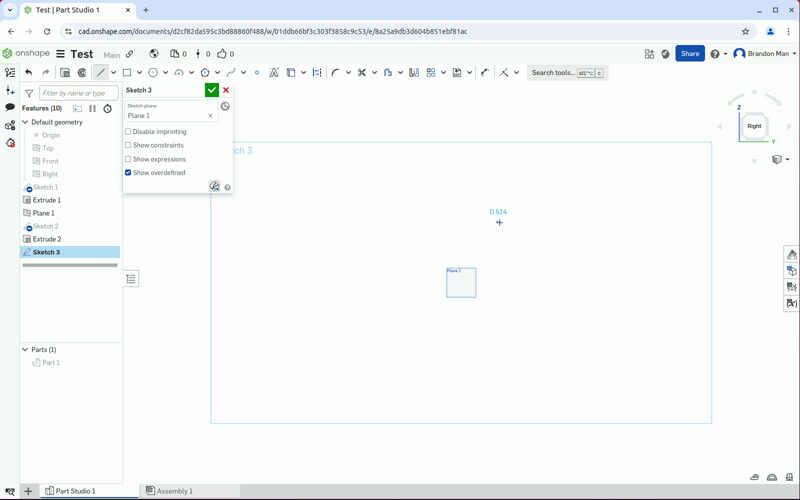
scroll(6)
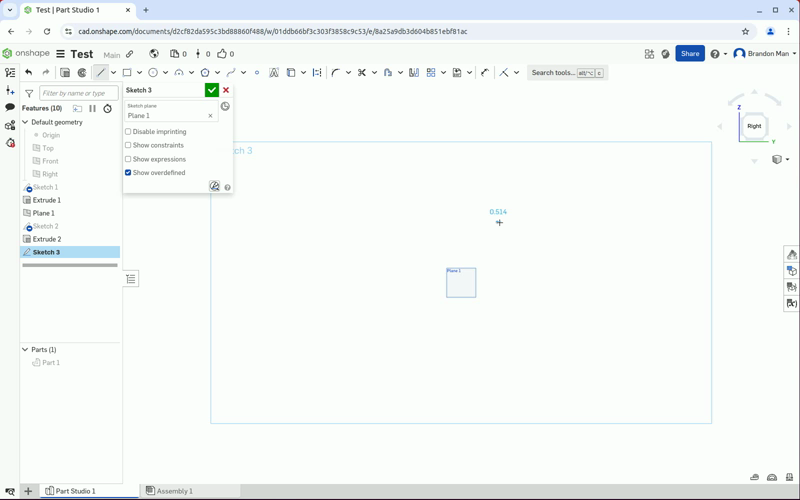
scroll(6)
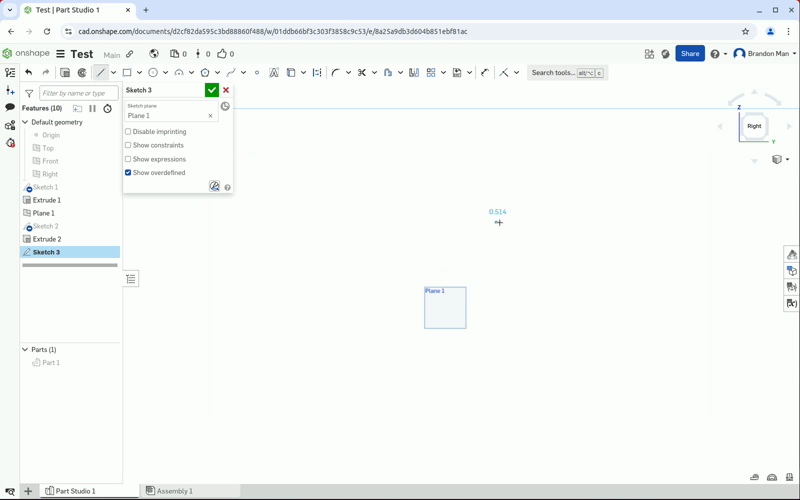
scroll(6)
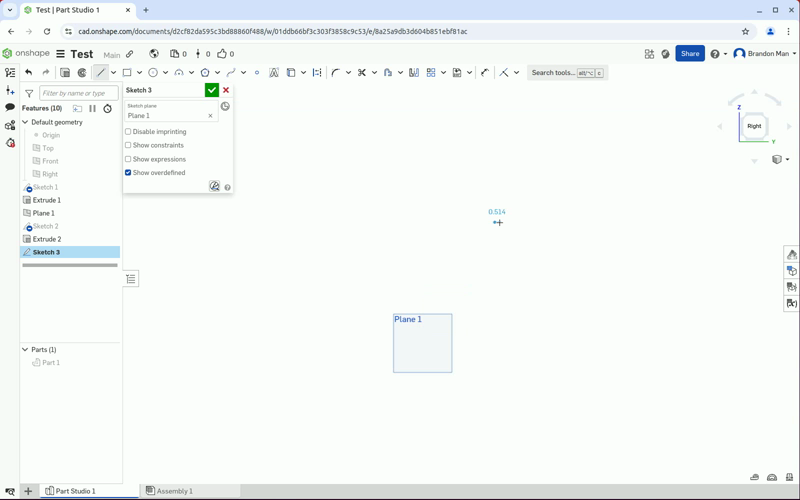
scroll(6)
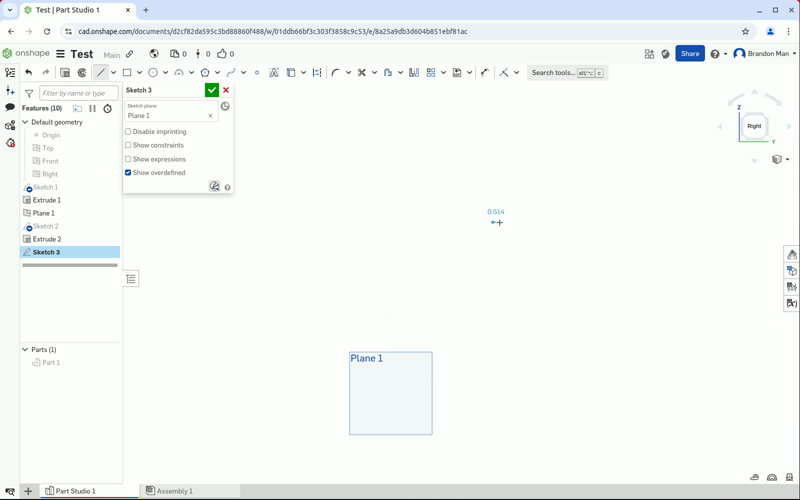
scroll(6)
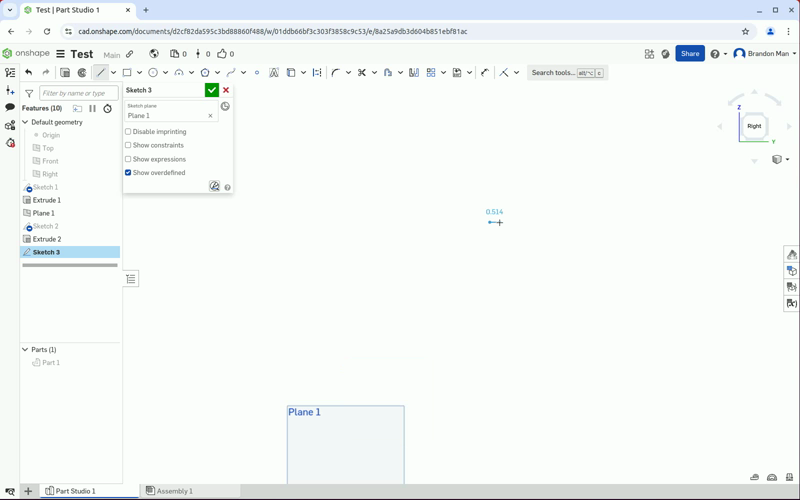
scroll(6)
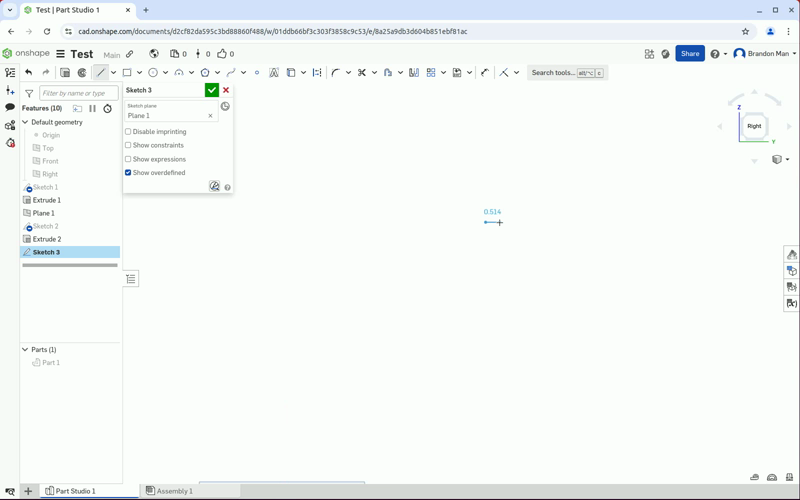
scroll(6)
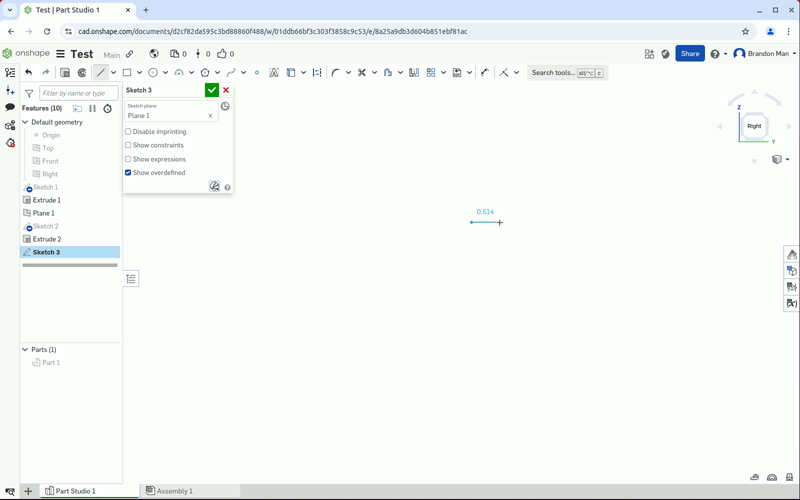
click(499, 222)
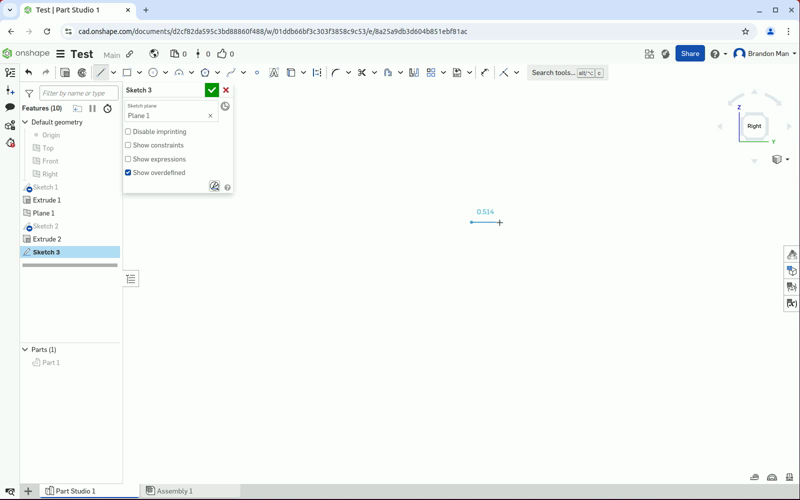
scroll(-6)
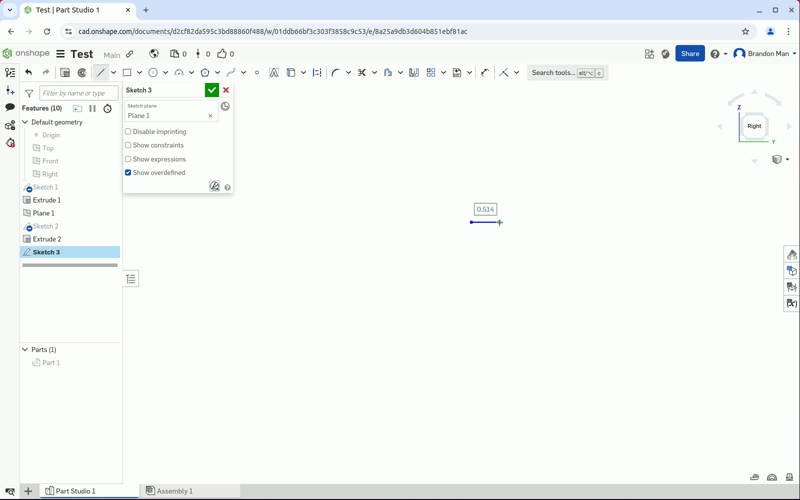
scroll(-6)
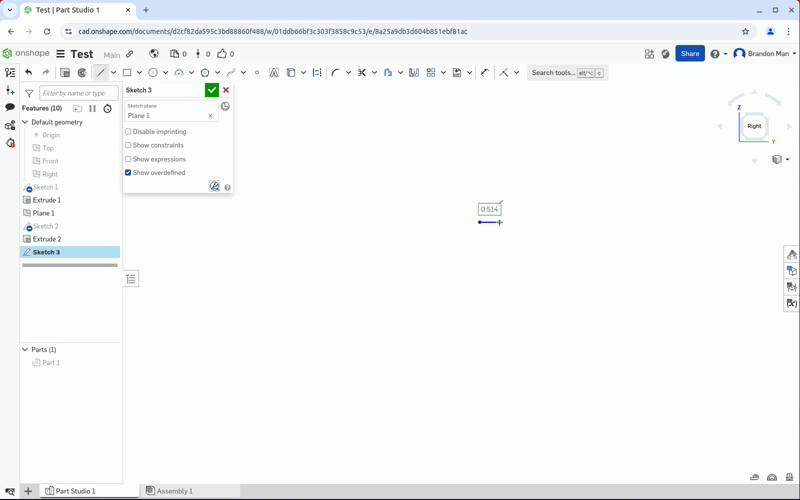
scroll(-6)
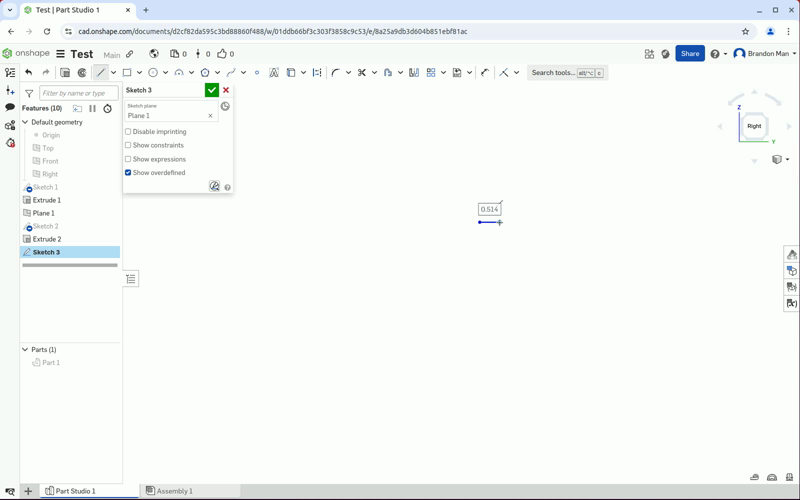
scroll(-6)
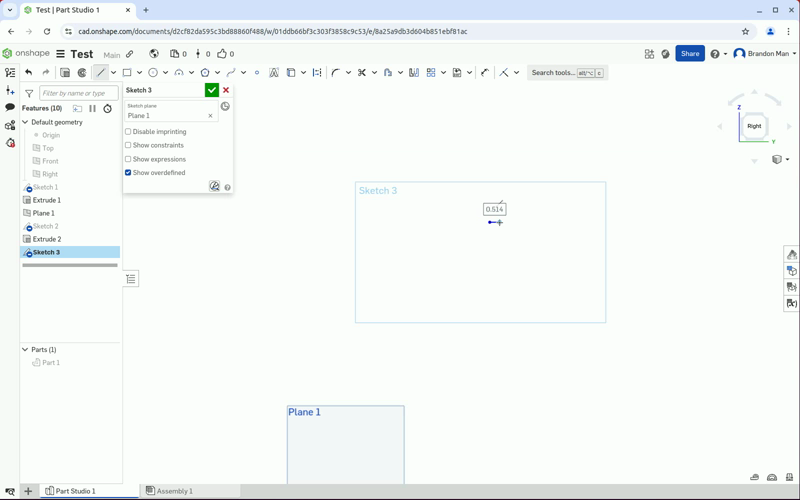
scroll(-6)
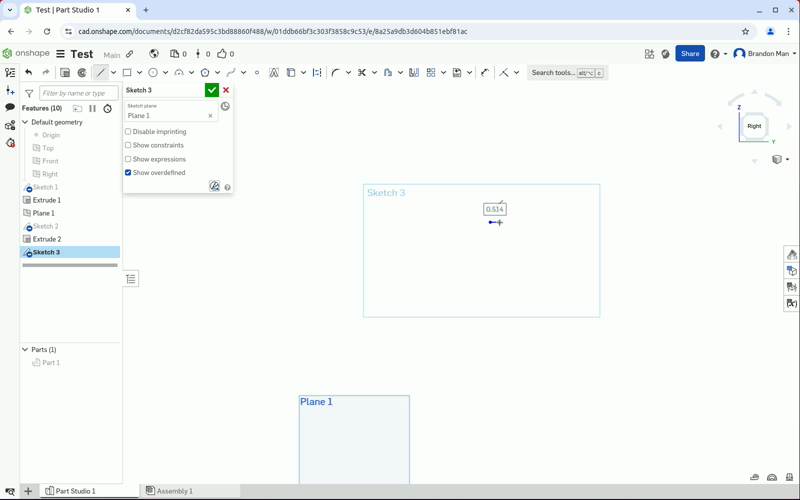
scroll(-6)
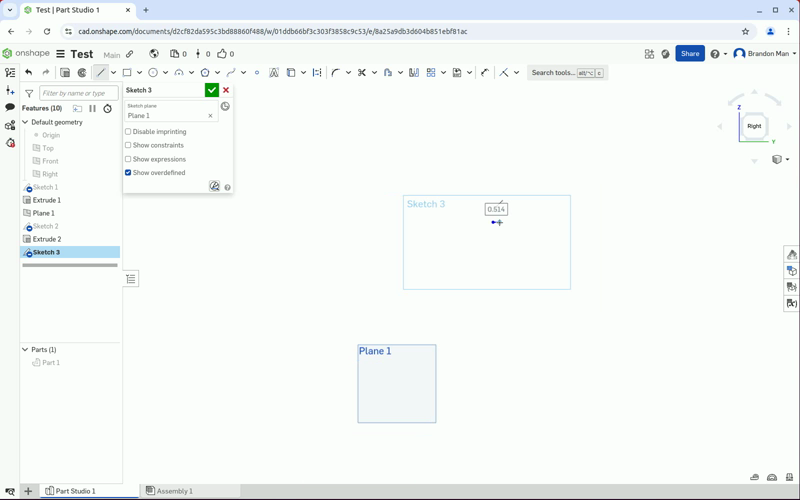
scroll(-6)
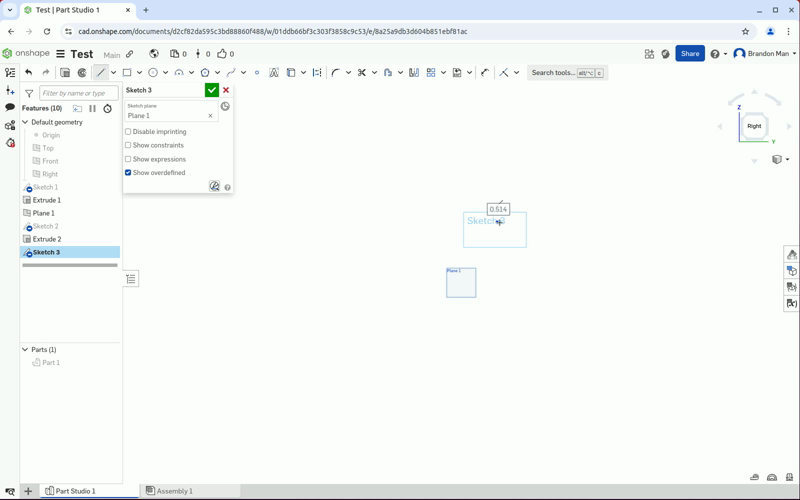
key_up(shift)
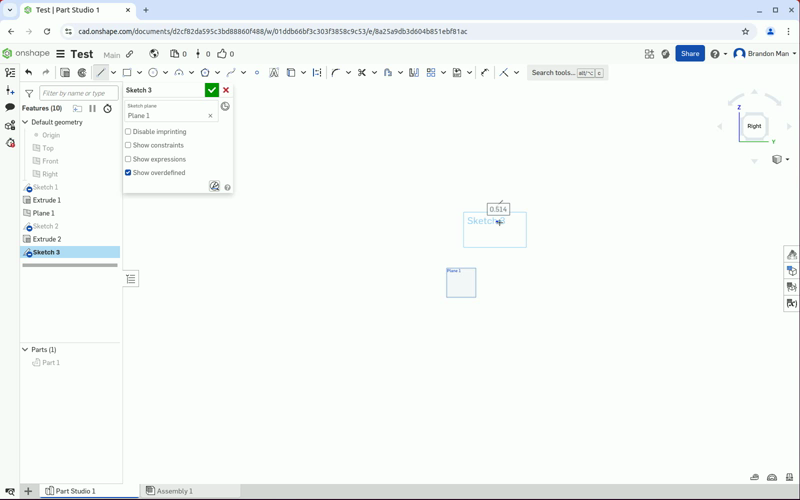
key_down(shift)
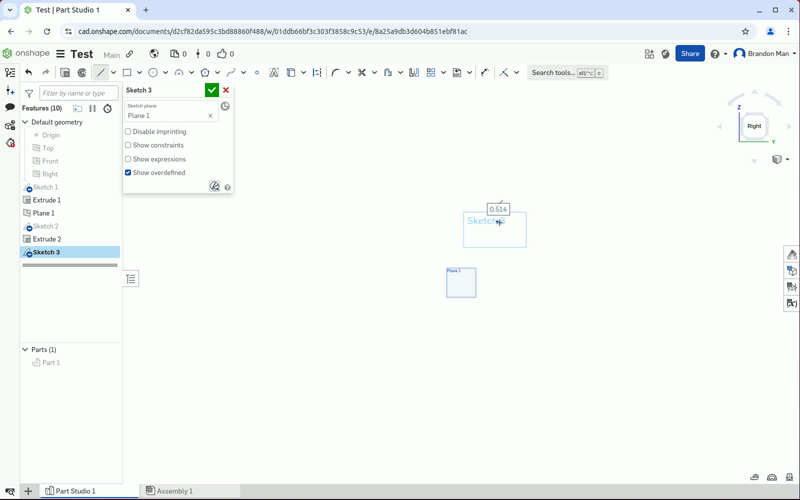
mouse_move(529, 222)
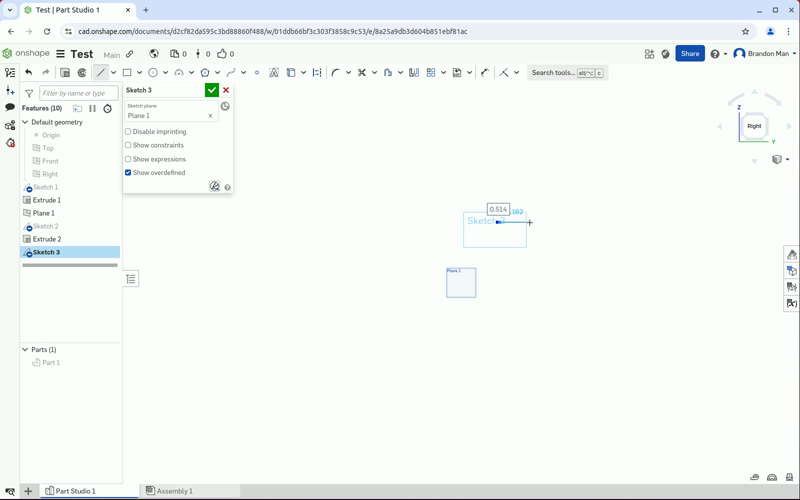
mouse_move(499, 184)
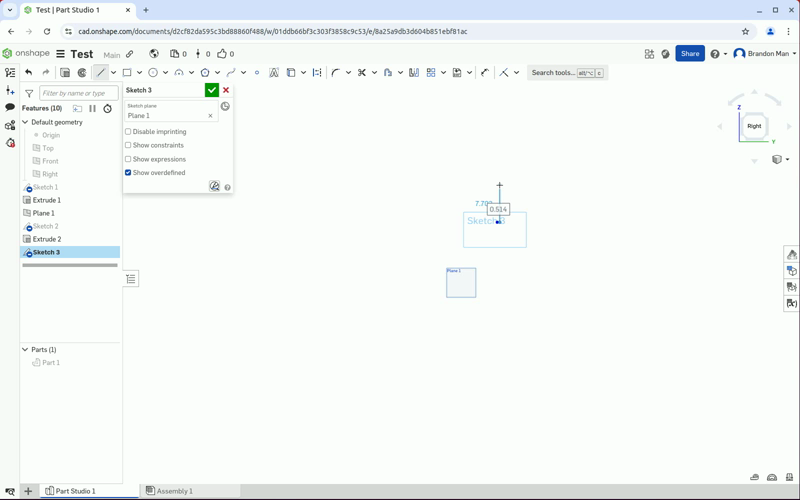
click(499, 184)
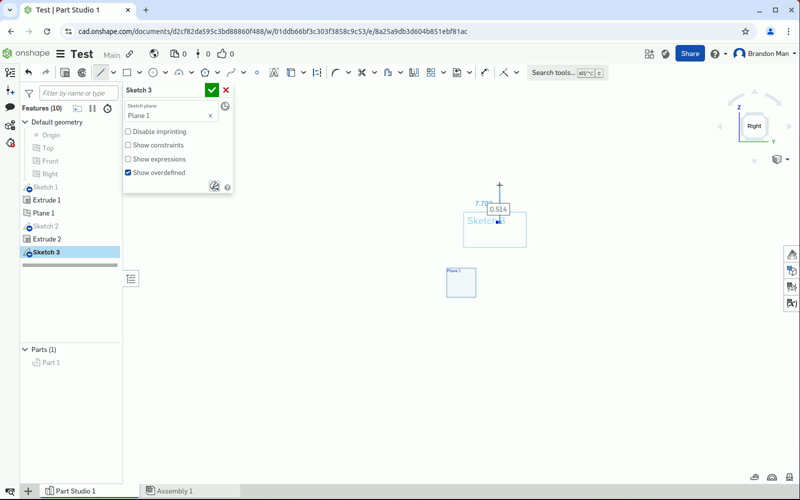
key_up(shift)
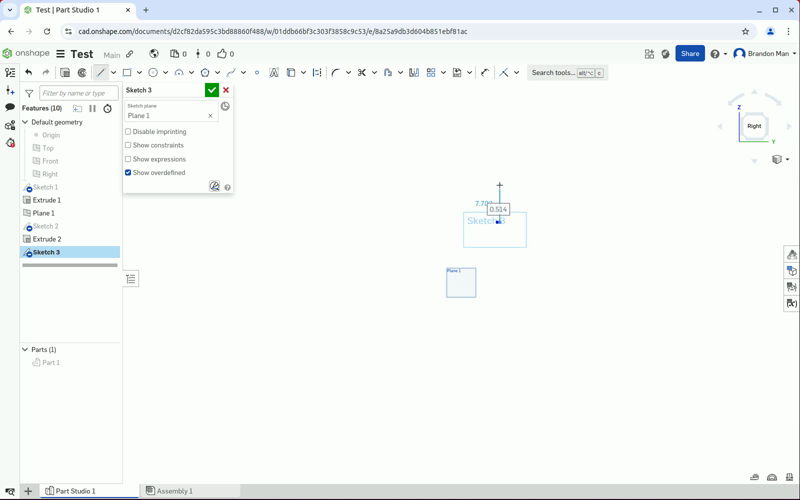
key_down(shift)
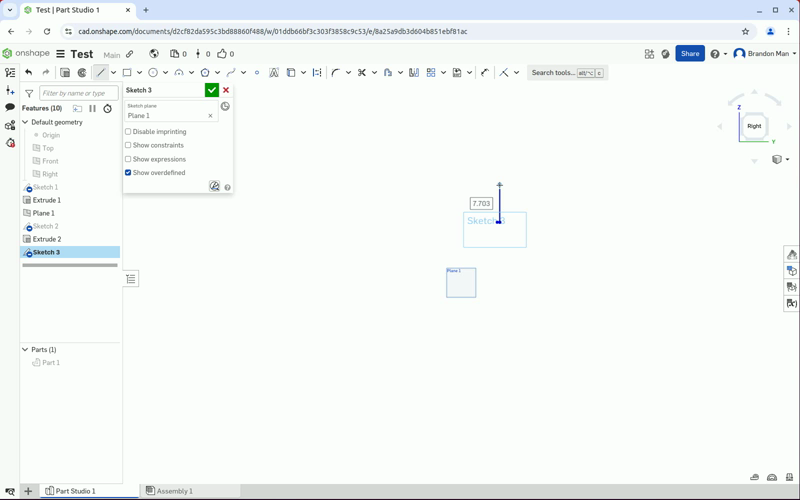
mouse_move(529, 184)
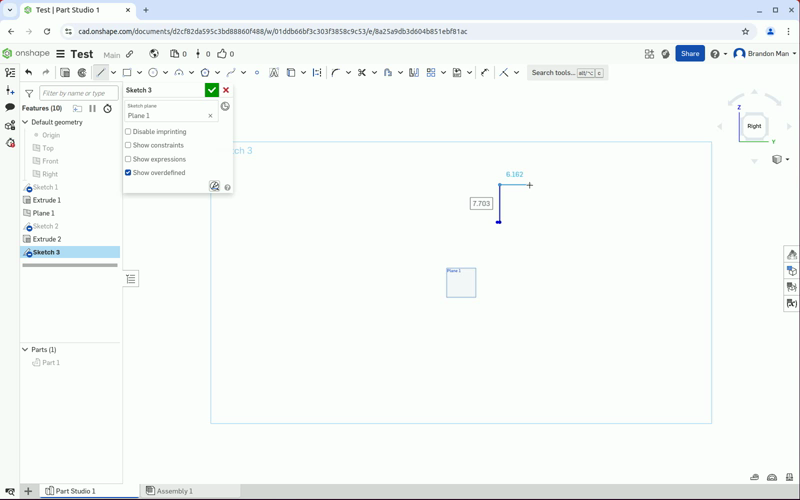
mouse_move(497, 184)
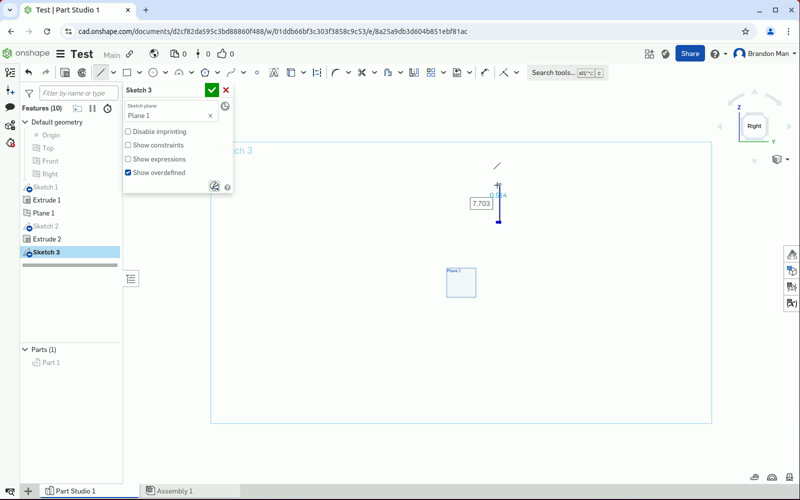
scroll(6)
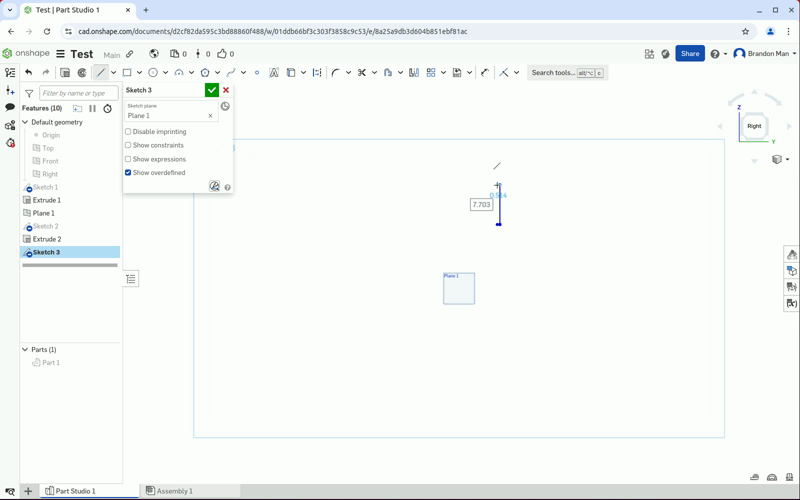
scroll(6)
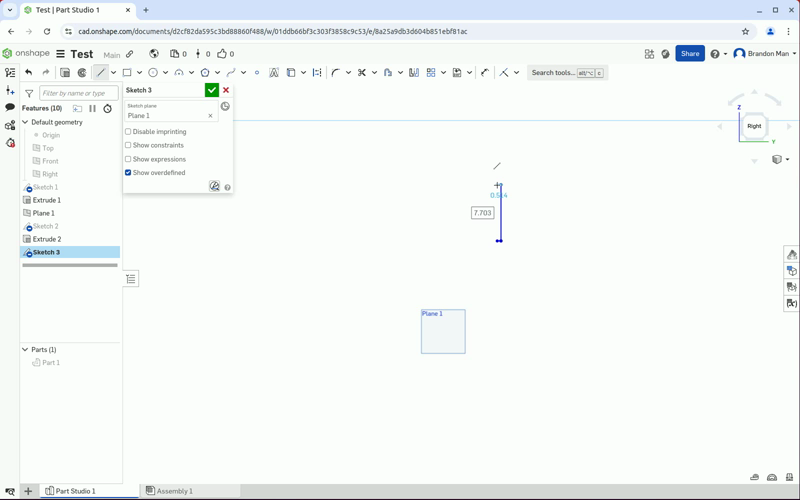
scroll(6)
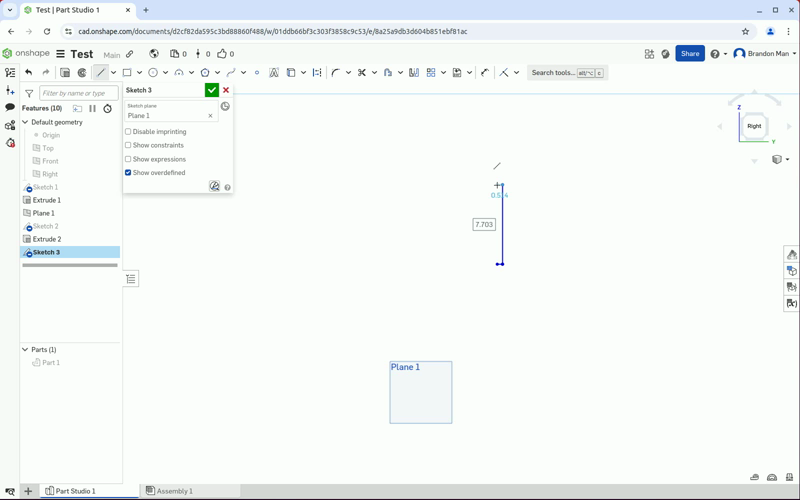
scroll(6)
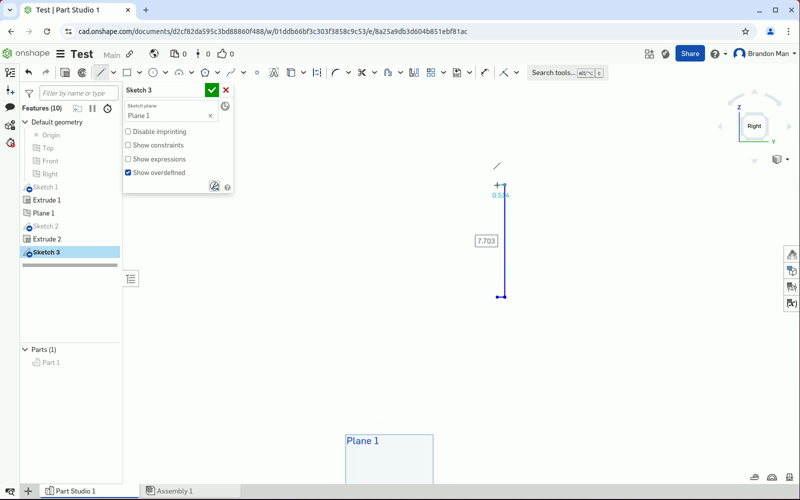
scroll(6)
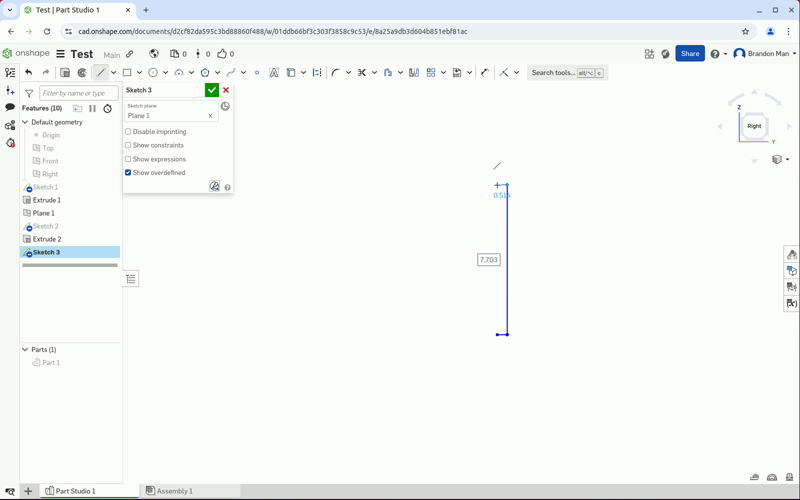
scroll(6)
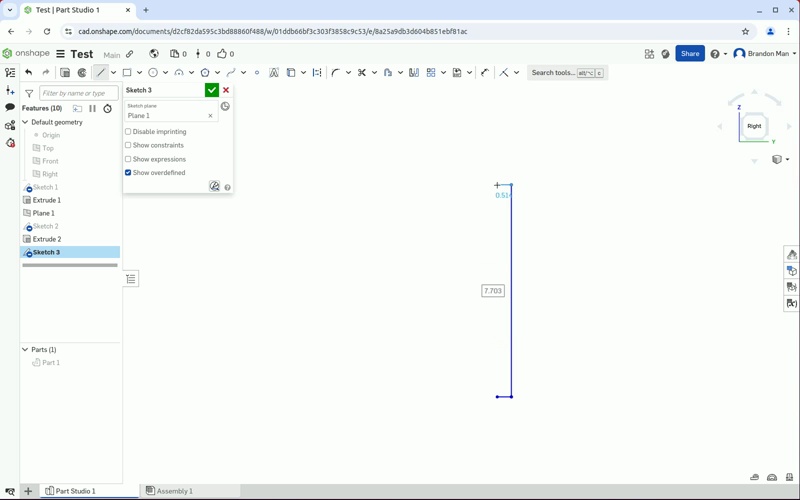
scroll(6)
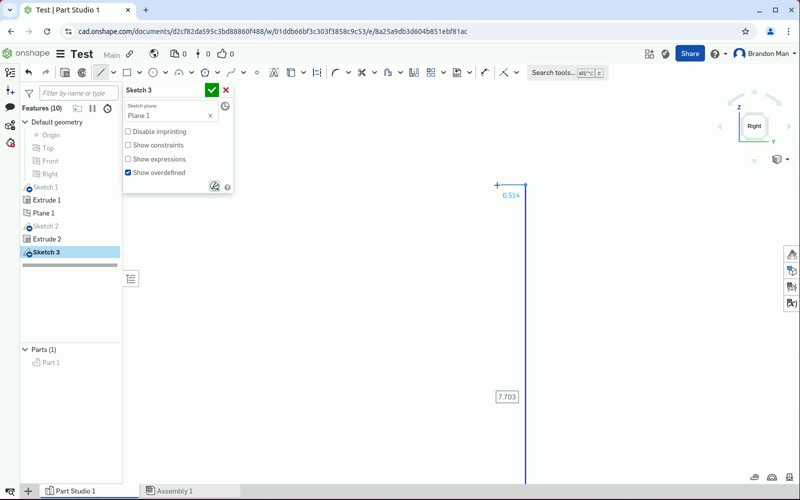
click(497, 184)
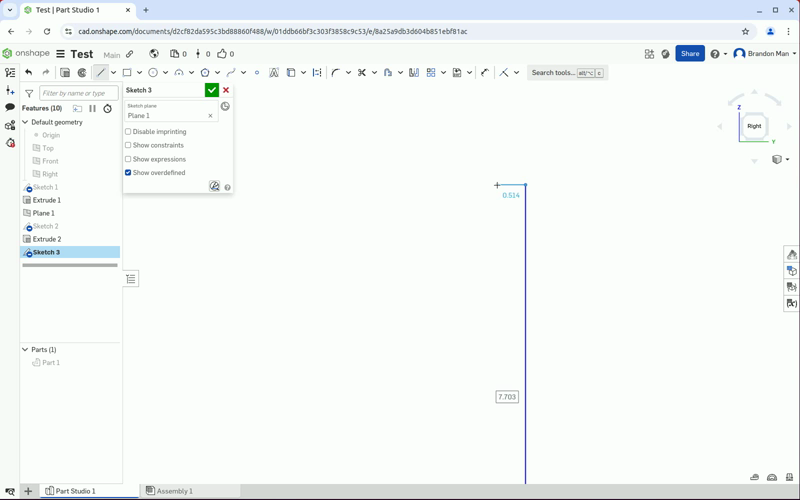
scroll(-6)
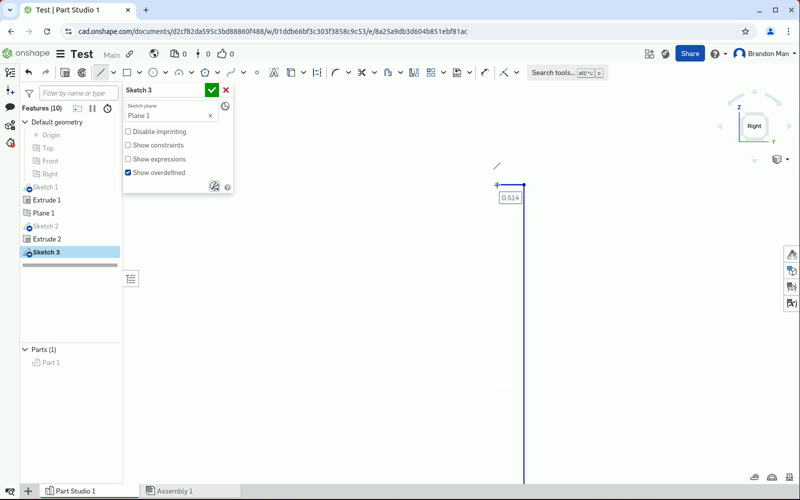
scroll(-6)
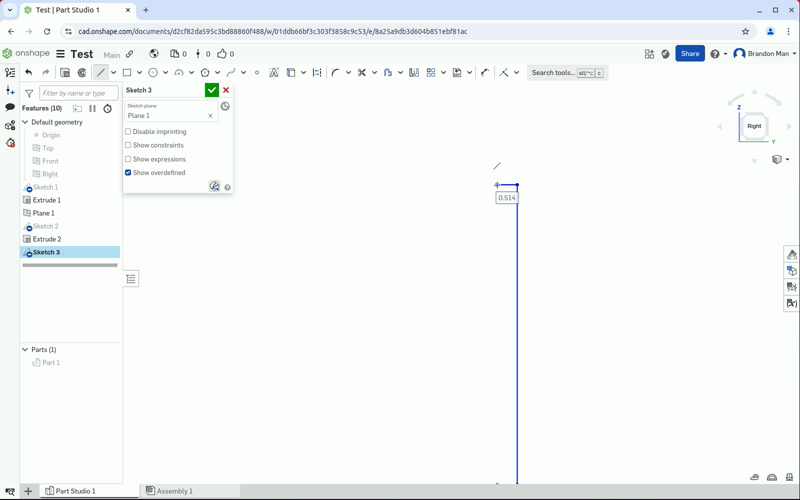
scroll(-6)
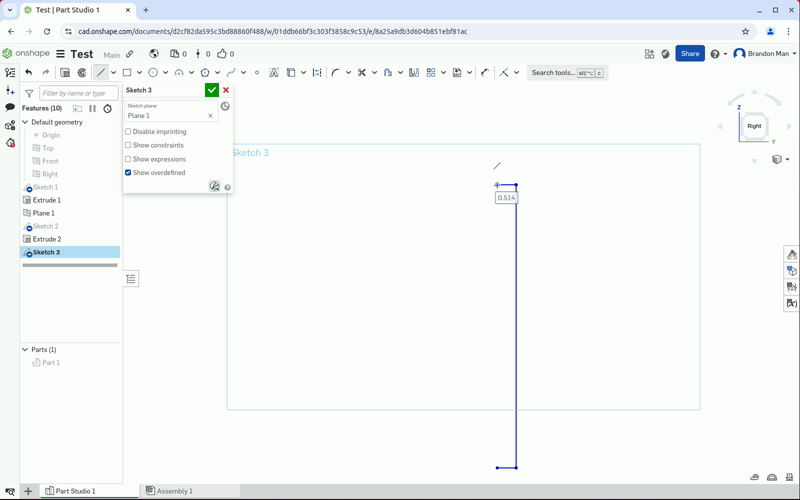
scroll(-6)
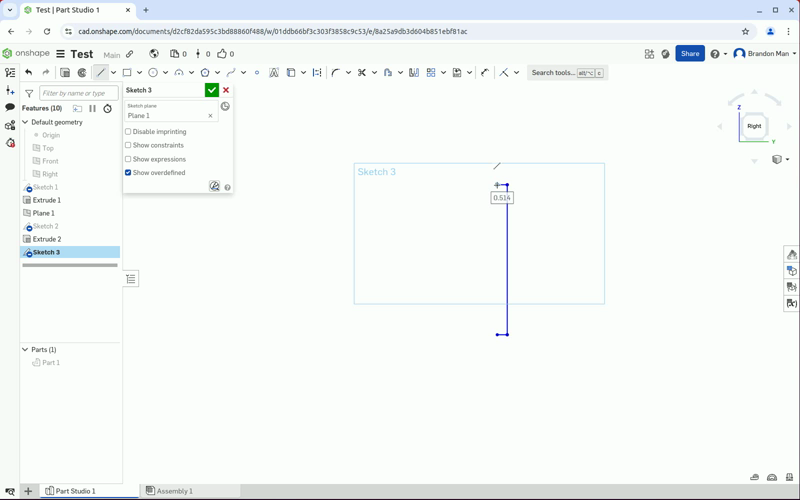
scroll(-6)
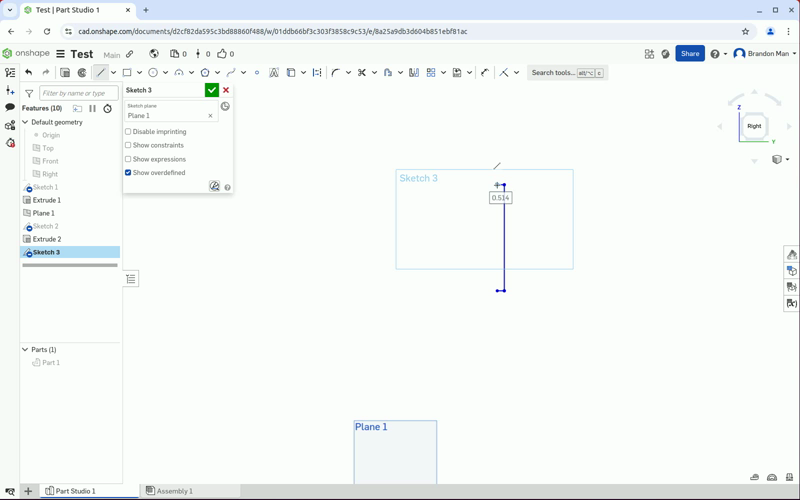
scroll(-6)
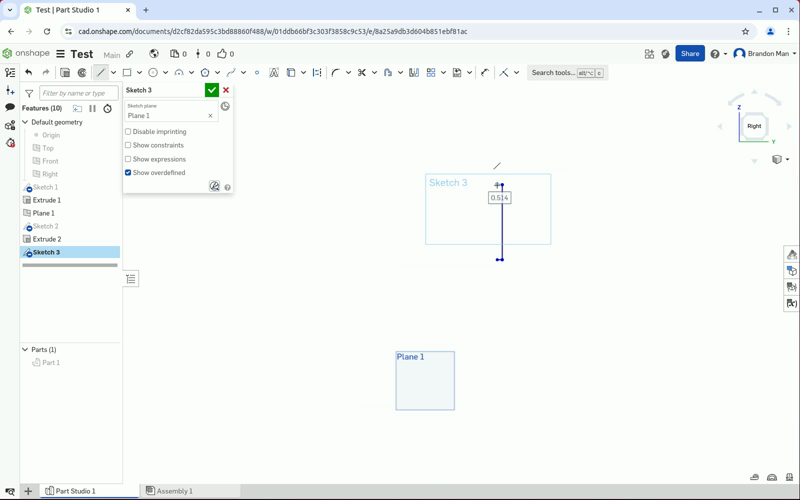
scroll(-6)
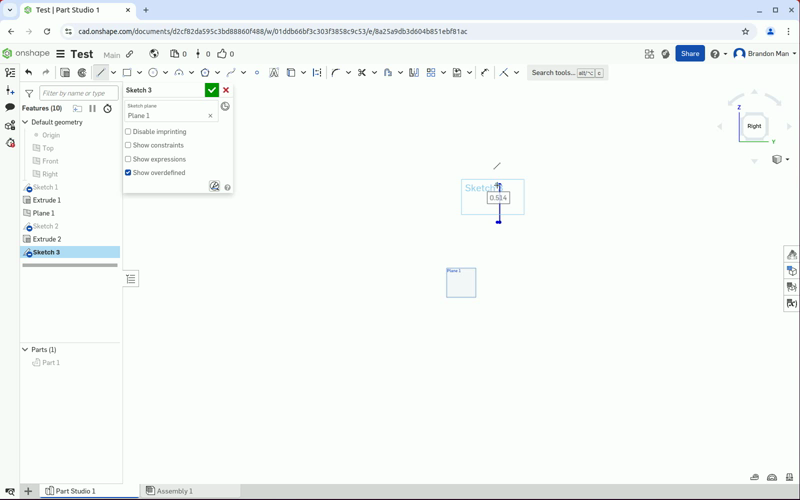
key_up(shift)
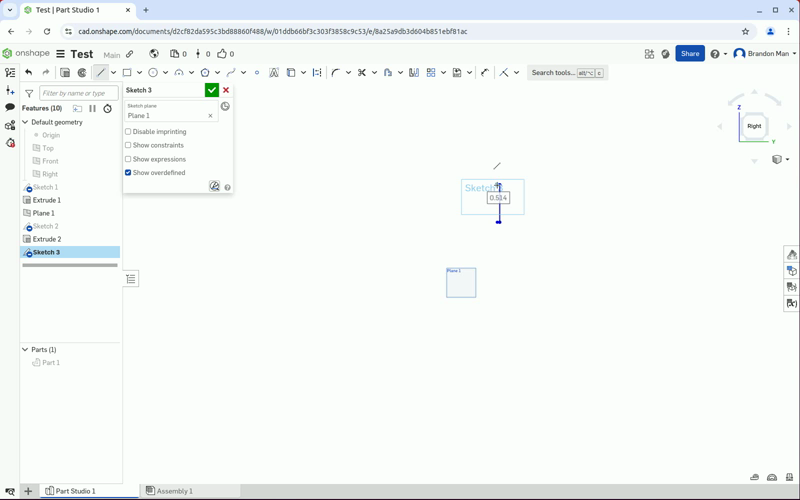
mouse_move(527, 184)
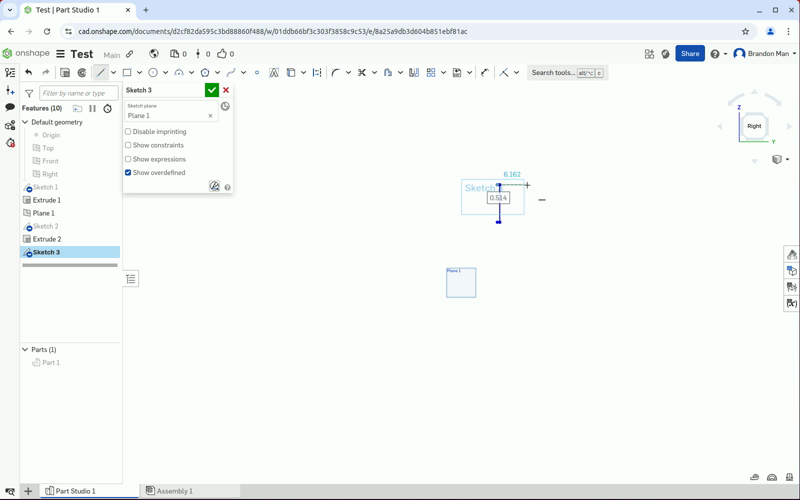
key_down(shift)
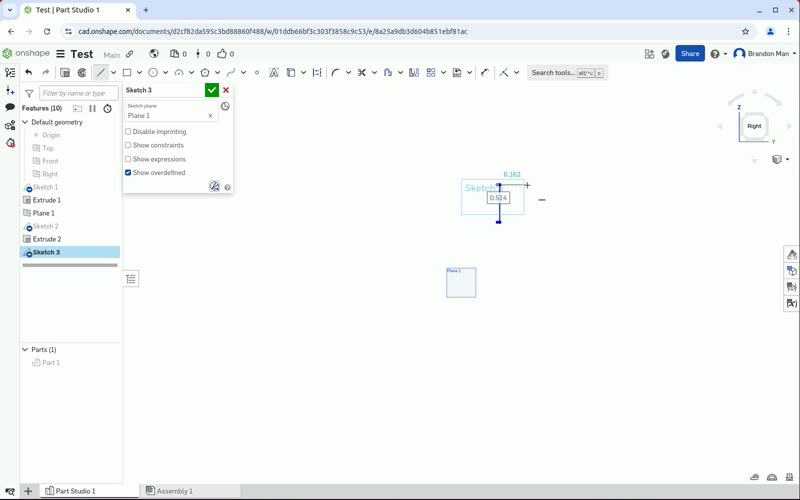
mouse_move(497, 222)
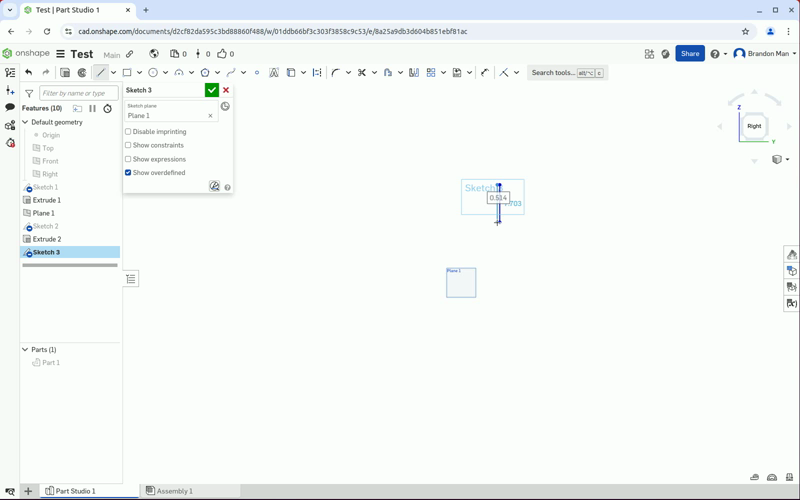
scroll(6)
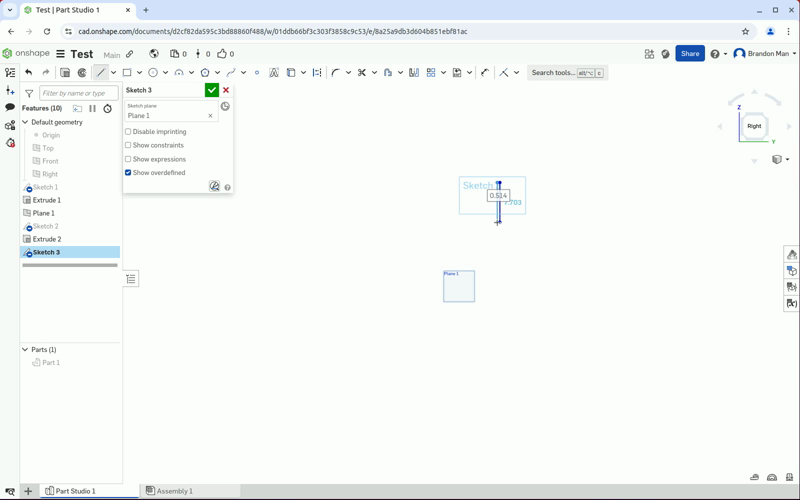
scroll(6)
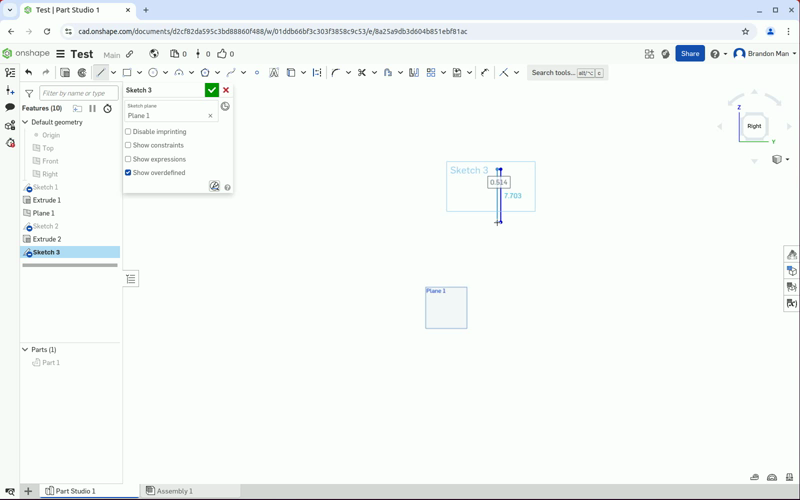
scroll(6)
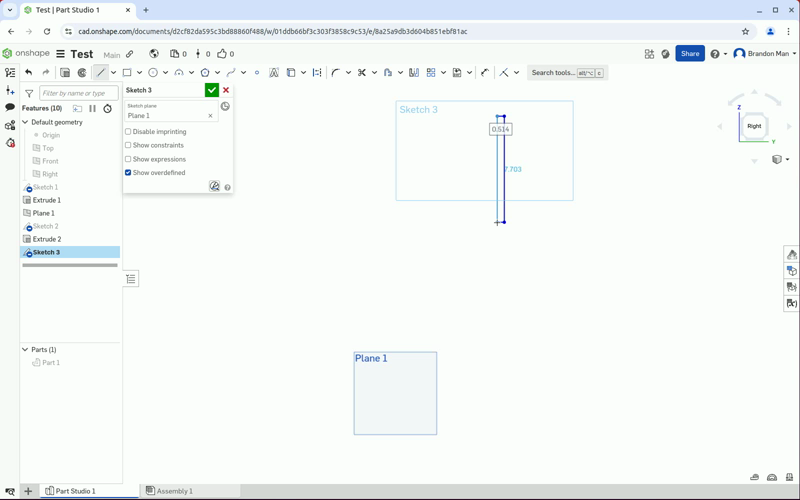
scroll(6)
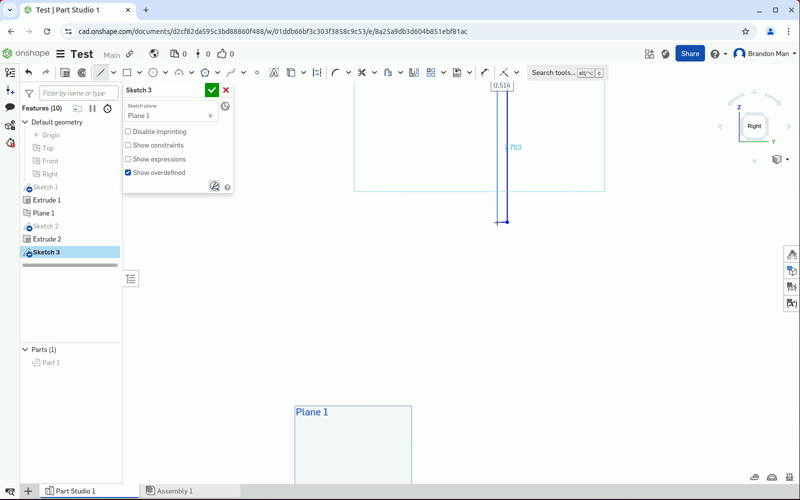
scroll(6)
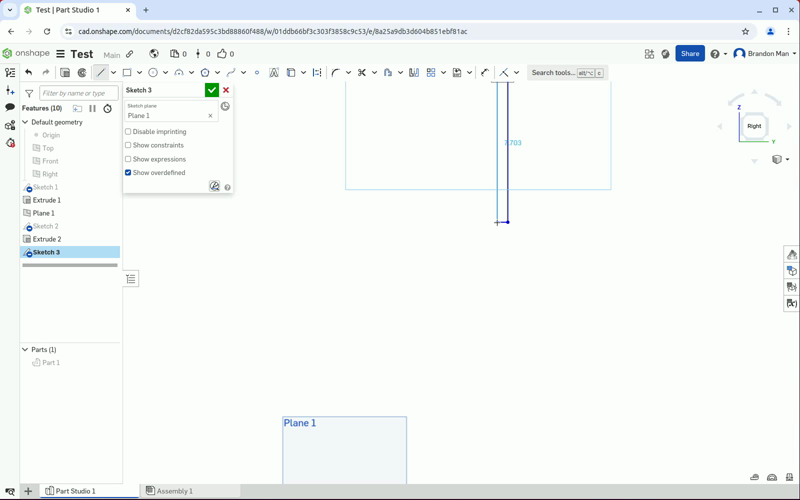
scroll(6)
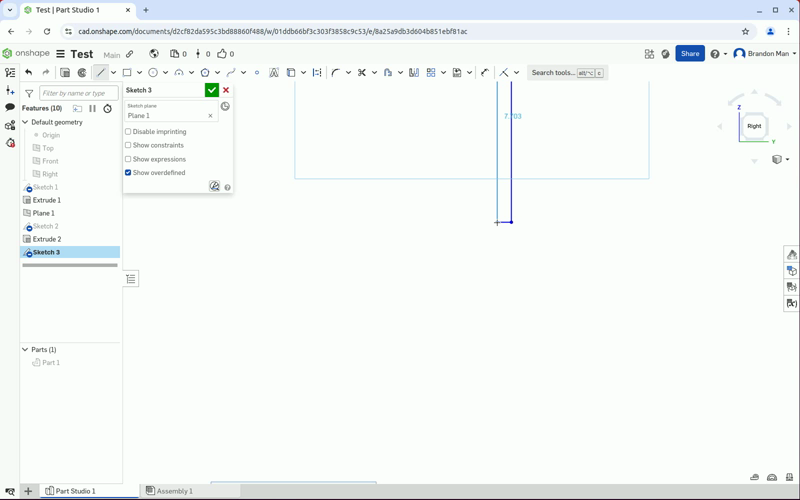
scroll(6)
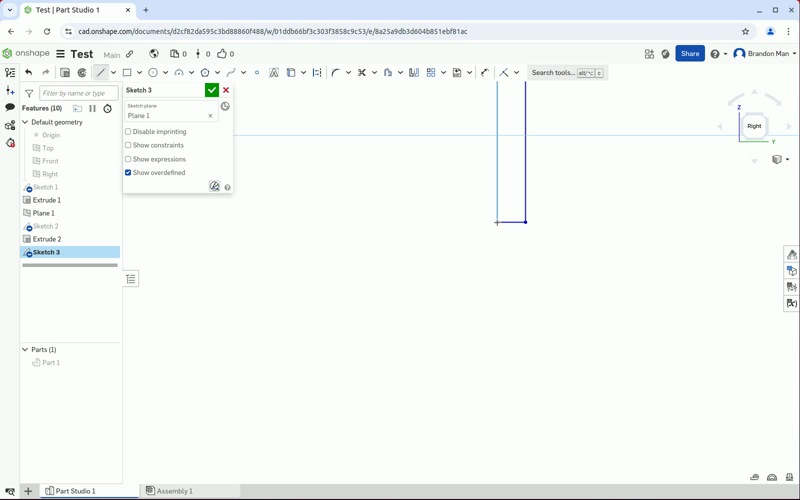
key_up(shift)
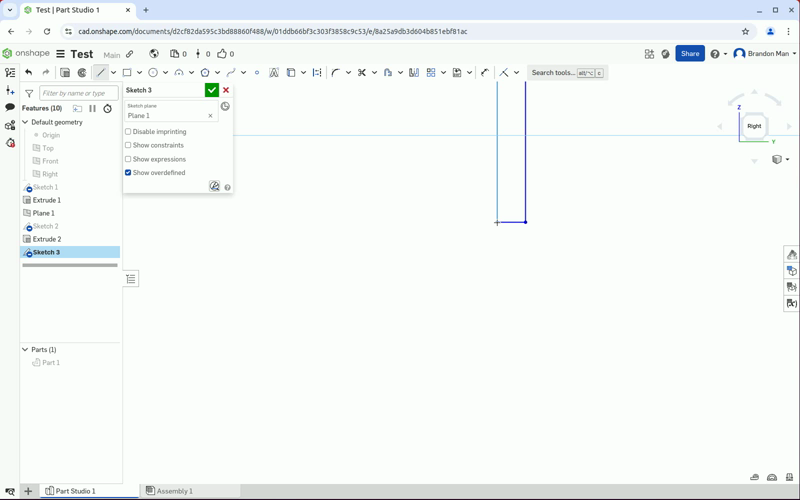
click(497, 222)
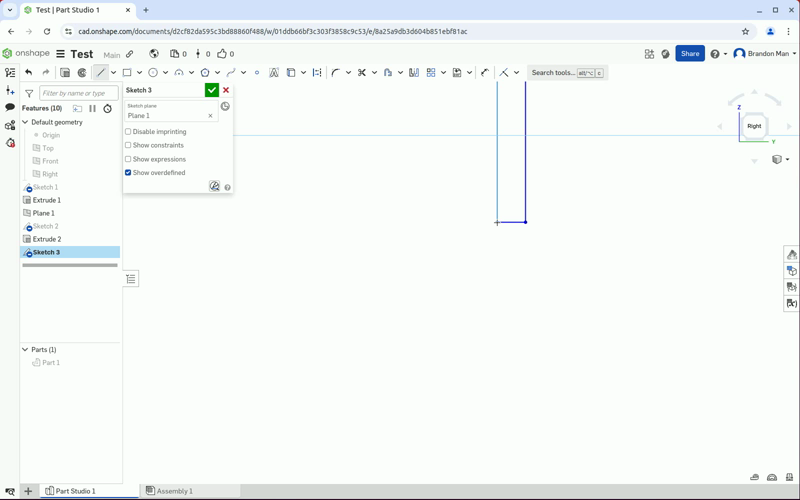
scroll(-6)
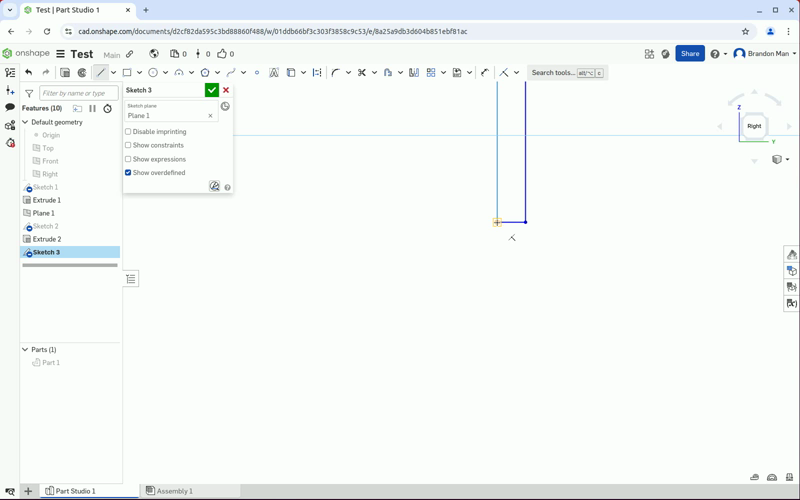
scroll(-6)
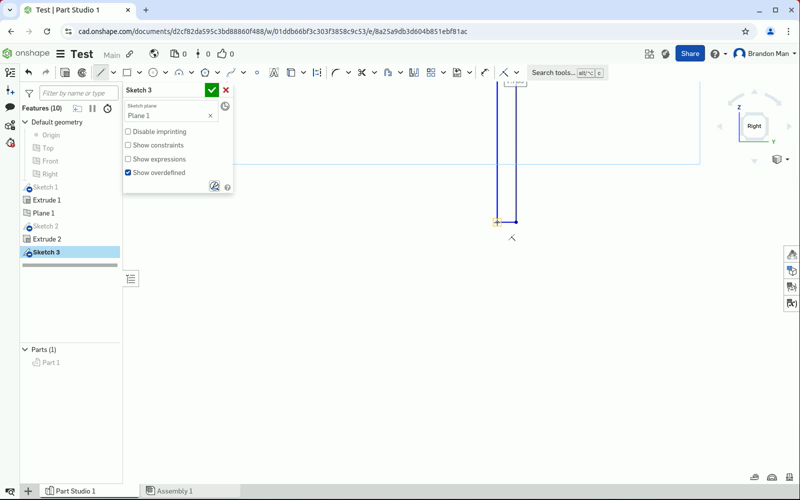
scroll(-6)
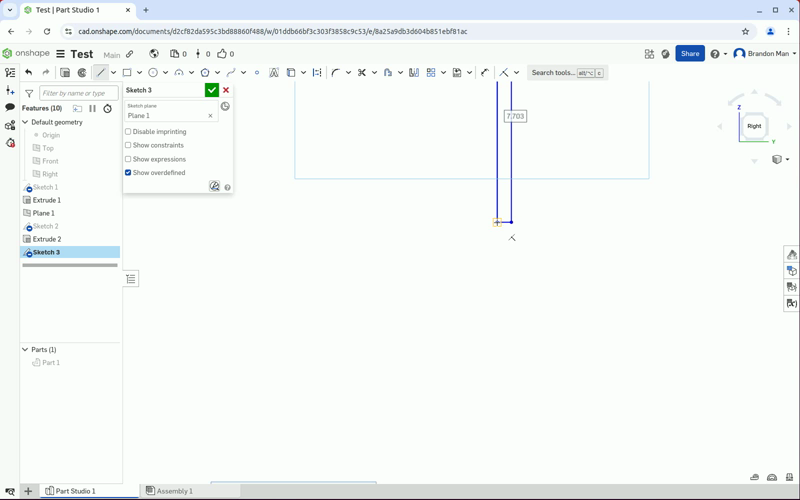
scroll(-6)
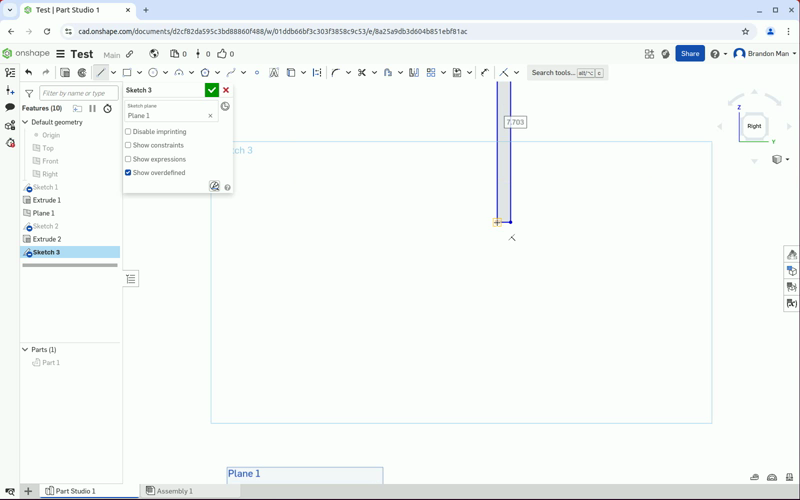
scroll(-6)
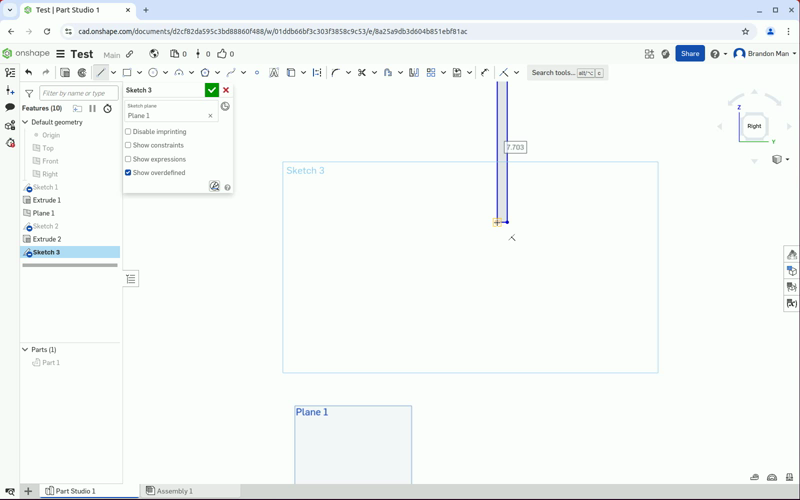
scroll(-6)
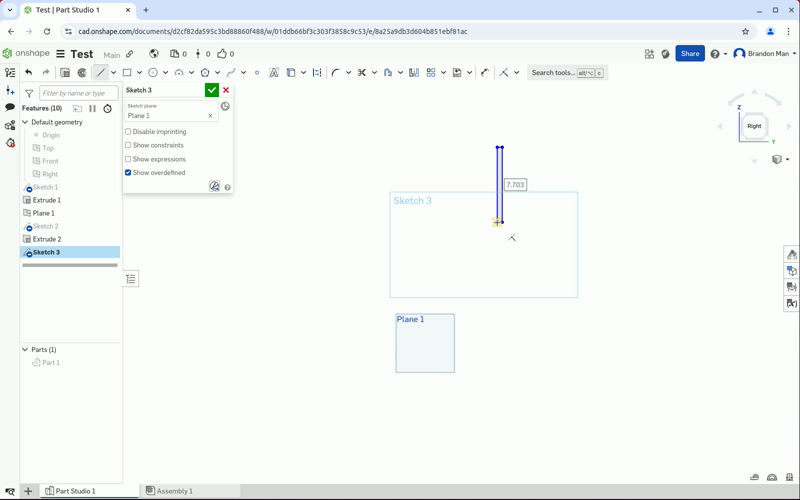
scroll(-6)
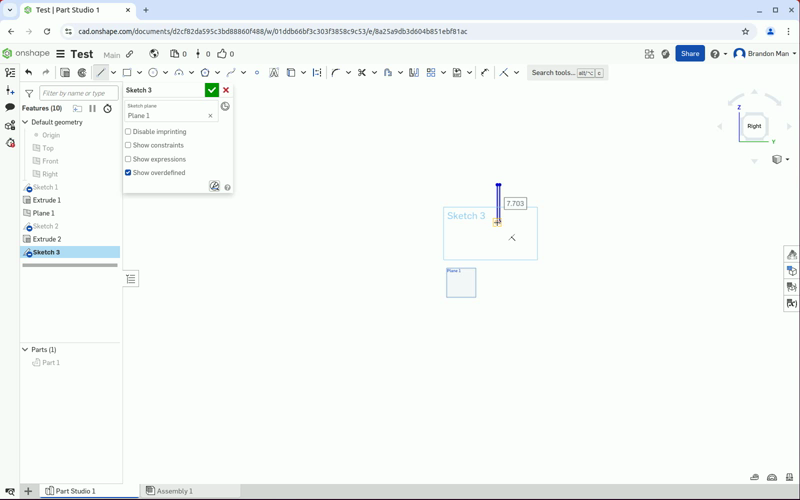
key(esc)
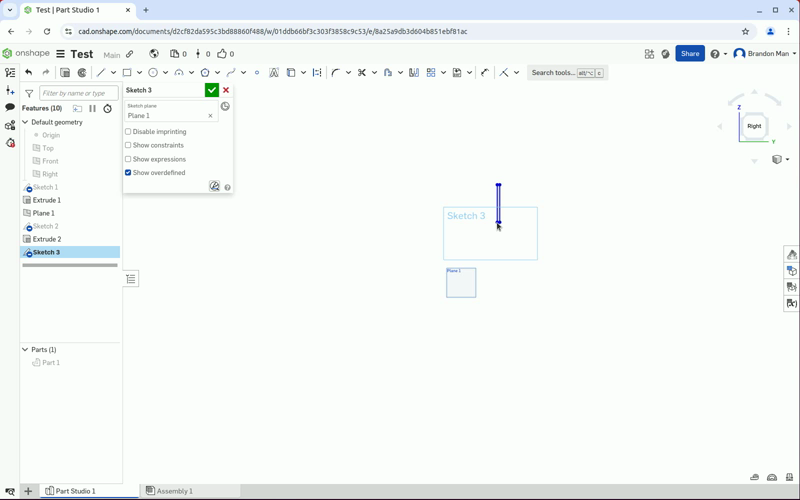
mouse_move(497, 221)
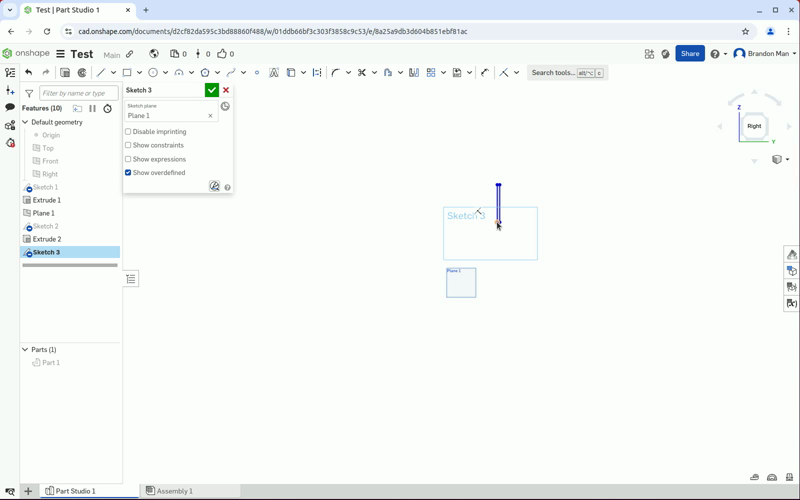
scroll(6)
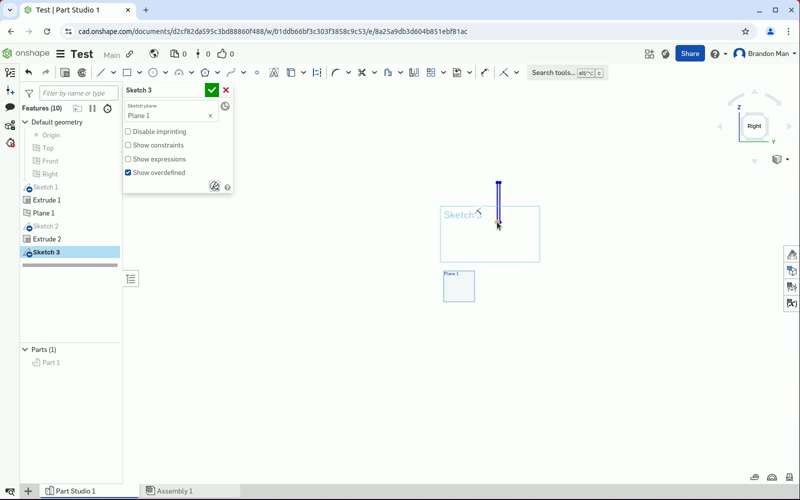
scroll(6)
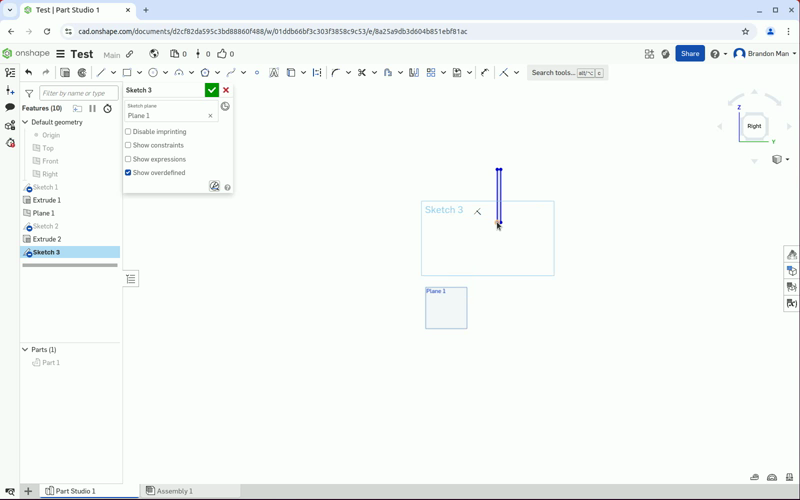
scroll(6)
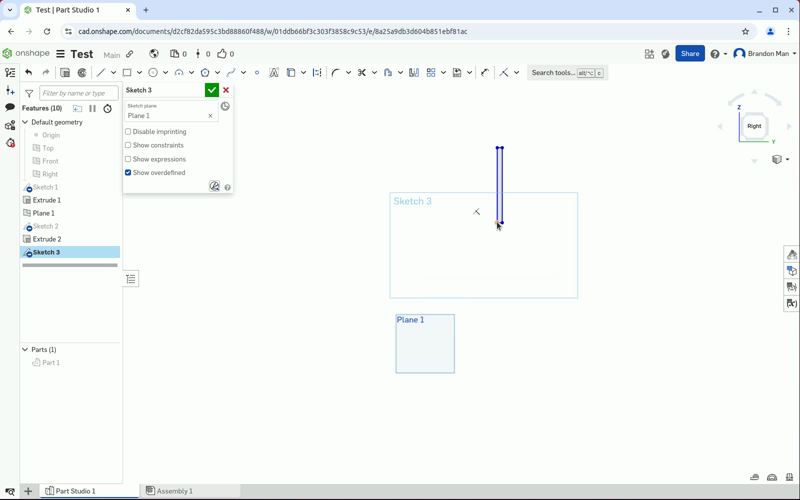
scroll(6)
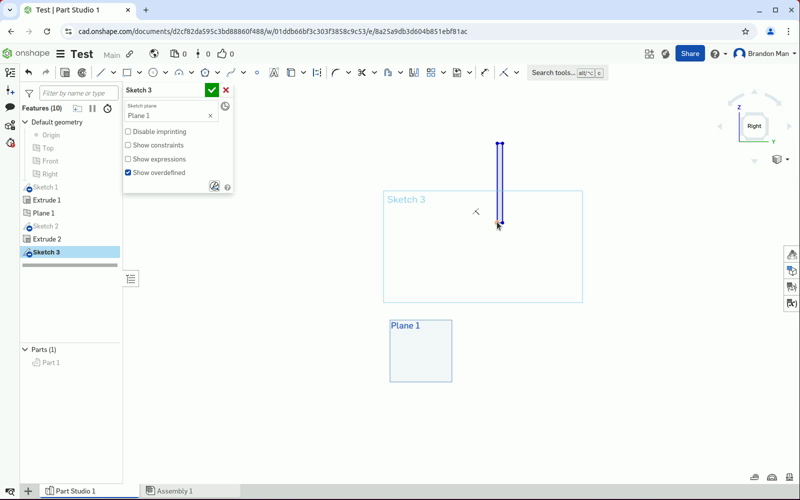
scroll(6)
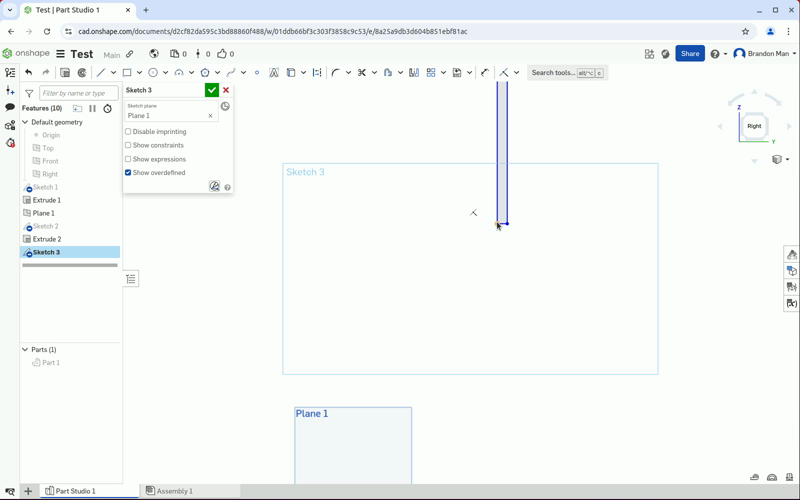
scroll(6)
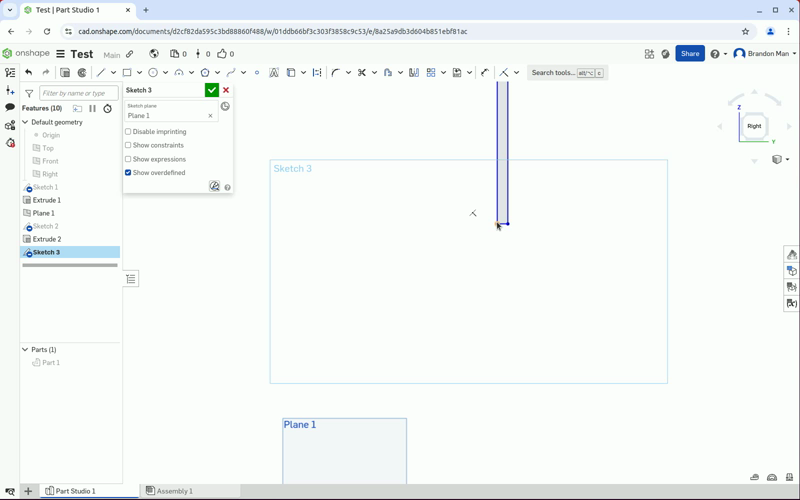
scroll(6)
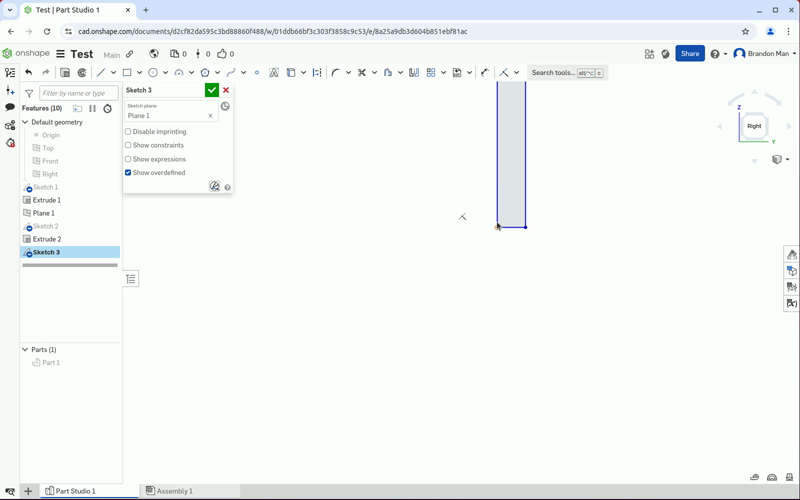
click(497, 221)
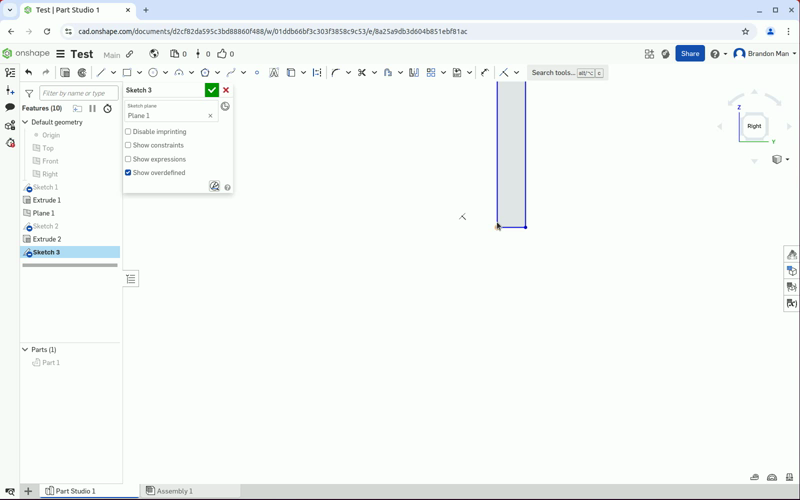
scroll(-6)
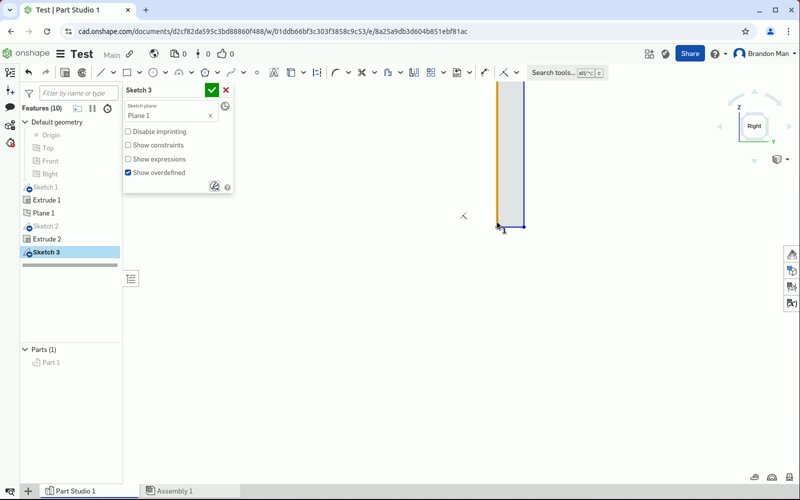
scroll(-6)
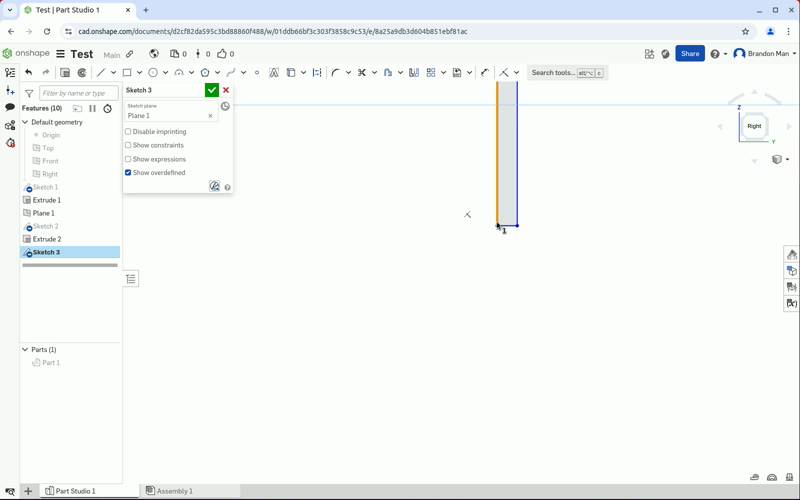
scroll(-6)
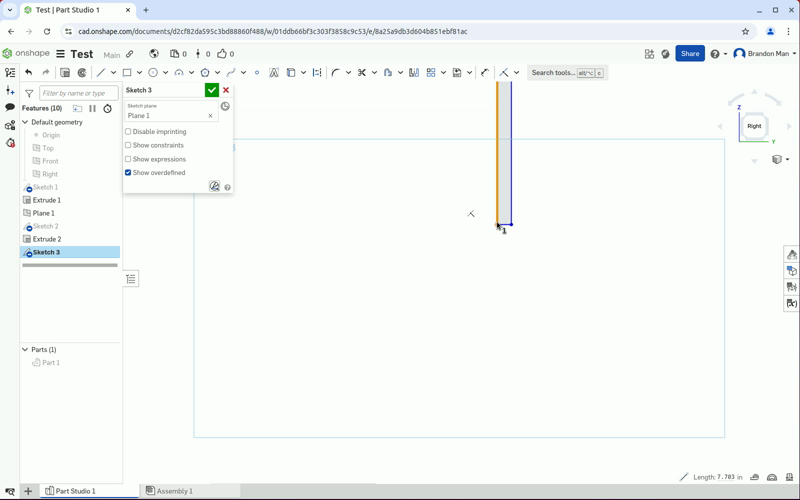
scroll(-6)
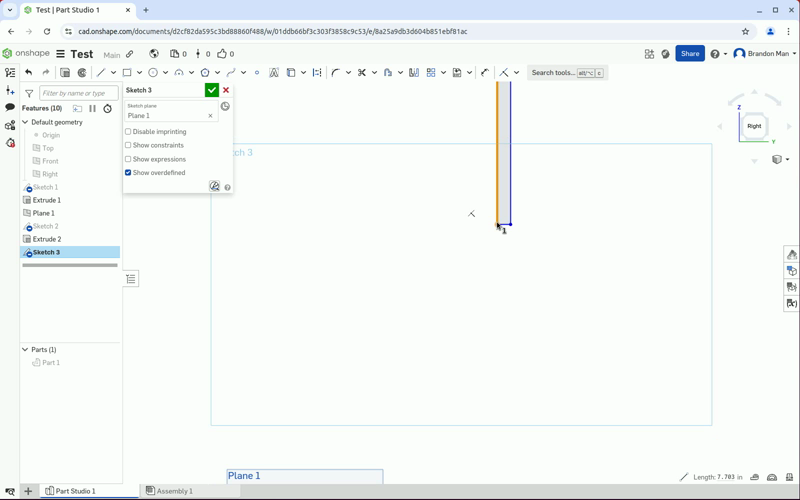
scroll(-6)
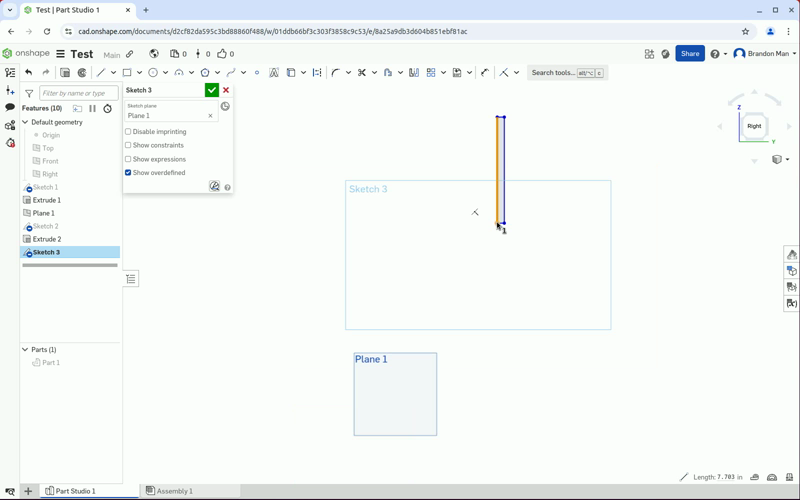
scroll(-6)
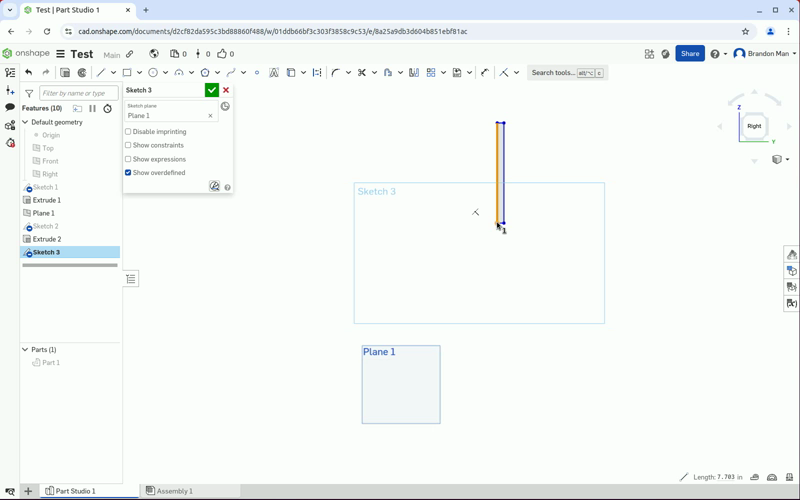
scroll(-6)
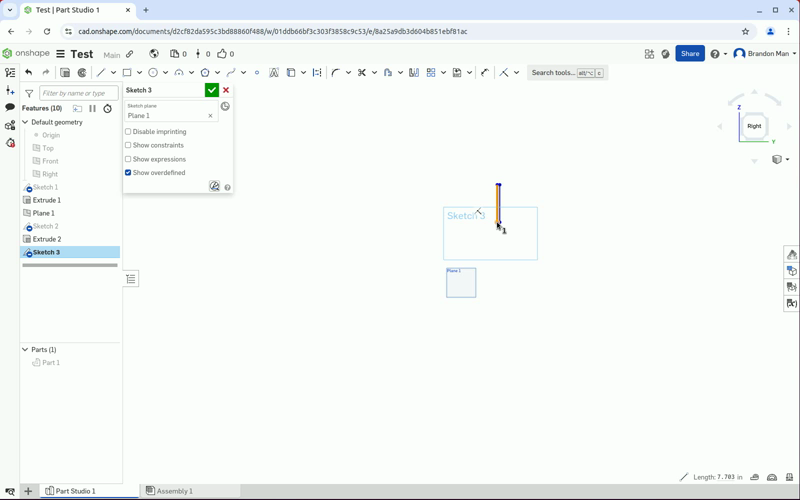
mouse_move(73, 352)
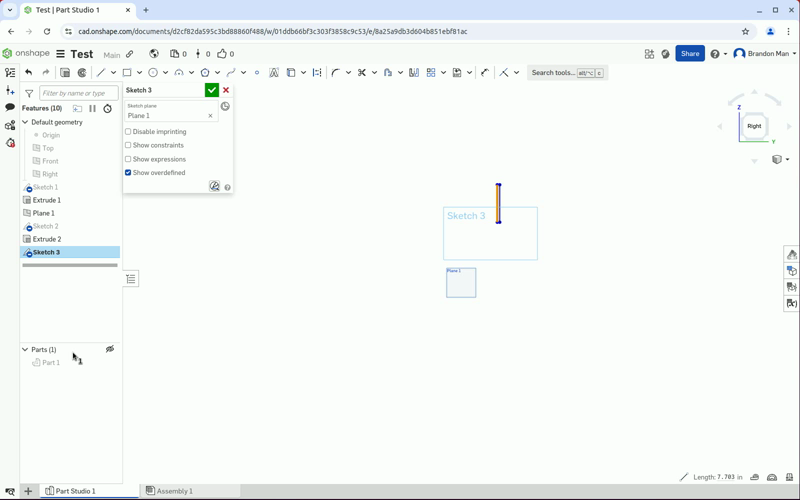
key(shift+y)
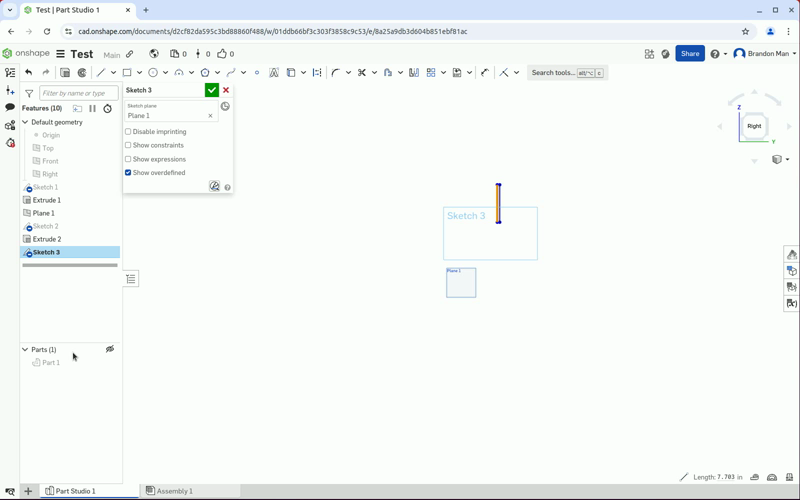
key(shift+e)
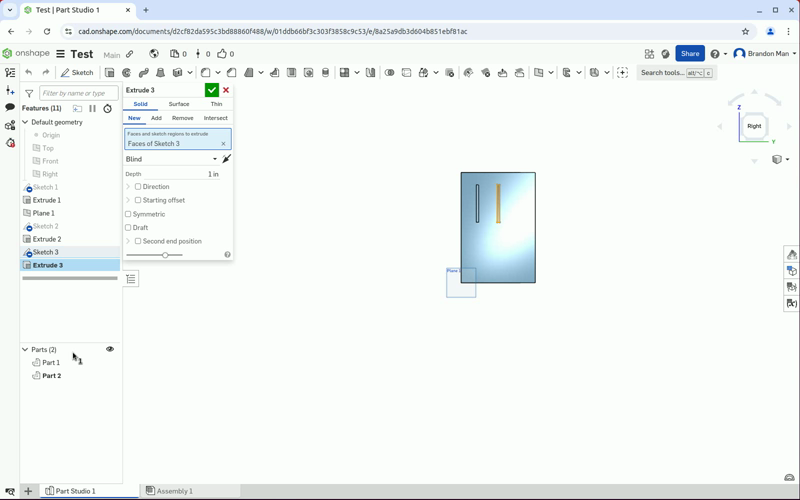
mouse_move(143, 106)
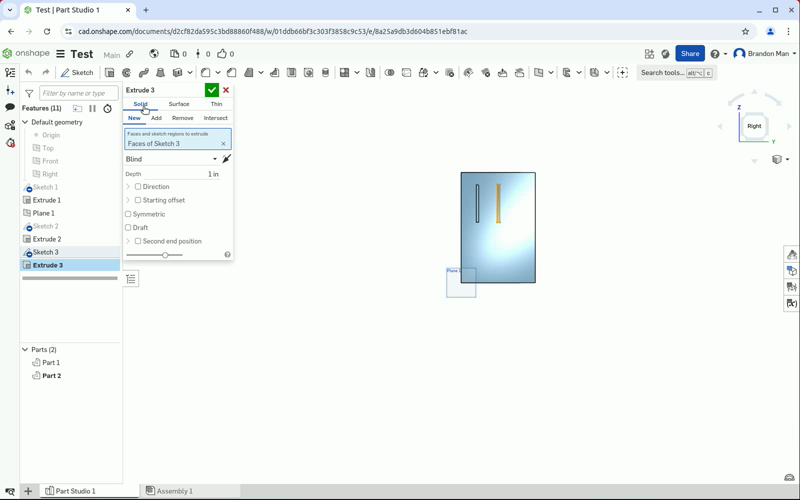
click(143, 106)
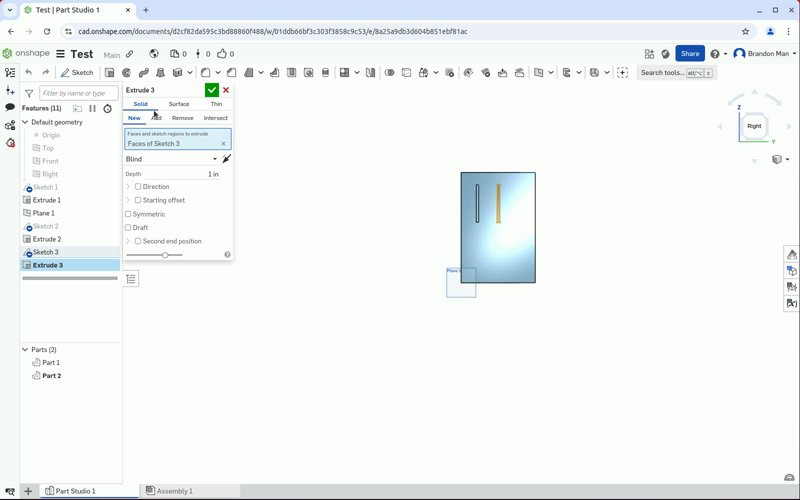
mouse_move(186, 120)
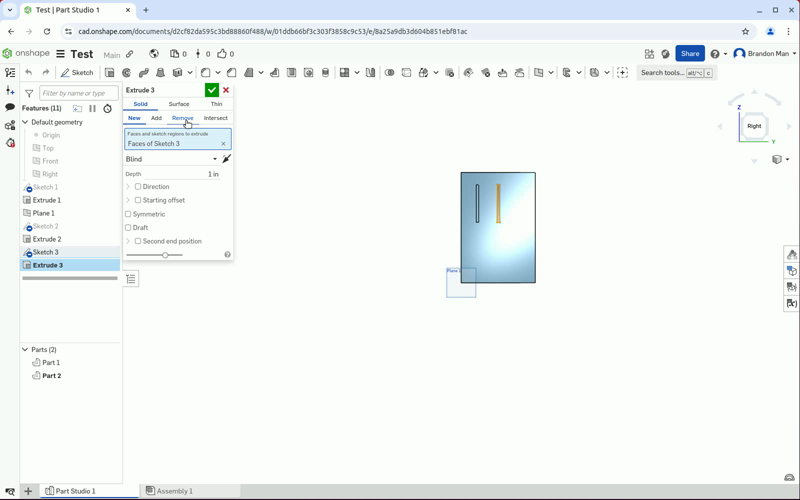
click(186, 120)
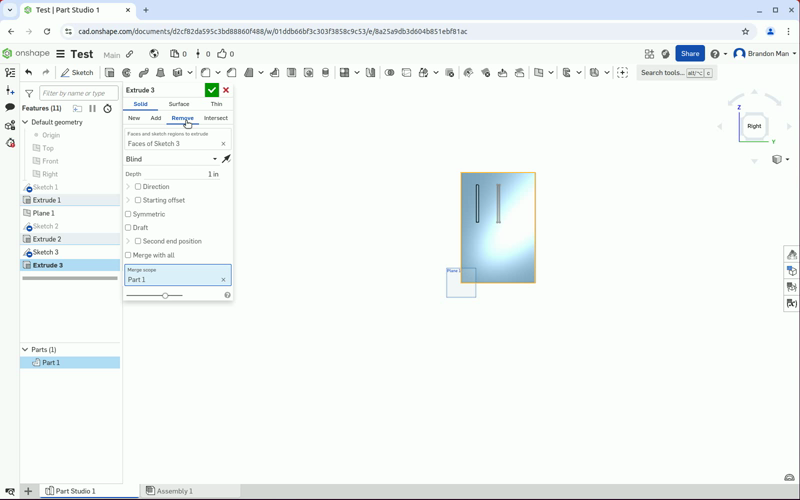
key(tab, 4)
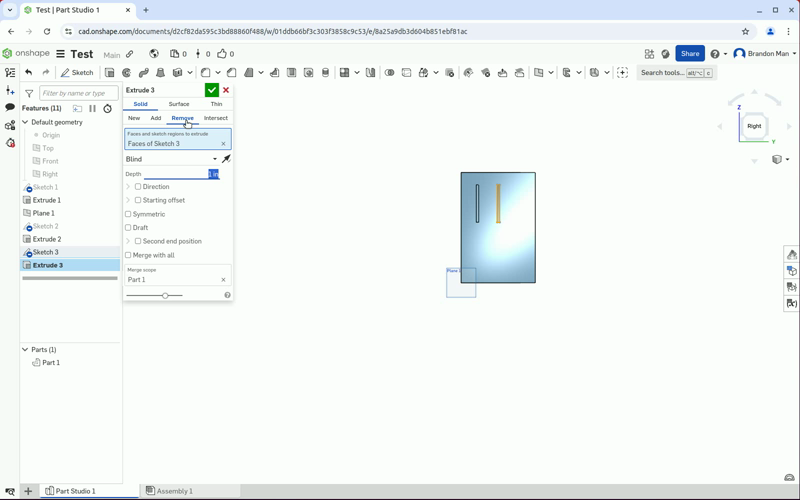
text(7.462)
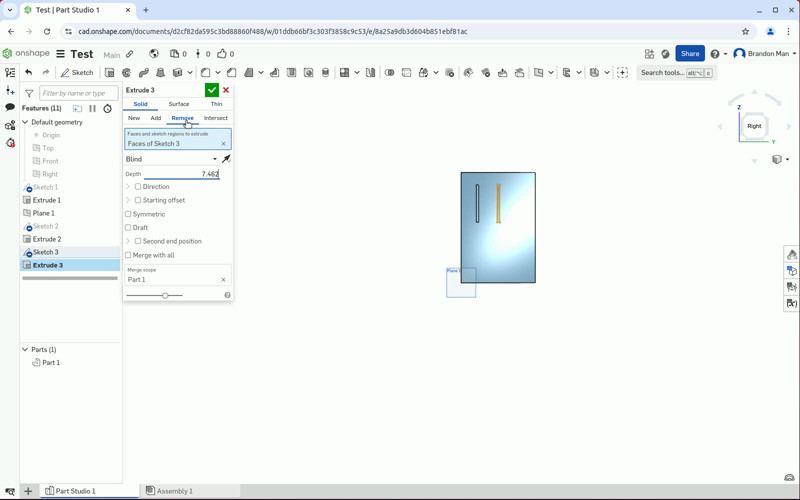
key(tab, 6)
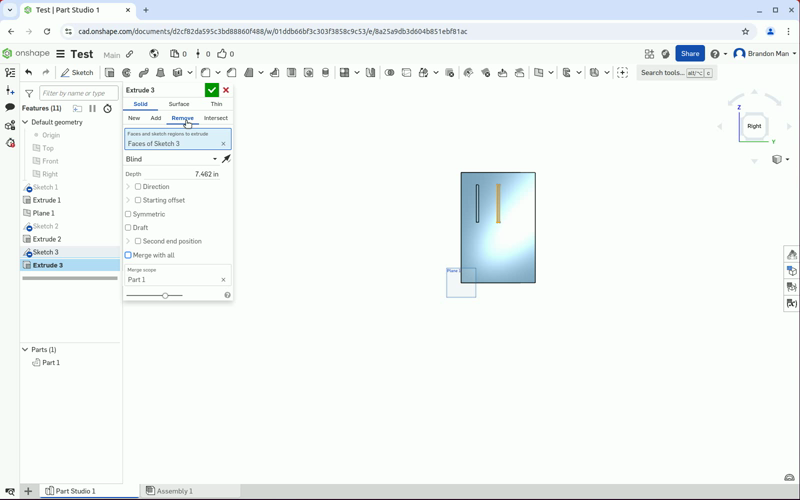
key(space)
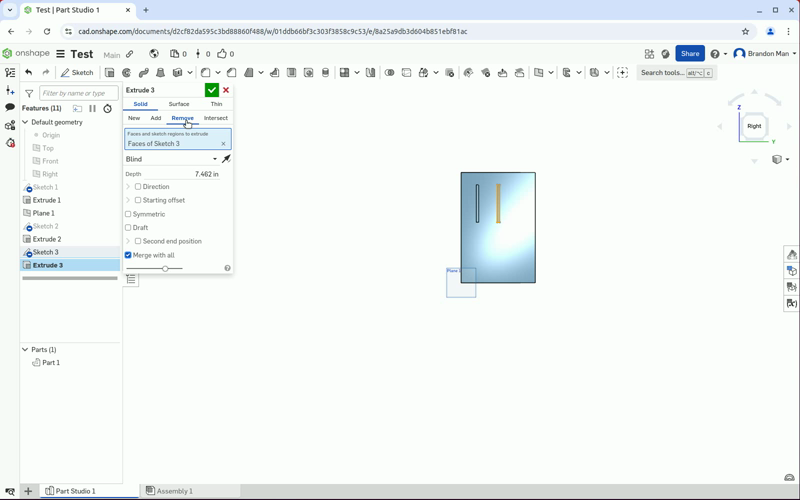
key(enter)
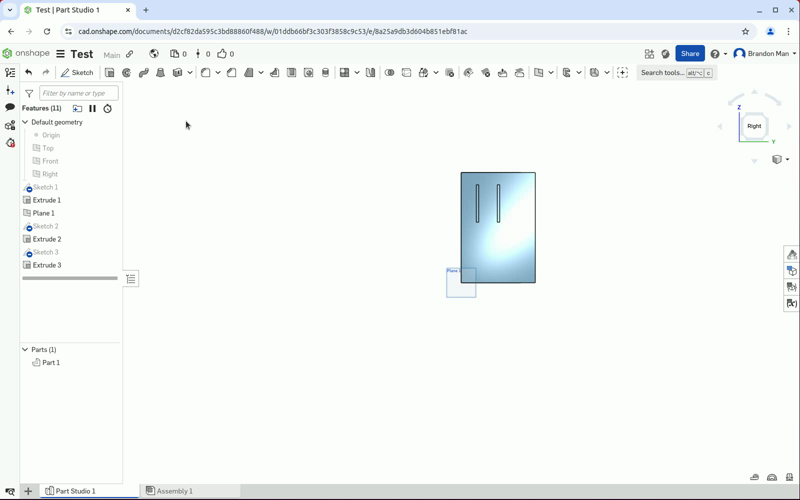
key(shift+h)
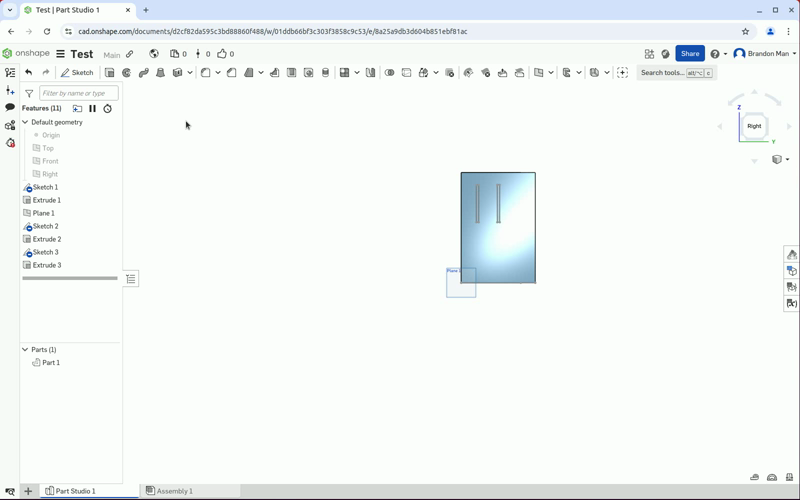
key(shift+h)
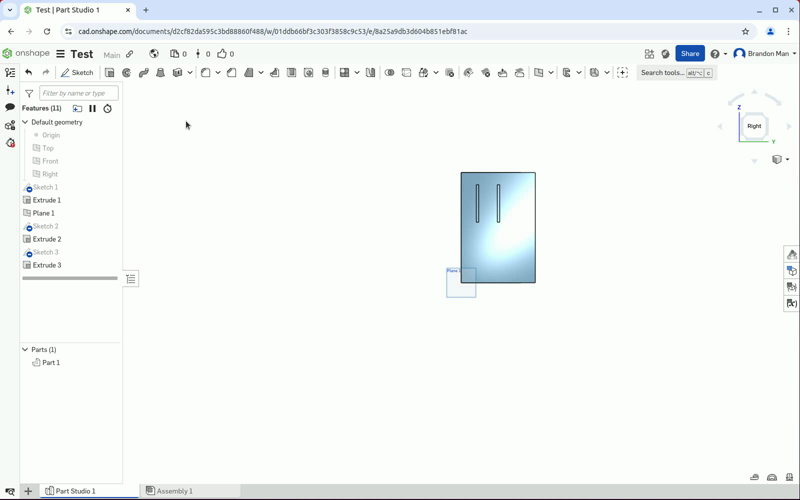
mouse_move(73, 189)
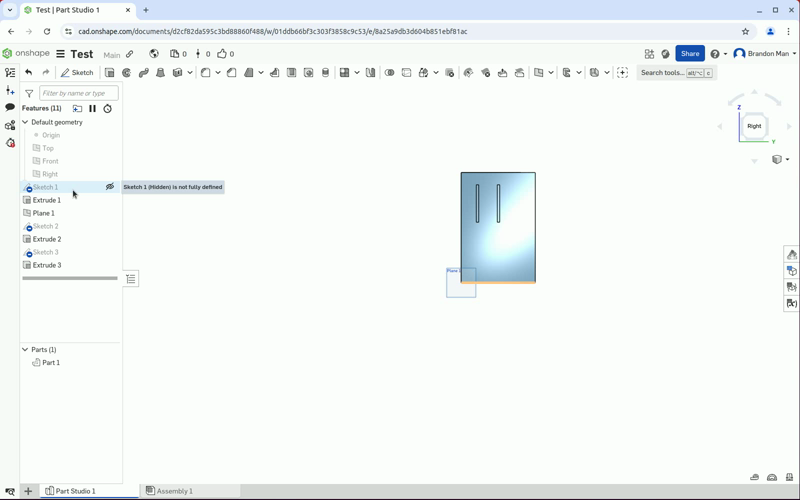
click(73, 189)
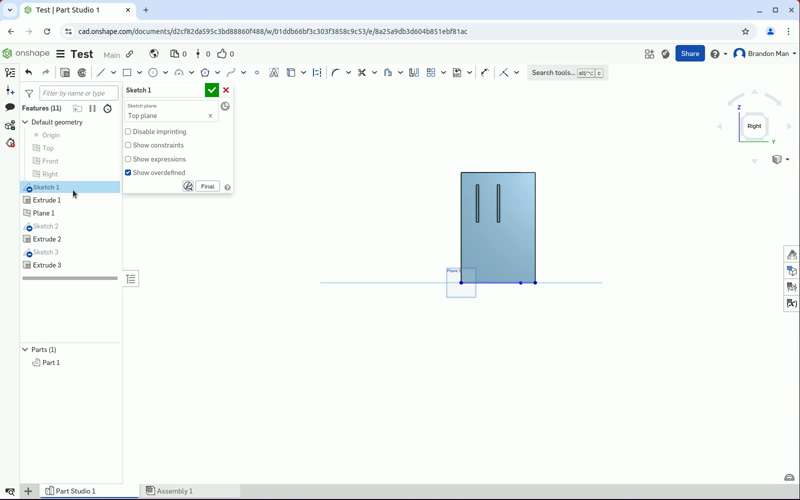
mouse_move(229, 92)
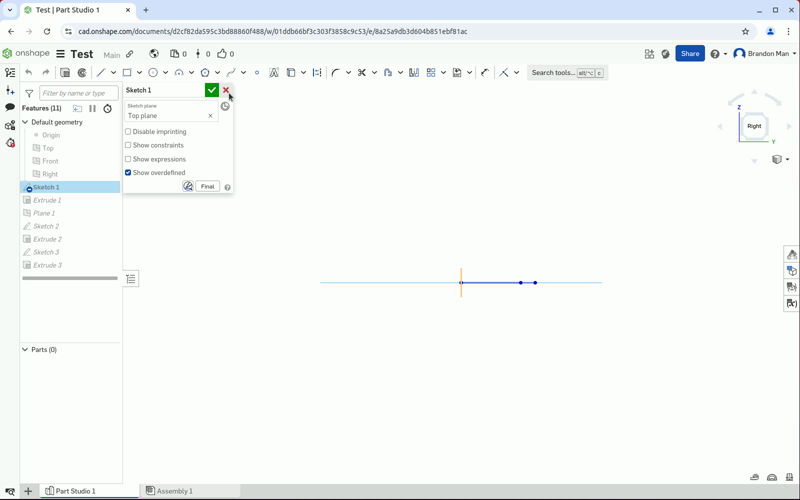
click(229, 92)
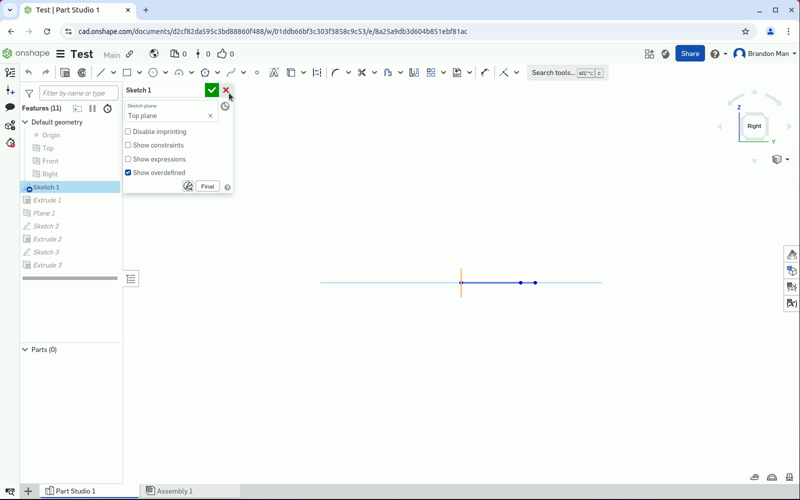
key(shift+s)
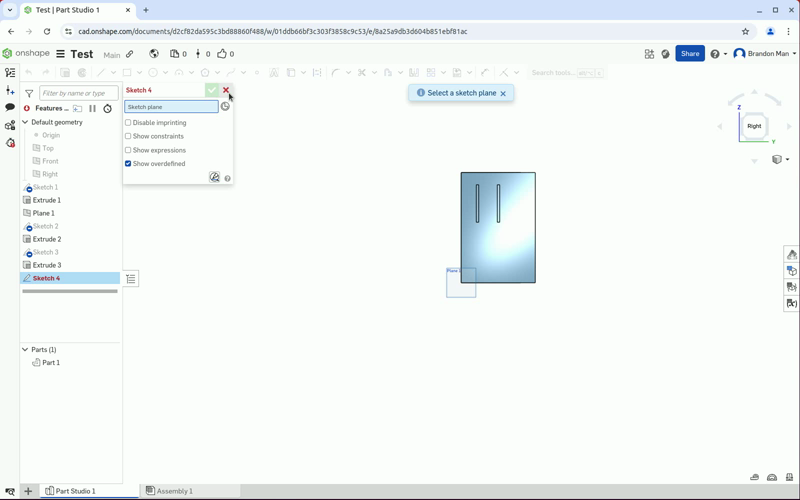
mouse_move(73, 215)
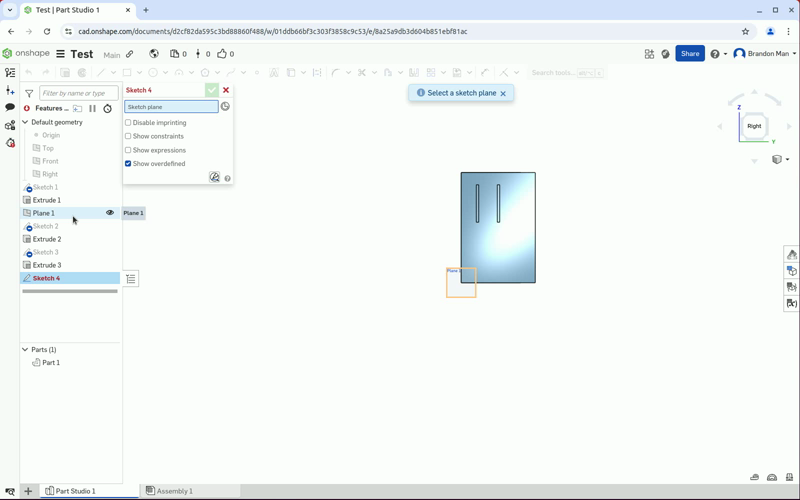
click(73, 215)
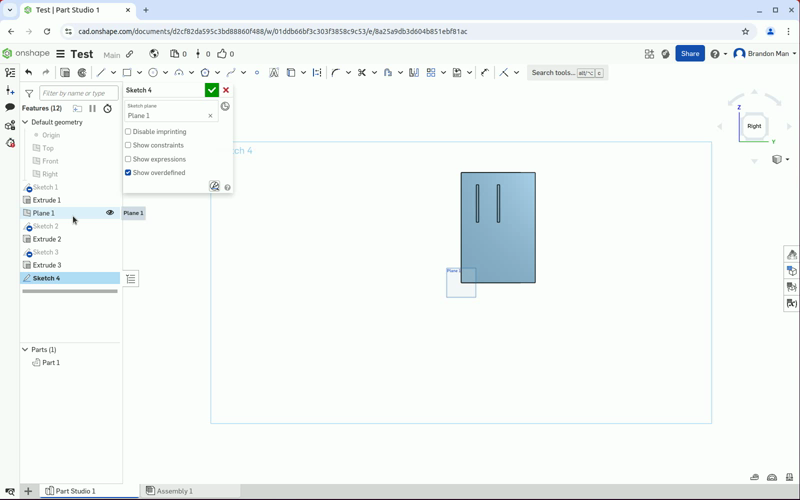
mouse_move(73, 352)
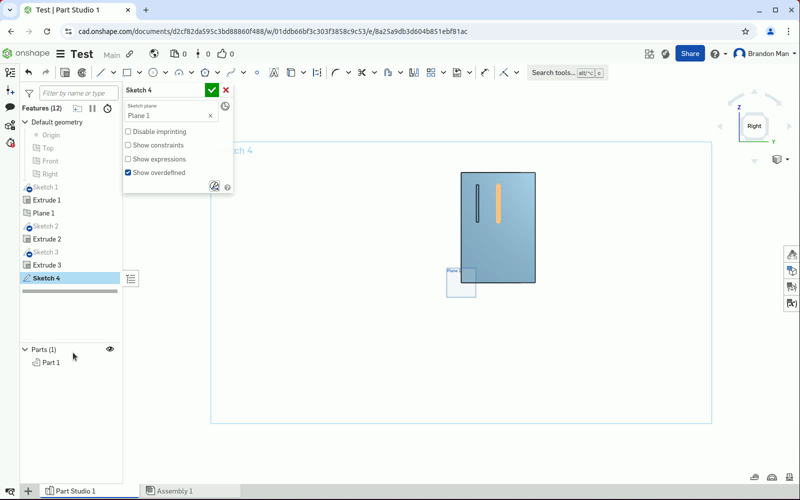
key(y)
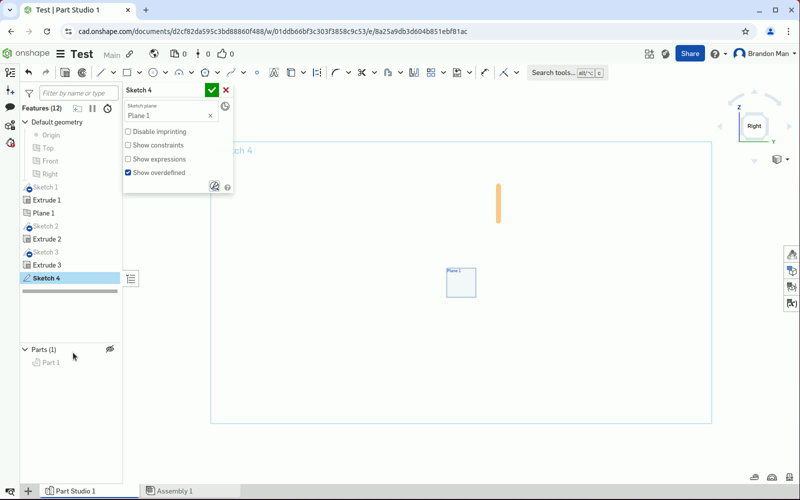
key(l)
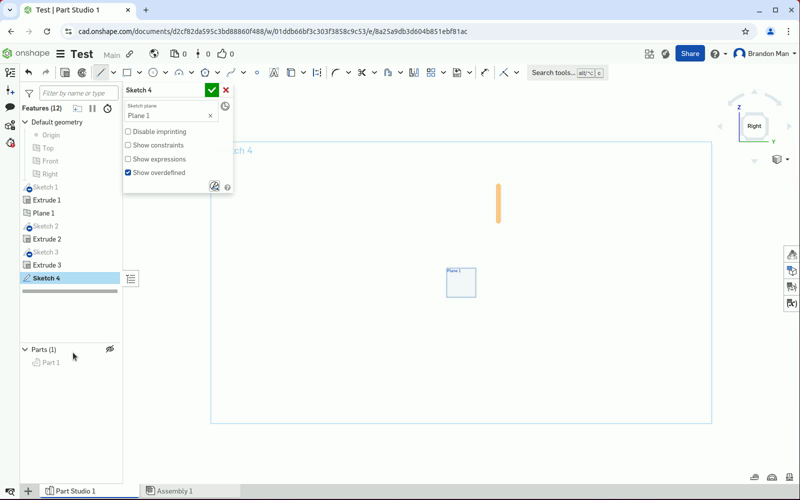
key_down(shift)
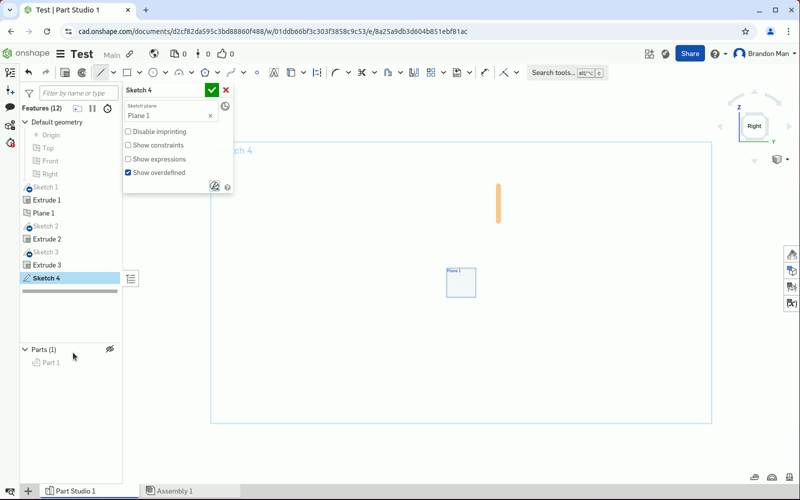
mouse_move(476, 271)
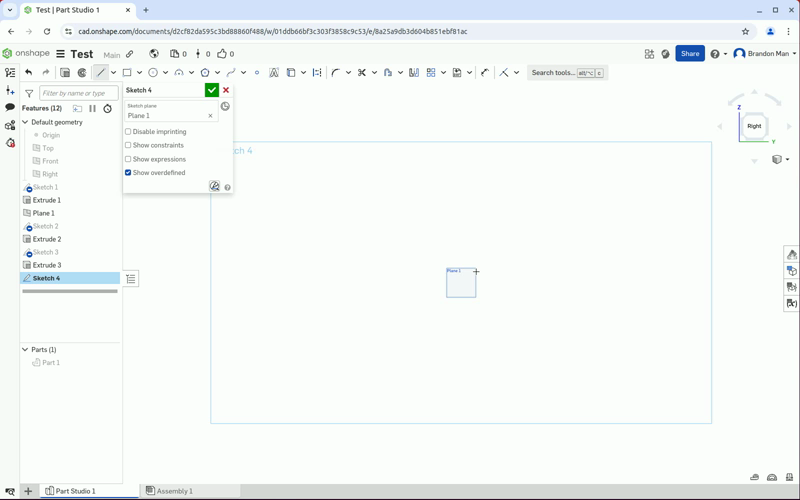
click(476, 271)
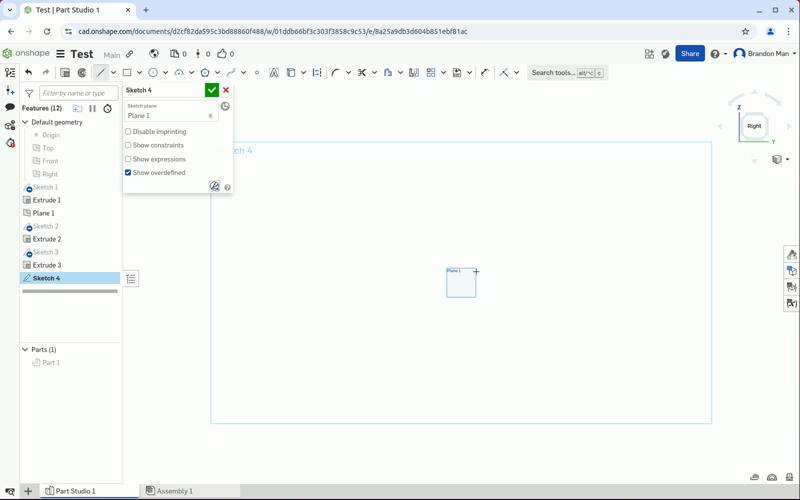
key_up(shift)
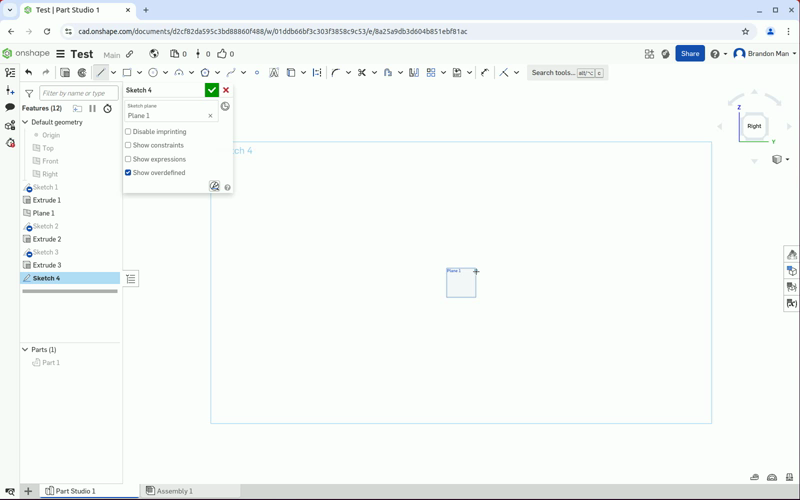
key_down(shift)
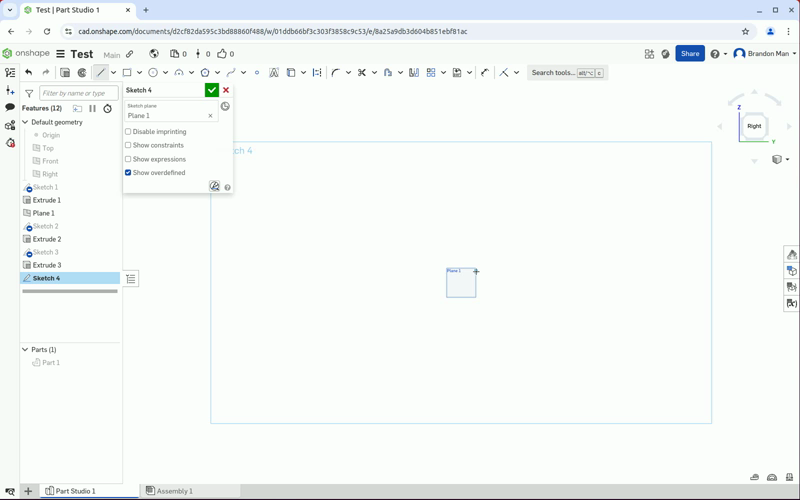
mouse_move(506, 271)
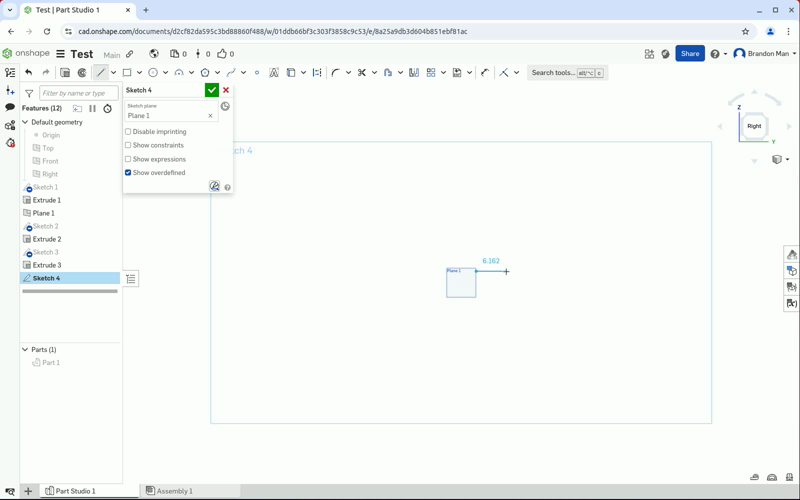
mouse_move(478, 271)
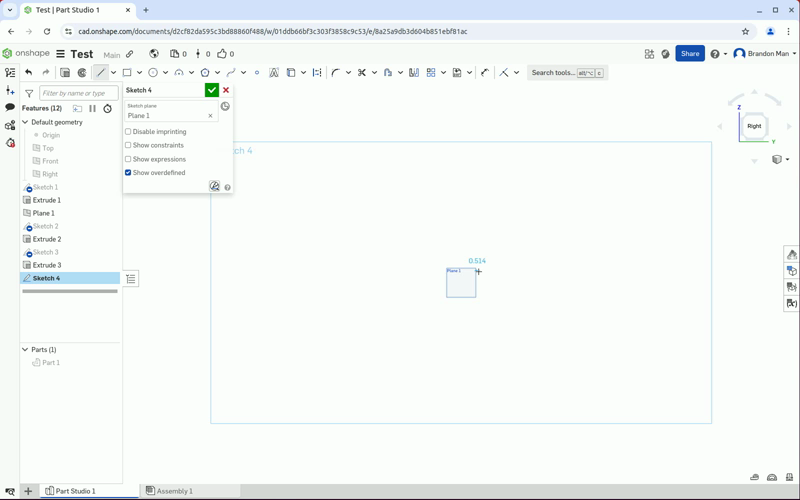
scroll(6)
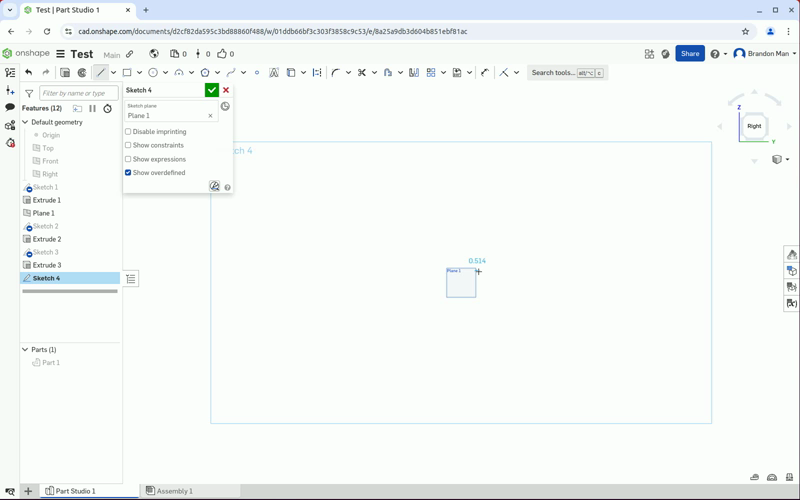
scroll(6)
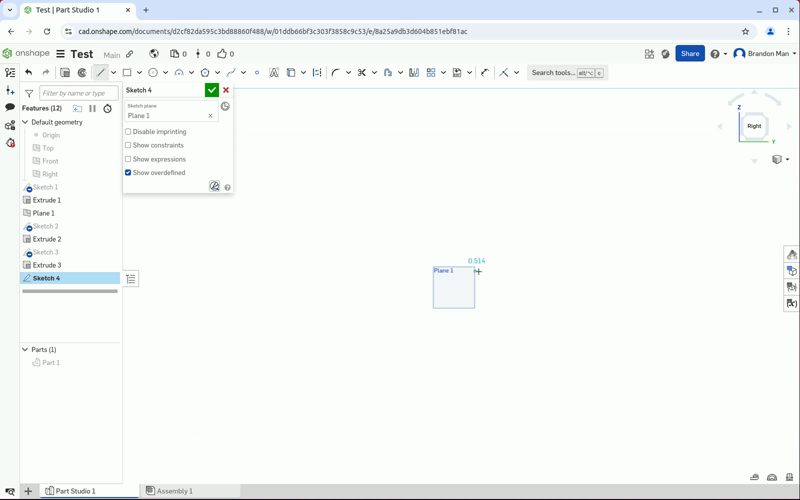
scroll(6)
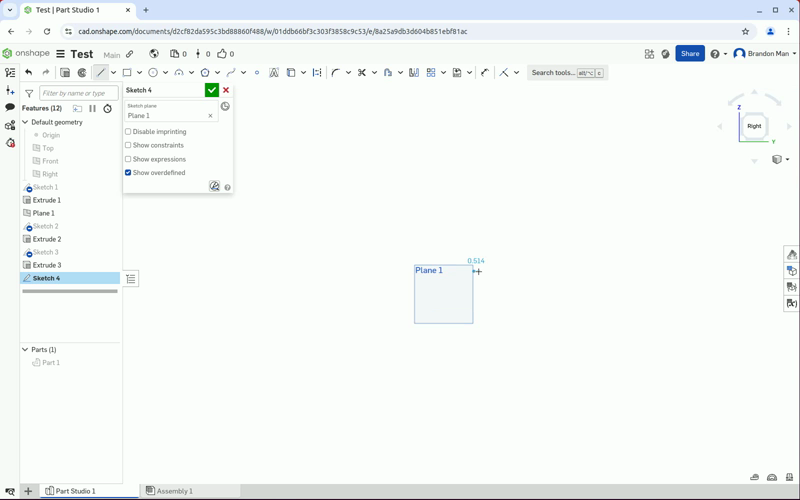
scroll(6)
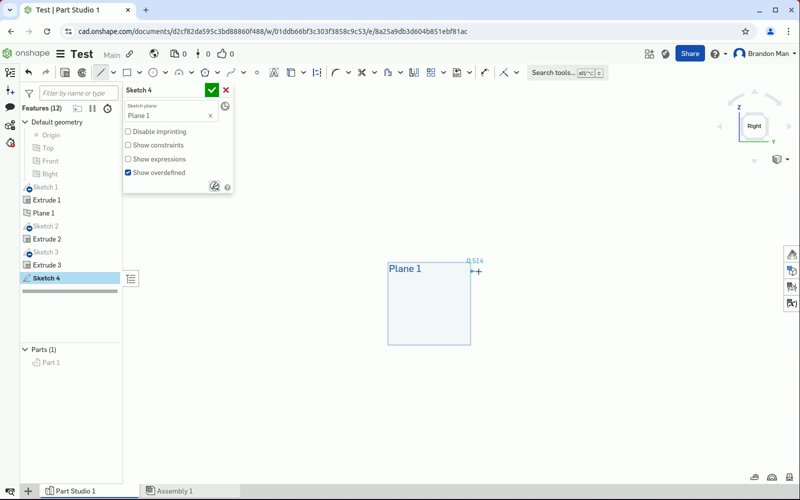
scroll(6)
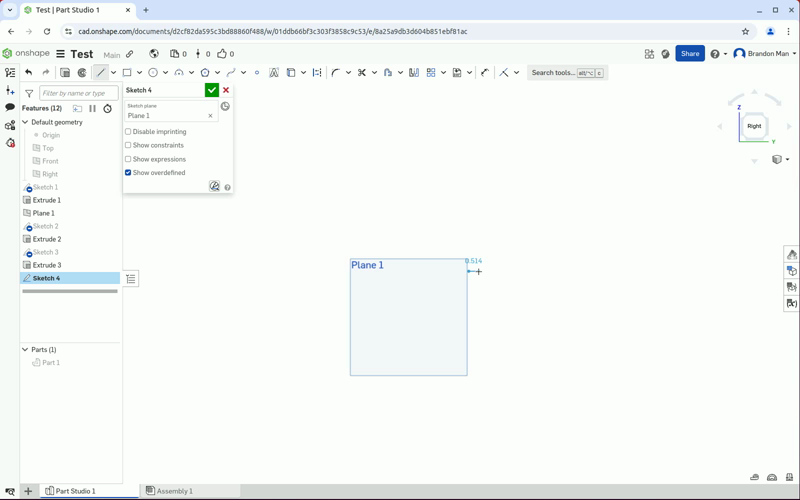
scroll(6)
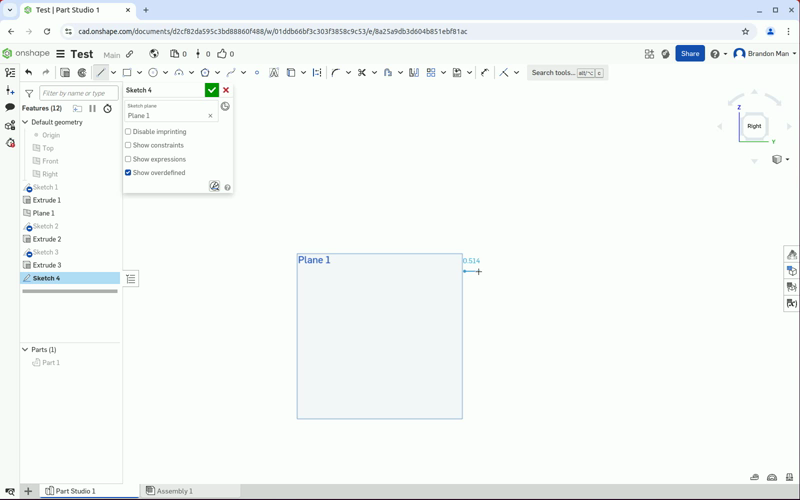
scroll(6)
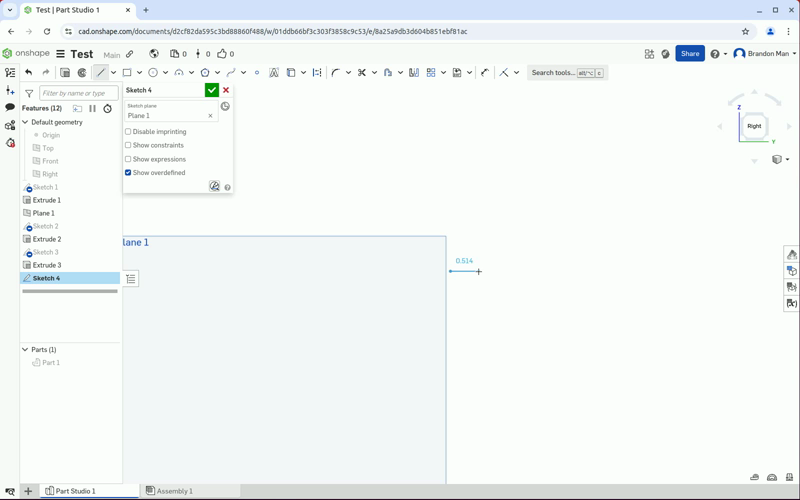
click(478, 271)
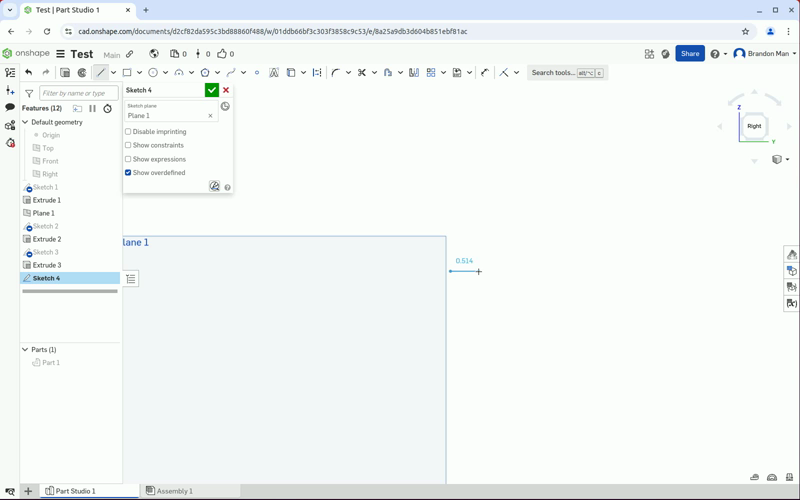
scroll(-6)
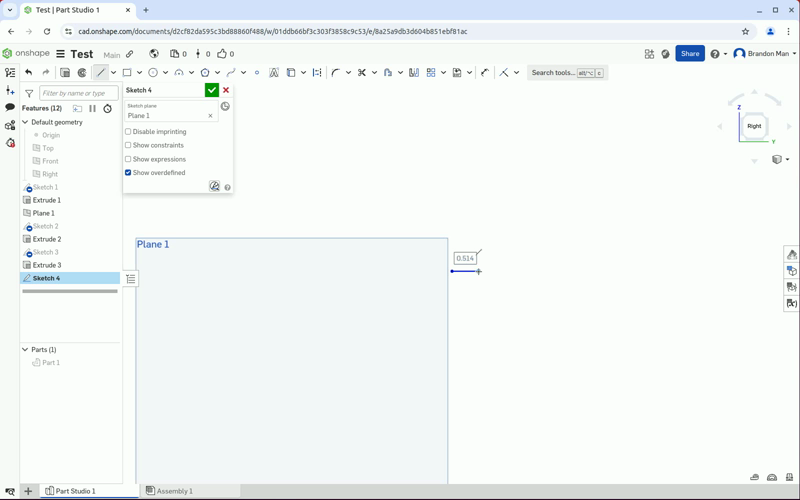
scroll(-6)
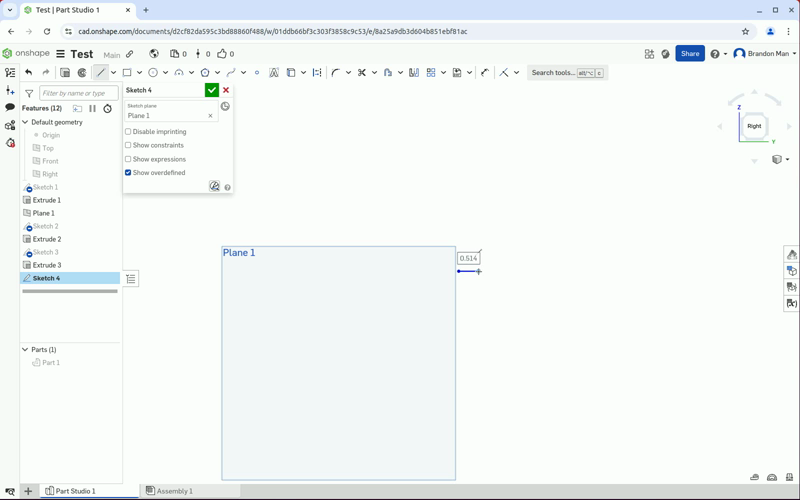
scroll(-6)
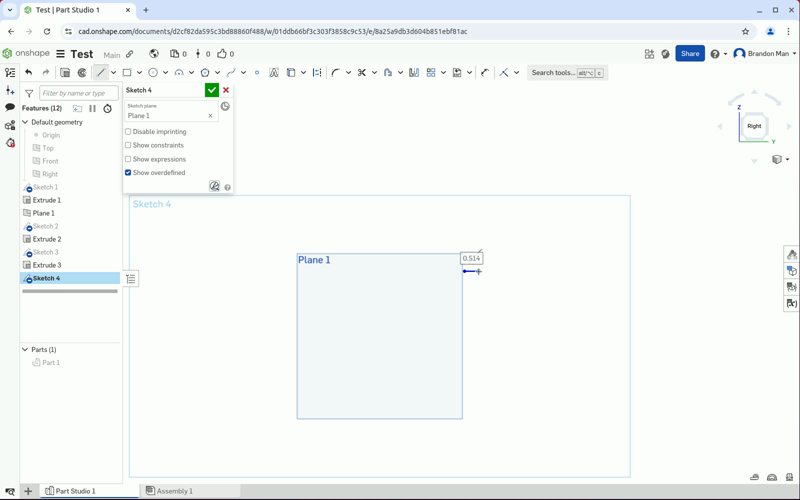
scroll(-6)
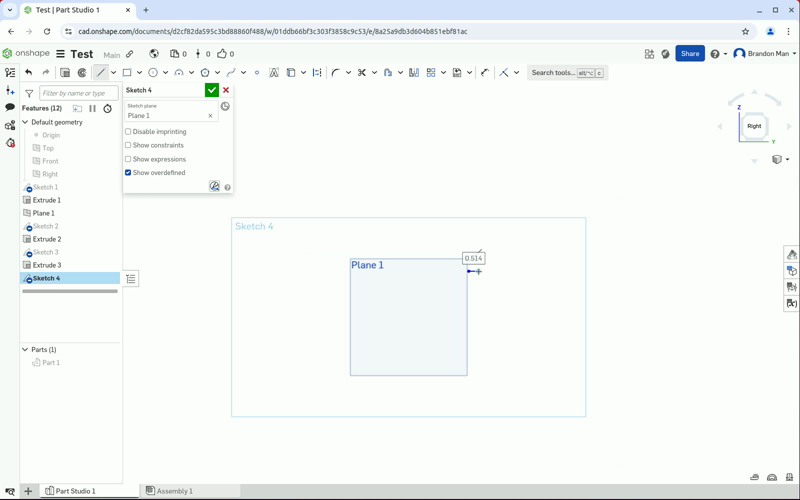
scroll(-6)
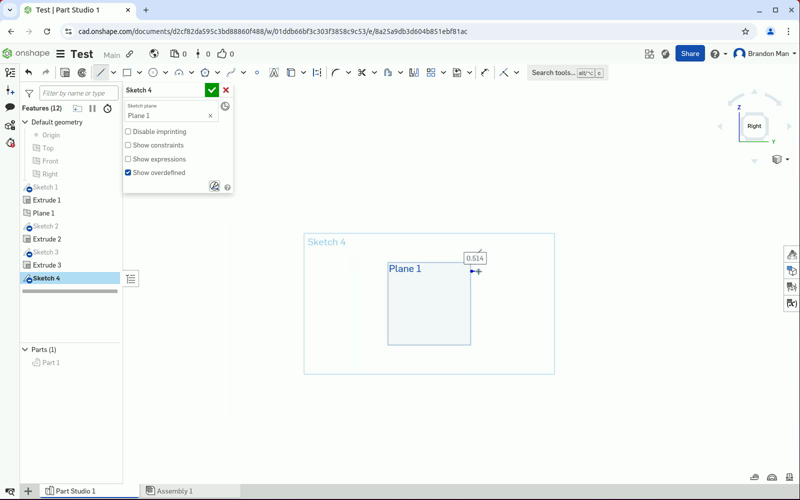
scroll(-6)
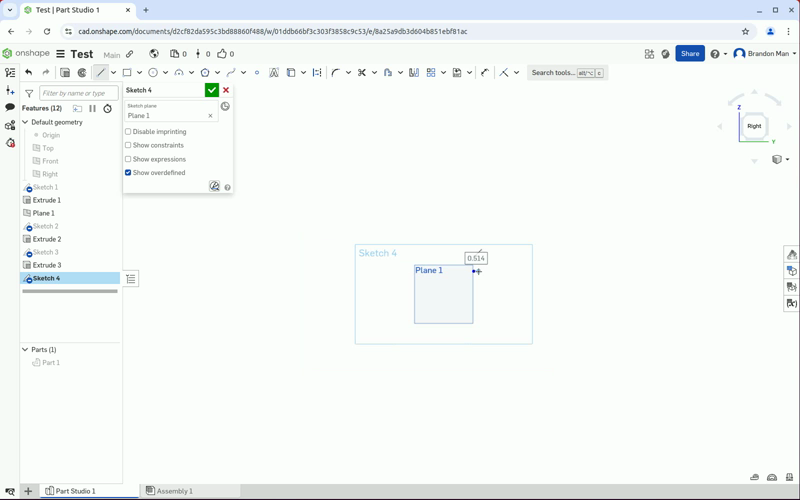
scroll(-6)
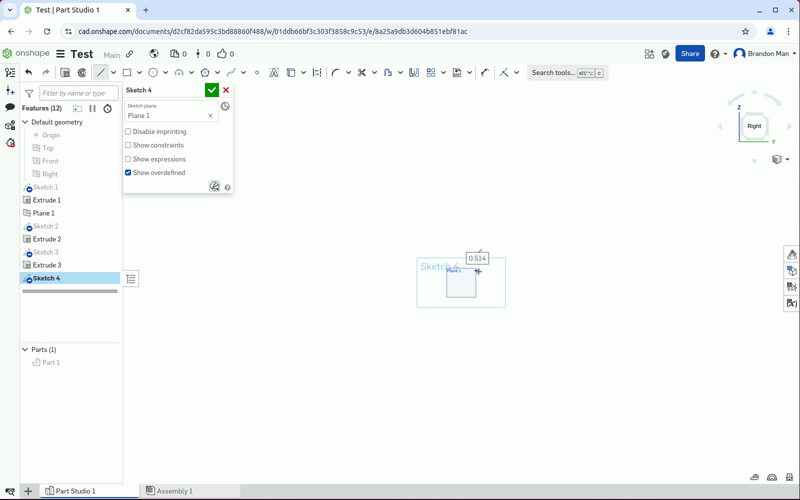
key_up(shift)
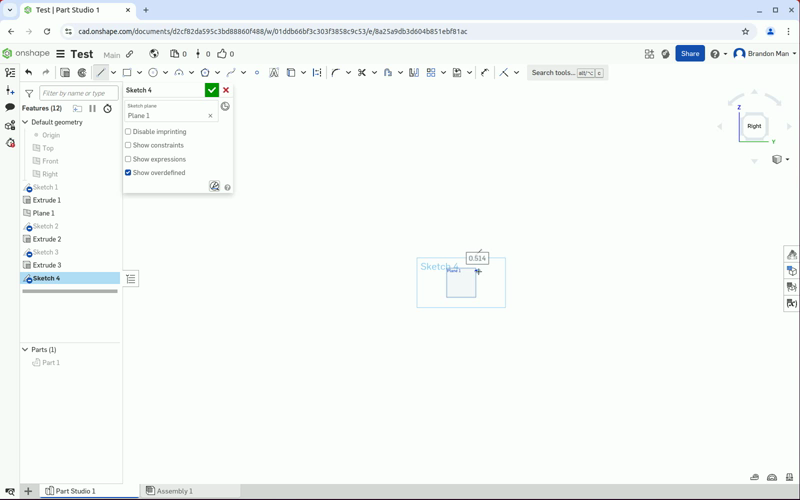
key_down(shift)
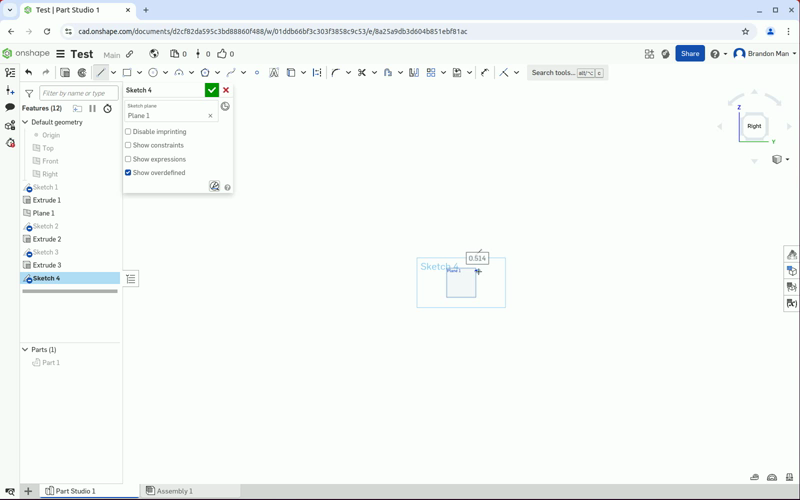
mouse_move(508, 271)
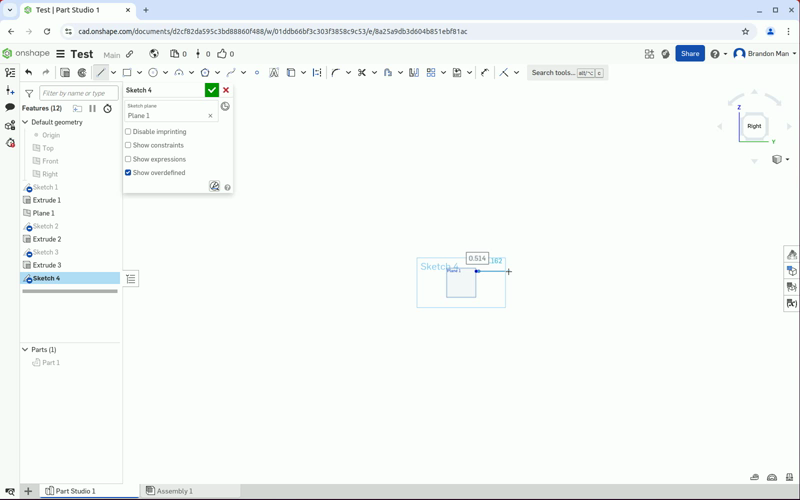
mouse_move(478, 234)
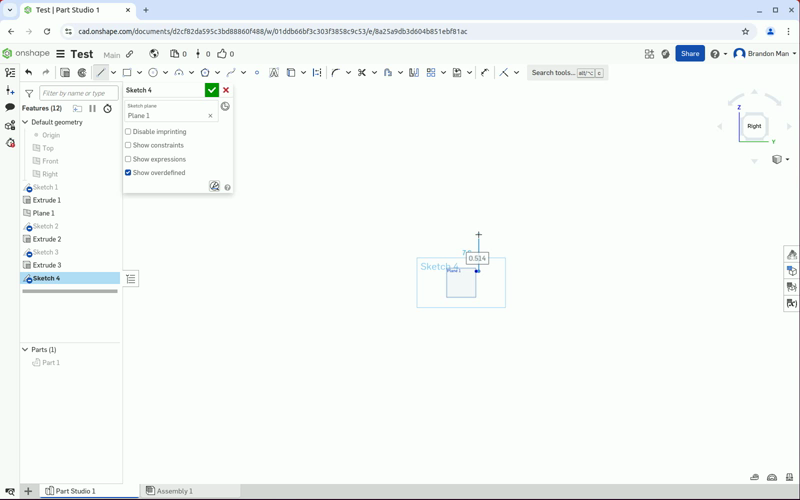
click(478, 234)
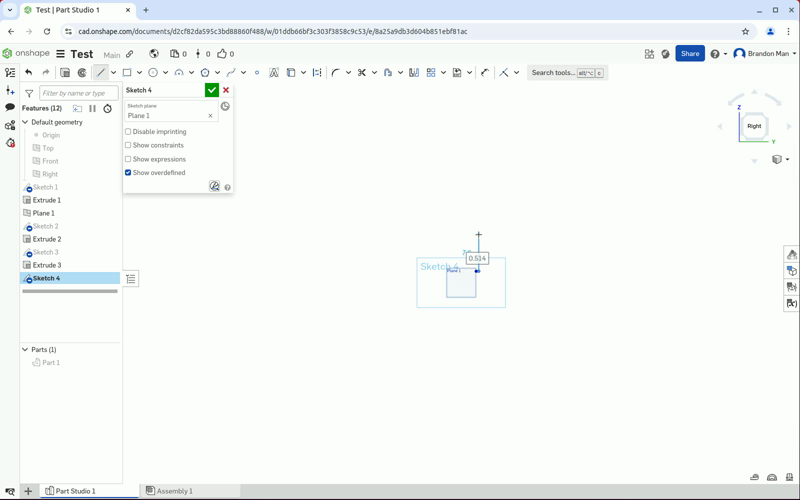
key_up(shift)
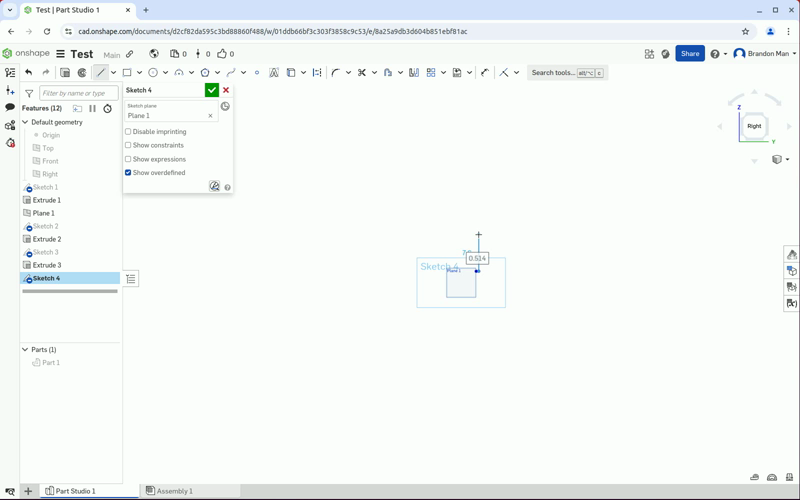
key_down(shift)
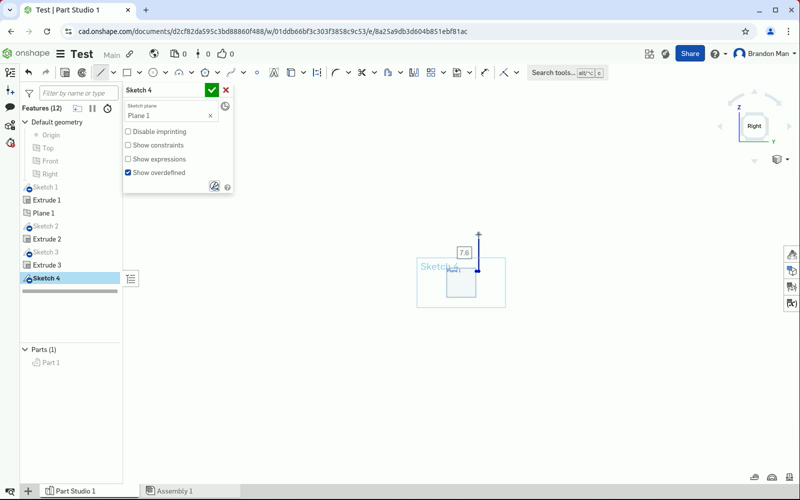
mouse_move(508, 234)
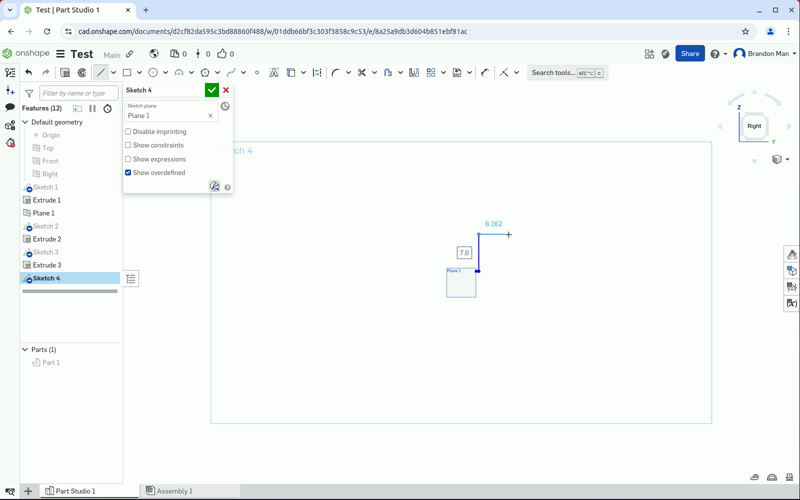
mouse_move(476, 234)
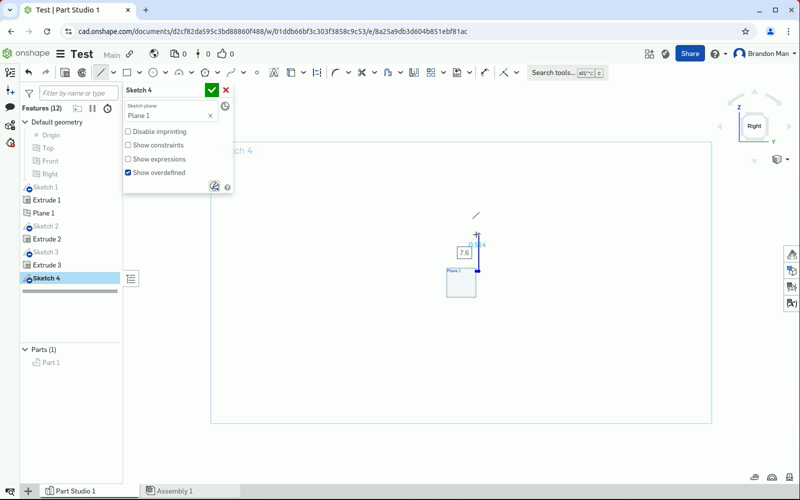
scroll(6)
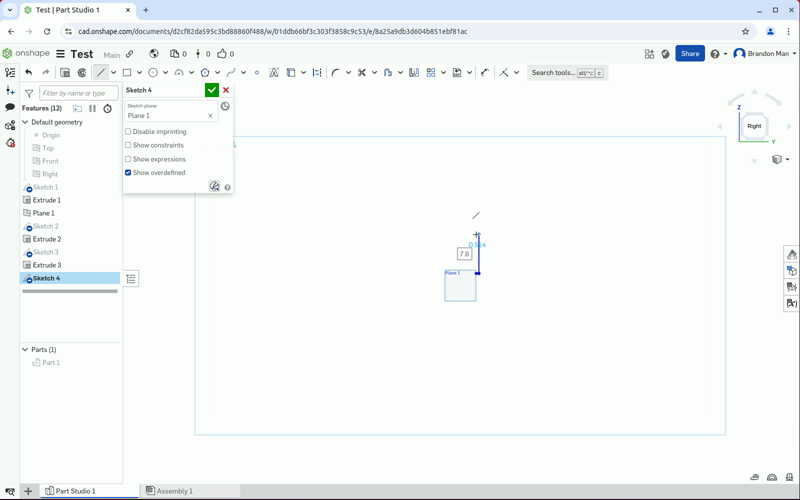
scroll(6)
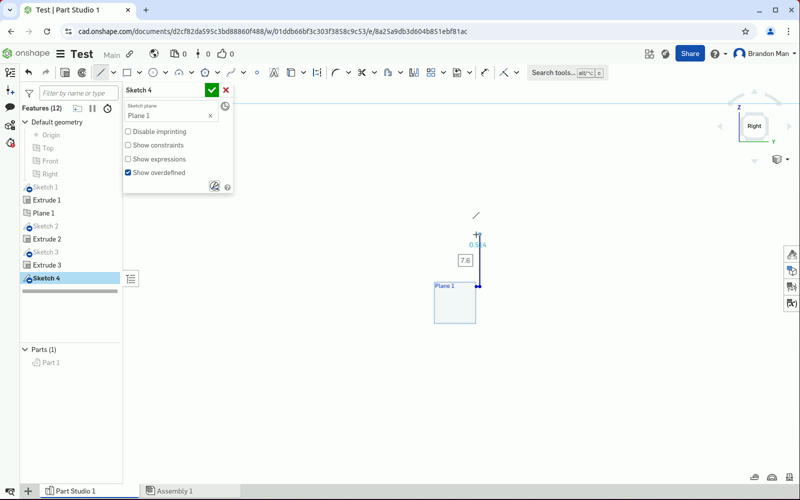
scroll(6)
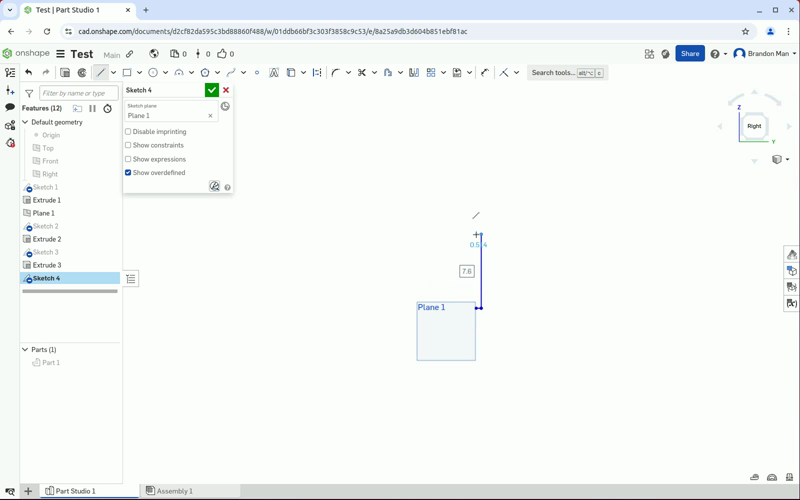
scroll(6)
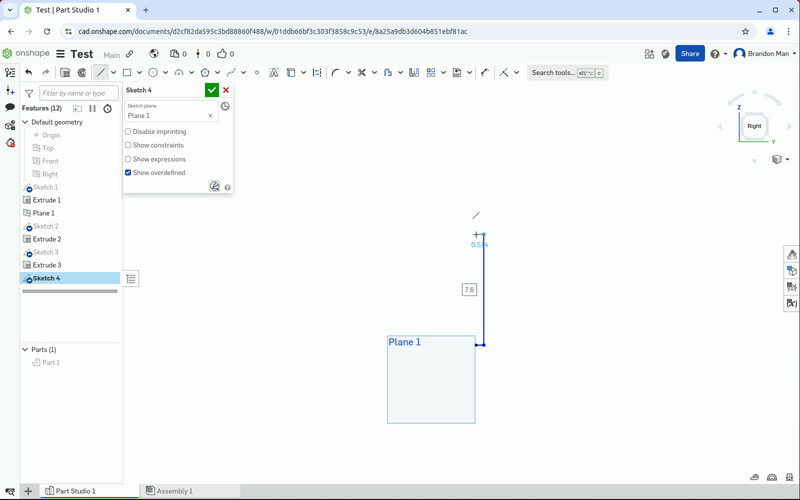
scroll(6)
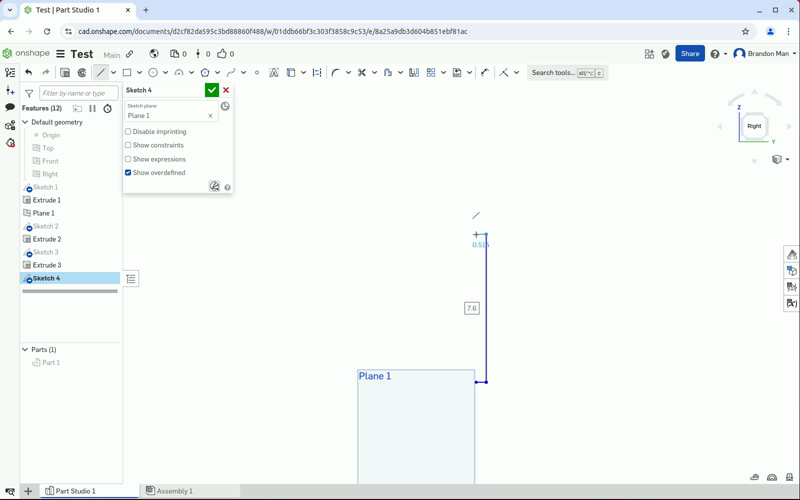
scroll(6)
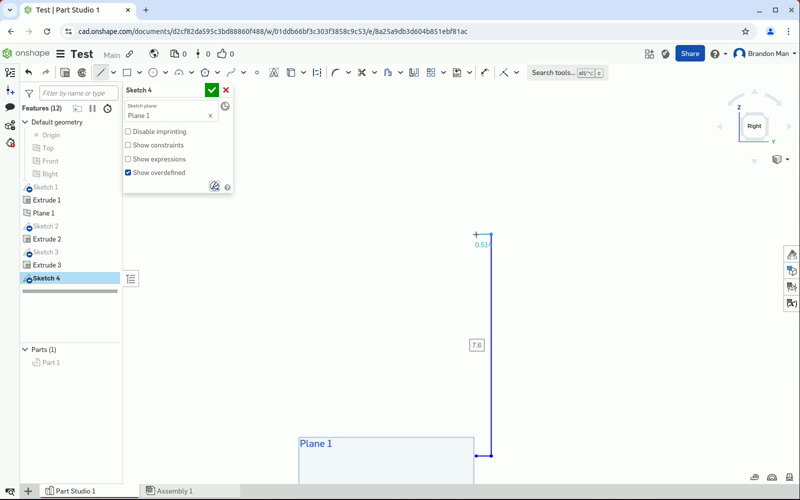
scroll(6)
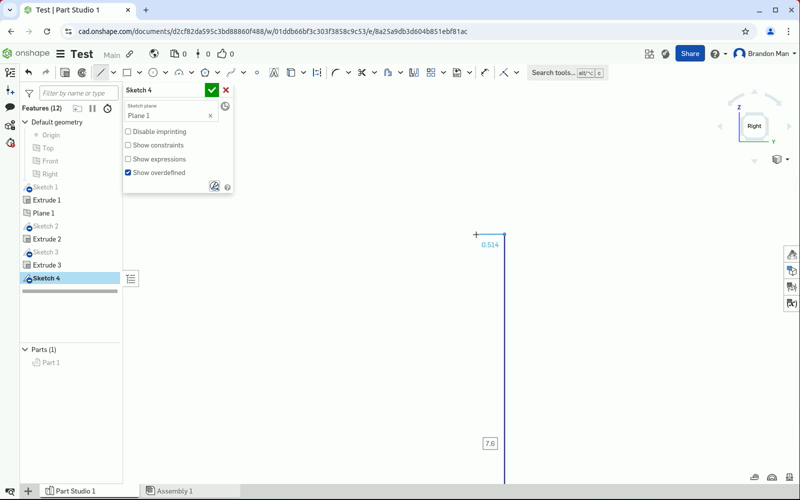
click(476, 234)
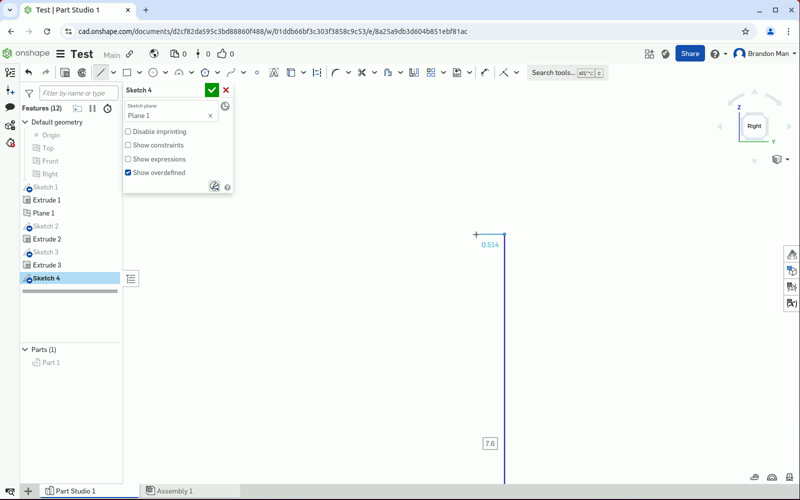
scroll(-6)
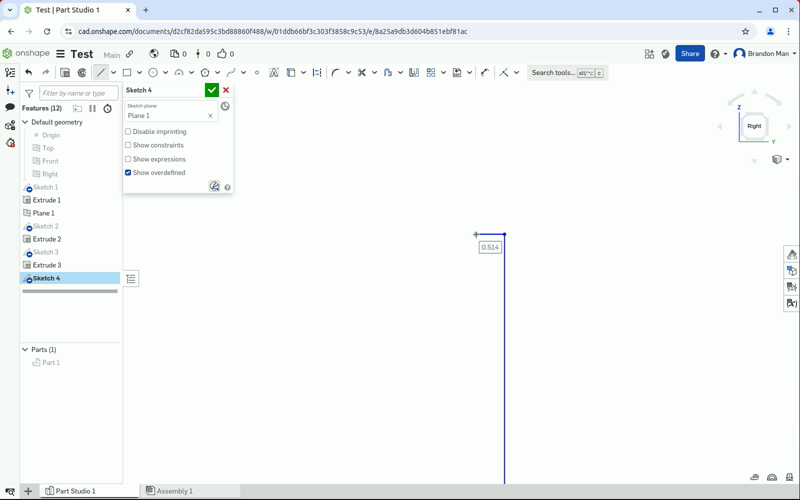
scroll(-6)
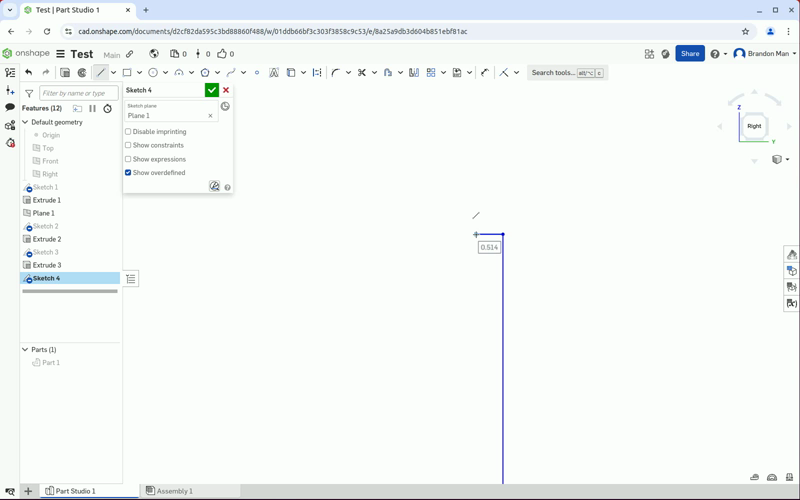
scroll(-6)
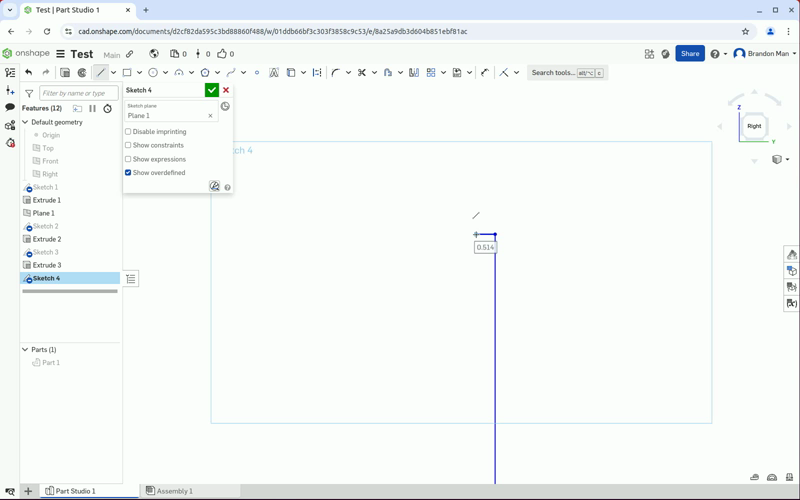
scroll(-6)
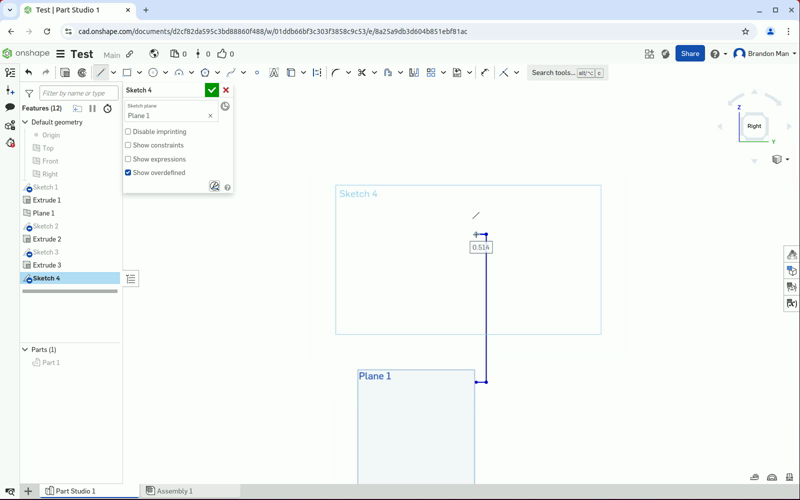
scroll(-6)
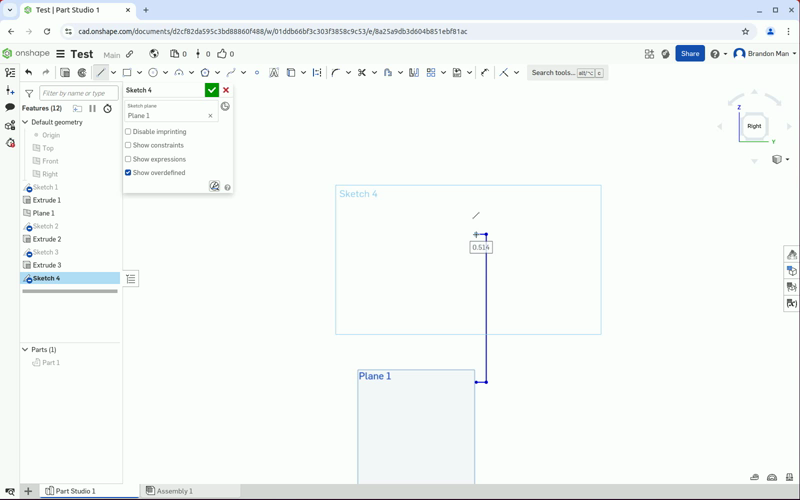
scroll(-6)
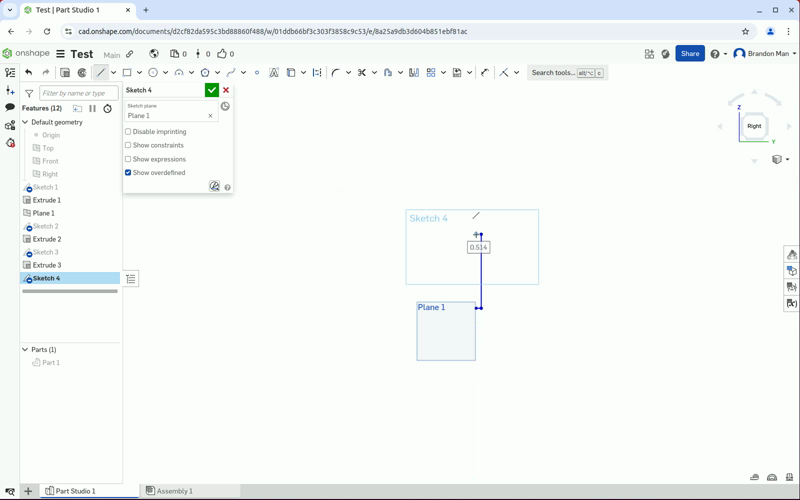
scroll(-6)
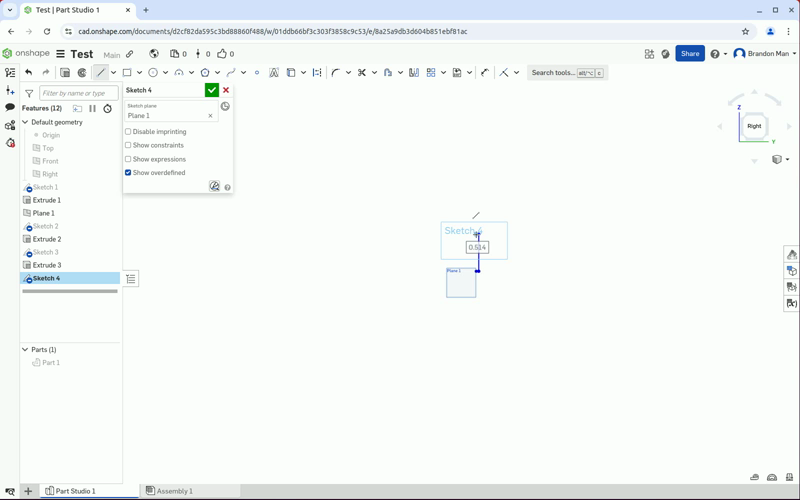
key_up(shift)
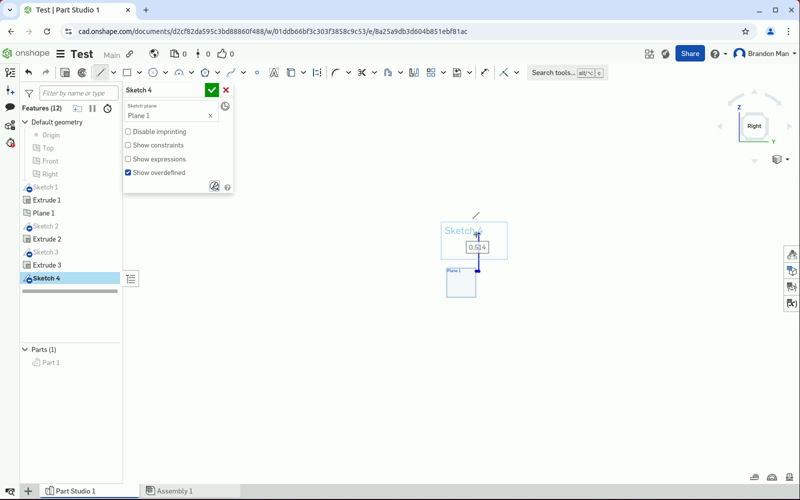
mouse_move(506, 234)
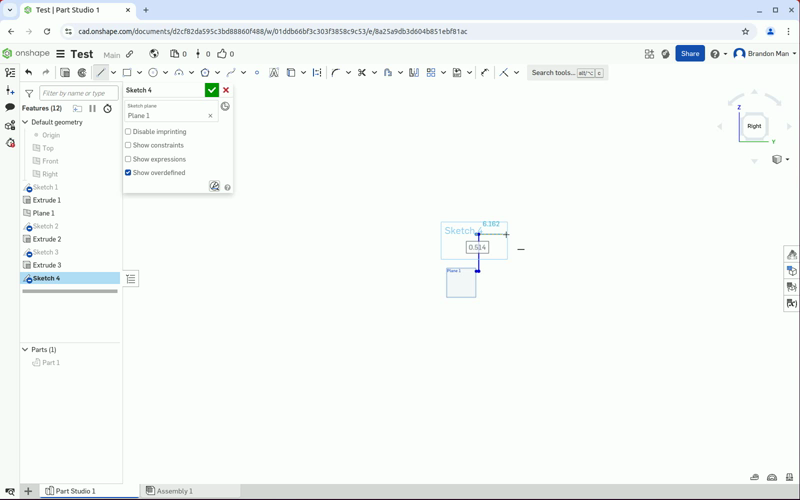
key_down(shift)
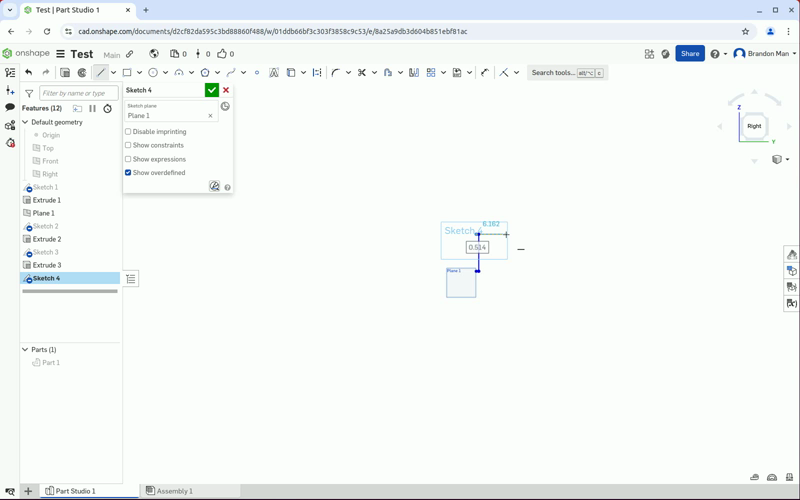
mouse_move(476, 271)
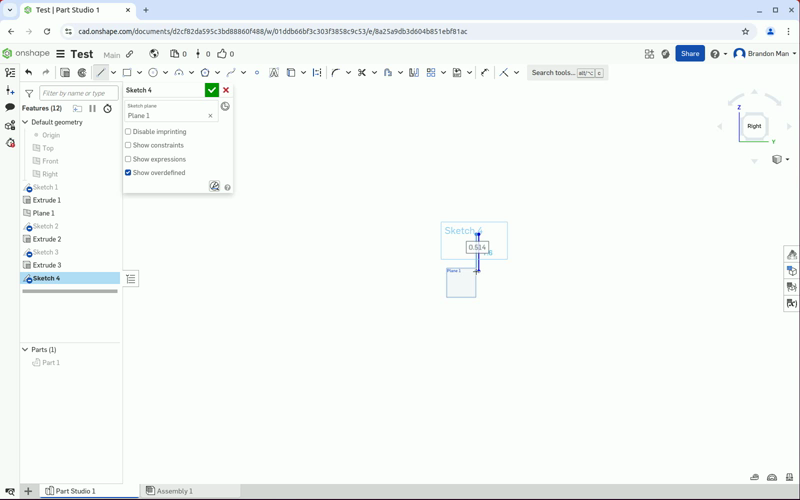
scroll(6)
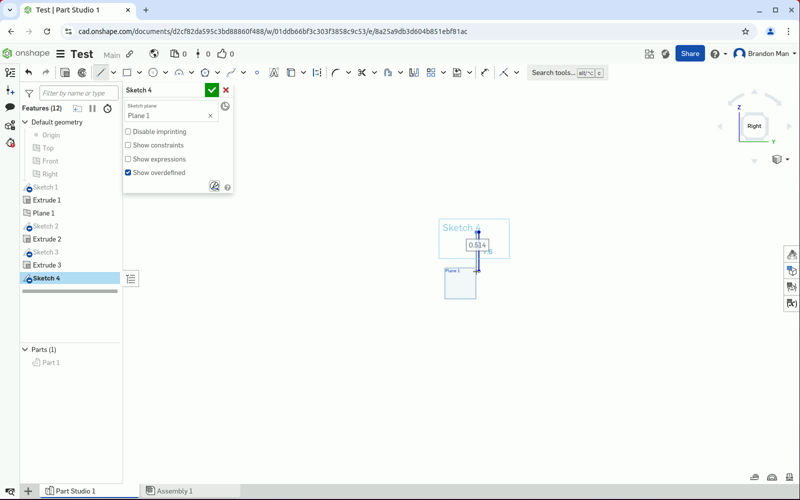
scroll(6)
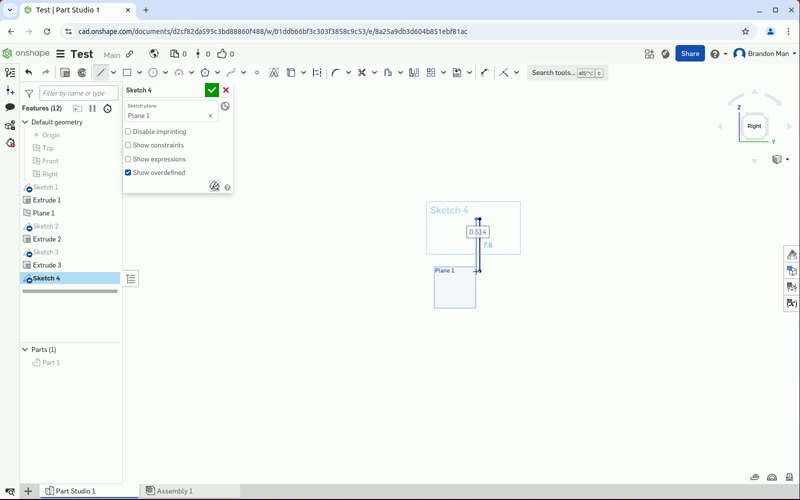
scroll(6)
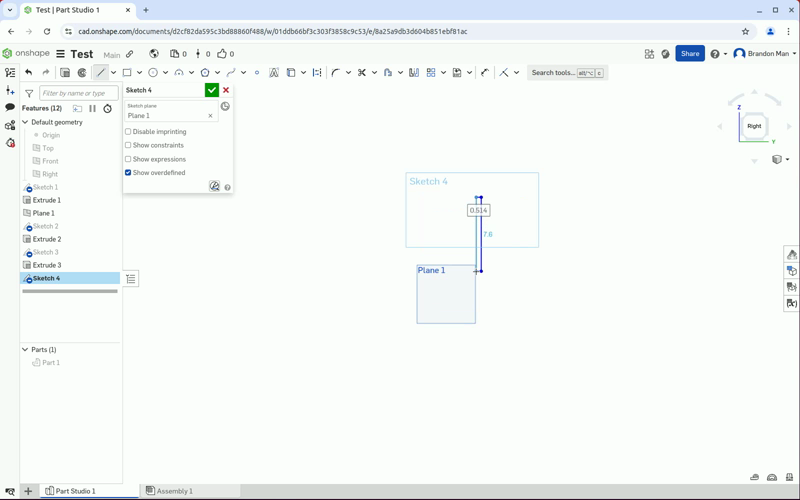
scroll(6)
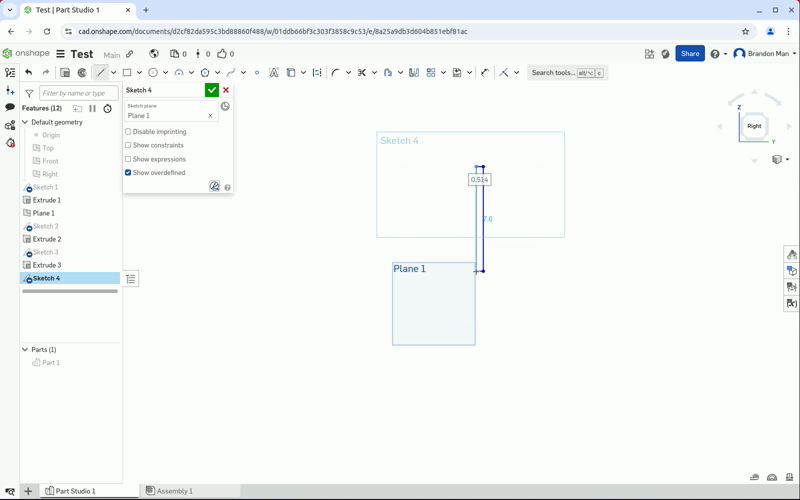
scroll(6)
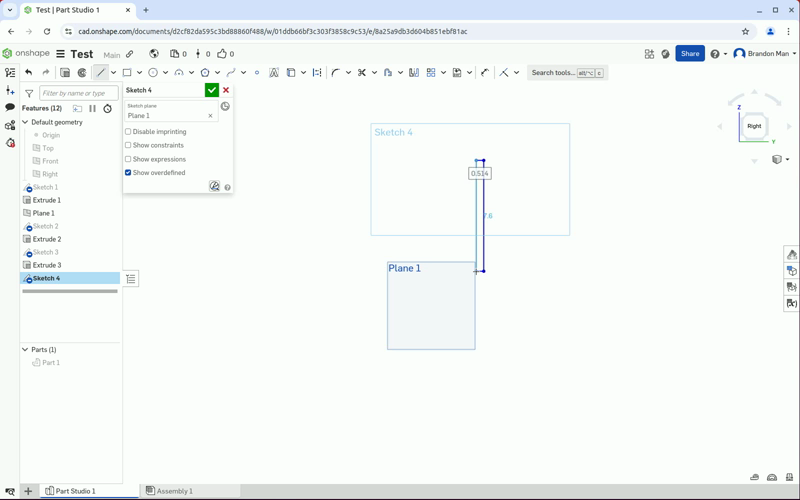
scroll(6)
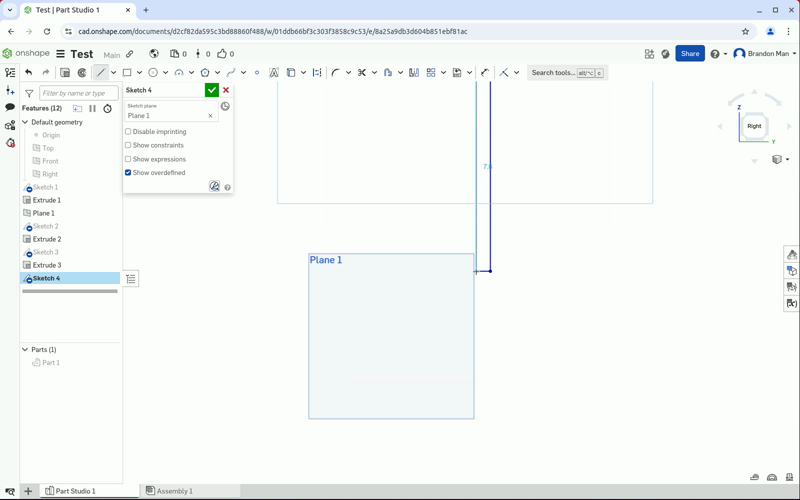
scroll(6)
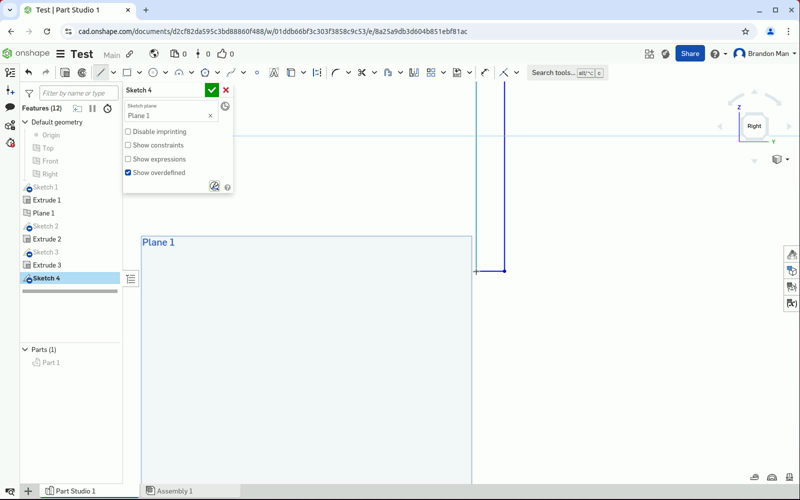
key_up(shift)
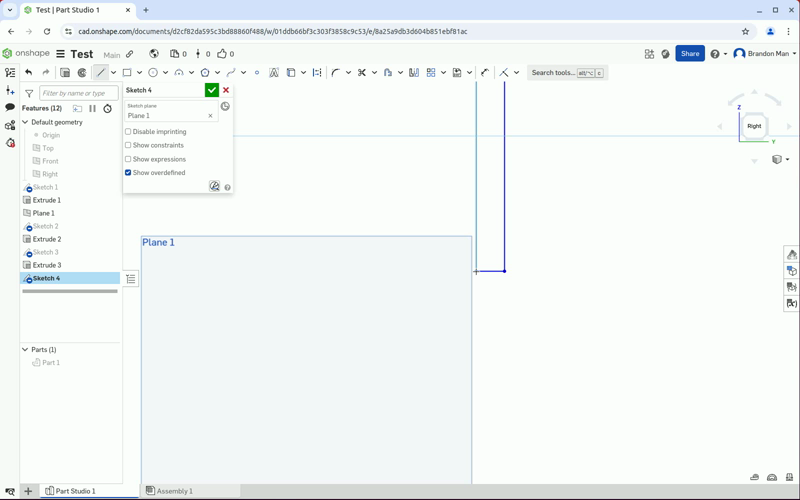
click(476, 271)
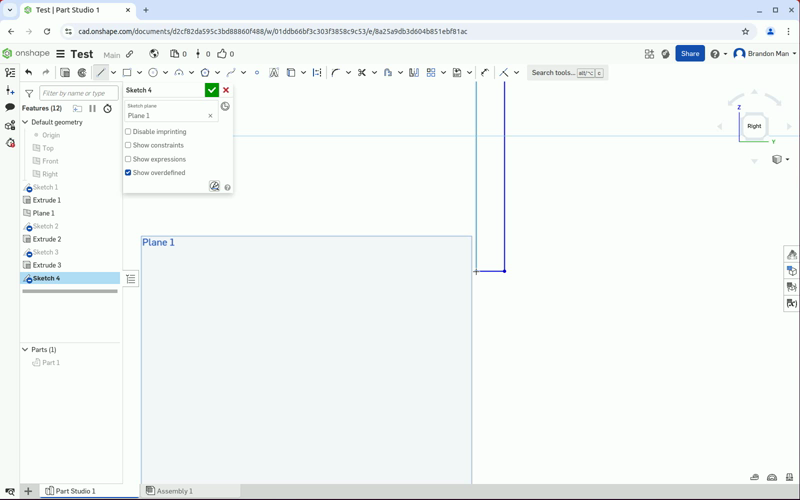
scroll(-6)
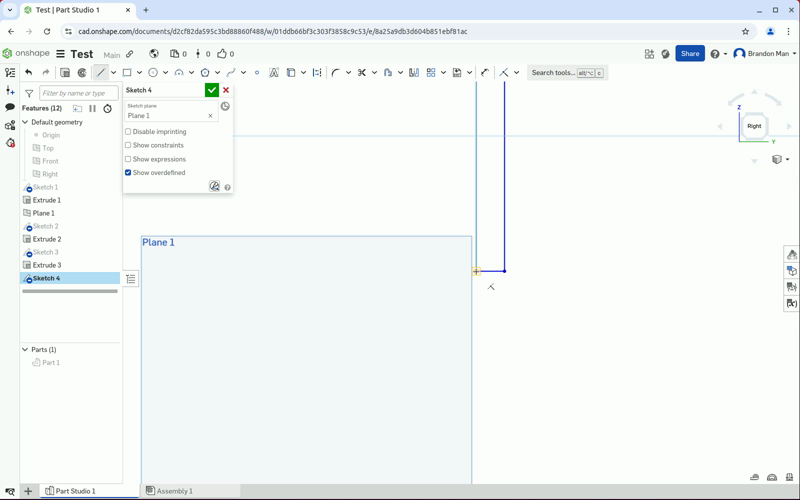
scroll(-6)
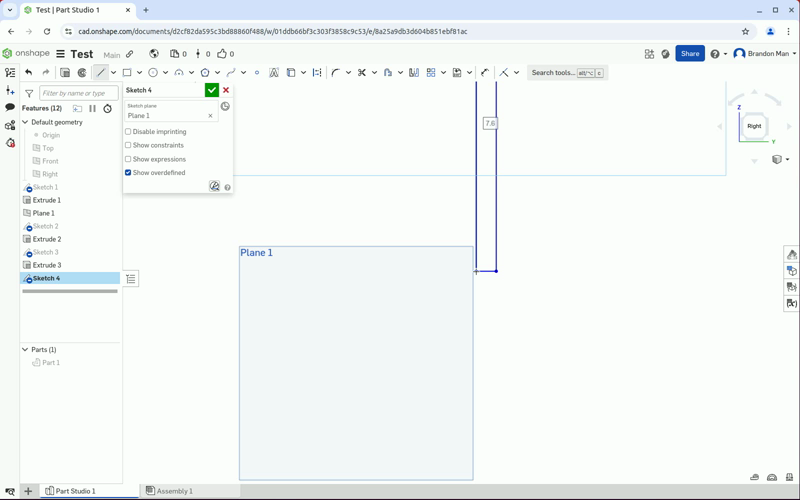
scroll(-6)
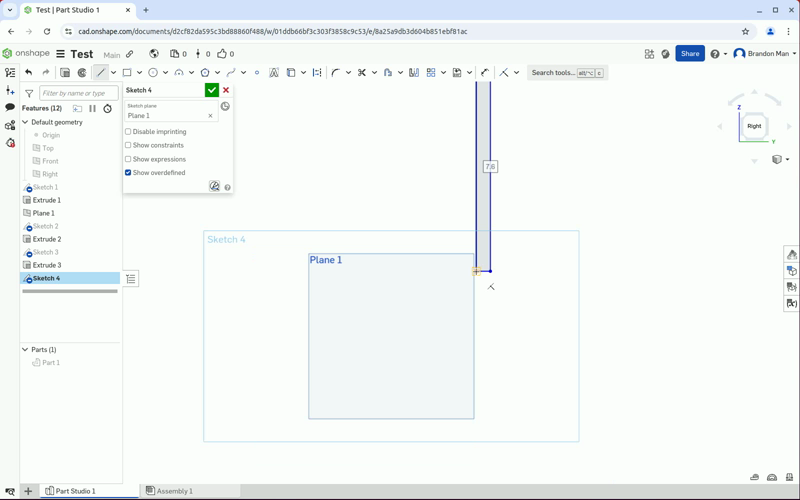
scroll(-6)
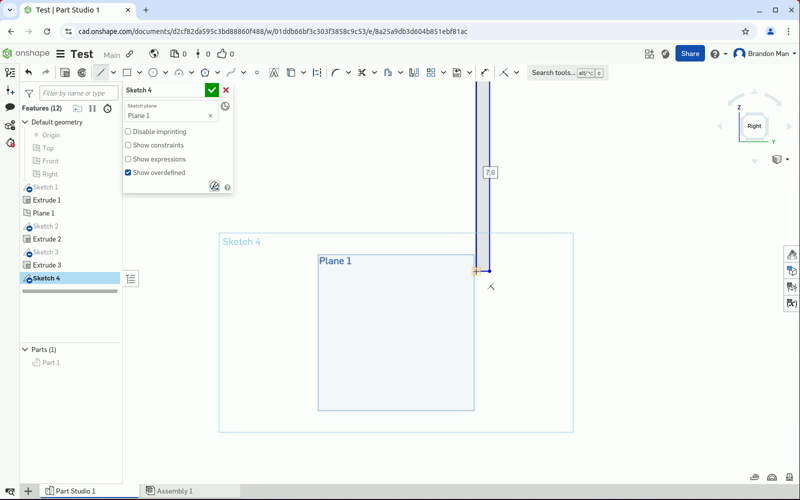
scroll(-6)
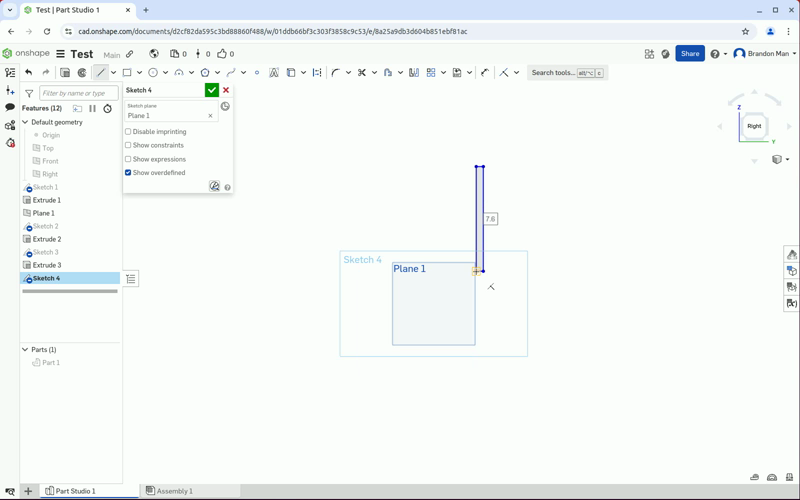
scroll(-6)
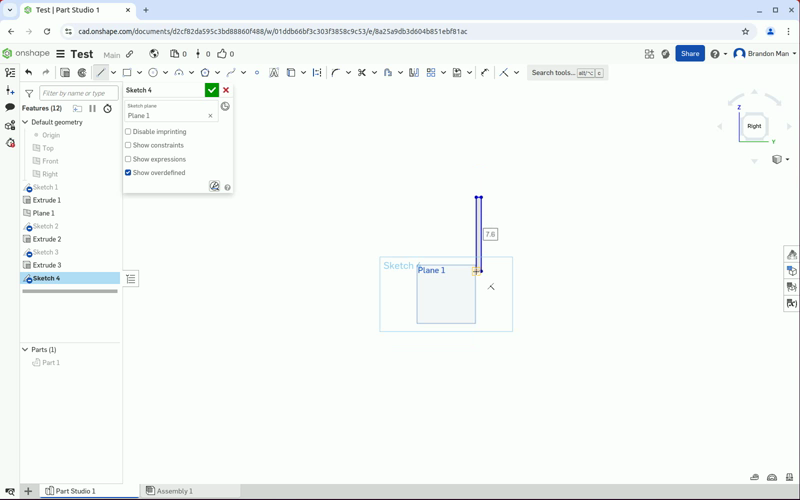
scroll(-6)
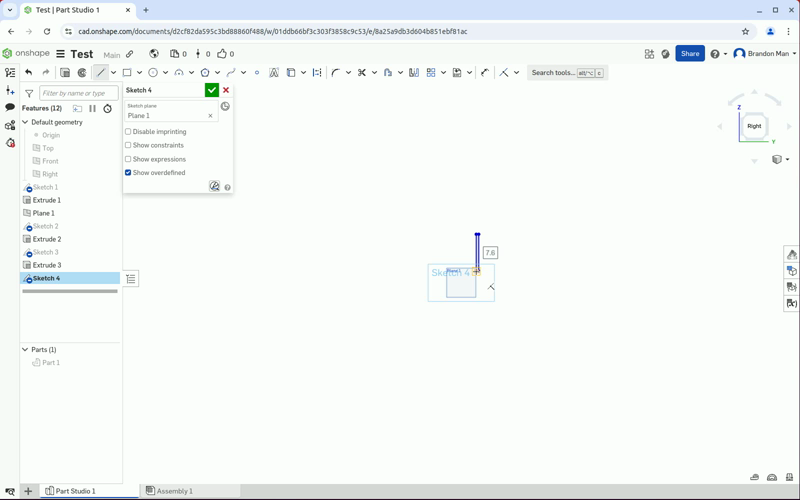
key(esc)
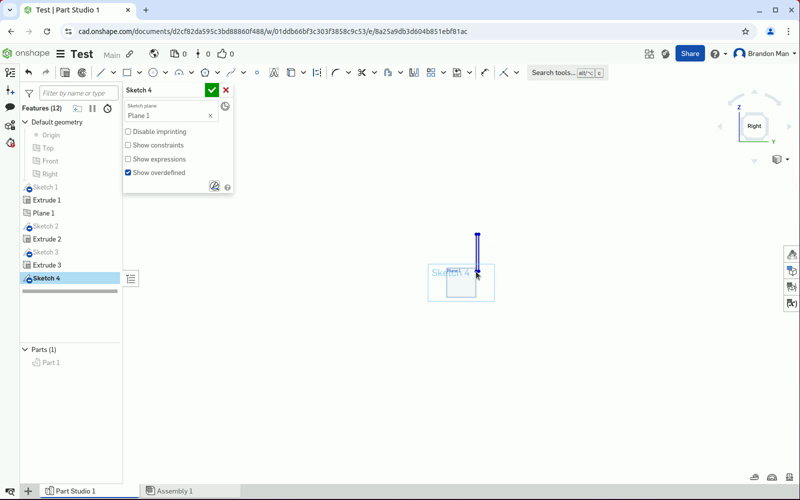
mouse_move(478, 262)
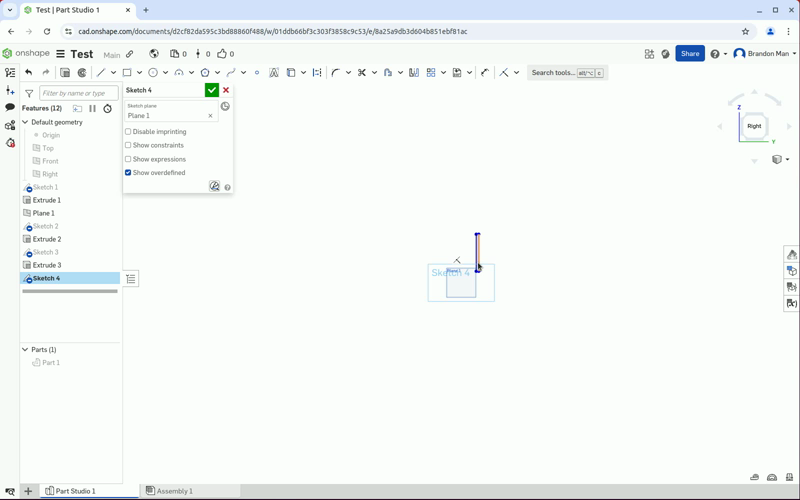
scroll(6)
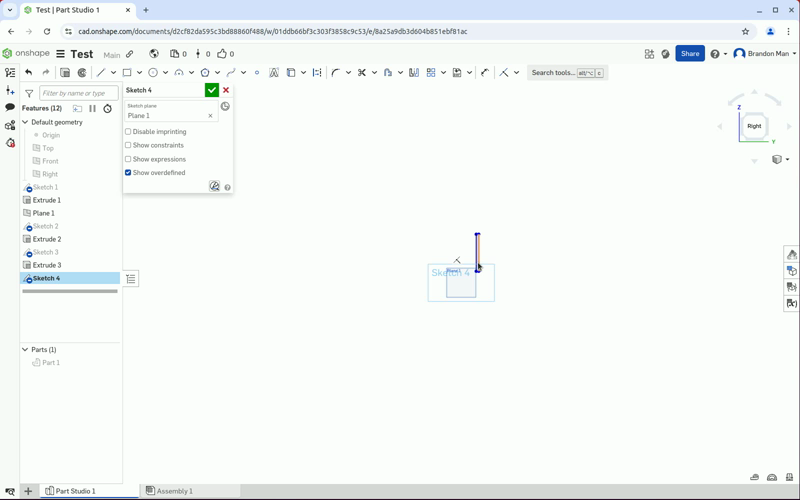
scroll(6)
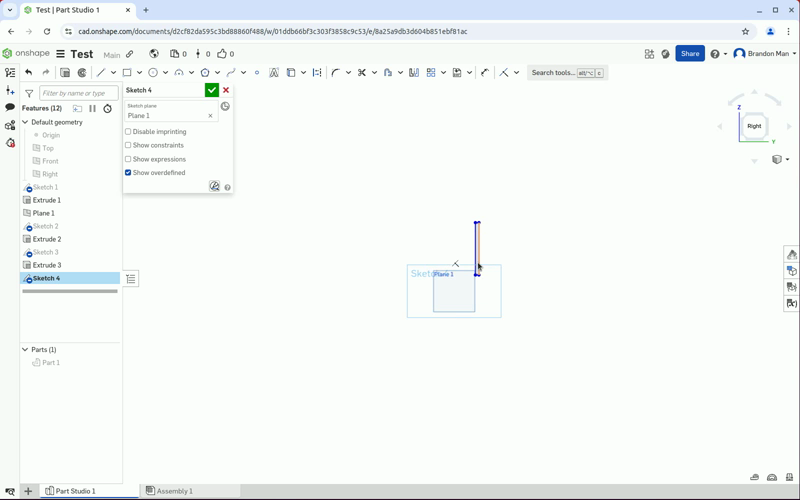
scroll(6)
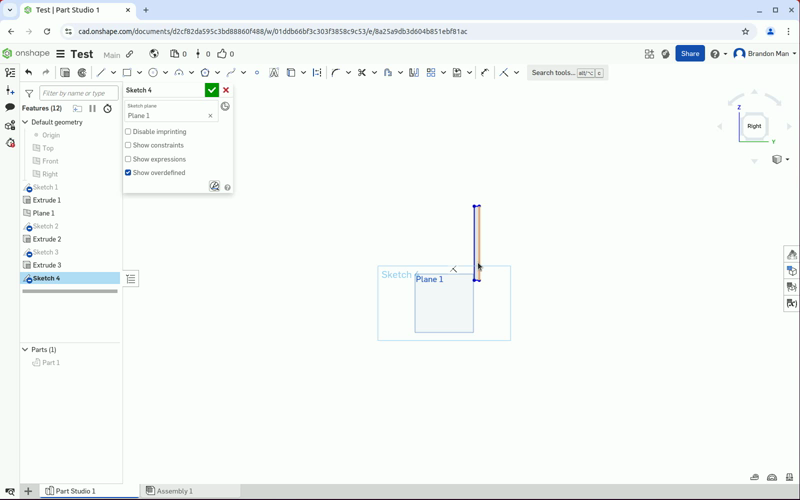
scroll(6)
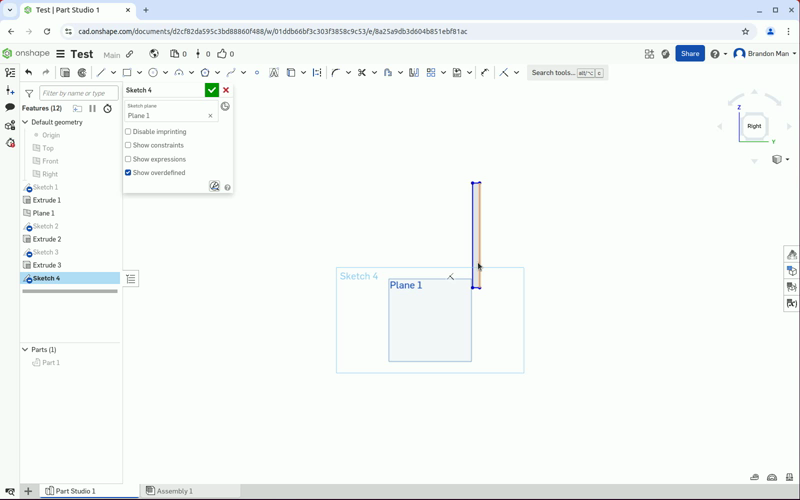
scroll(6)
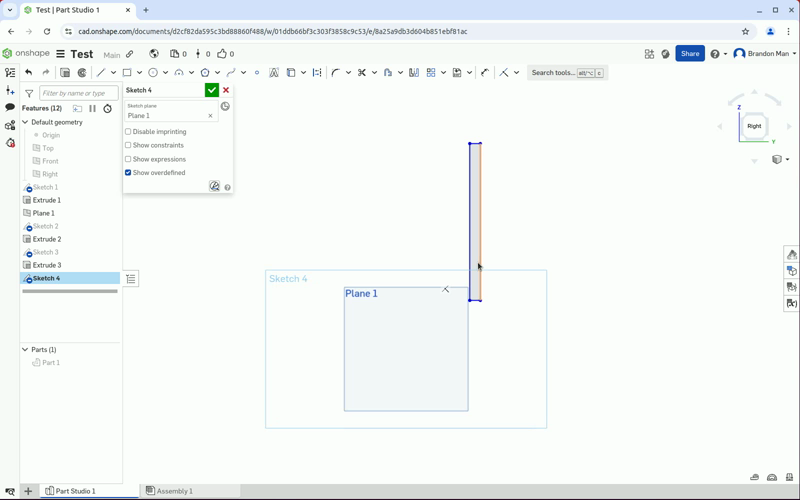
scroll(6)
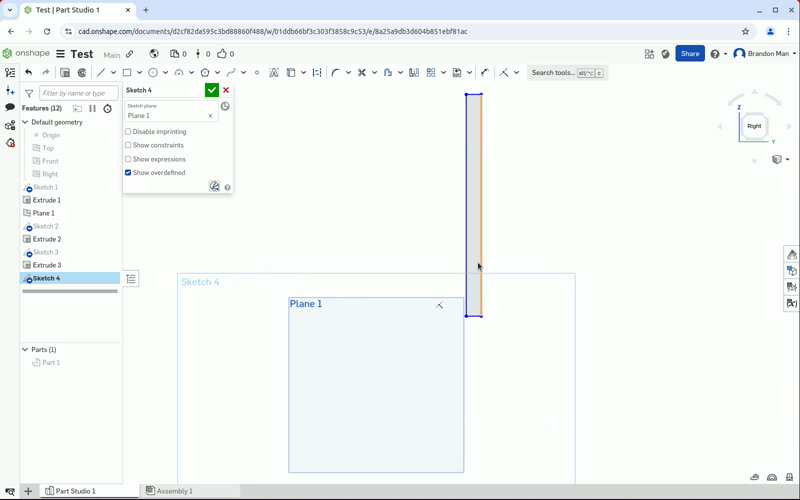
scroll(6)
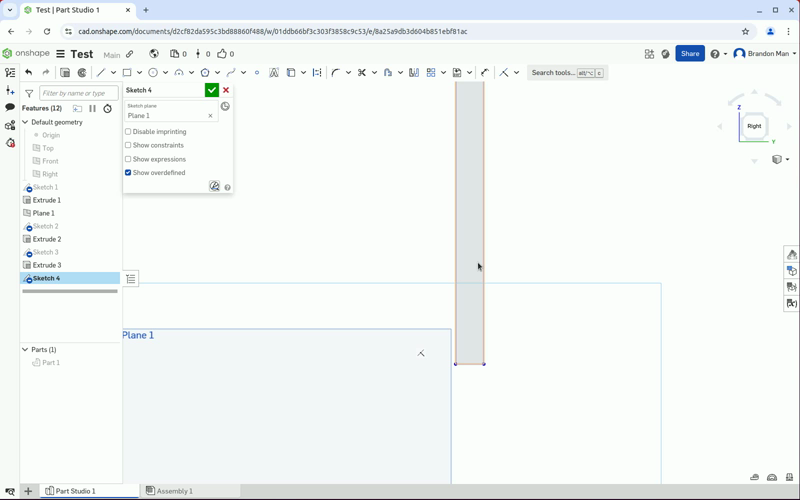
click(478, 262)
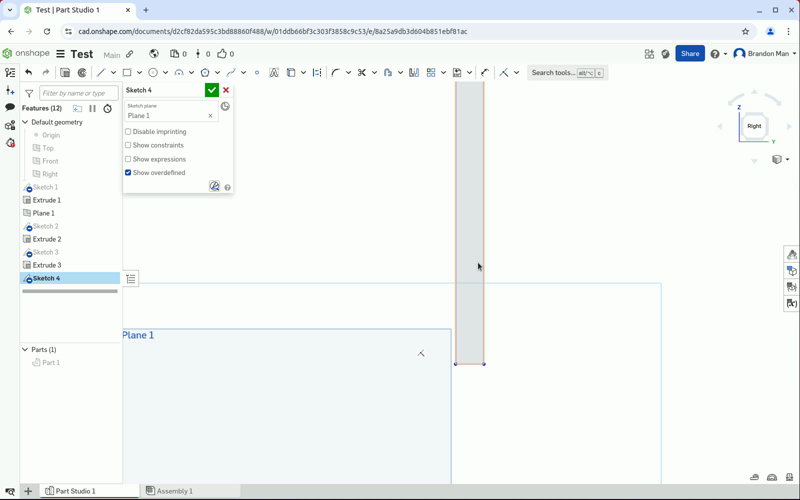
scroll(-6)
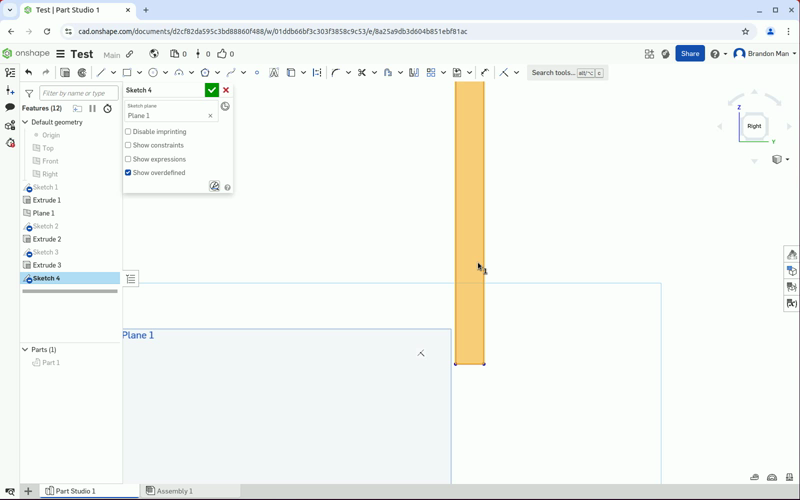
scroll(-6)
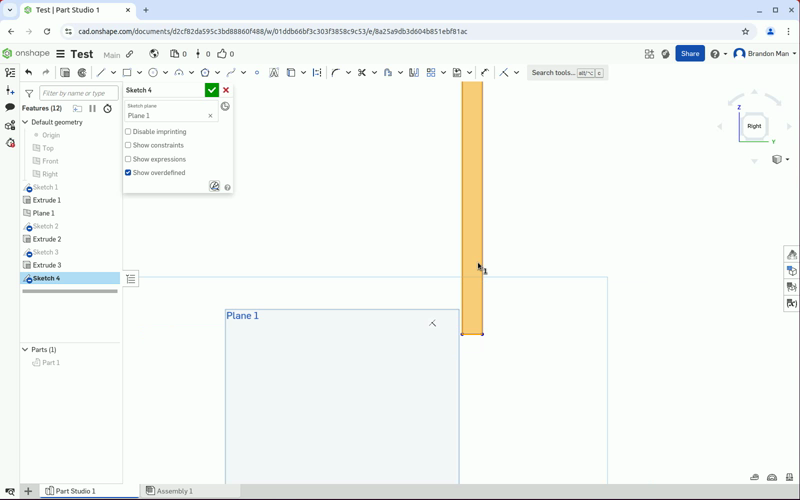
scroll(-6)
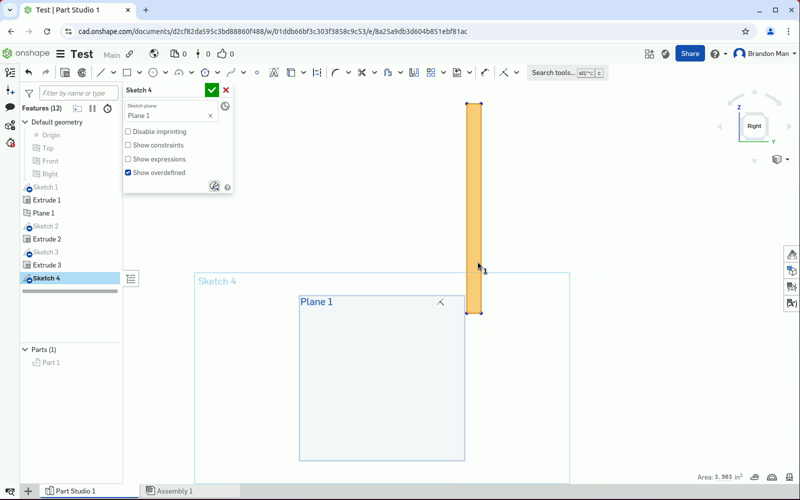
scroll(-6)
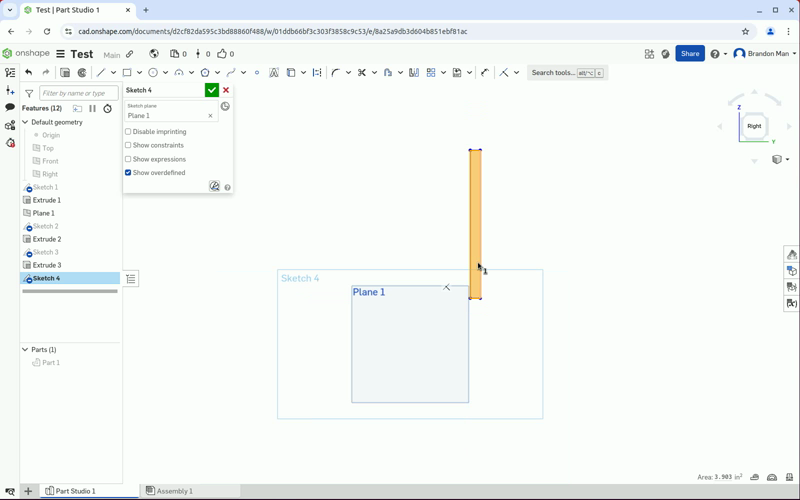
scroll(-6)
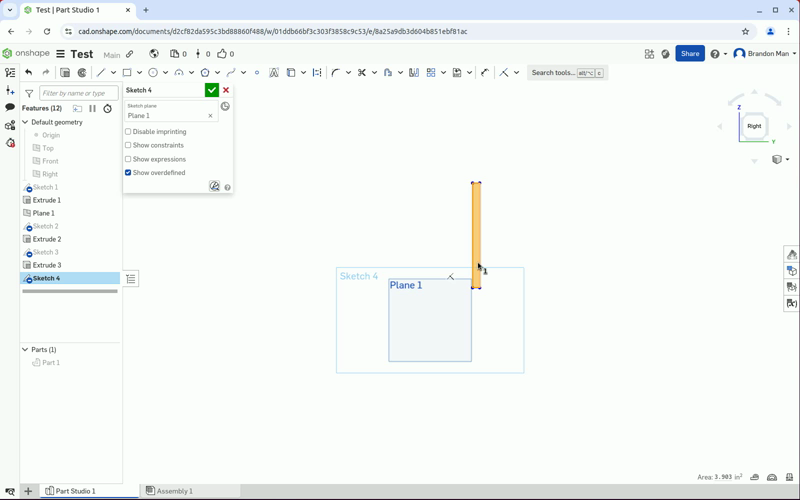
scroll(-6)
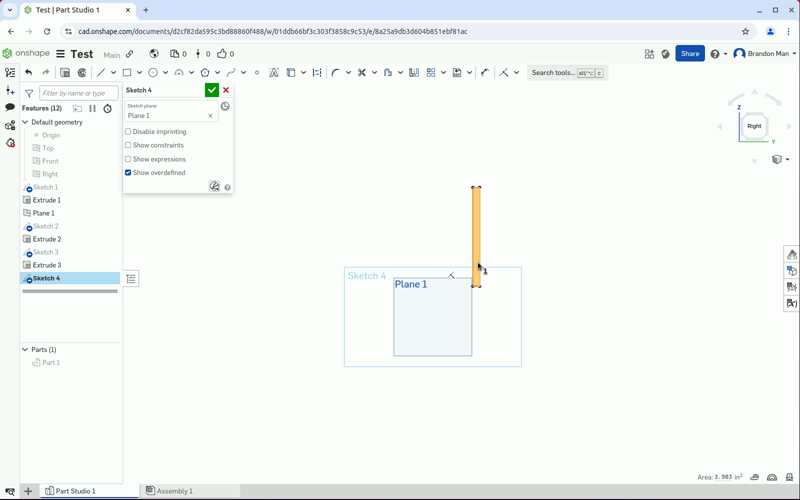
scroll(-6)
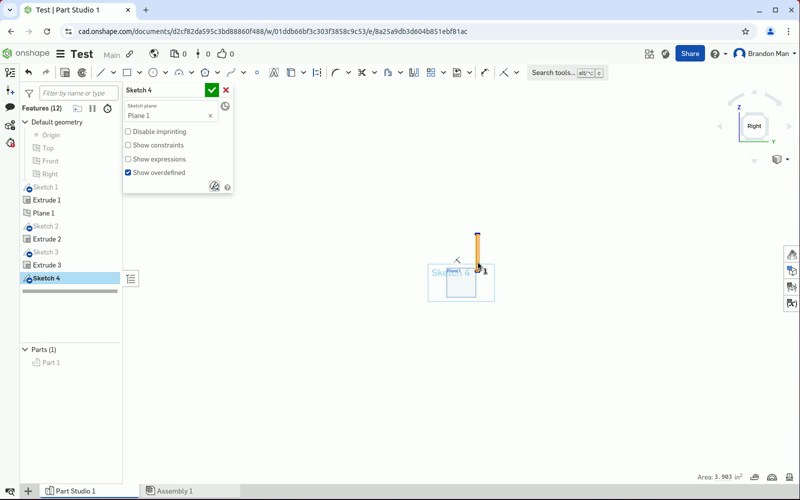
mouse_move(73, 352)
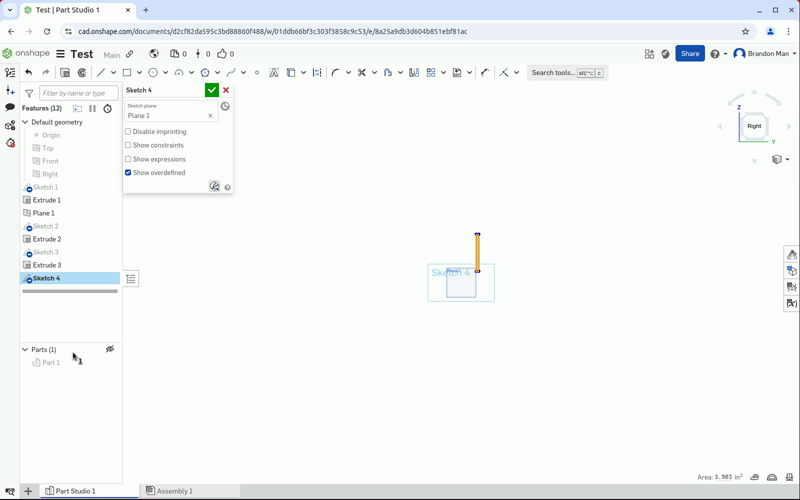
key(shift+y)
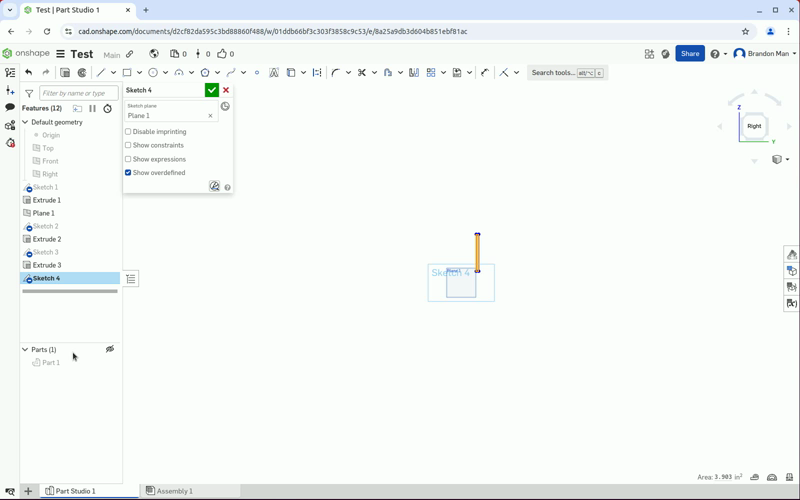
key(shift+e)
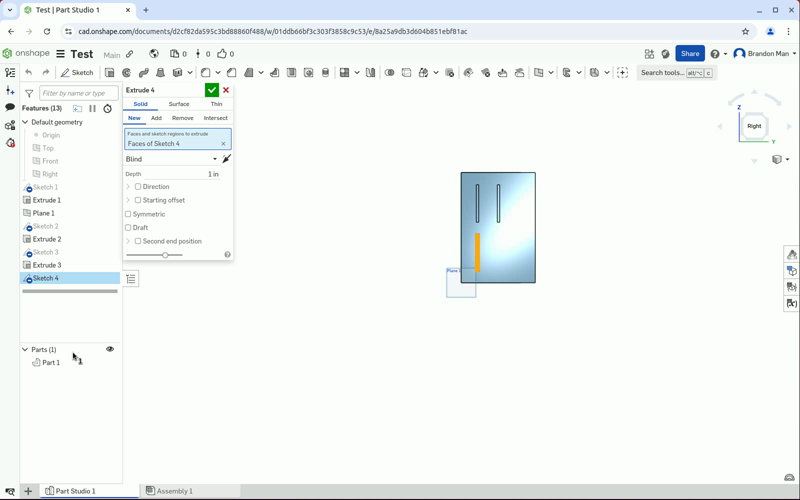
mouse_move(143, 106)
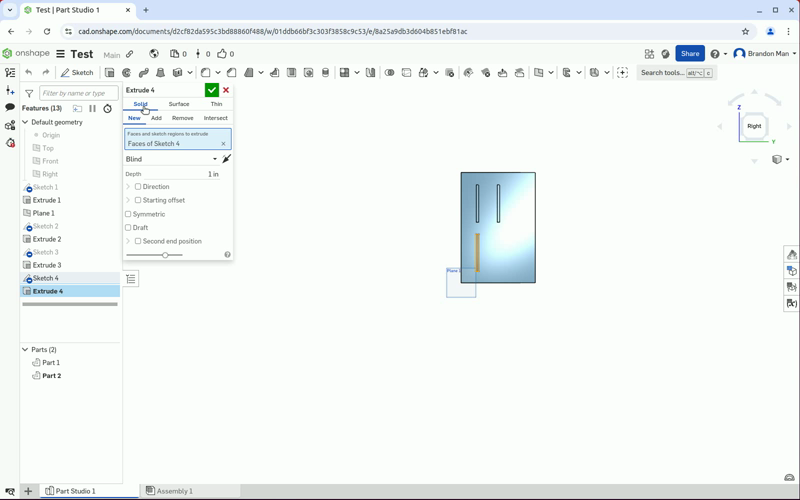
click(143, 106)
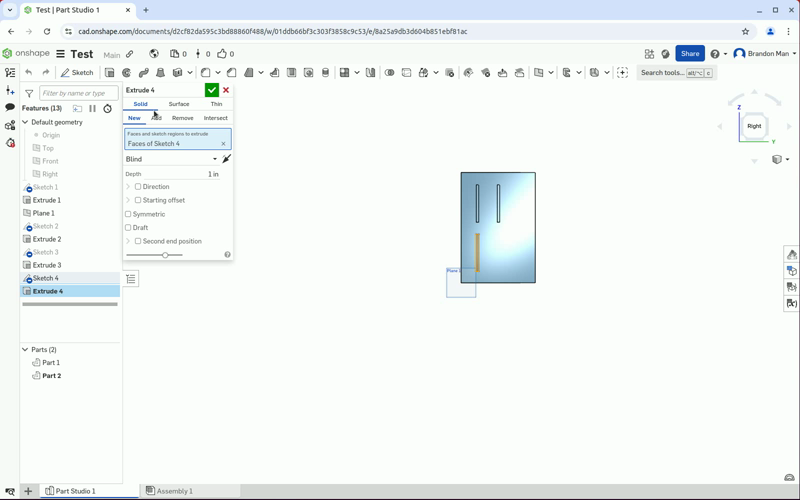
mouse_move(186, 120)
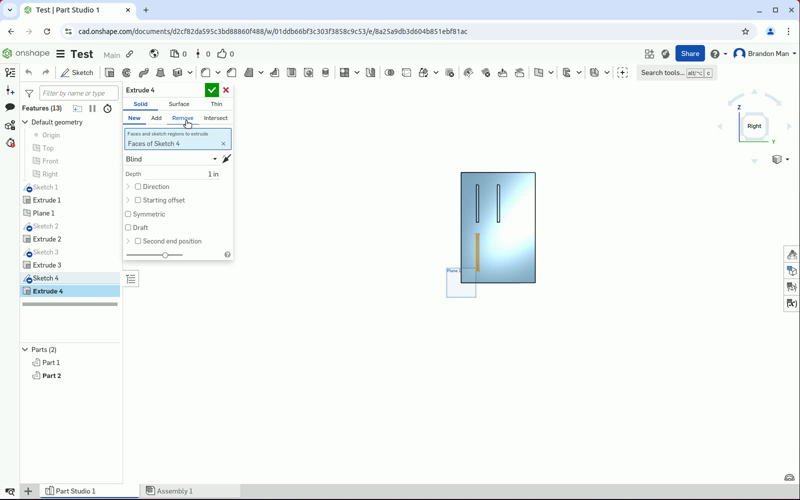
click(186, 120)
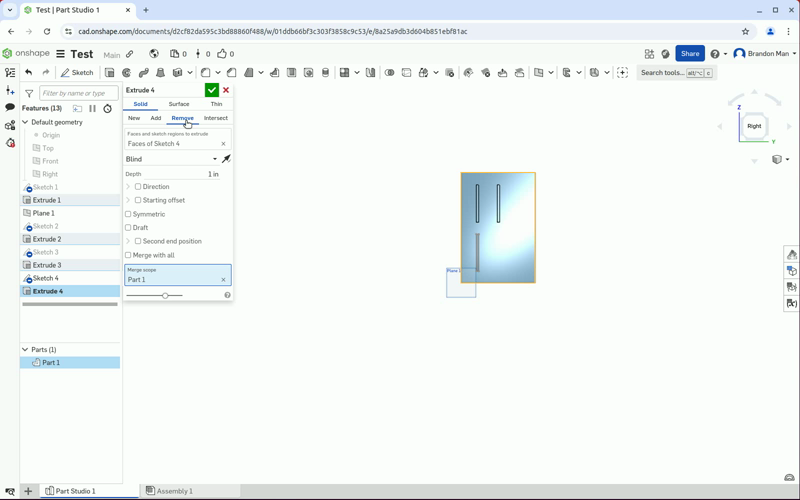
key(tab, 4)
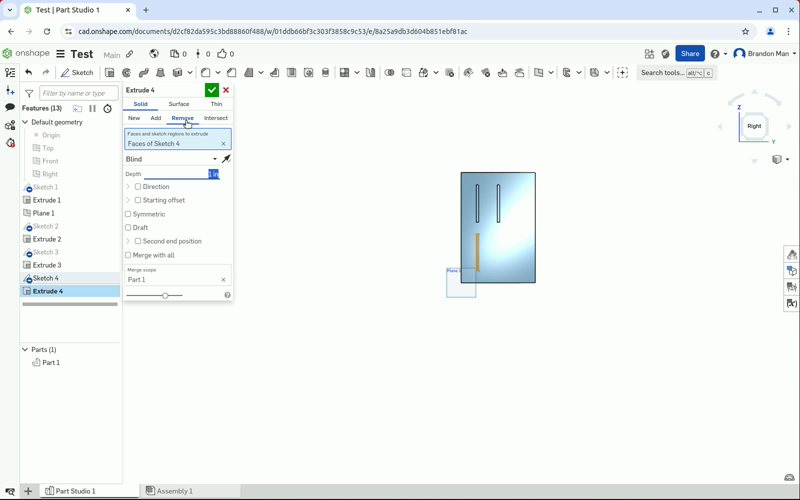
text(7.462)
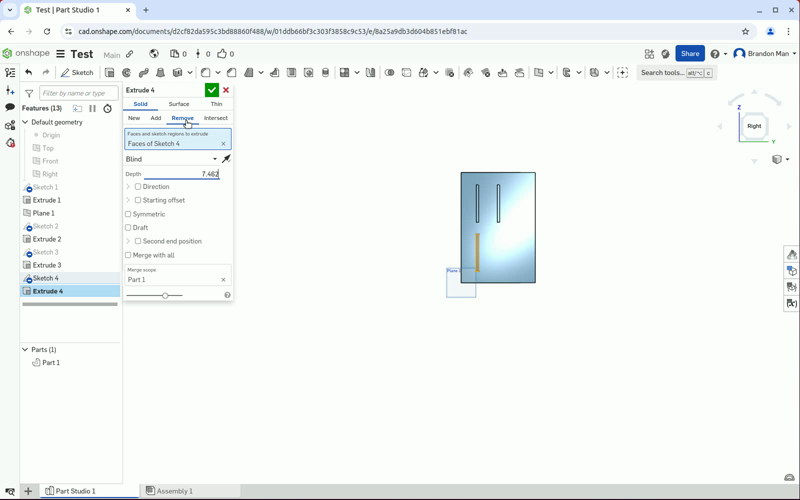
key(tab, 6)
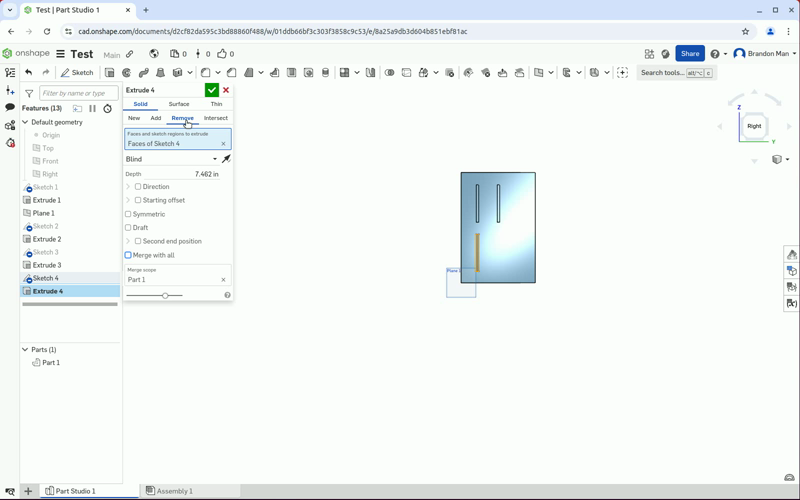
key(space)
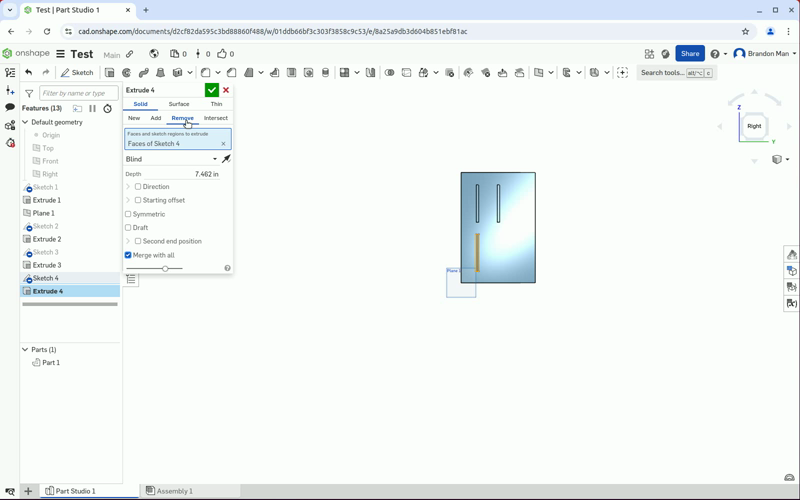
key(enter)
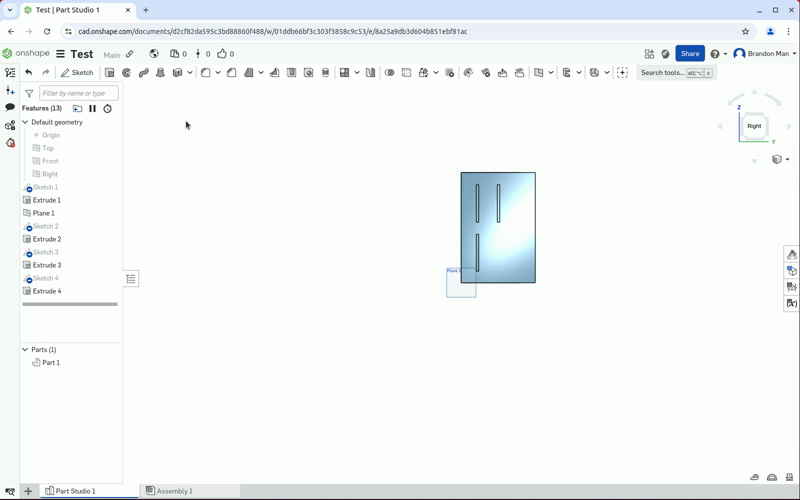
key(shift+h)
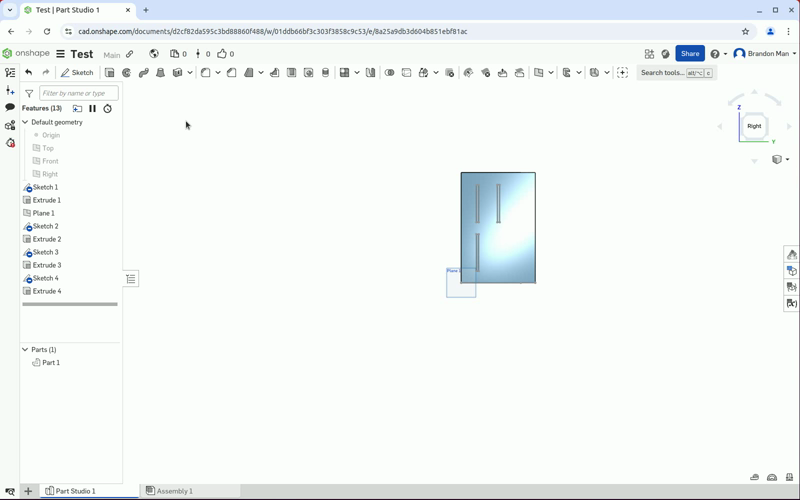
key(shift+h)
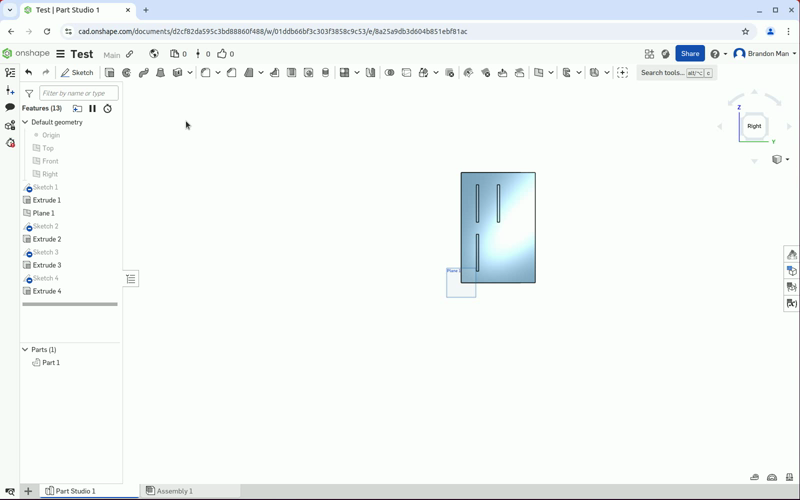
mouse_move(73, 189)
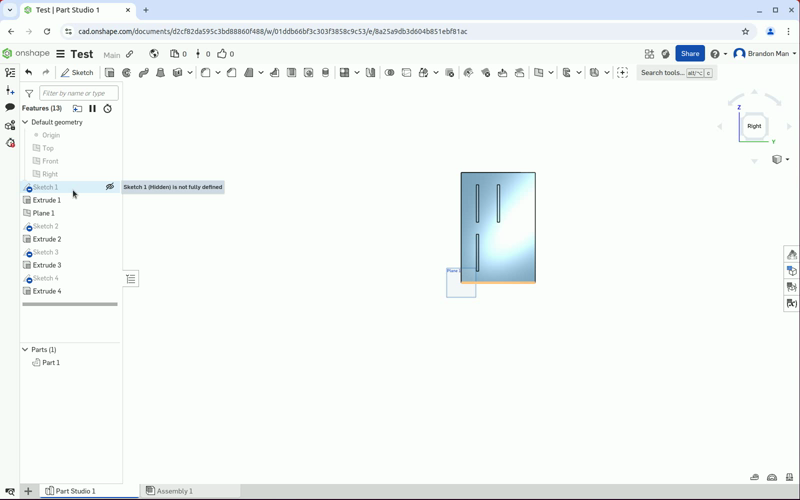
click(73, 189)
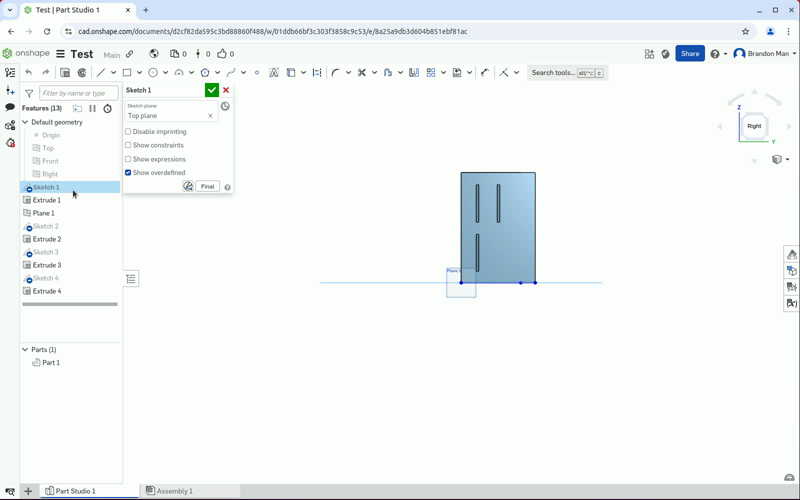
mouse_move(229, 92)
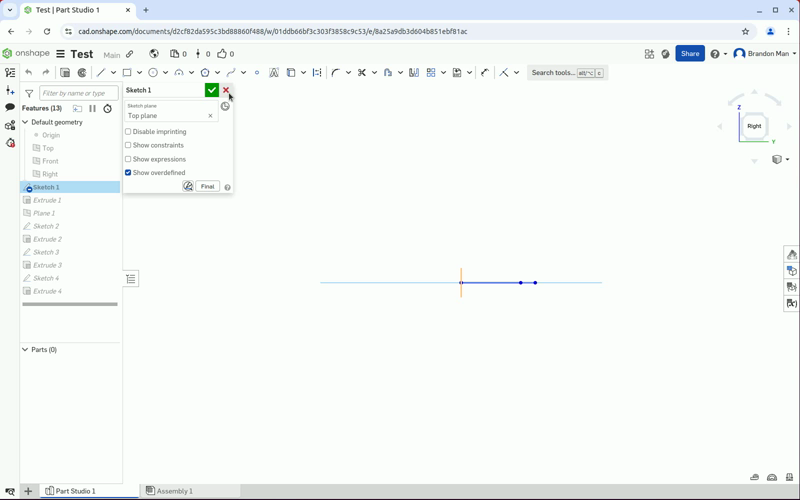
click(229, 92)
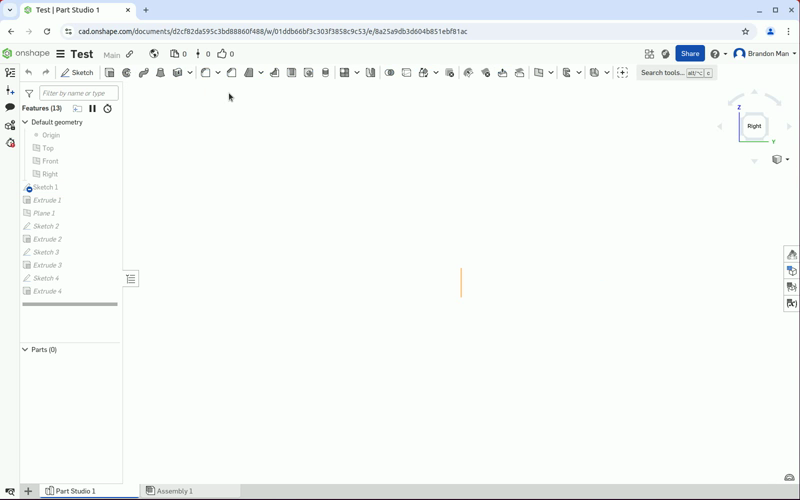
key(shift+s)
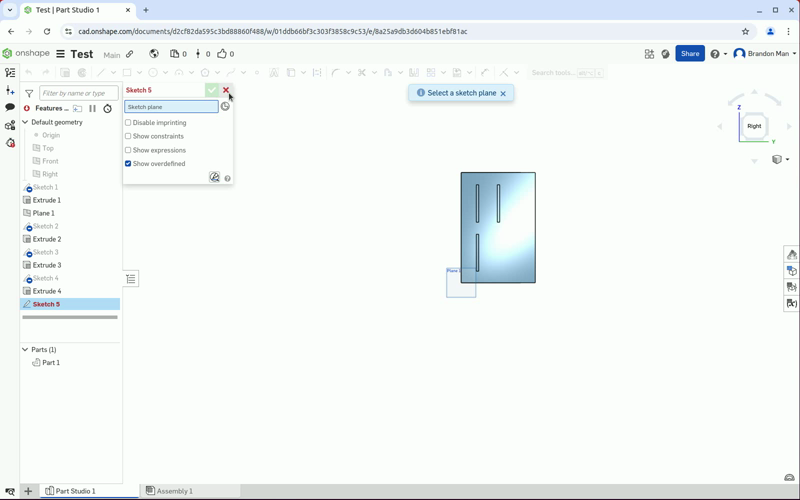
mouse_move(73, 215)
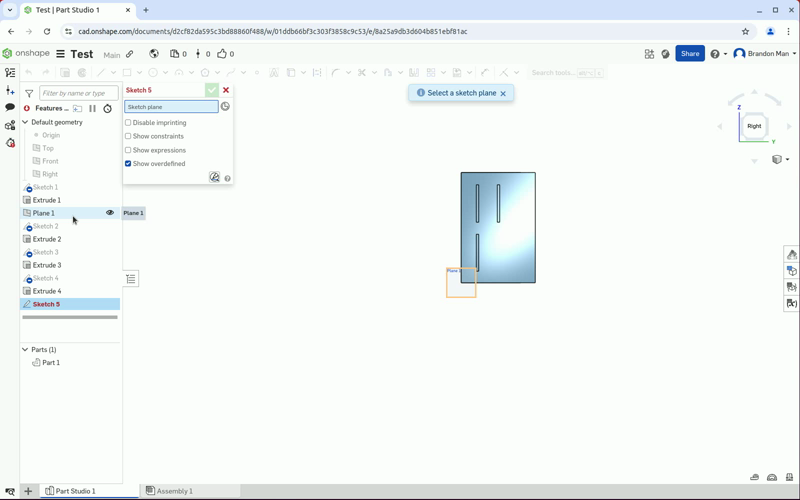
click(73, 215)
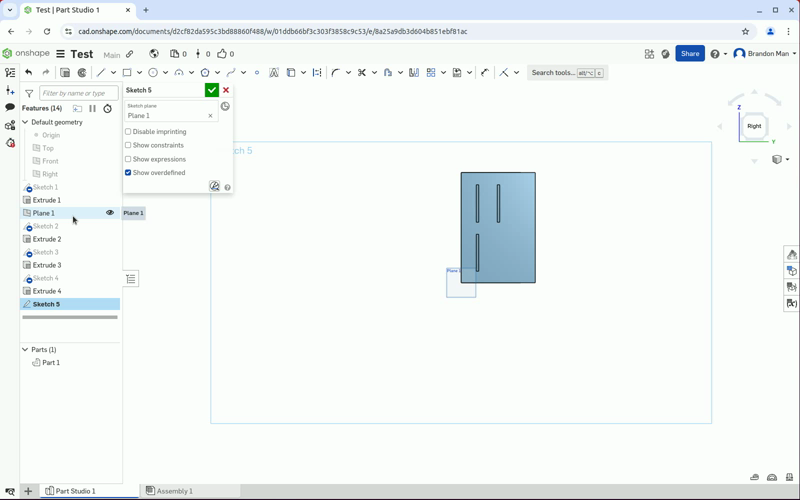
mouse_move(73, 352)
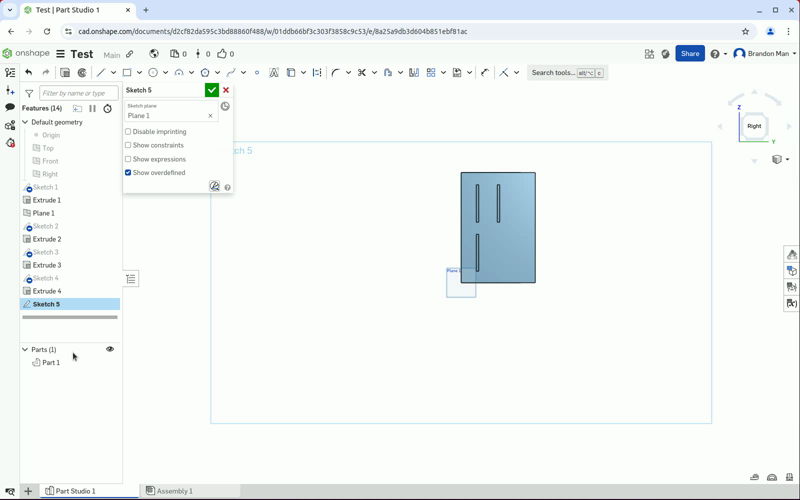
key(y)
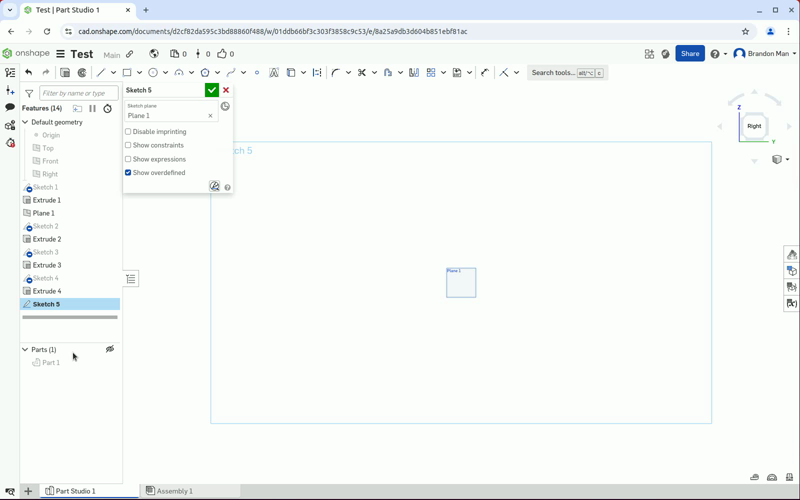
key(l)
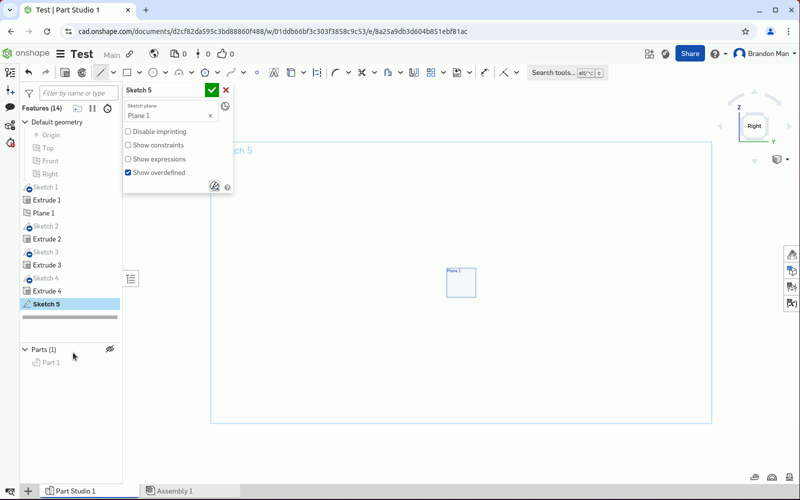
key_down(shift)
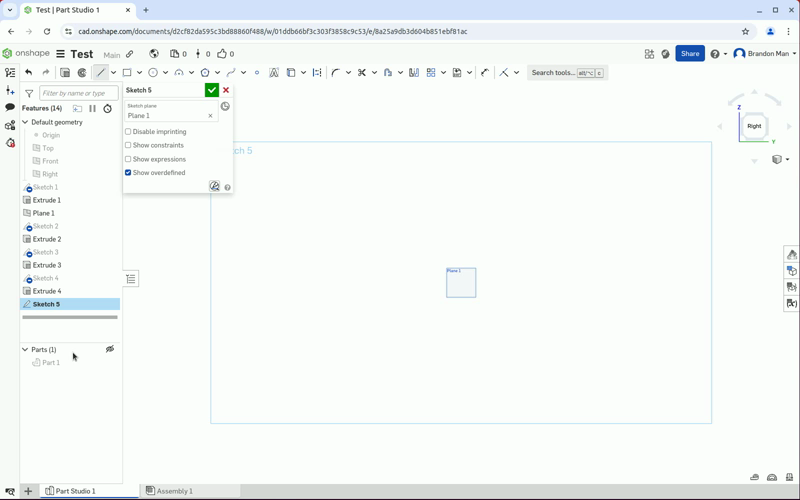
mouse_move(497, 271)
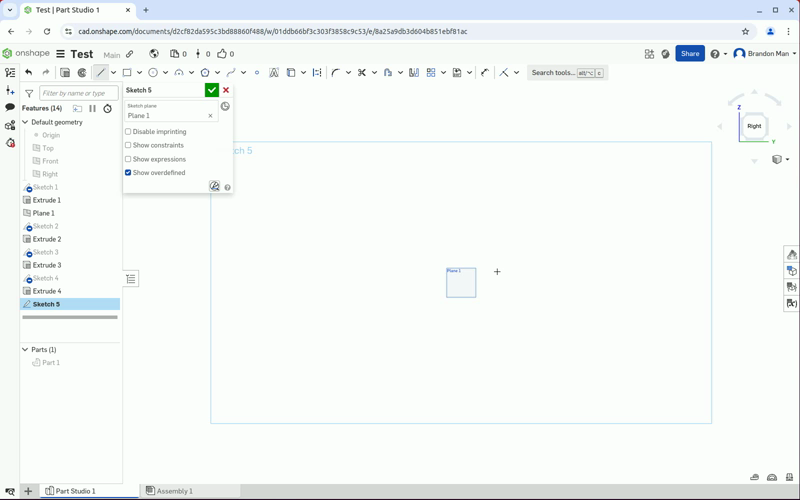
click(497, 271)
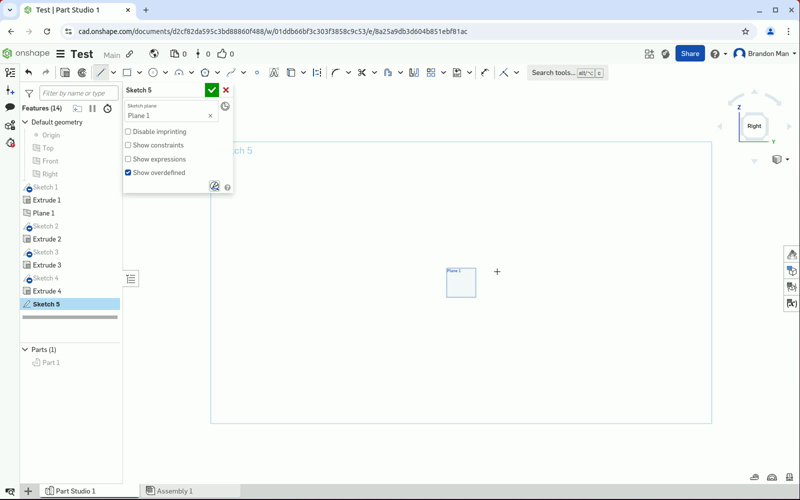
key_up(shift)
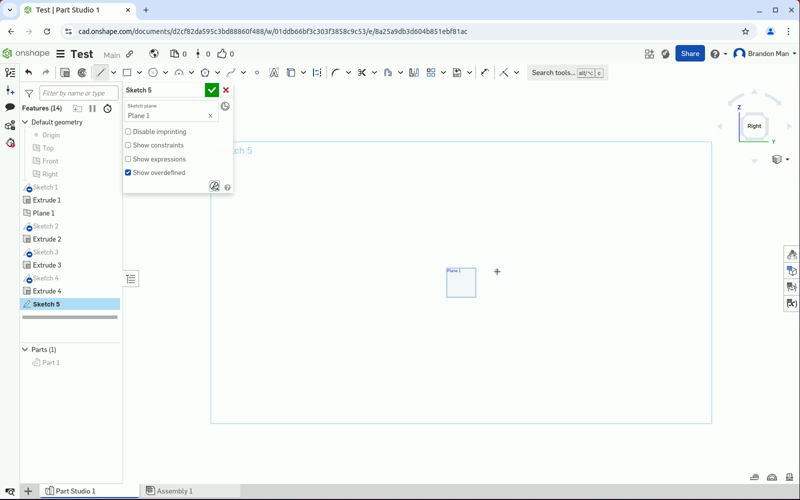
key_down(shift)
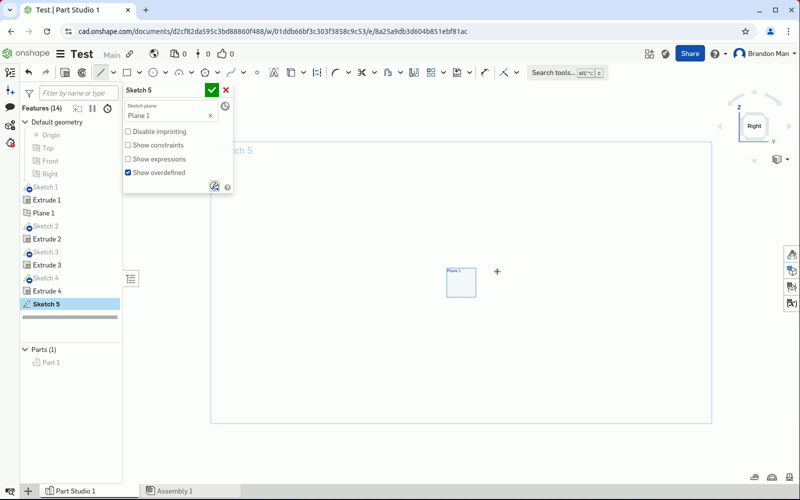
mouse_move(527, 271)
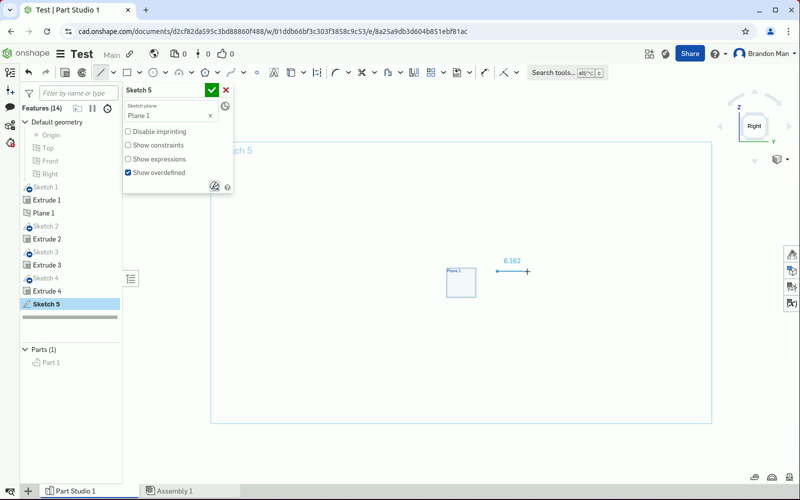
mouse_move(499, 271)
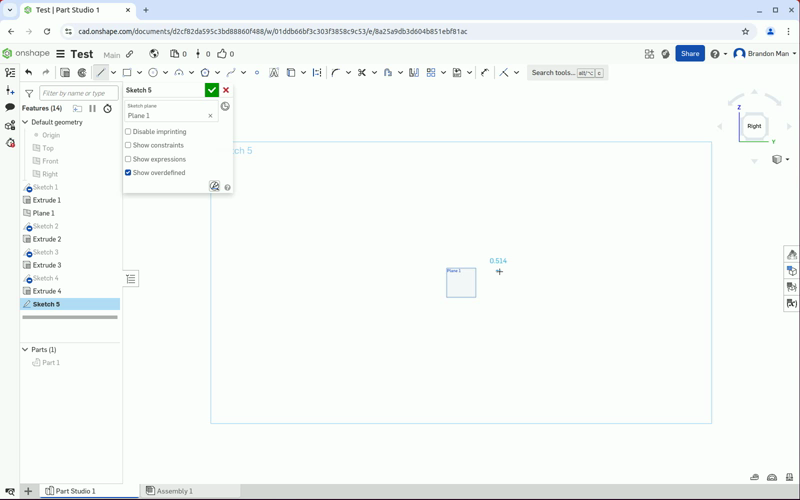
scroll(6)
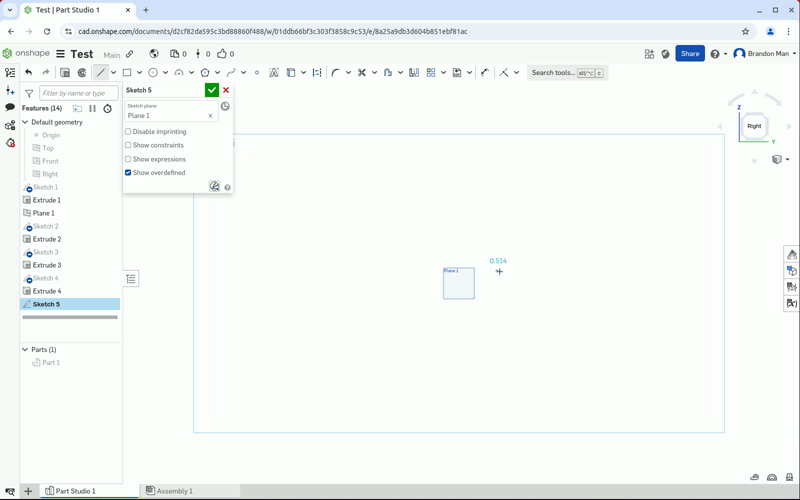
scroll(6)
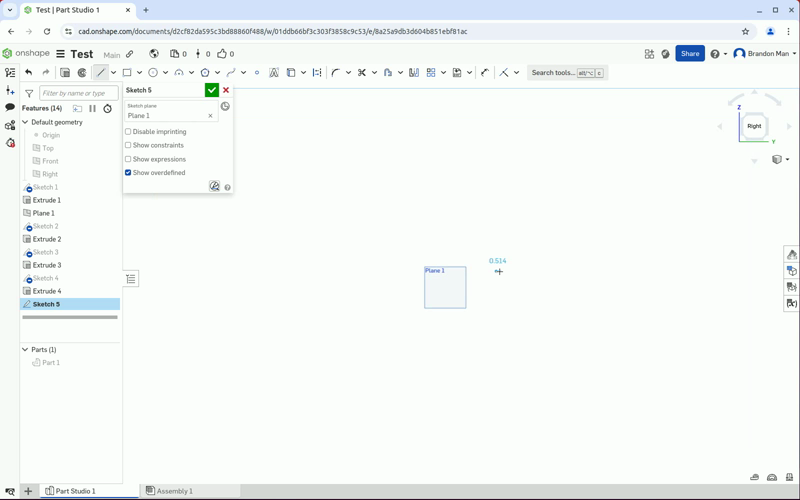
scroll(6)
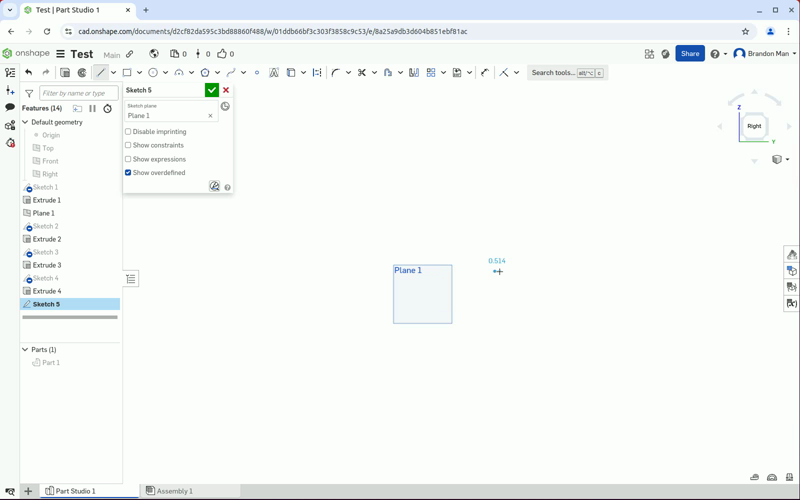
scroll(6)
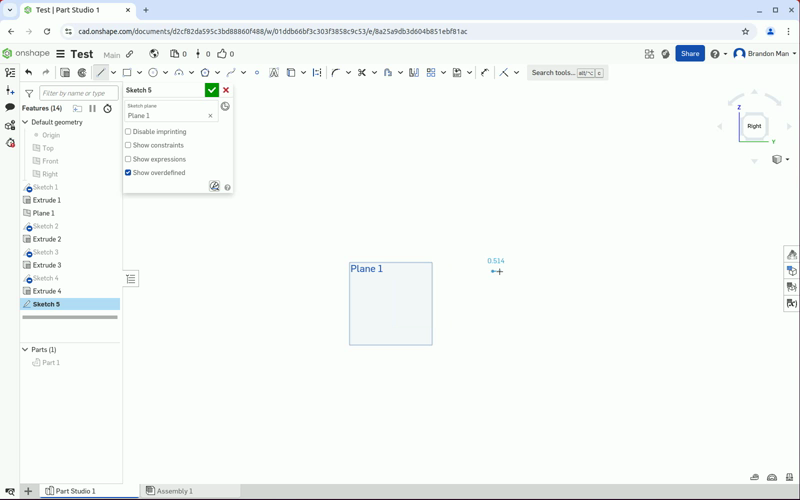
scroll(6)
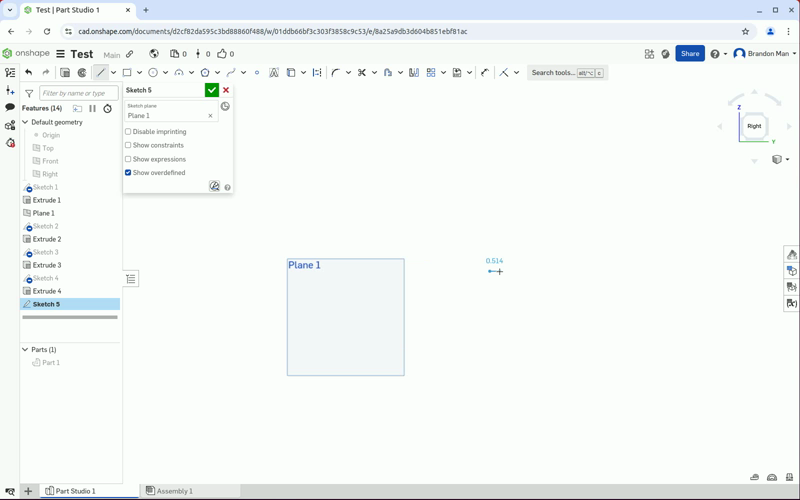
scroll(6)
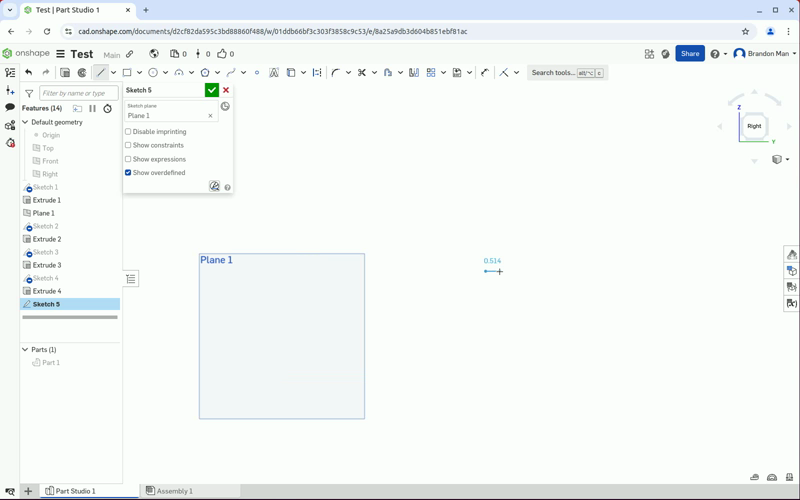
scroll(6)
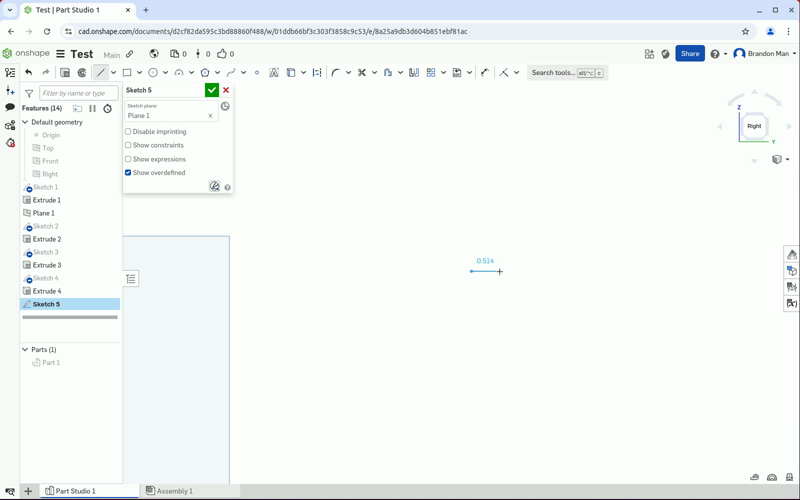
click(499, 271)
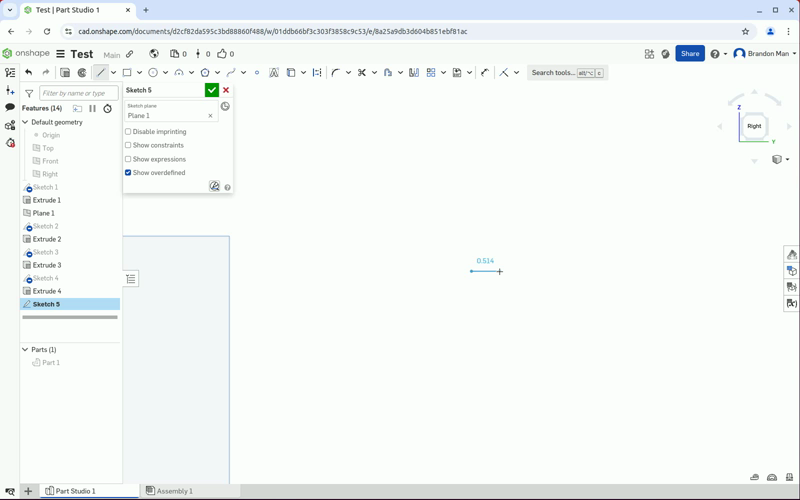
scroll(-6)
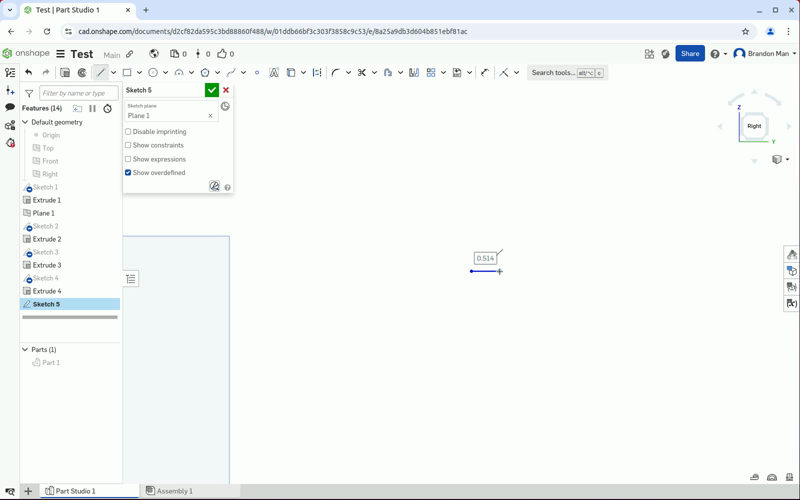
scroll(-6)
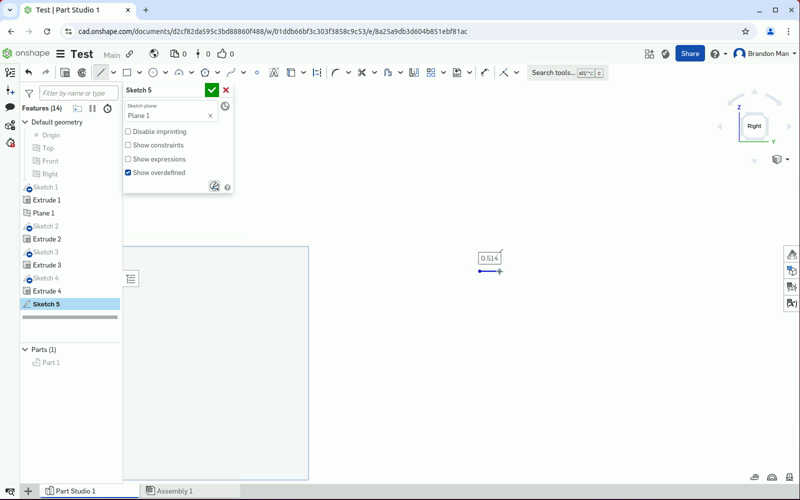
scroll(-6)
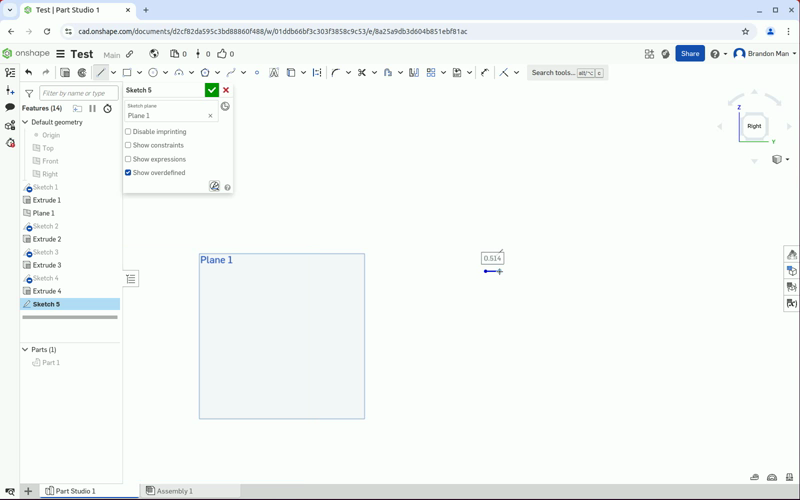
scroll(-6)
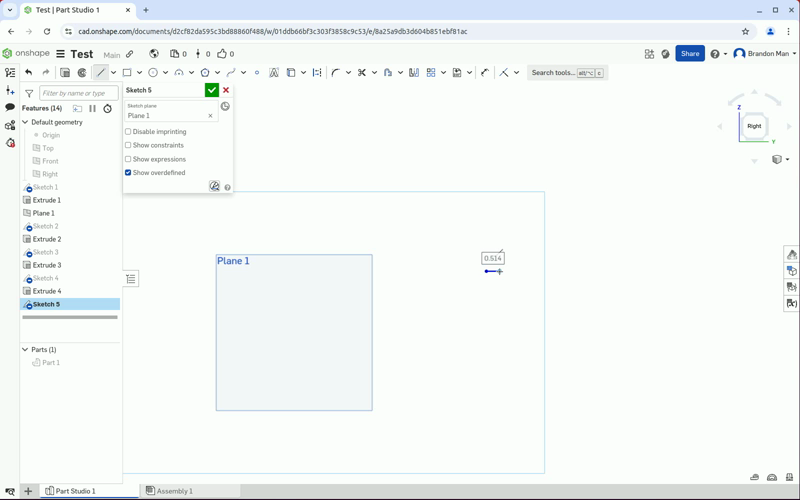
scroll(-6)
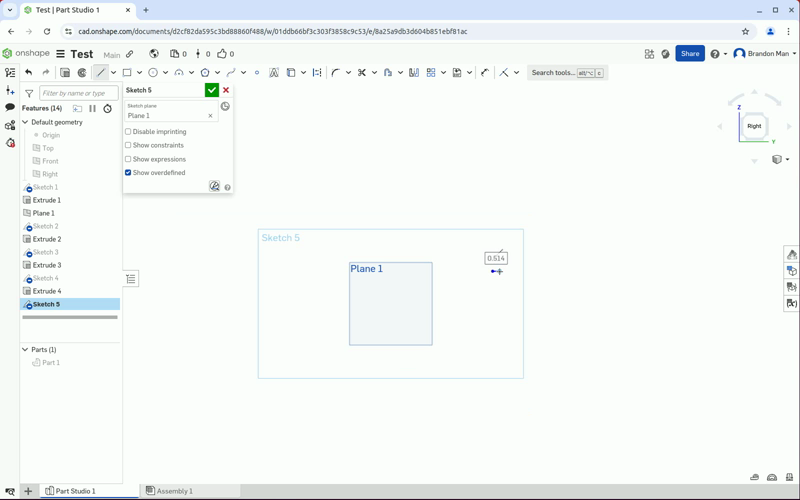
scroll(-6)
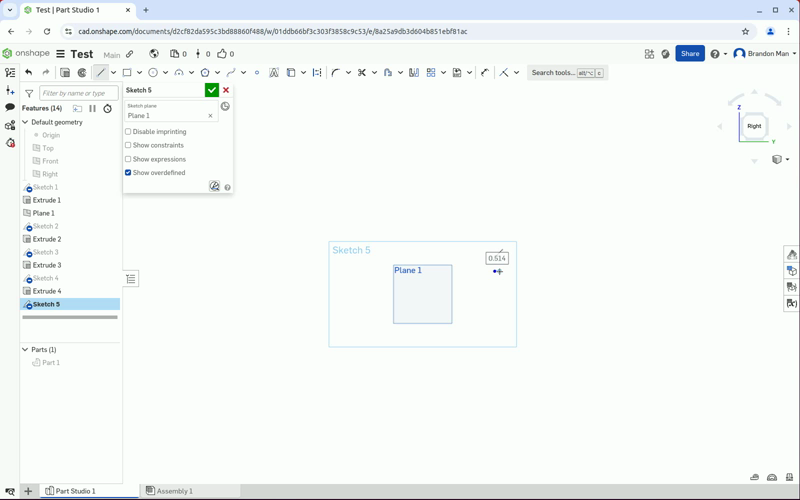
scroll(-6)
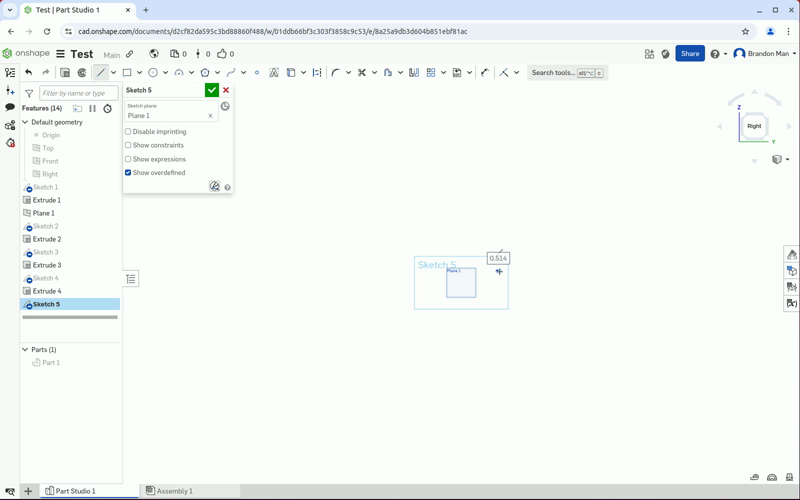
key_up(shift)
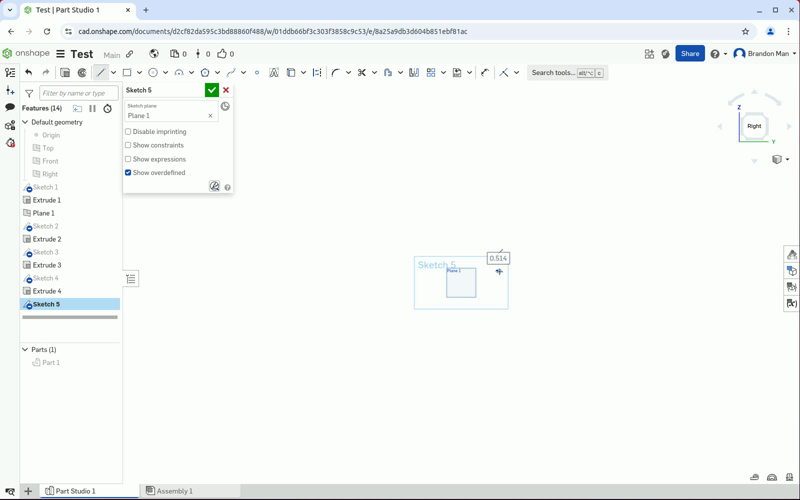
key_down(shift)
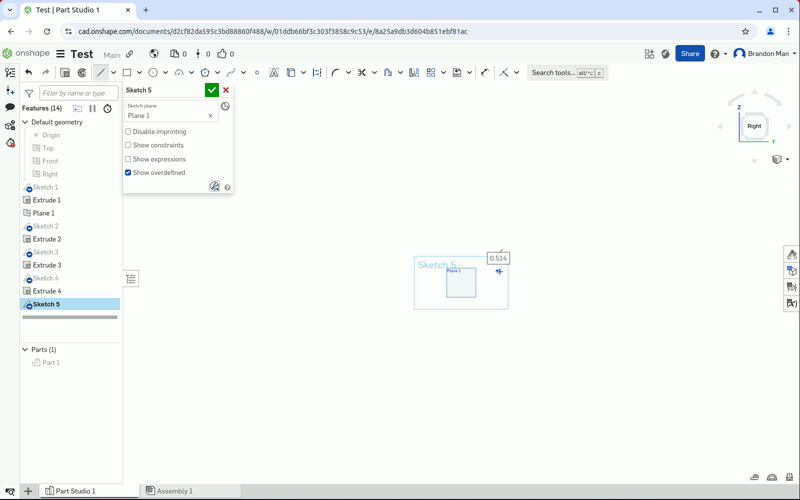
mouse_move(529, 271)
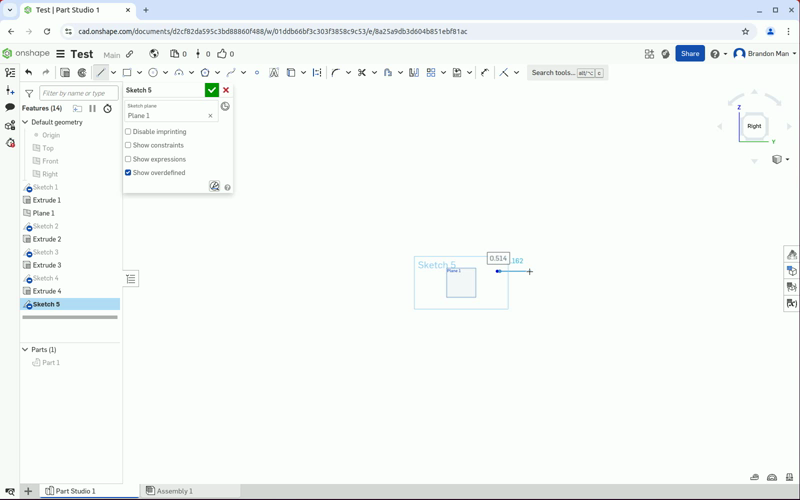
mouse_move(499, 234)
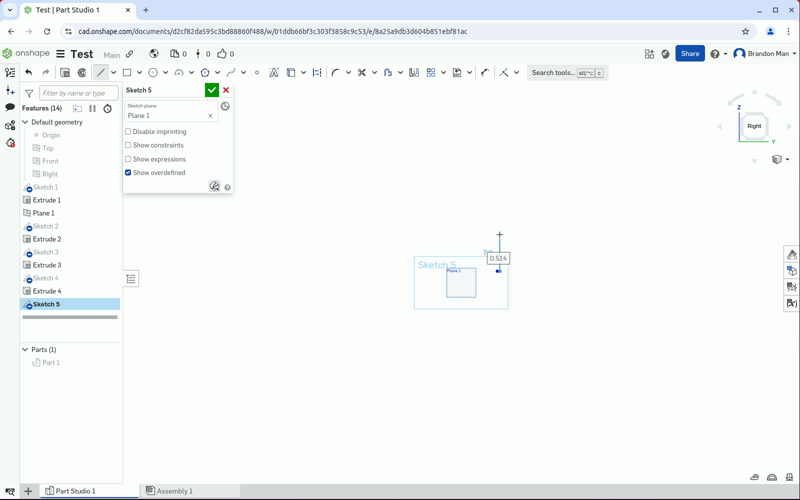
click(499, 234)
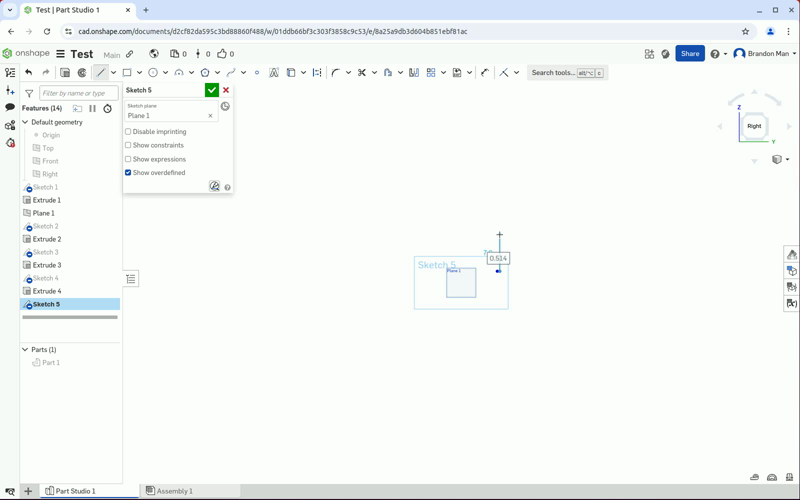
key_up(shift)
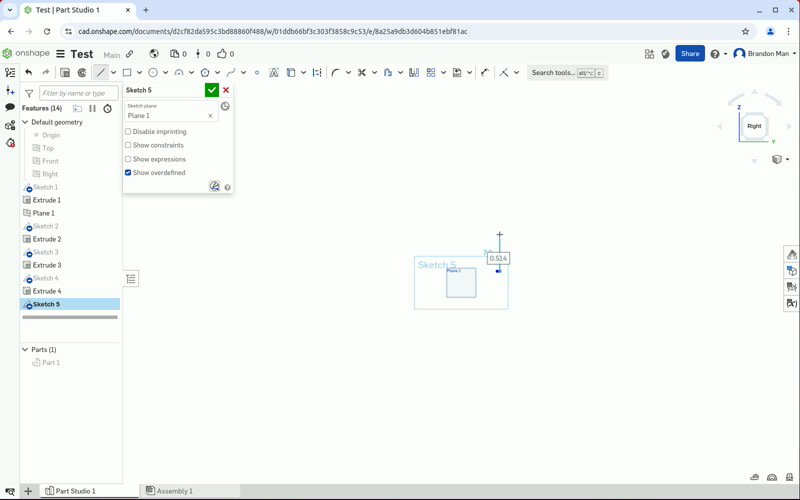
key_down(shift)
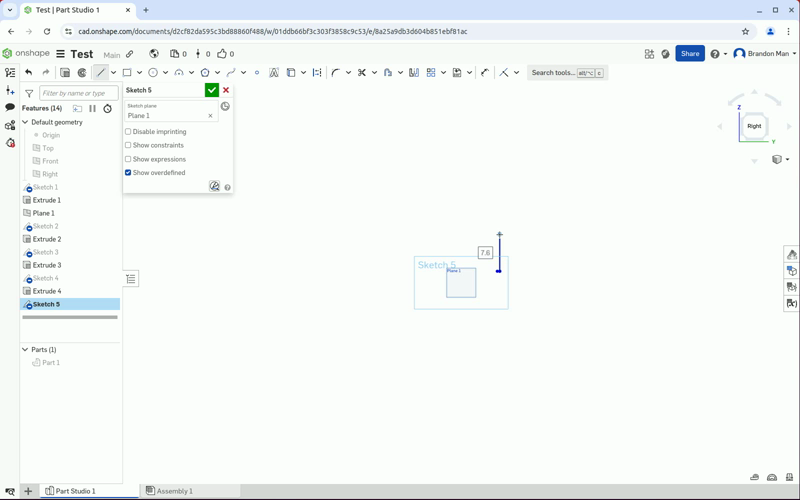
mouse_move(529, 234)
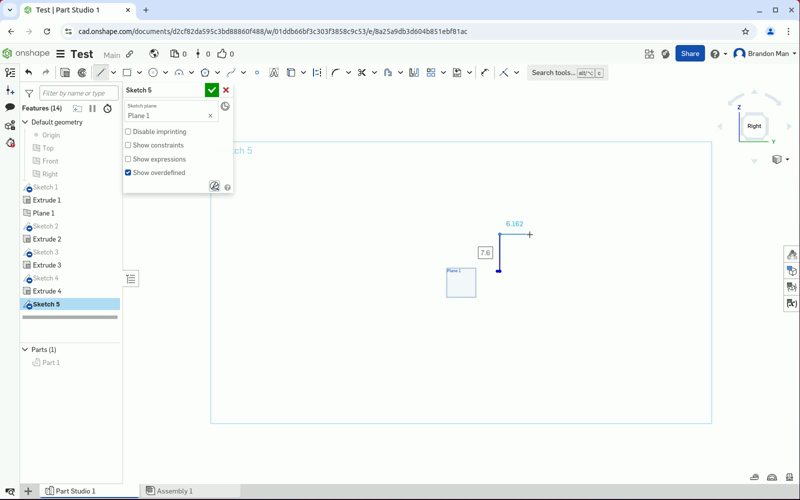
mouse_move(497, 234)
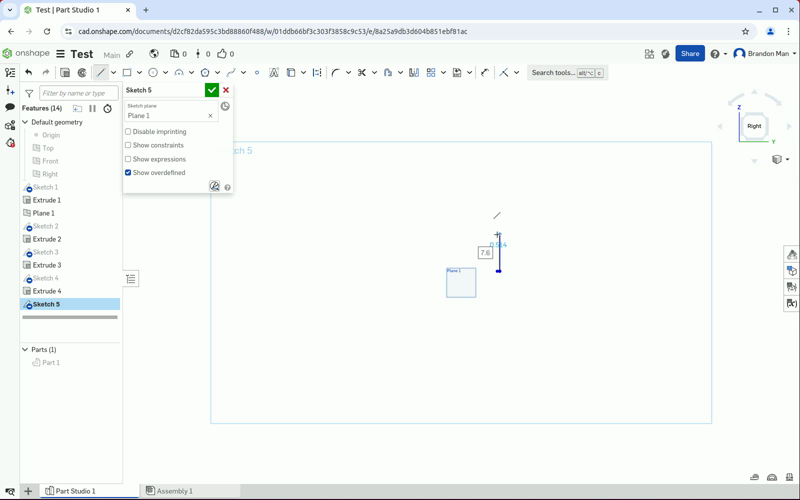
scroll(6)
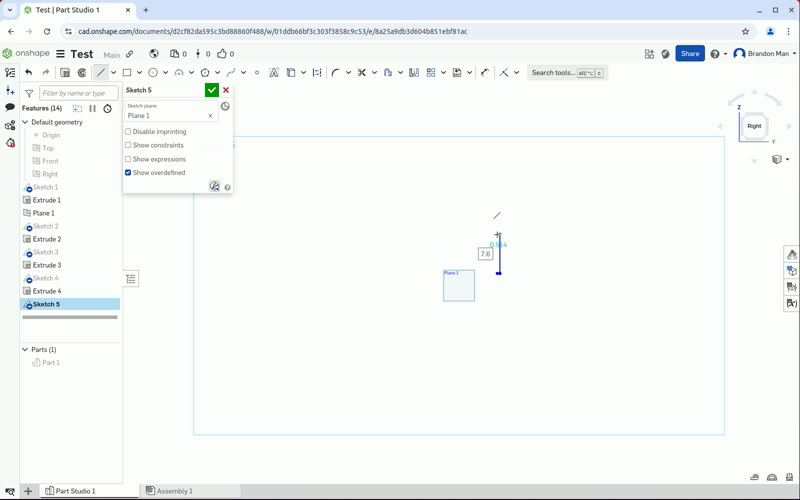
scroll(6)
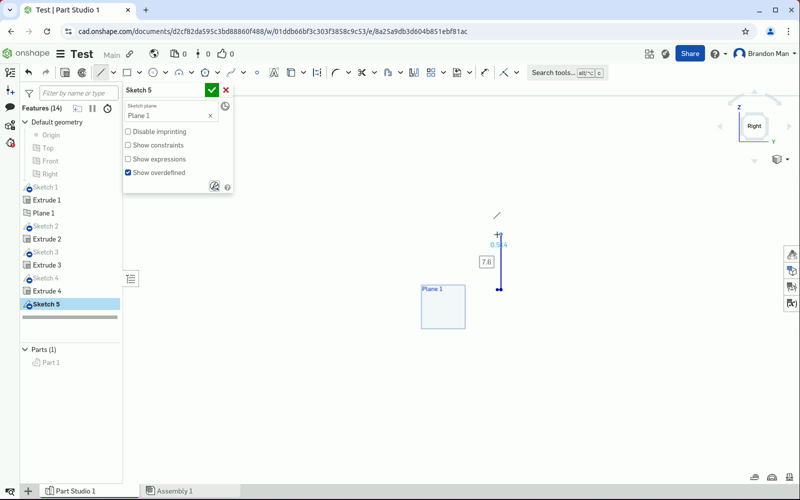
scroll(6)
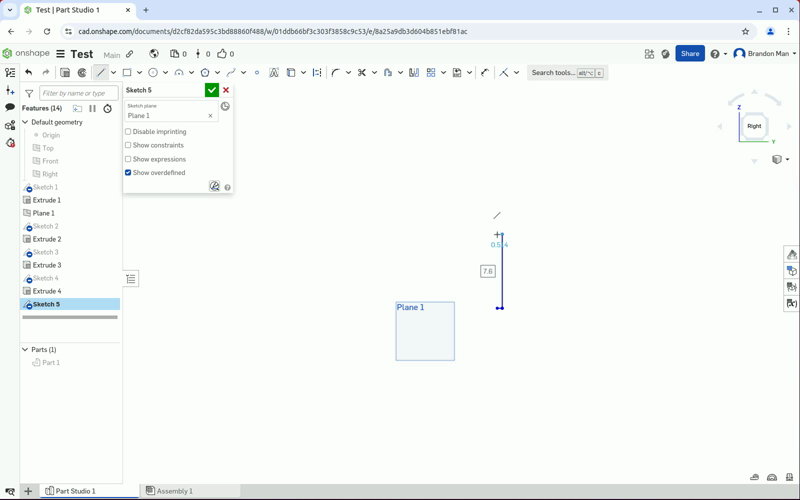
scroll(6)
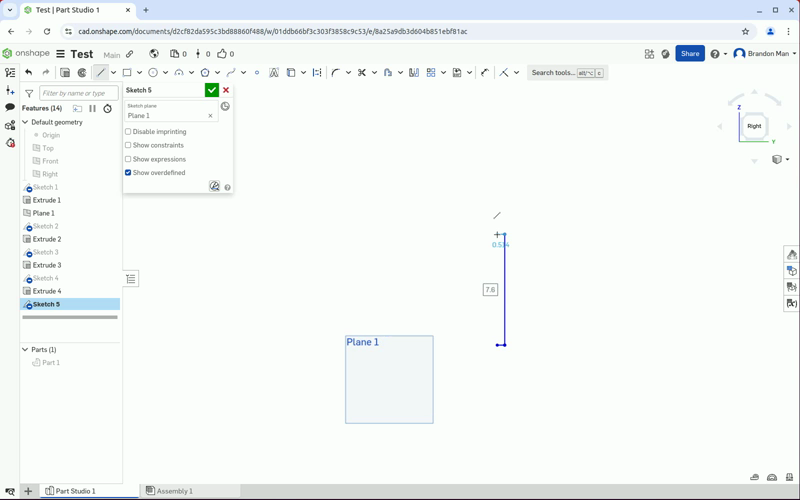
scroll(6)
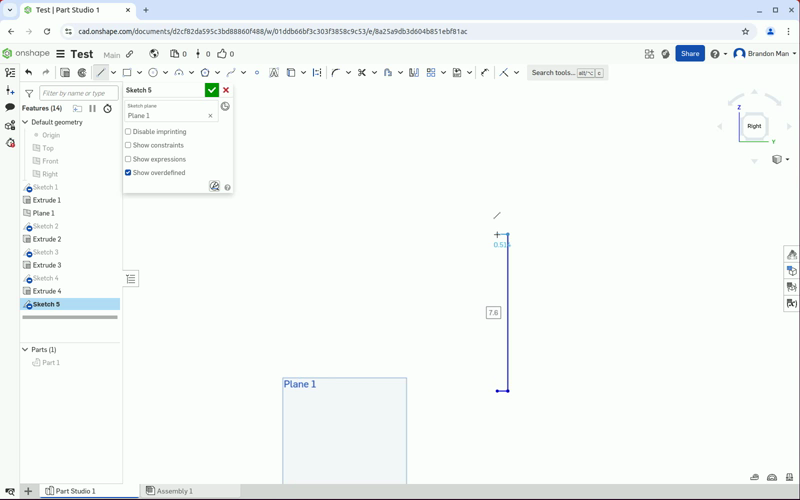
scroll(6)
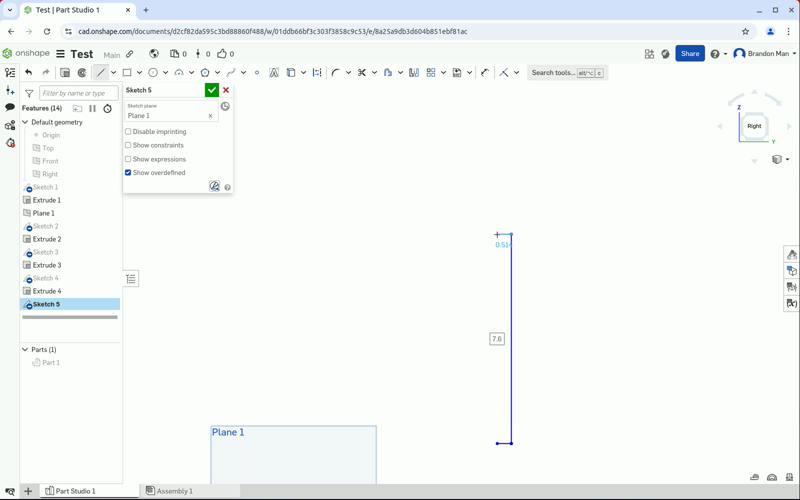
scroll(6)
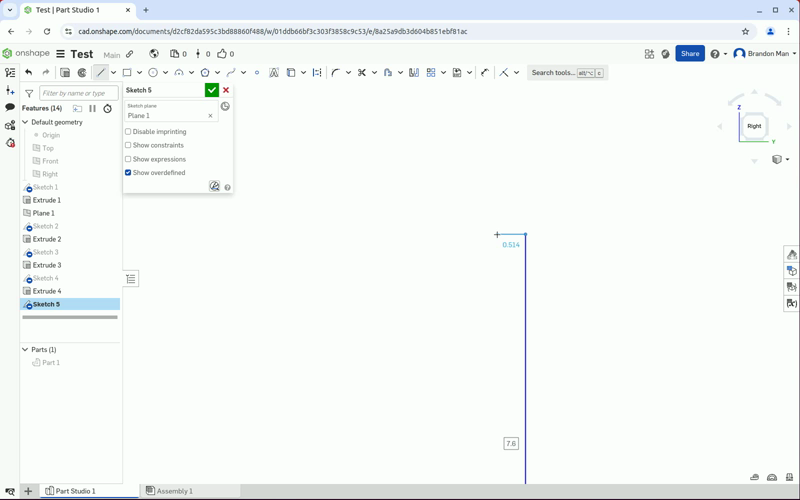
click(497, 234)
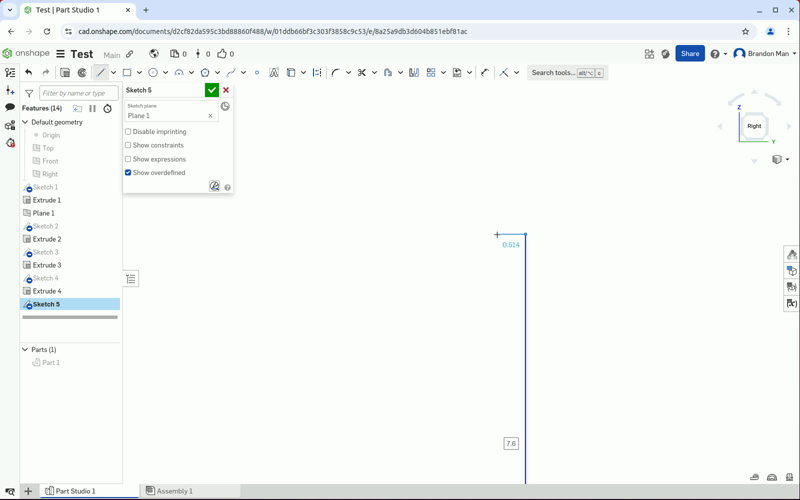
scroll(-6)
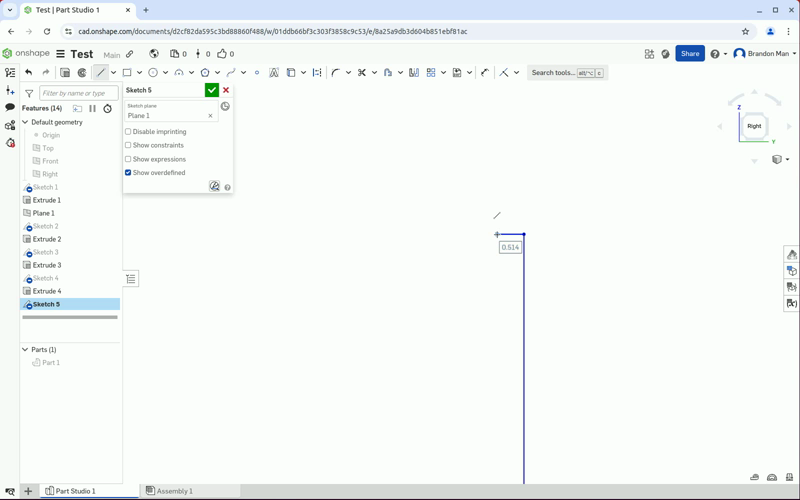
scroll(-6)
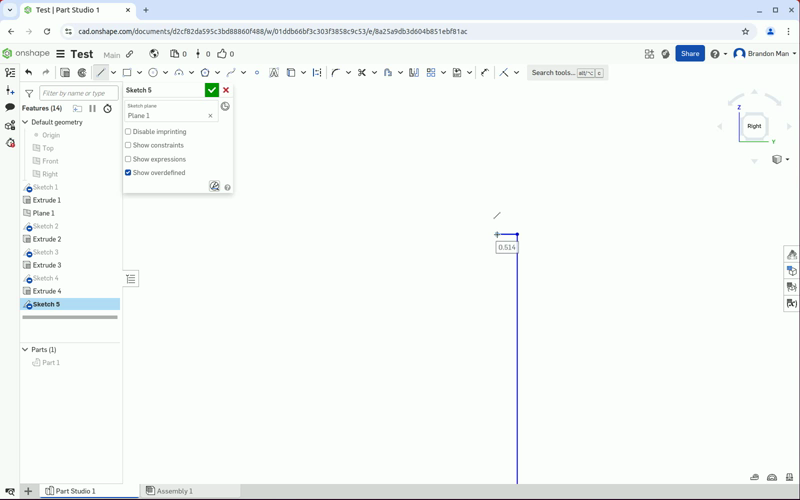
scroll(-6)
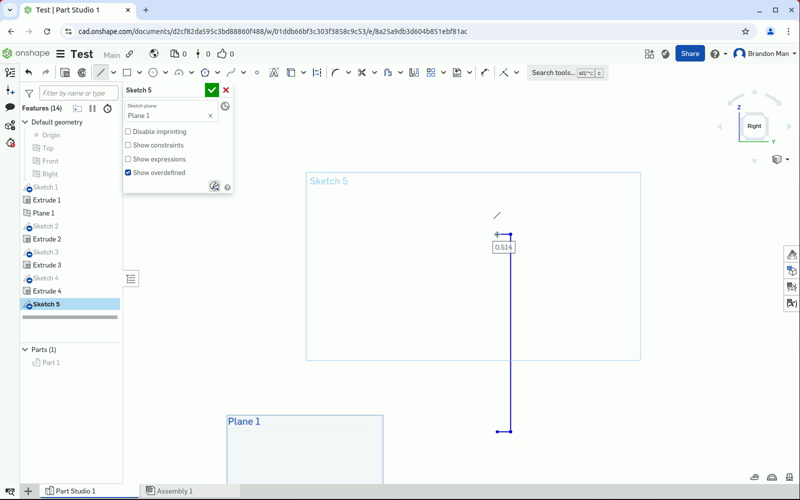
scroll(-6)
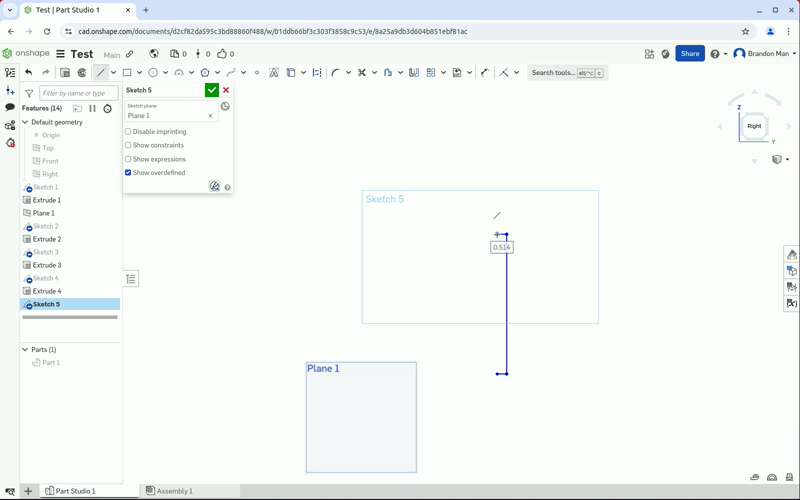
scroll(-6)
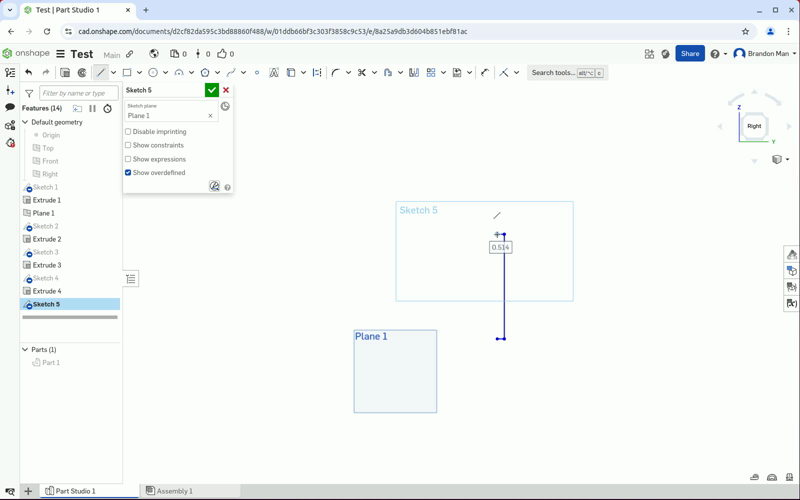
scroll(-6)
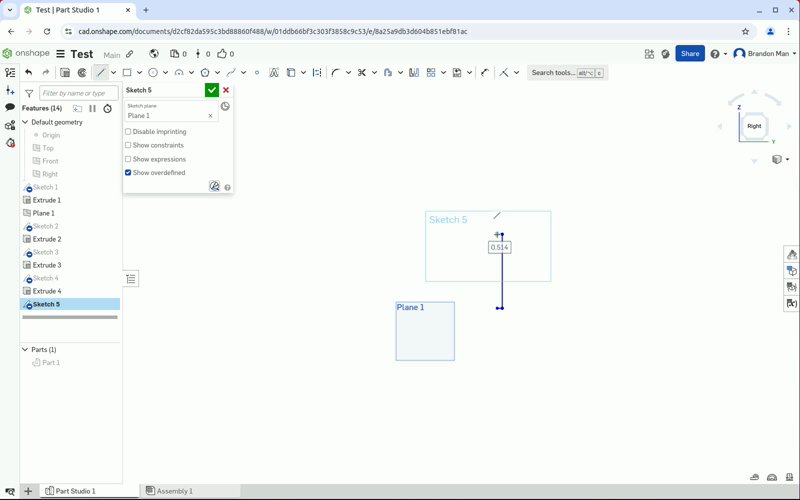
scroll(-6)
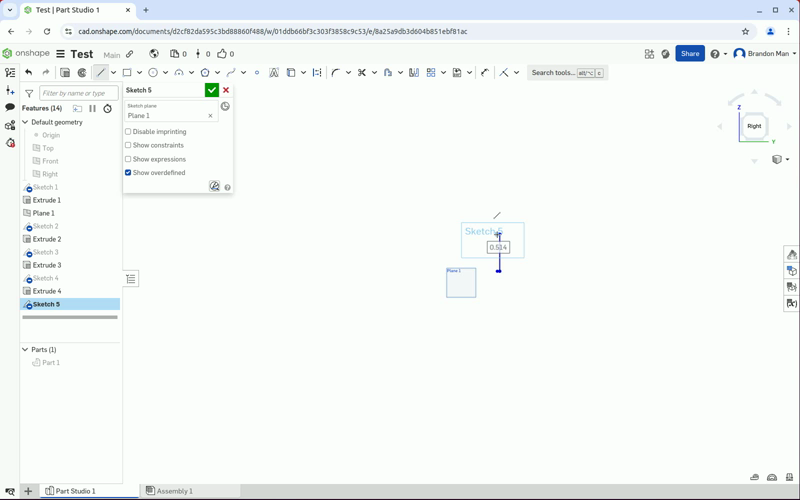
key_up(shift)
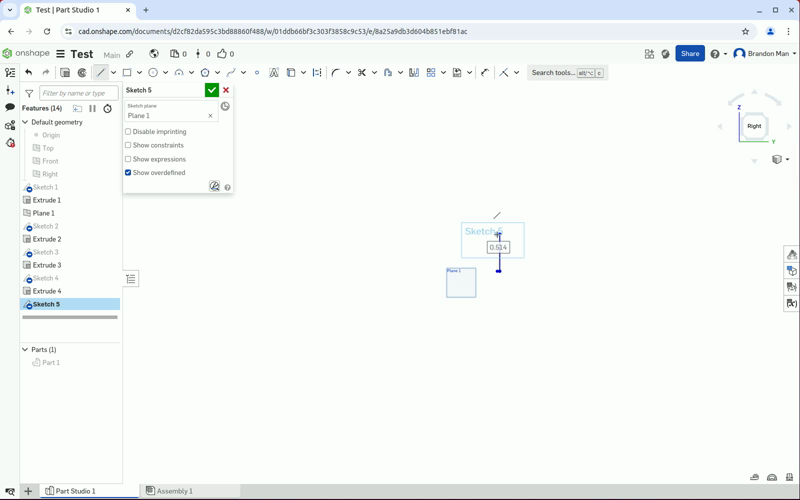
mouse_move(527, 234)
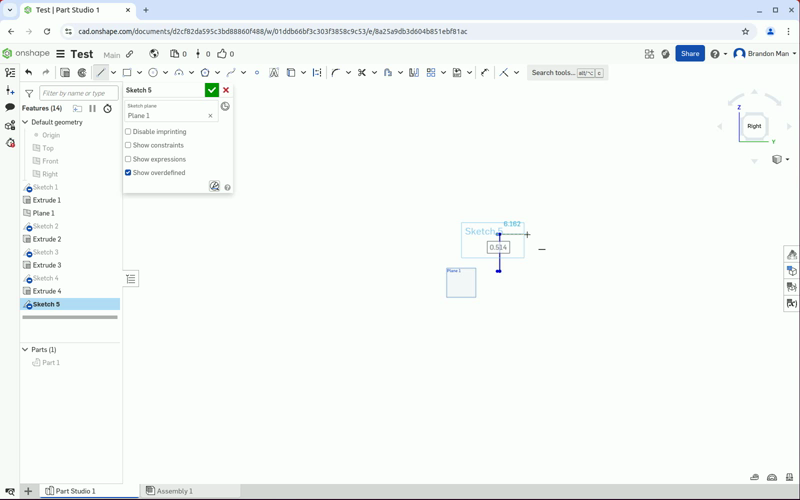
key_down(shift)
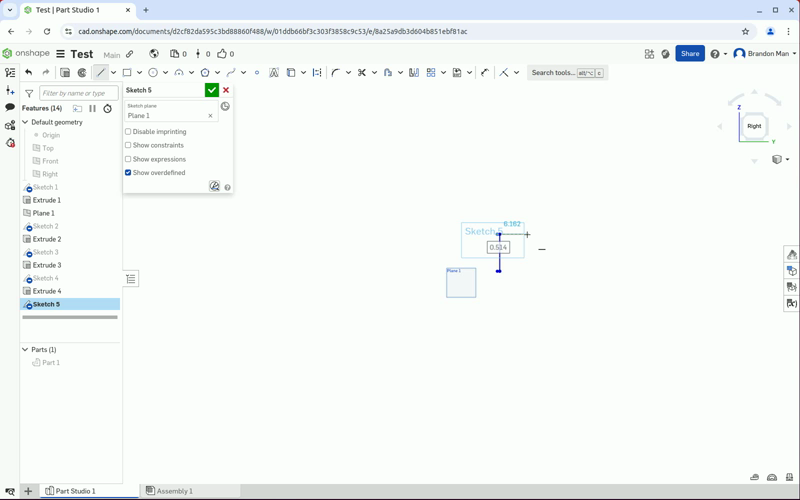
mouse_move(497, 271)
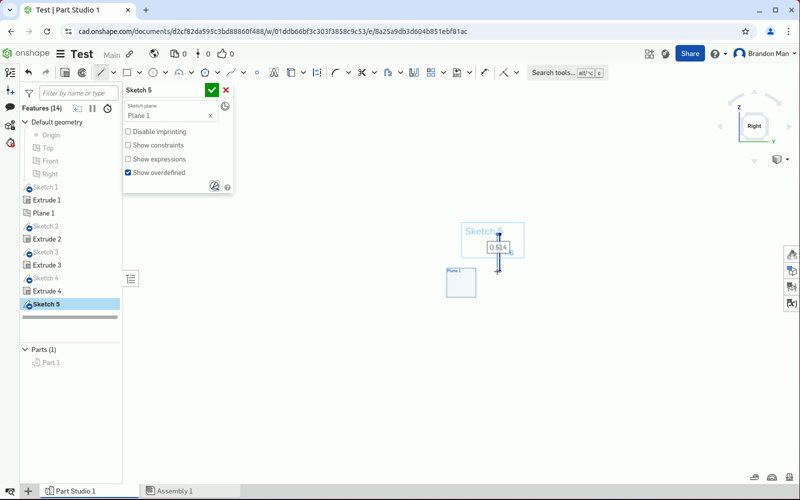
scroll(6)
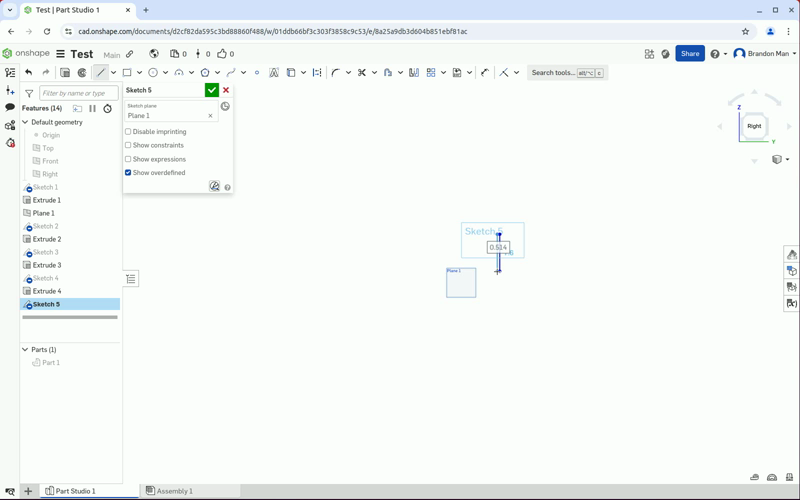
scroll(6)
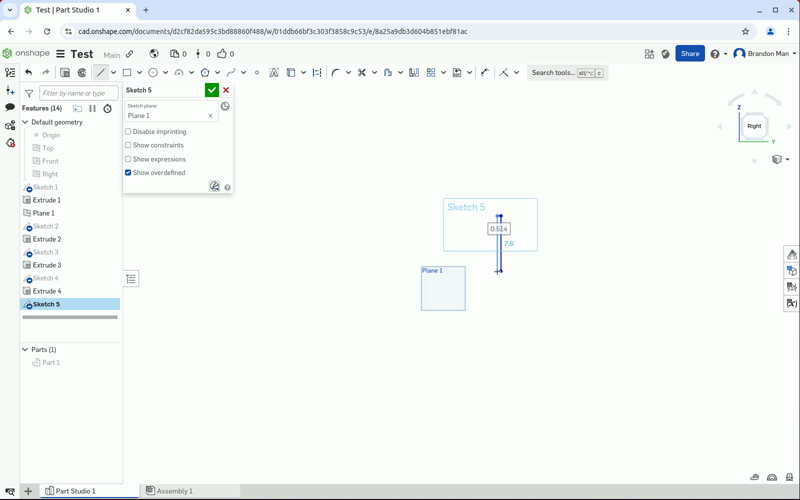
scroll(6)
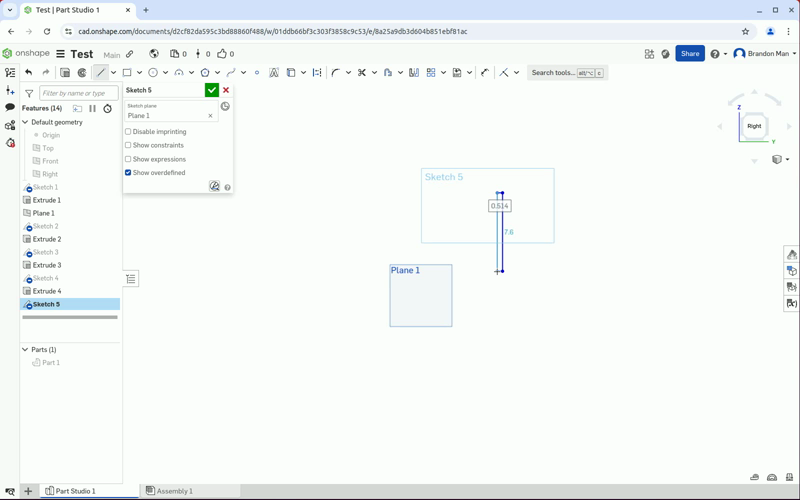
scroll(6)
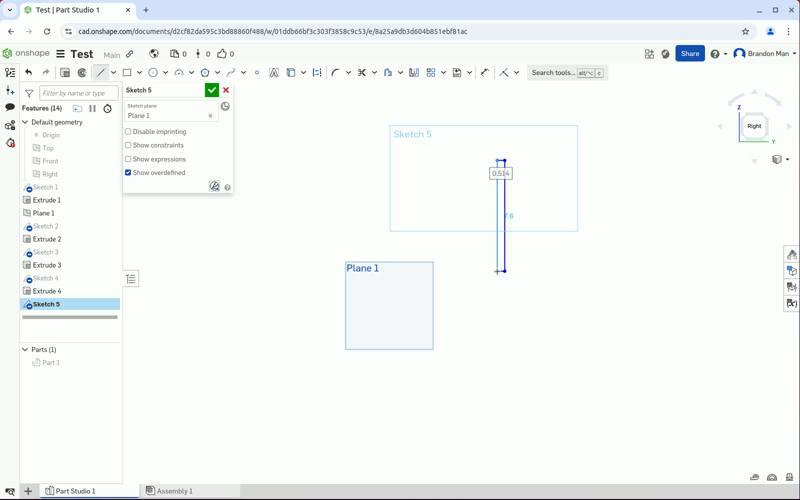
scroll(6)
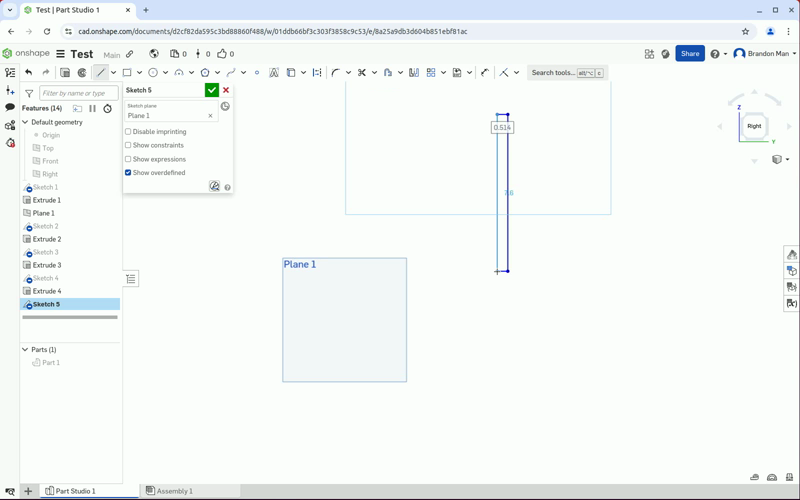
scroll(6)
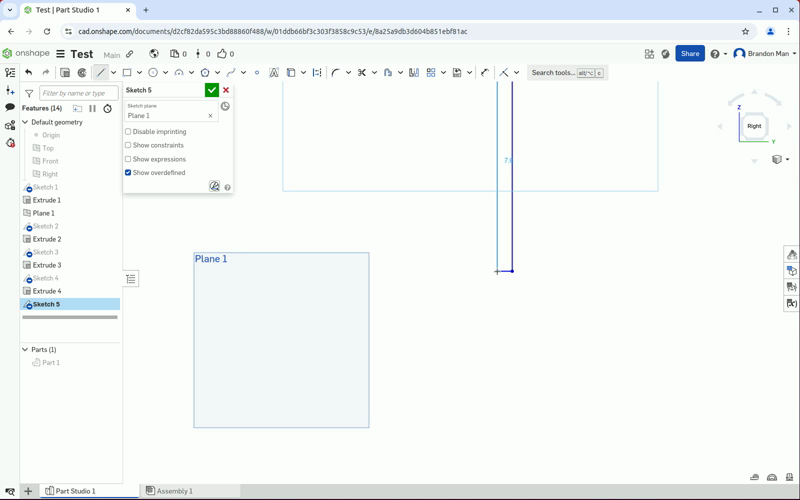
scroll(6)
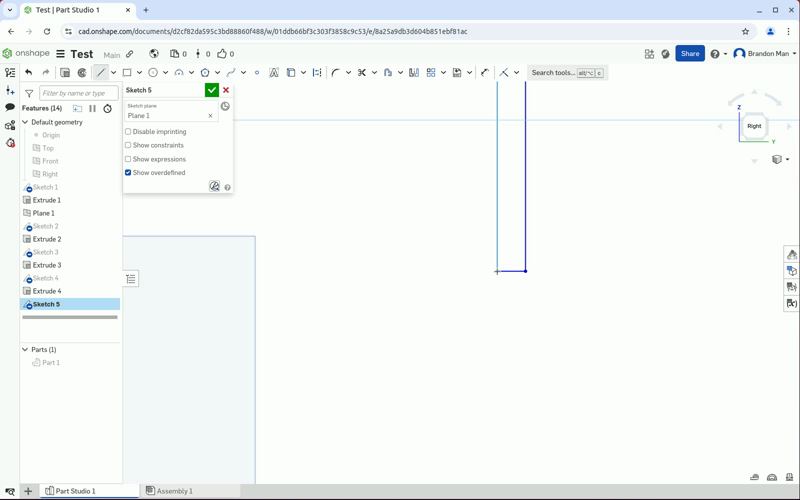
key_up(shift)
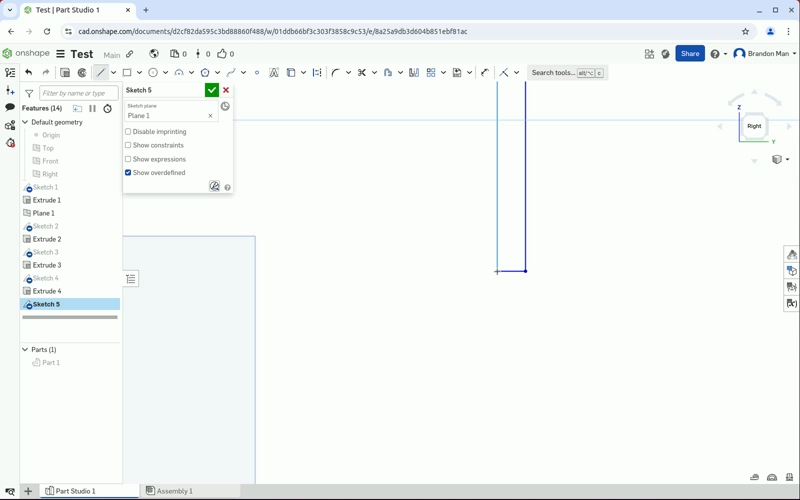
click(497, 271)
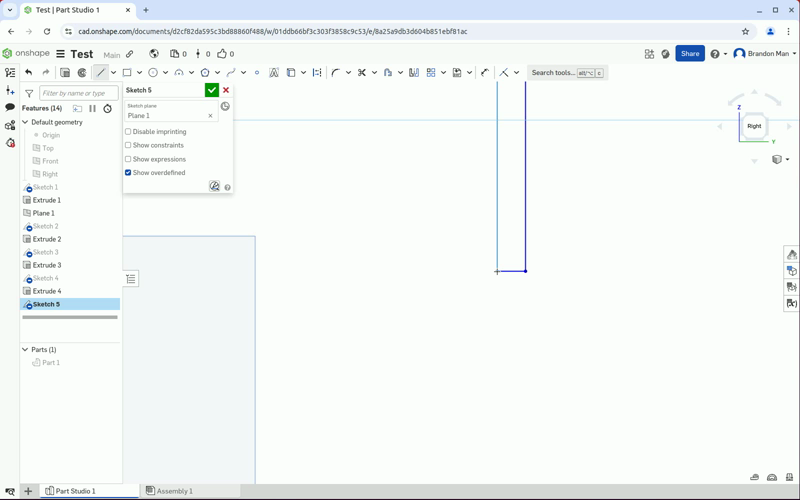
scroll(-6)
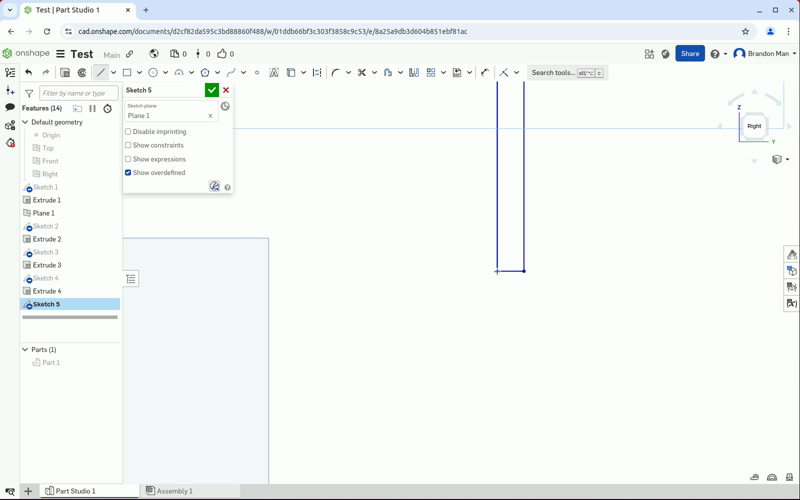
scroll(-6)
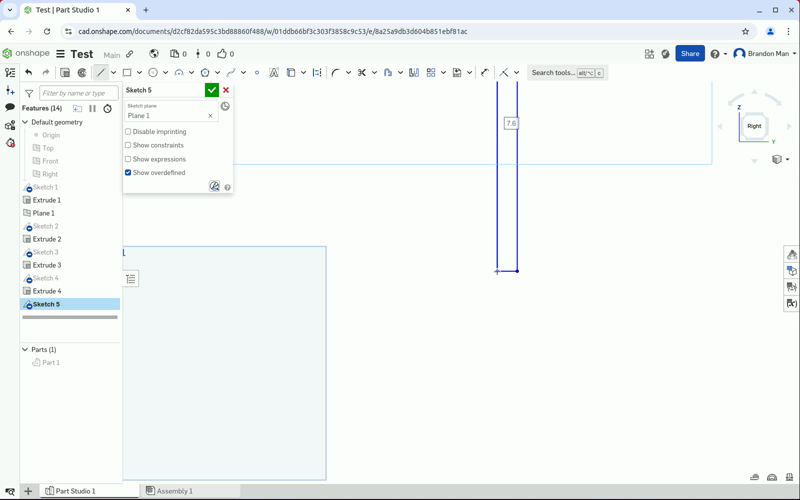
scroll(-6)
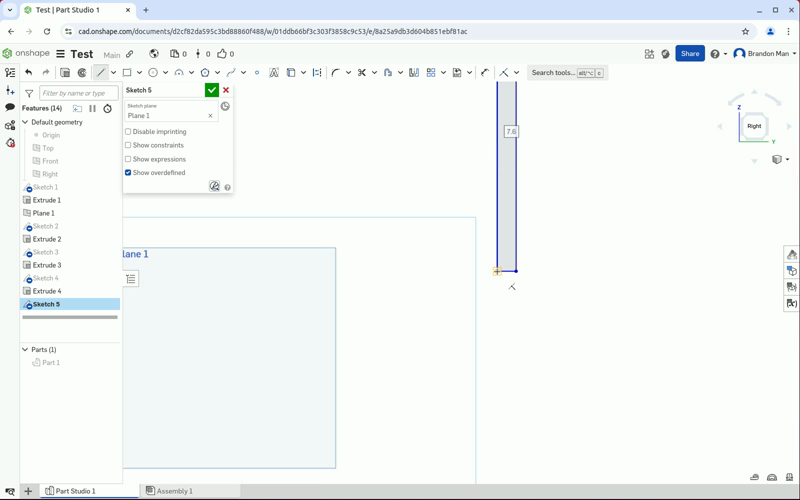
scroll(-6)
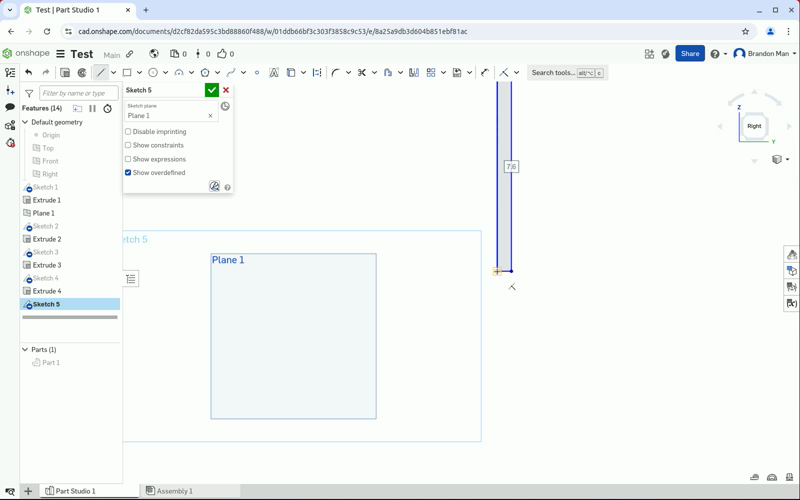
scroll(-6)
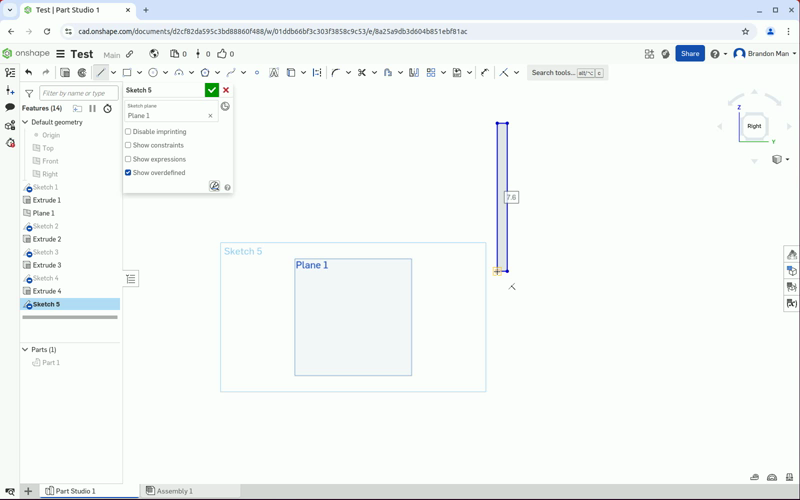
scroll(-6)
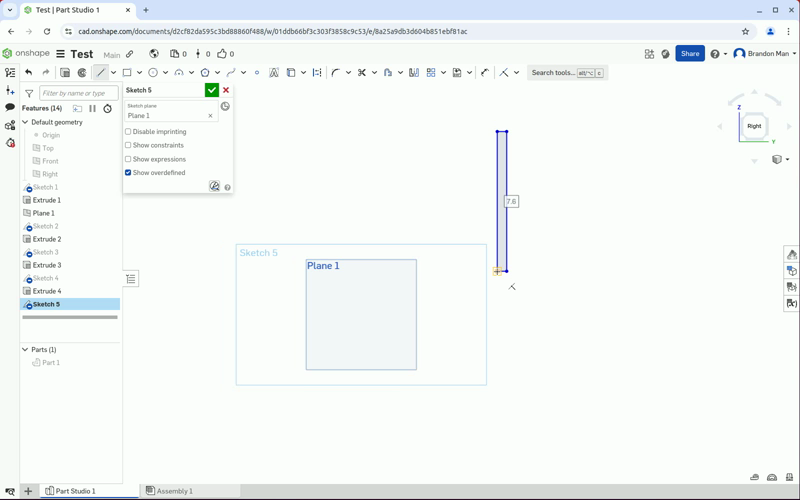
scroll(-6)
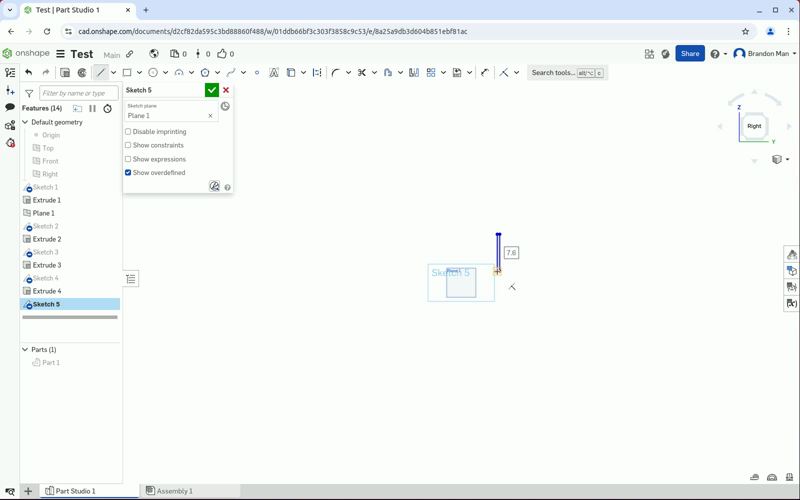
key(esc)
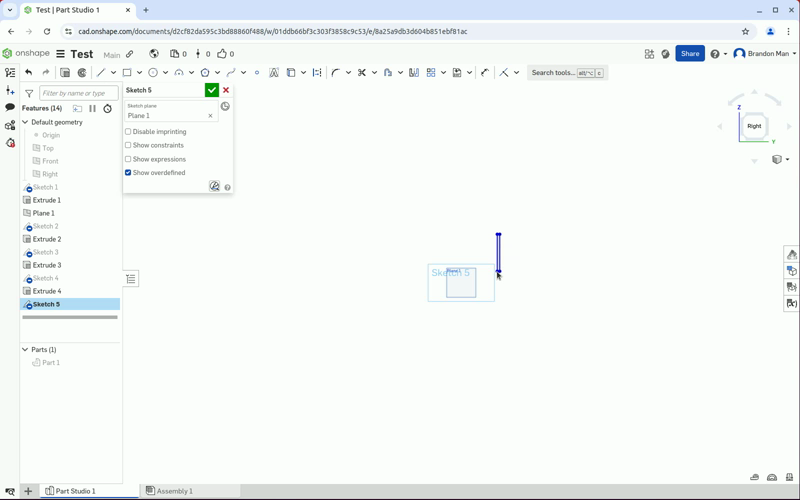
mouse_move(499, 246)
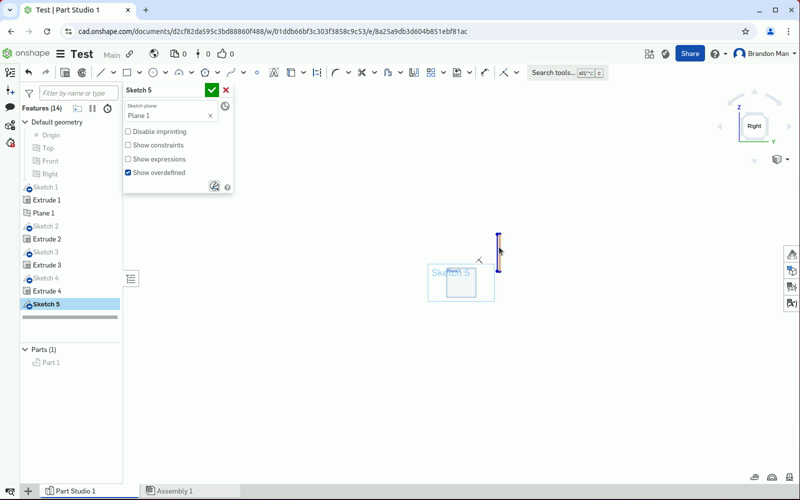
scroll(6)
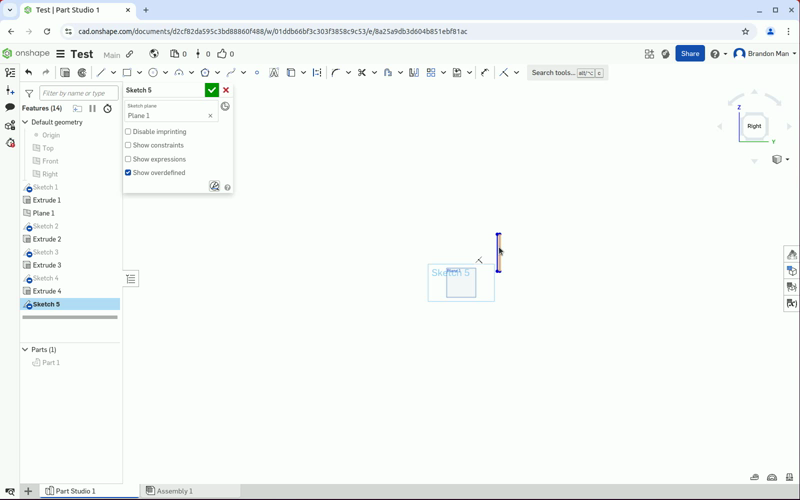
scroll(6)
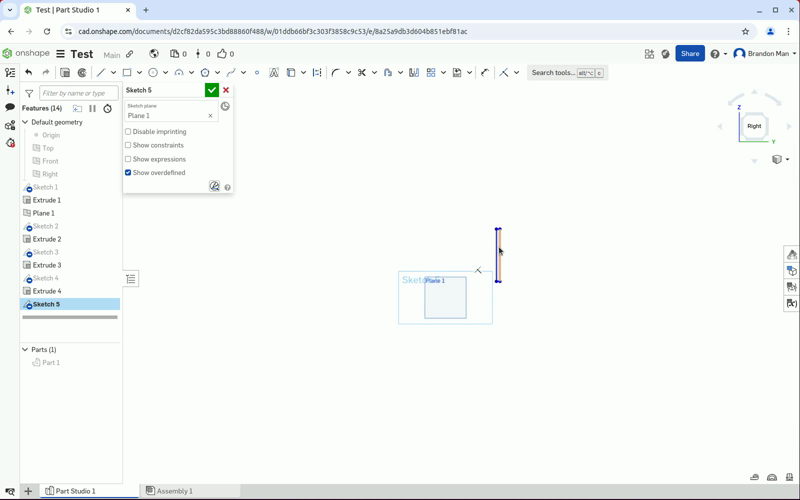
scroll(6)
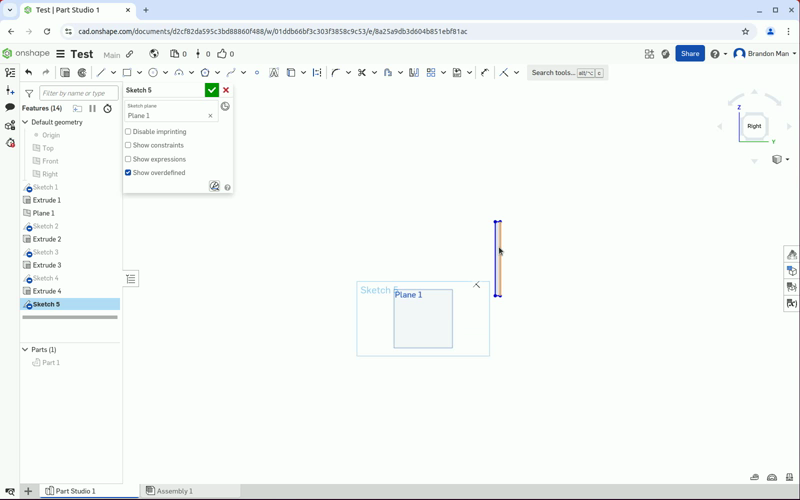
scroll(6)
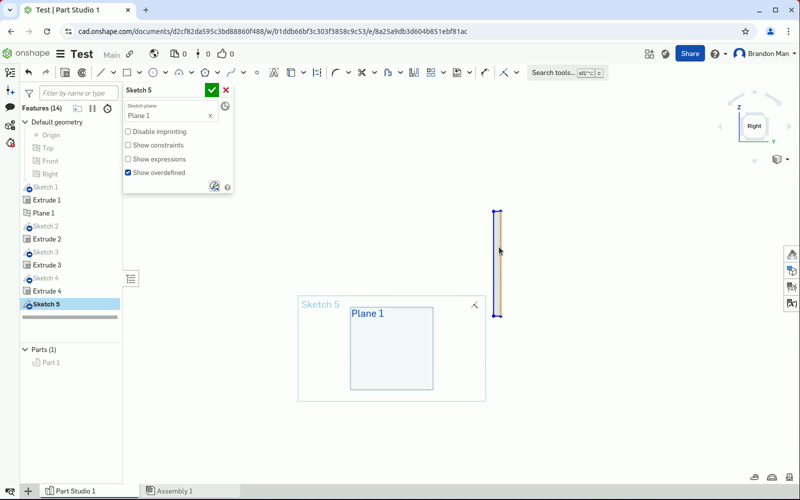
scroll(6)
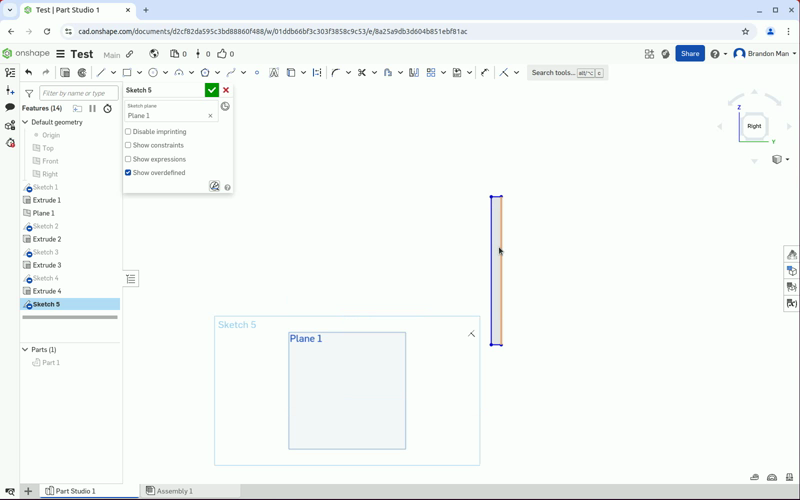
scroll(6)
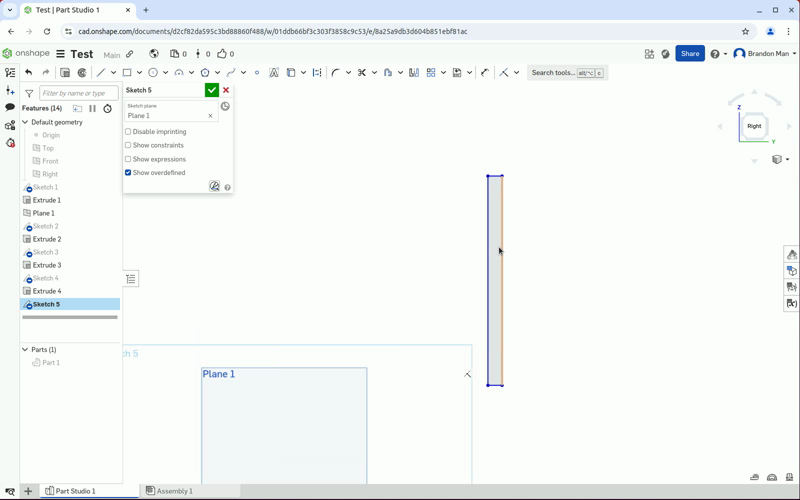
scroll(6)
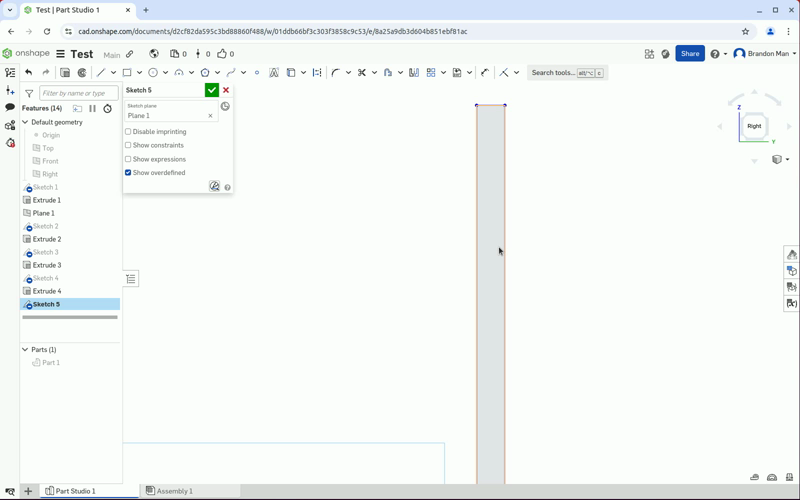
click(499, 246)
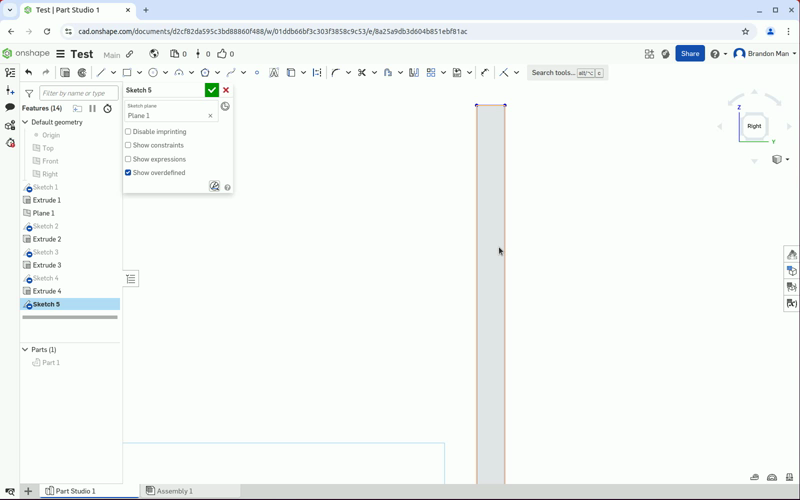
scroll(-6)
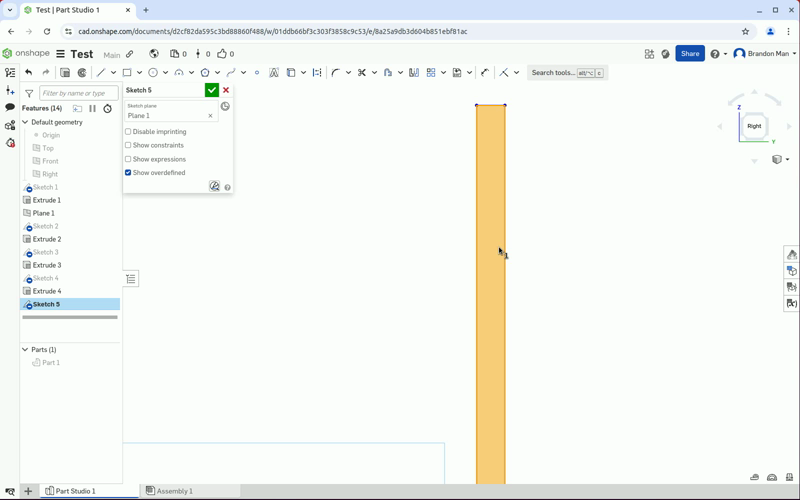
scroll(-6)
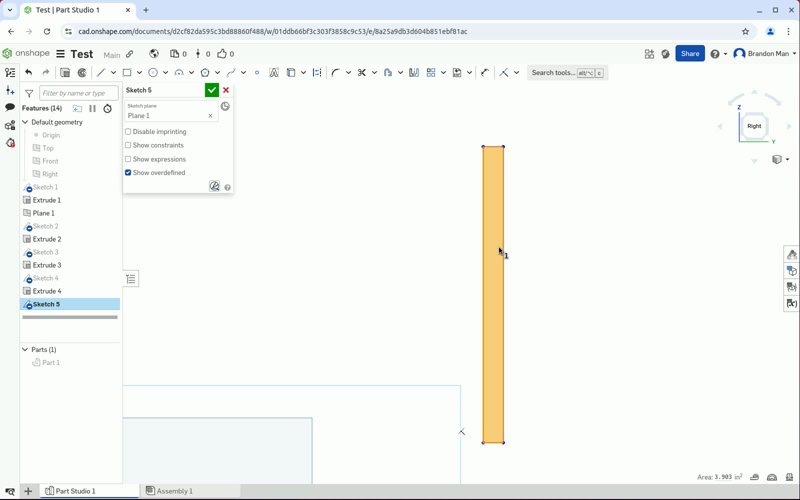
scroll(-6)
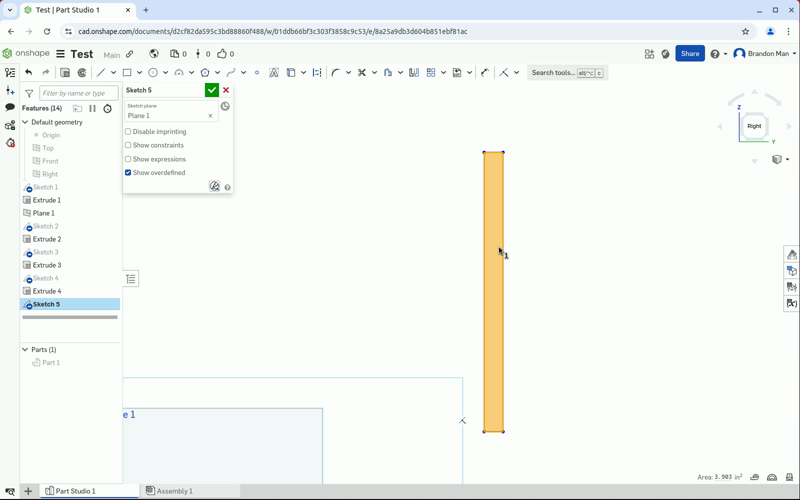
scroll(-6)
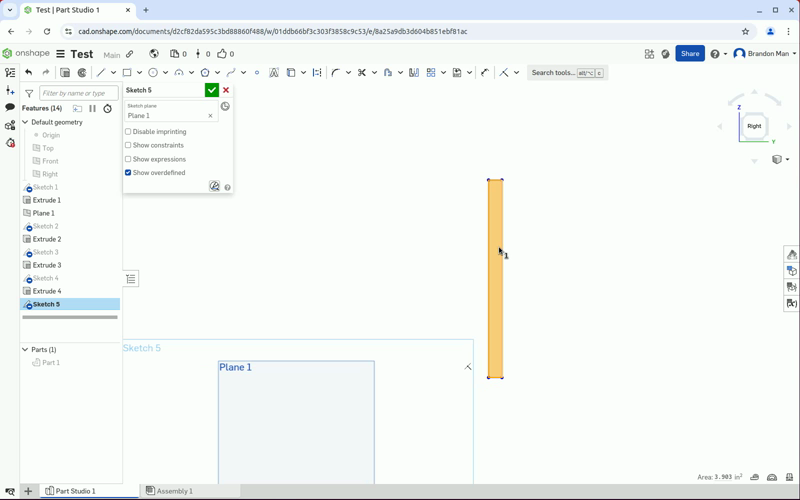
scroll(-6)
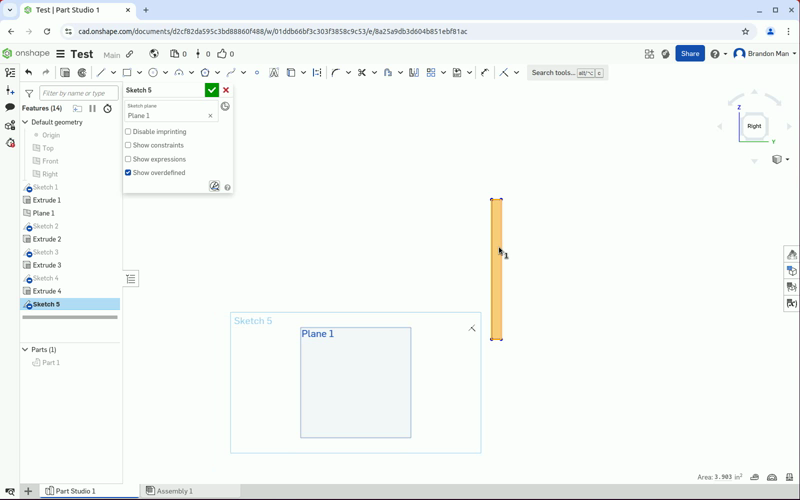
scroll(-6)
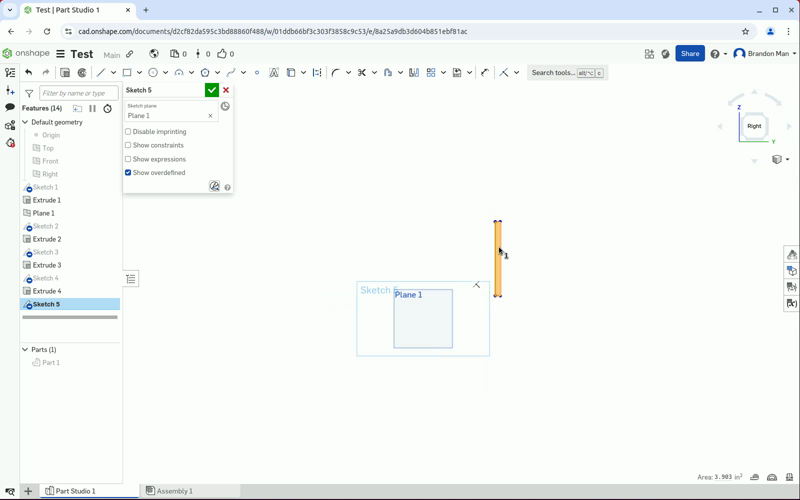
scroll(-6)
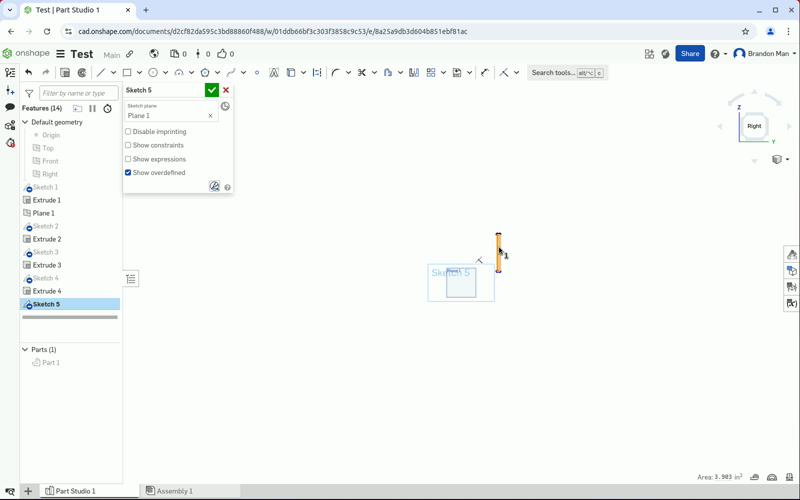
mouse_move(73, 352)
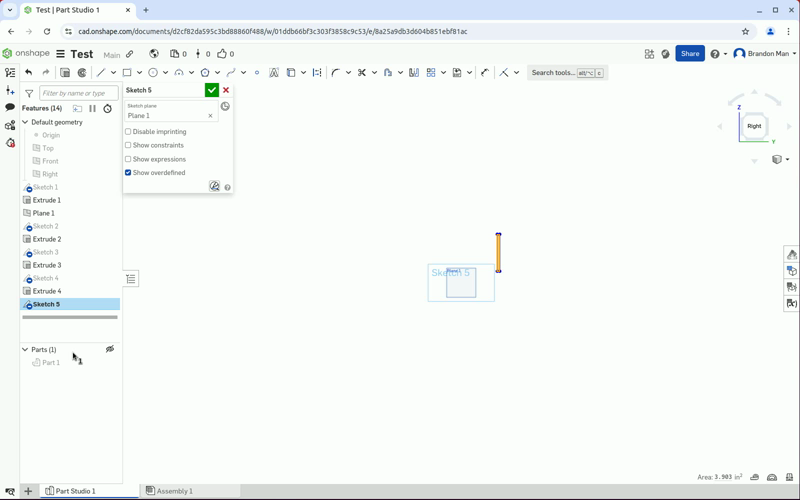
key(shift+y)
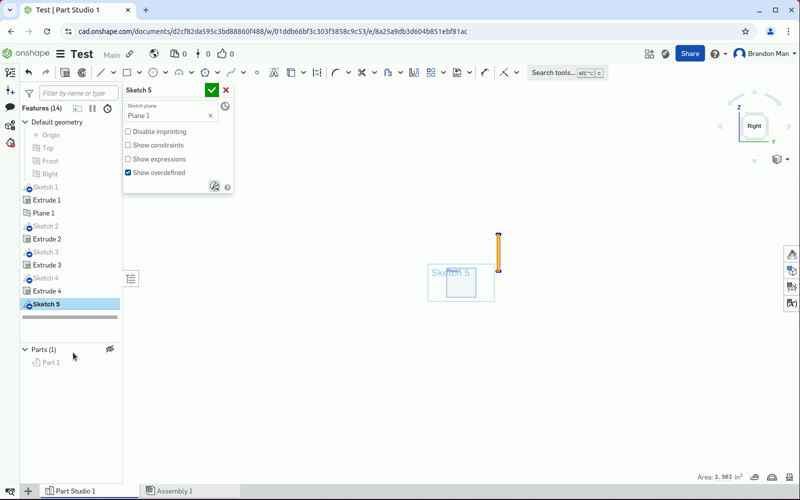
key(shift+e)
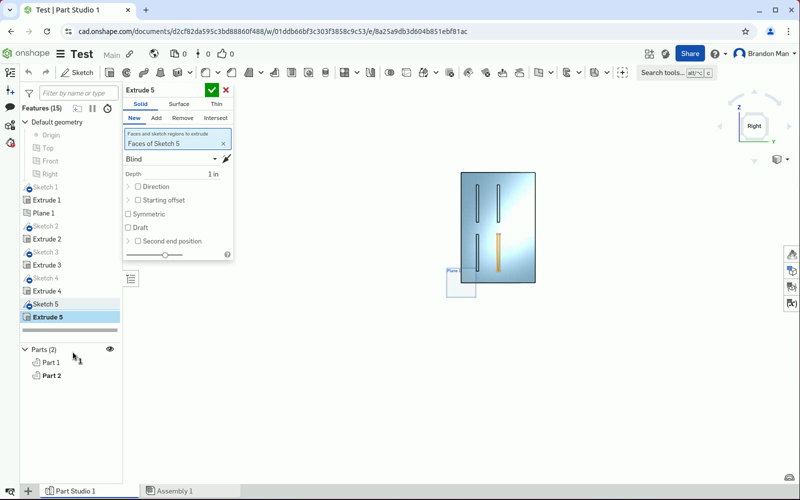
mouse_move(143, 106)
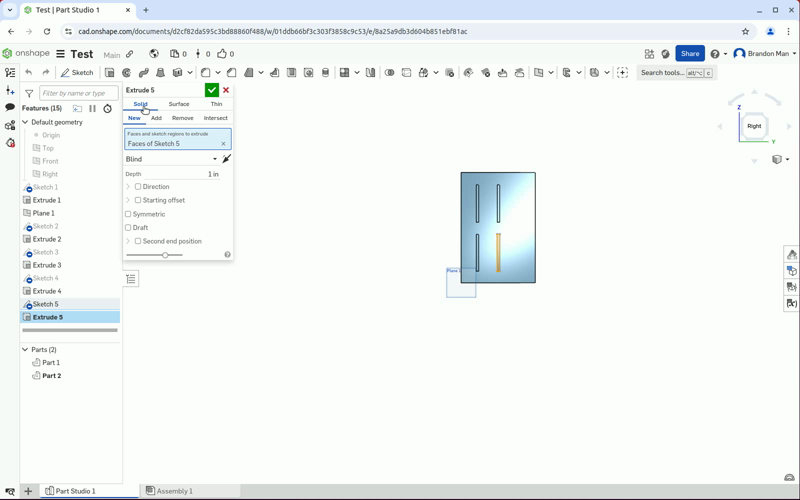
click(143, 106)
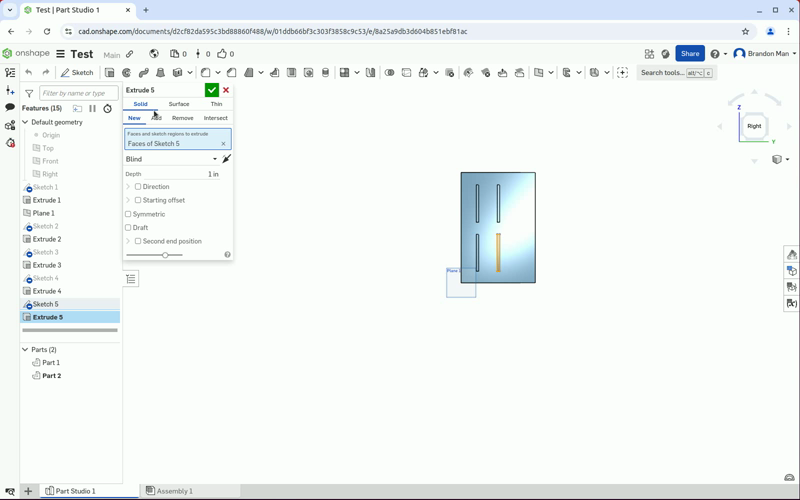
mouse_move(186, 120)
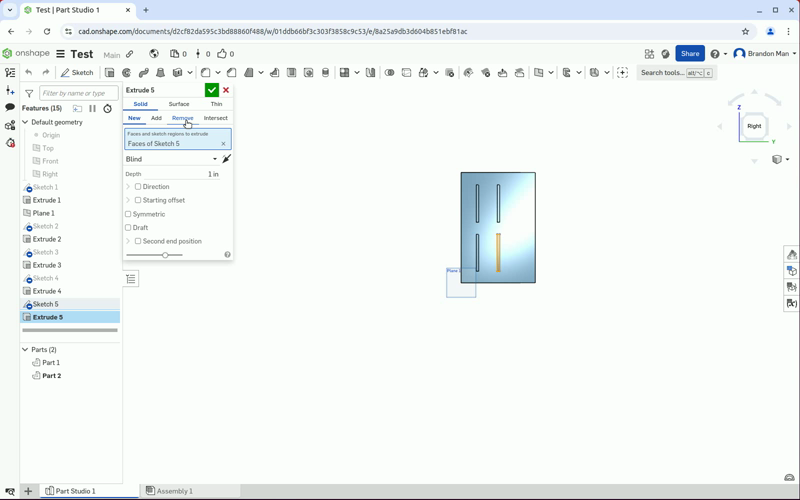
click(186, 120)
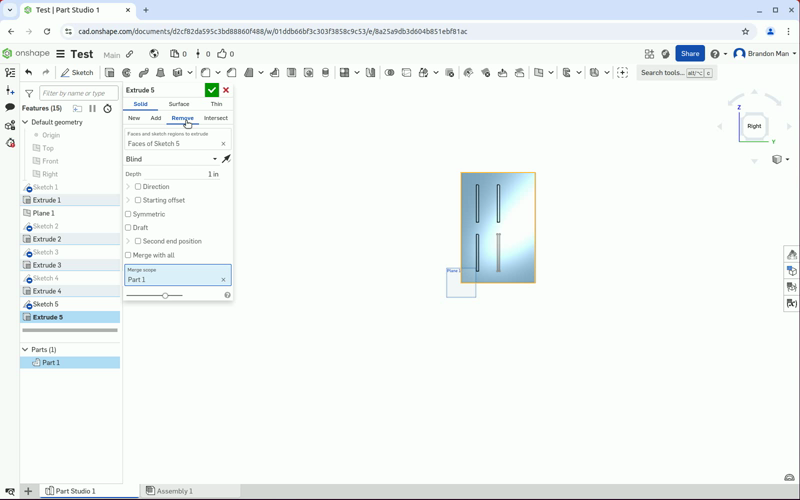
key(tab, 4)
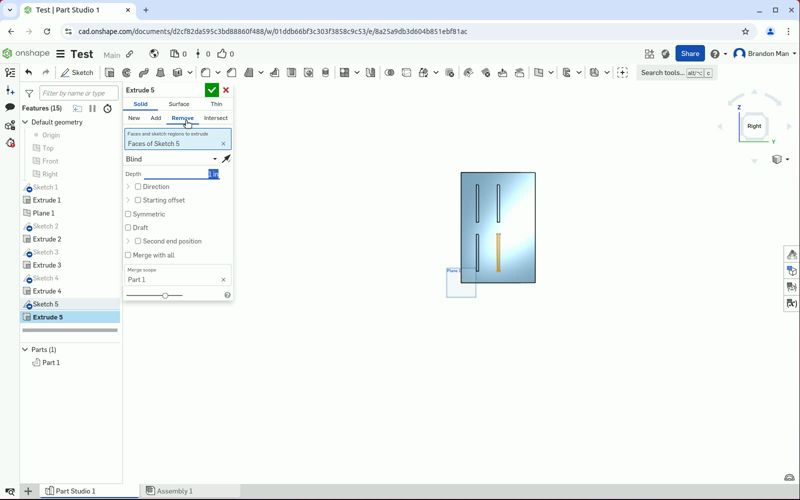
text(7.462)
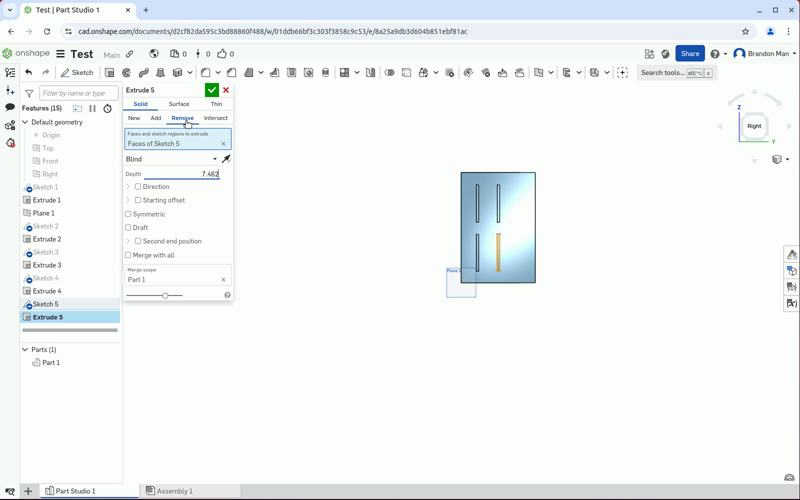
key(tab, 6)
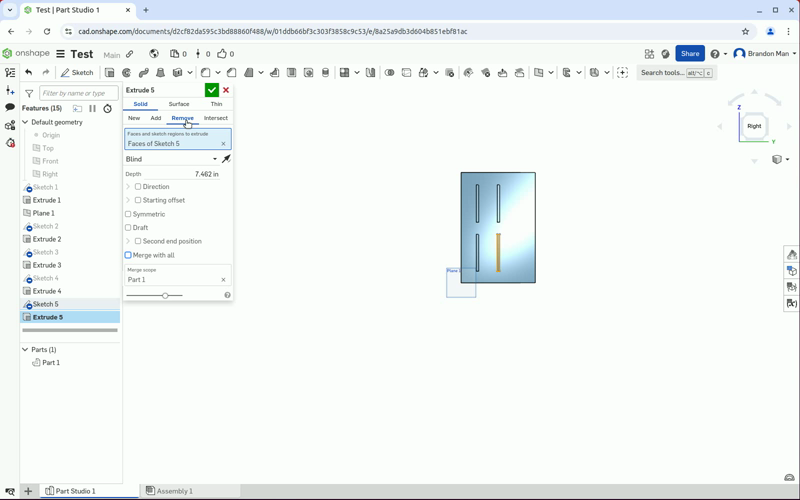
key(space)
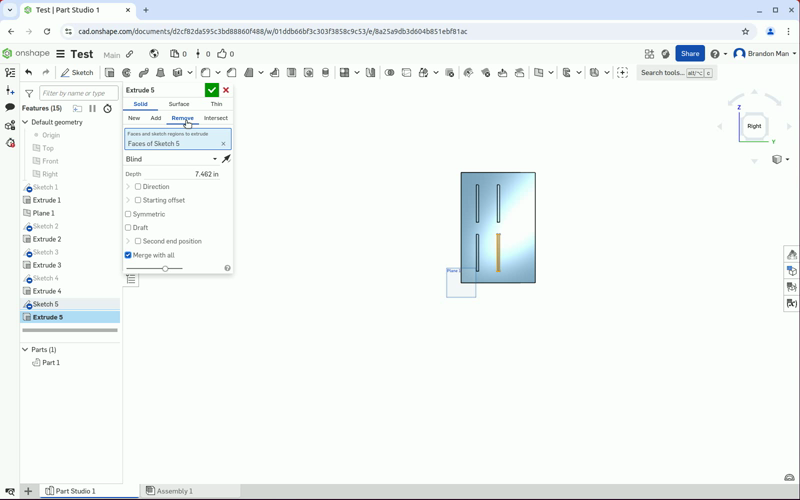
key(enter)
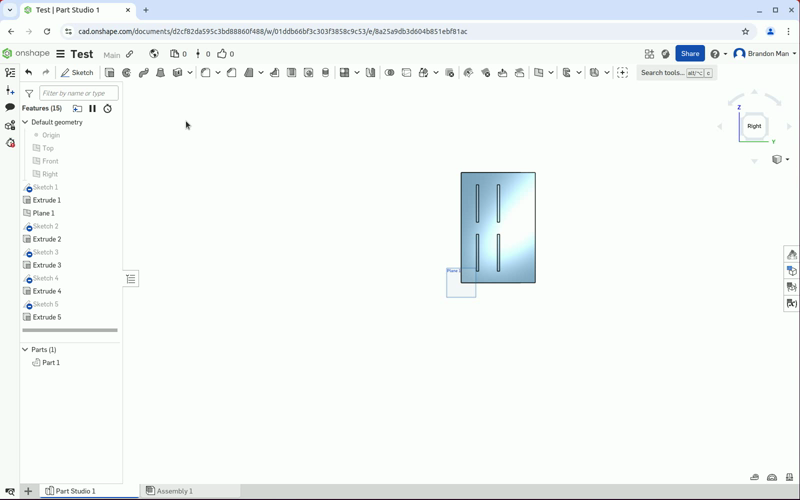
key(shift+h)
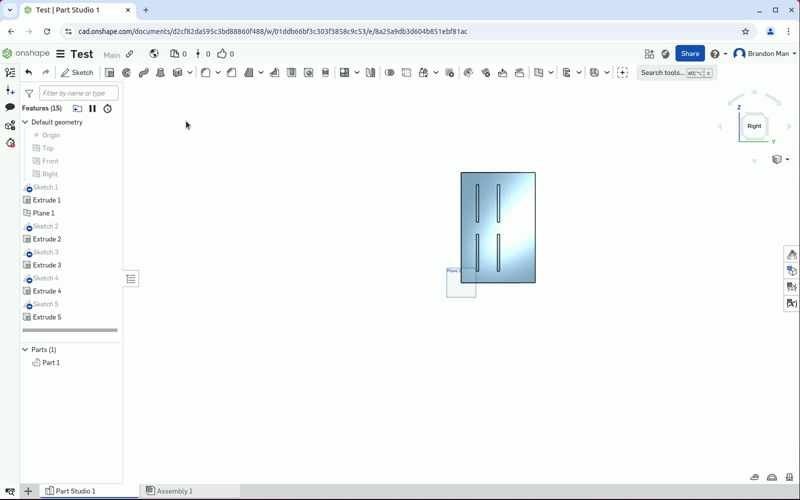
key(shift+h)
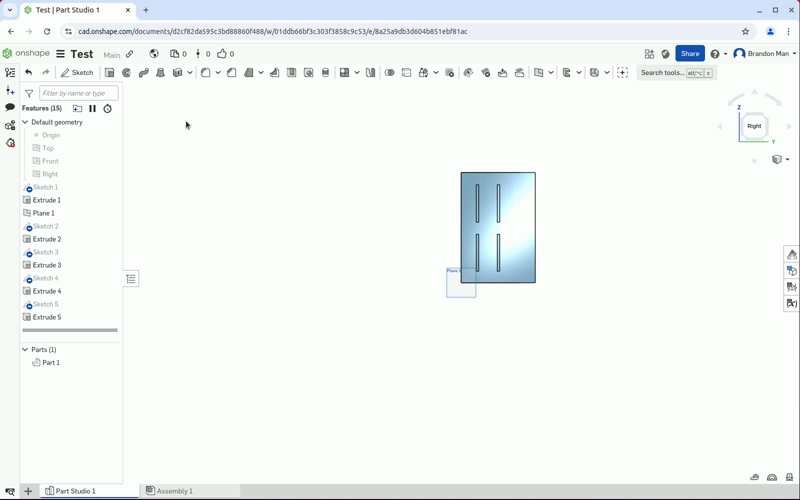
mouse_move(73, 189)
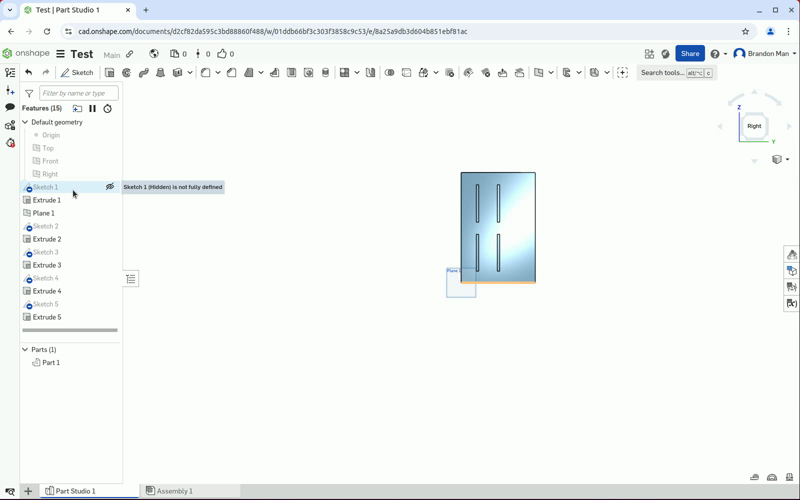
click(73, 189)
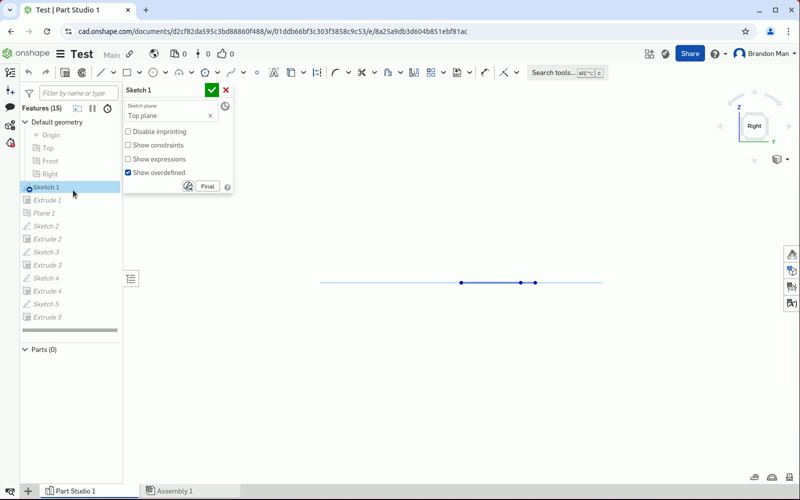
mouse_move(229, 92)
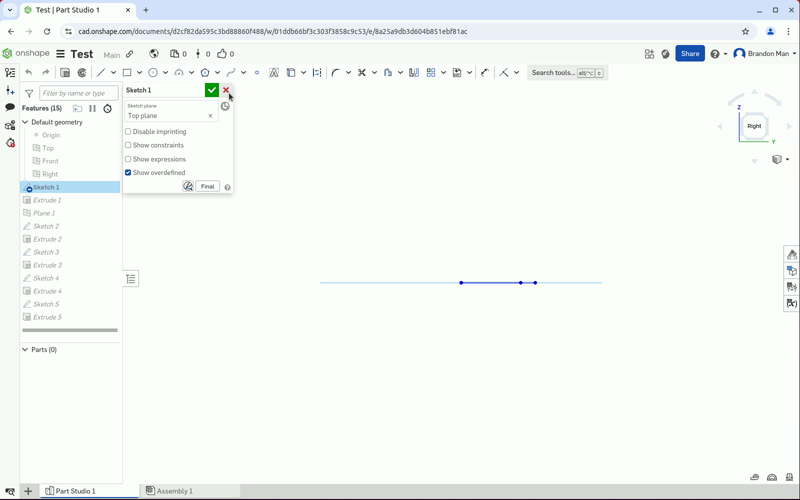
click(229, 92)
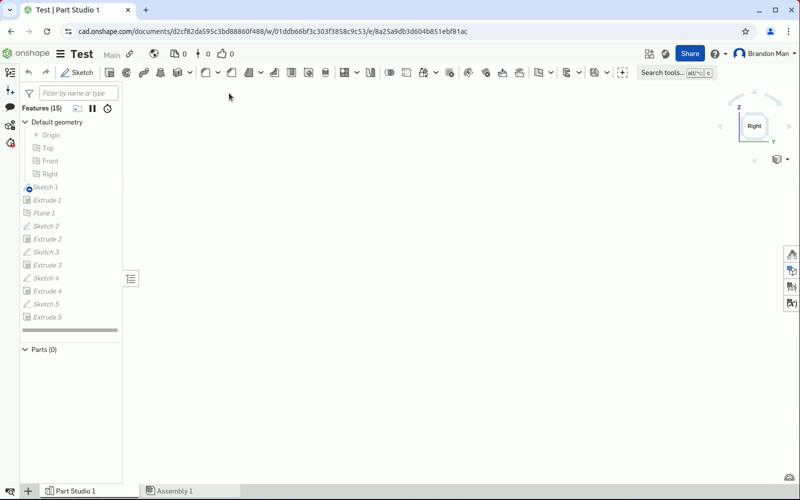
key(shift+s)
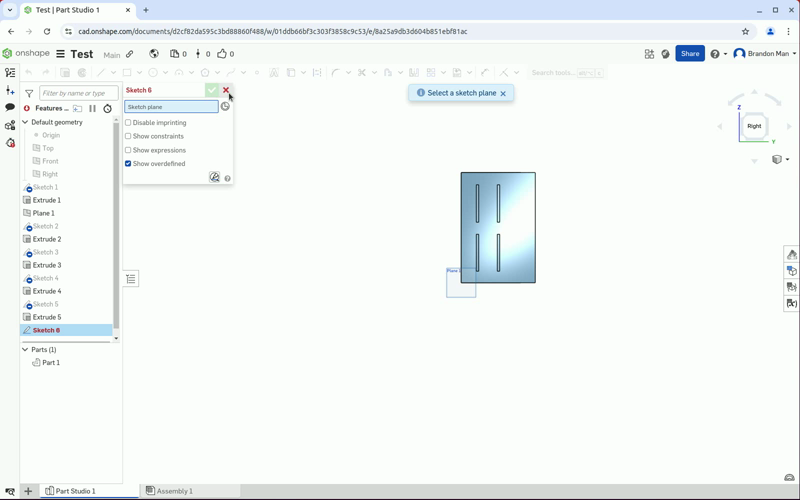
mouse_move(69, 215)
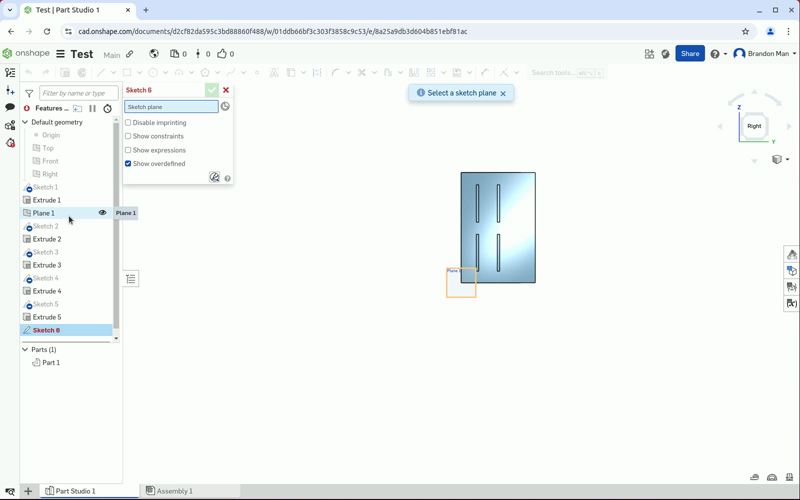
click(69, 215)
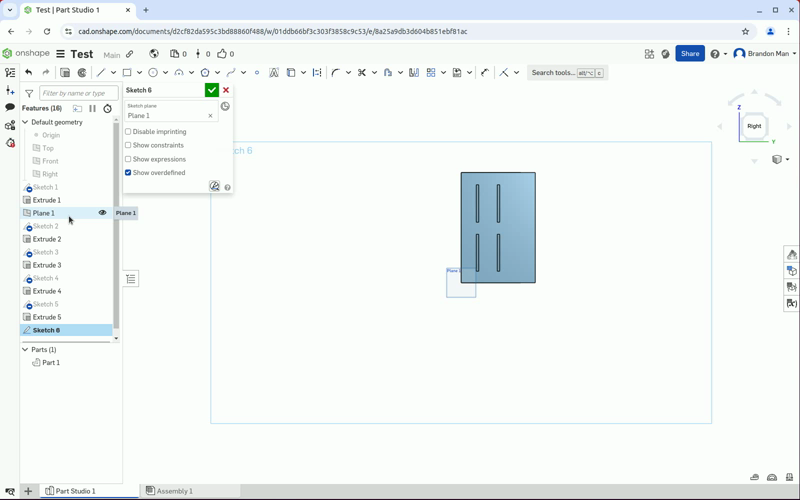
mouse_move(73, 352)
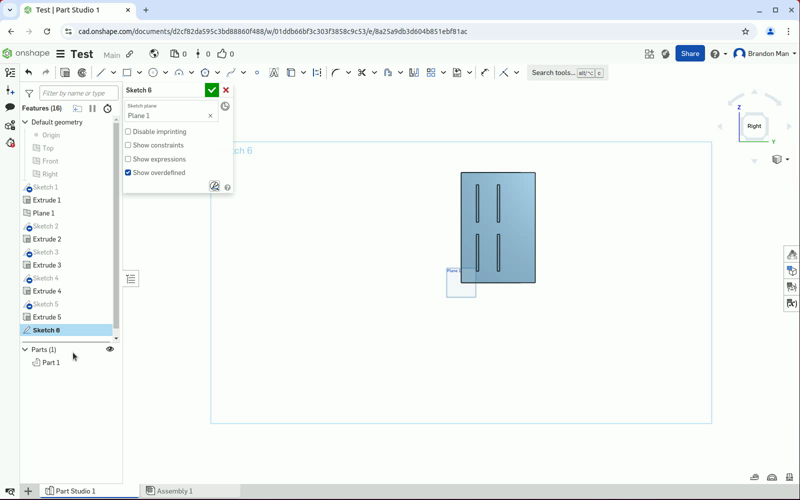
key(y)
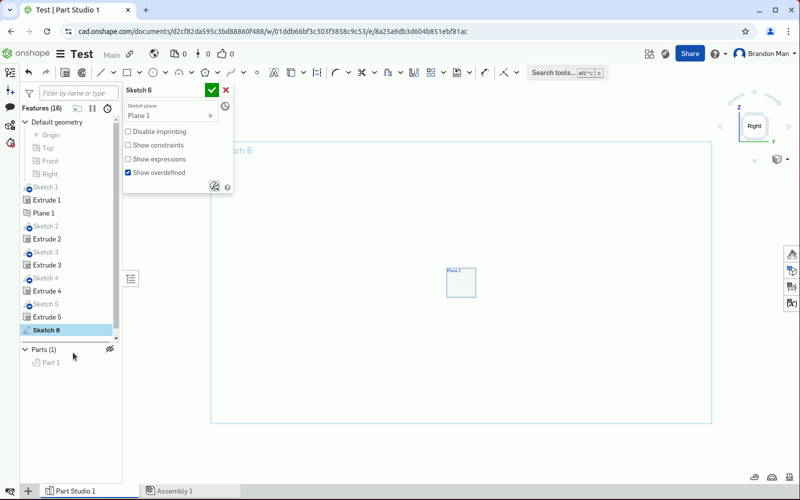
key(l)
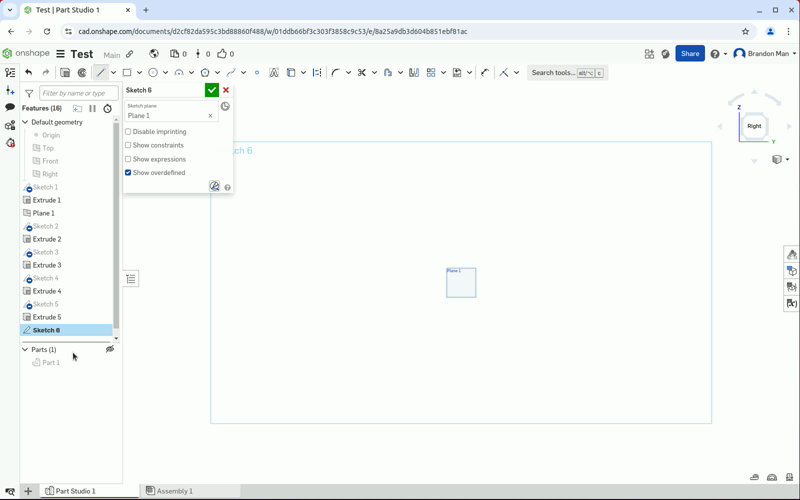
key_down(shift)
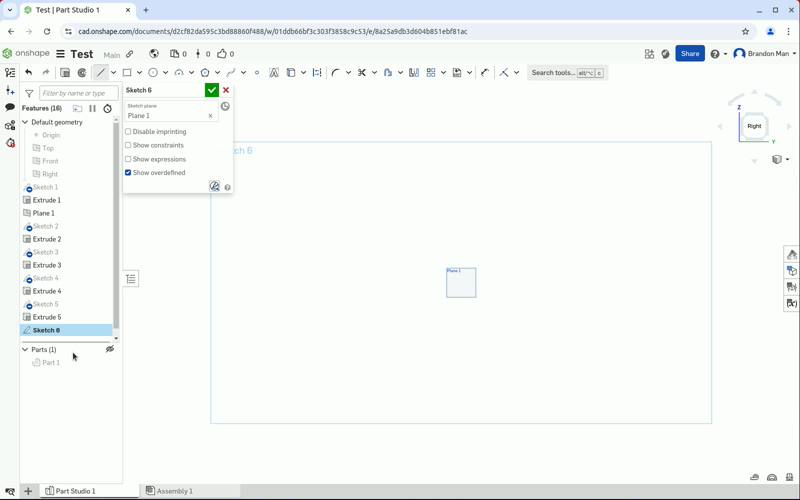
mouse_move(522, 272)
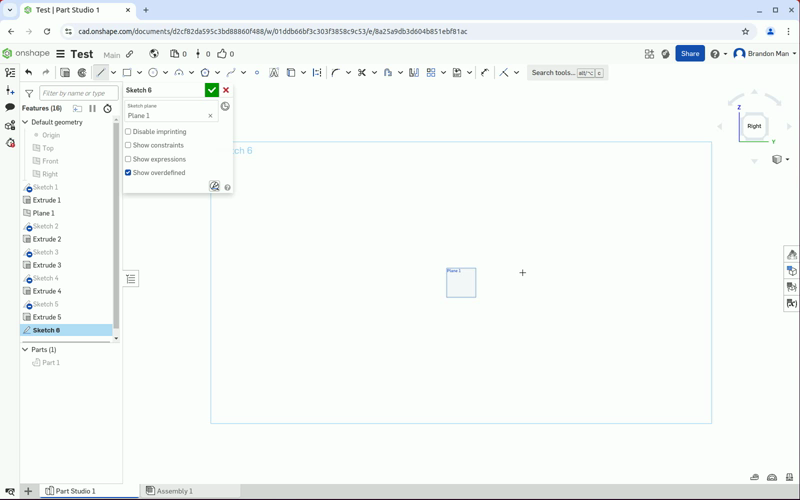
click(522, 272)
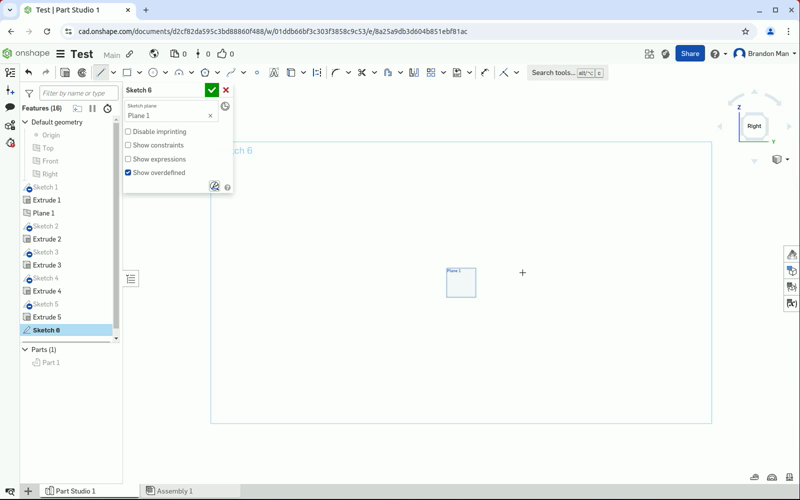
key_up(shift)
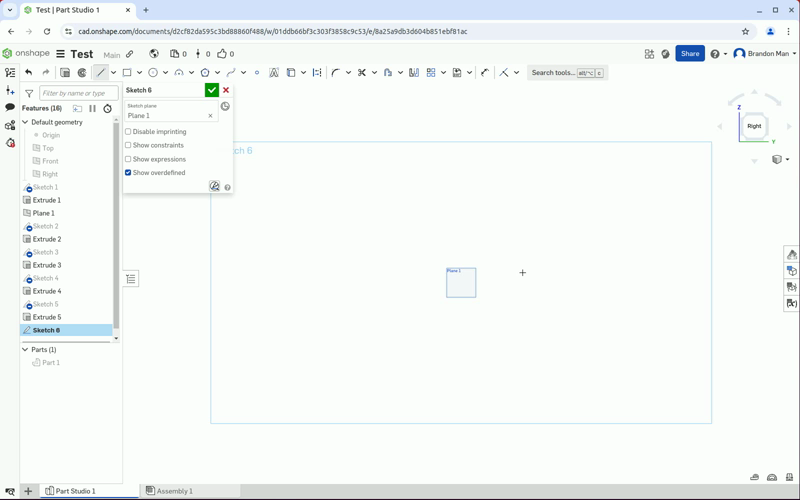
key_down(shift)
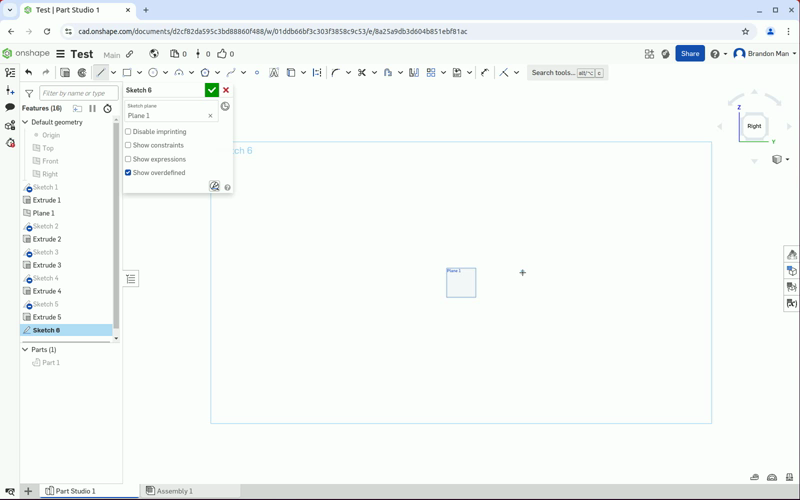
mouse_move(552, 272)
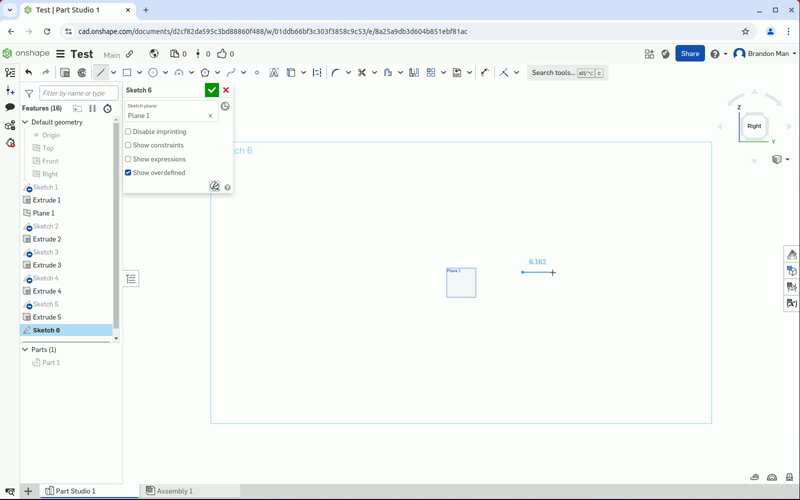
mouse_move(531, 272)
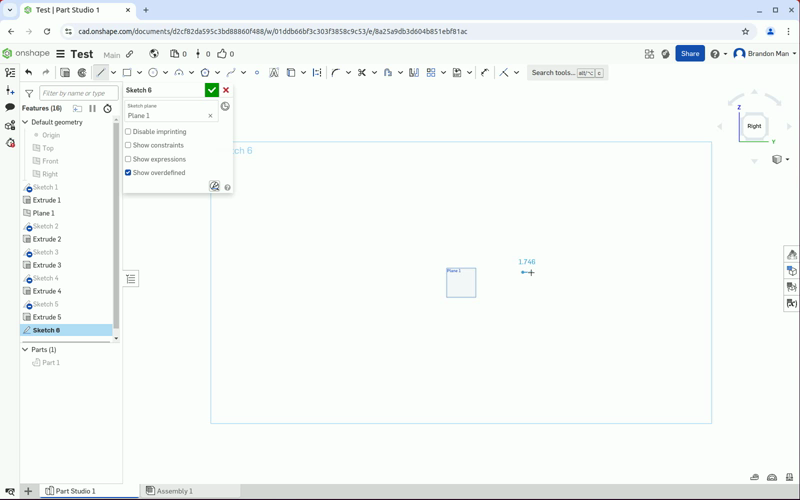
click(531, 272)
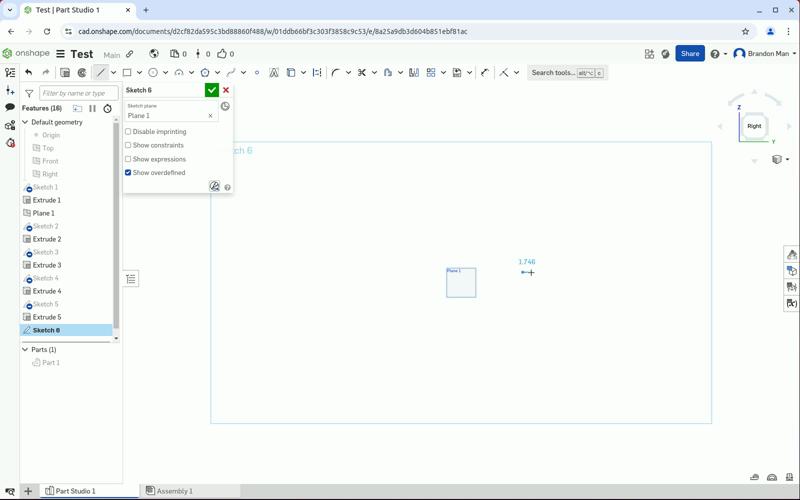
key_up(shift)
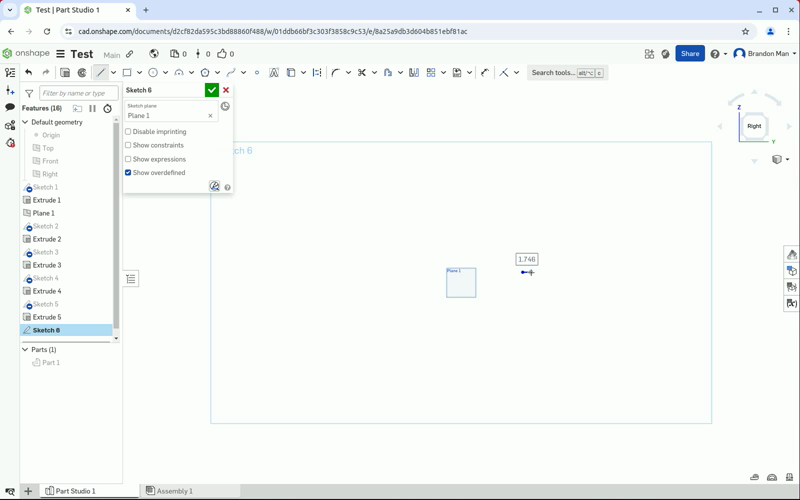
key_down(shift)
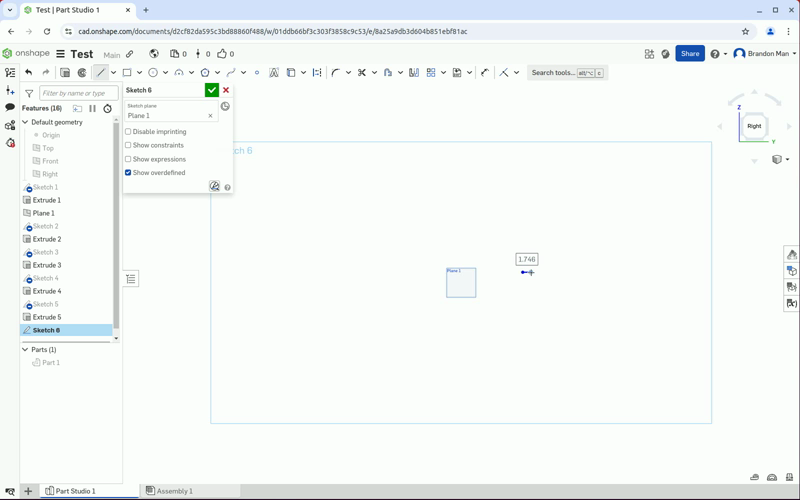
mouse_move(531, 183)
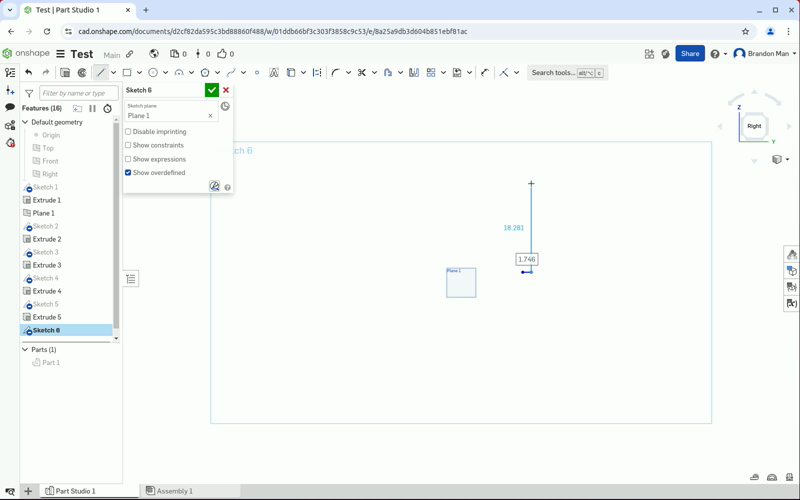
click(531, 183)
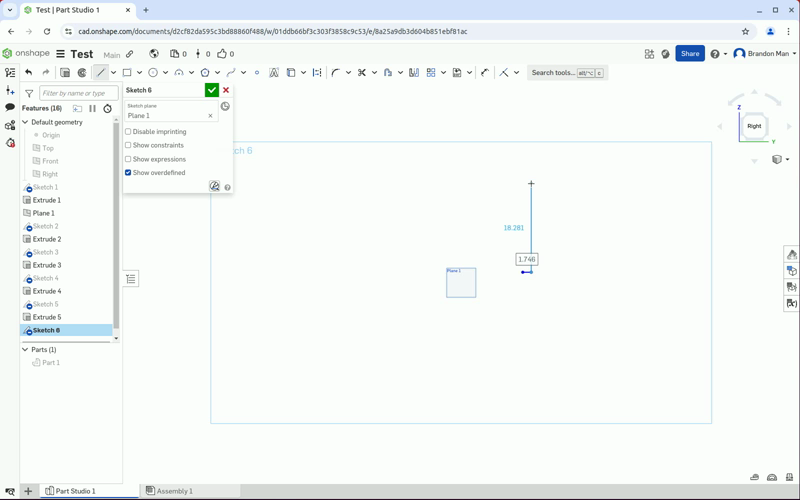
key_up(shift)
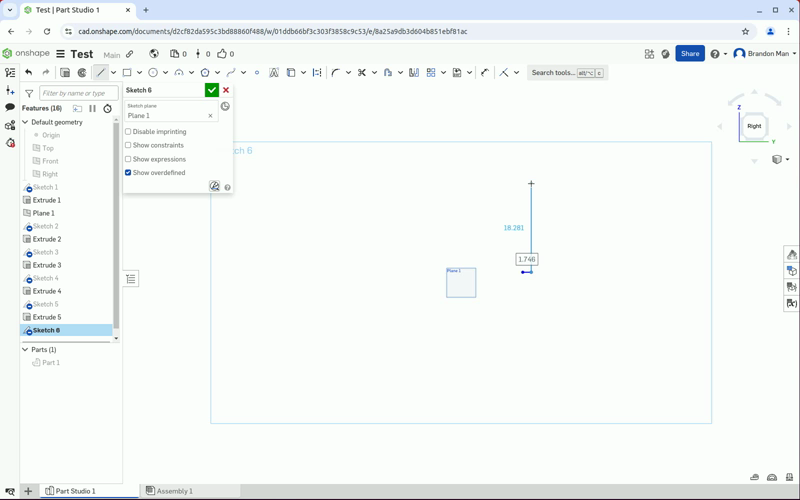
key_down(shift)
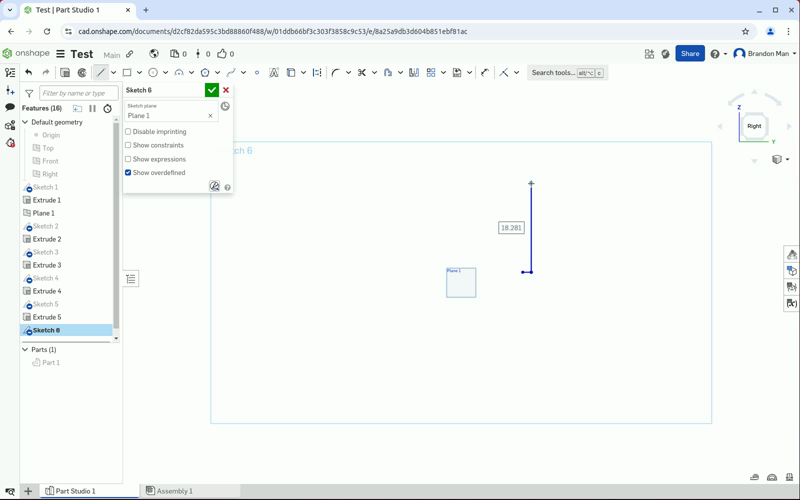
mouse_move(561, 183)
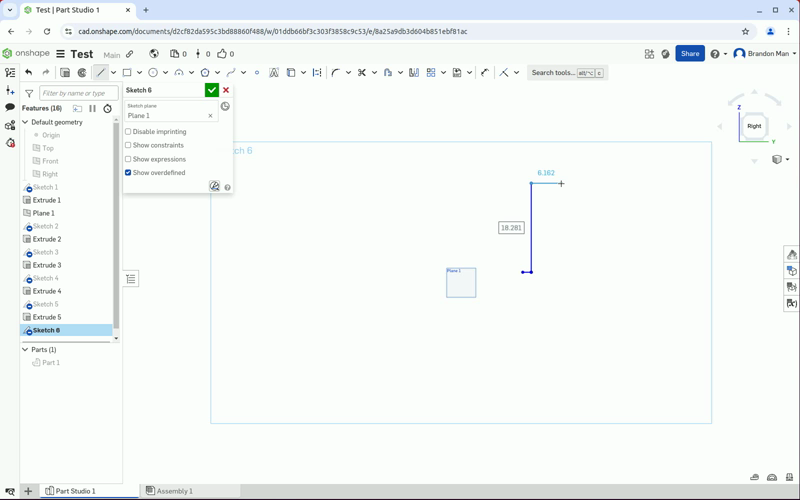
mouse_move(522, 183)
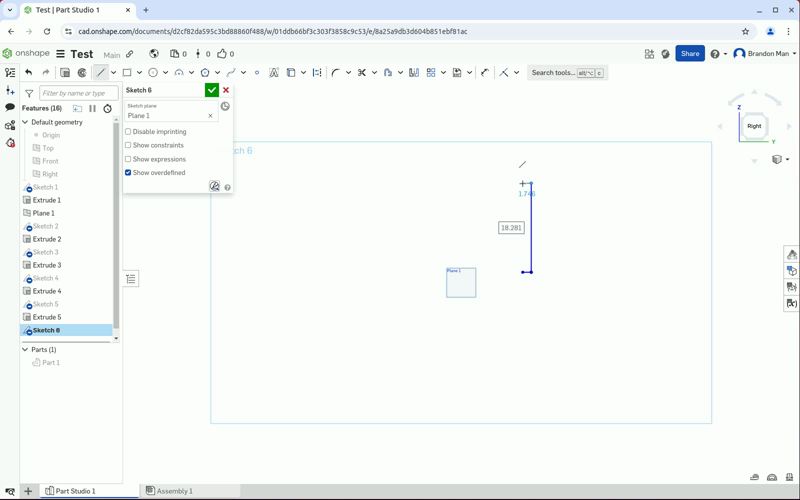
click(522, 183)
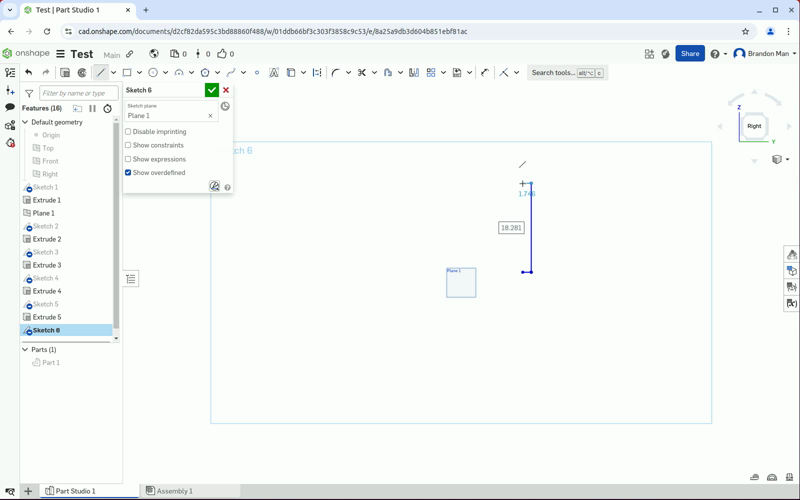
key_up(shift)
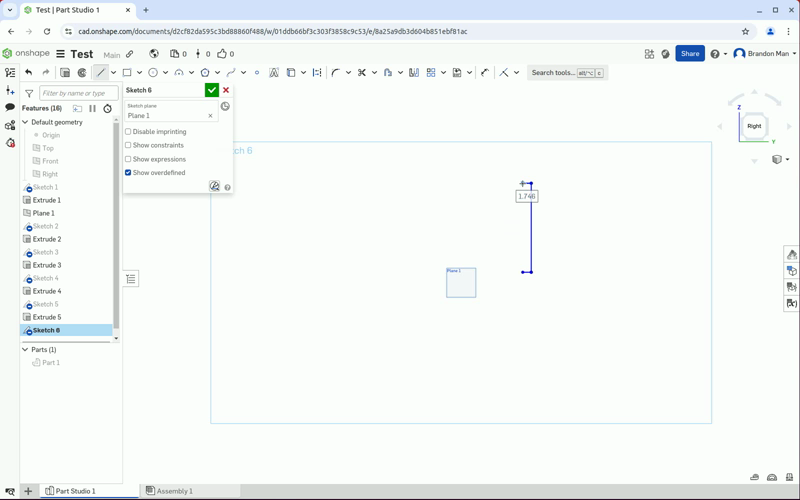
key_down(shift)
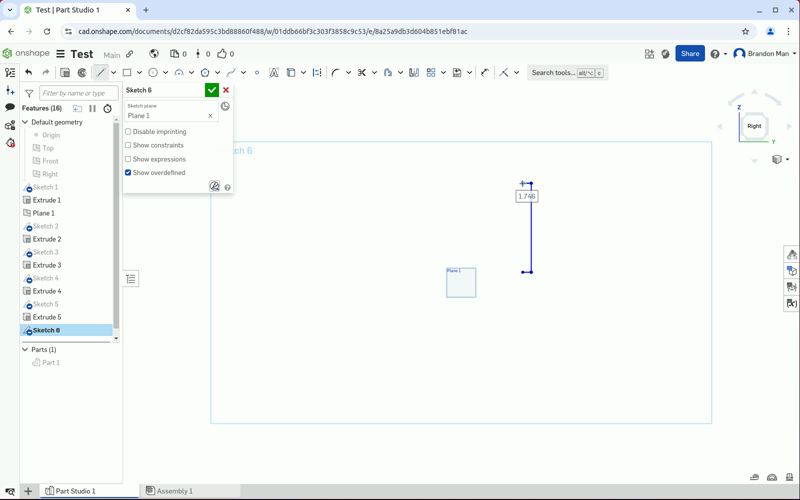
mouse_move(522, 272)
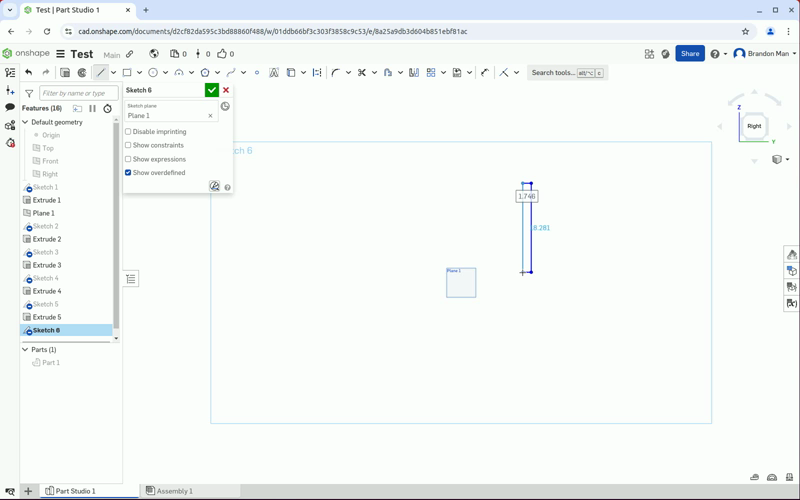
key_up(shift)
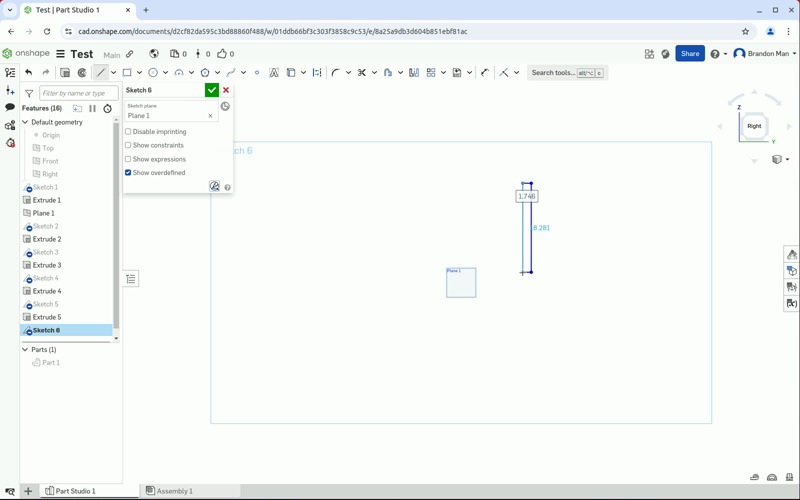
click(522, 272)
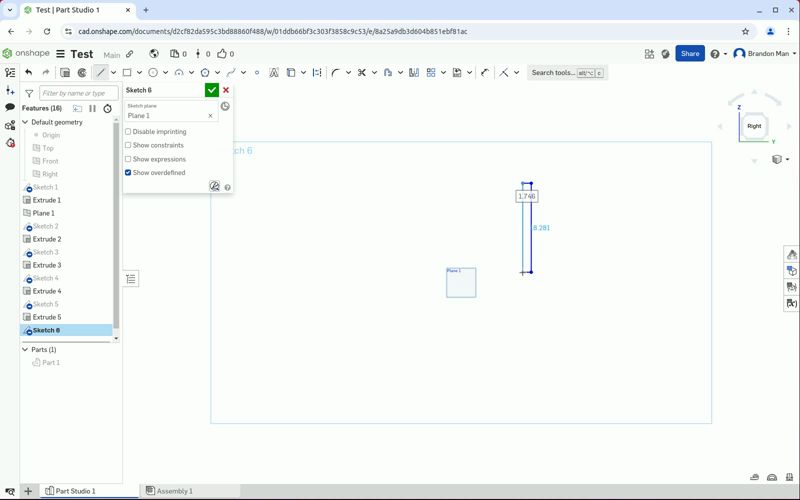
key(esc)
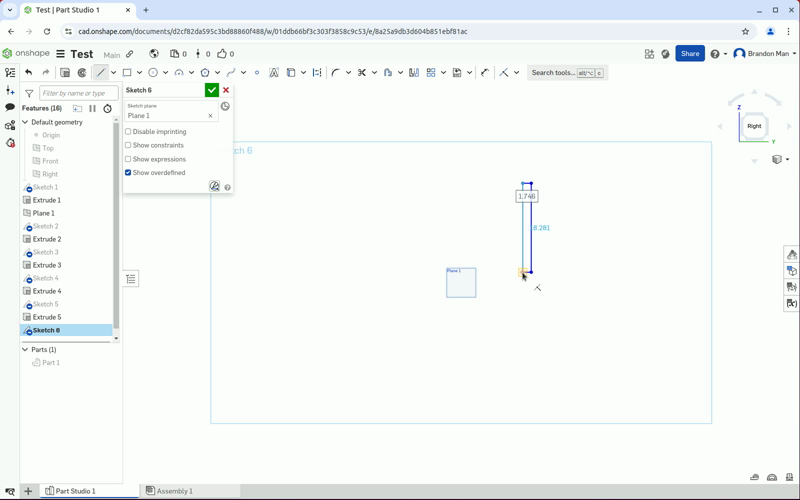
mouse_move(527, 255)
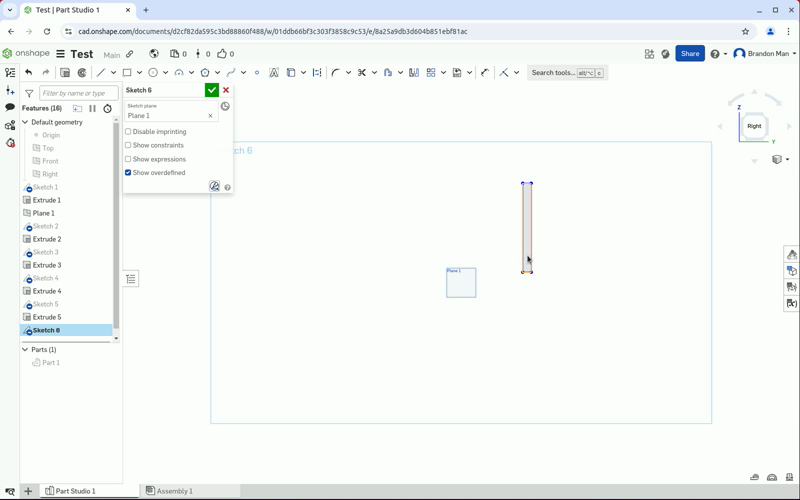
scroll(6)
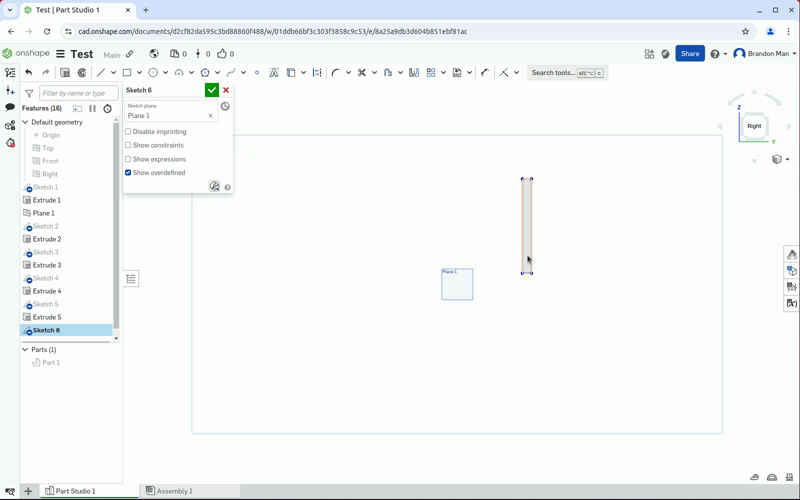
scroll(6)
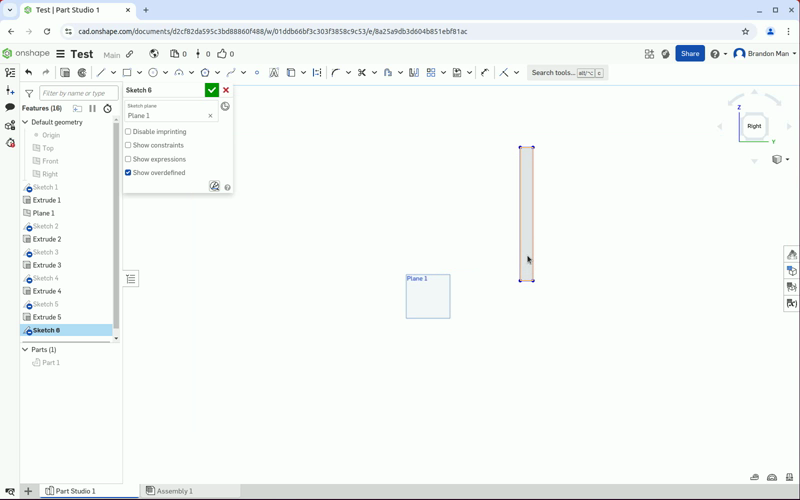
scroll(6)
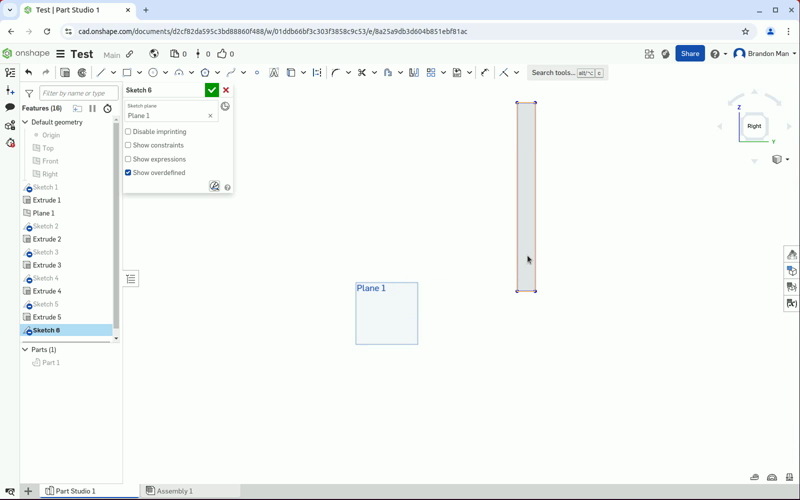
scroll(6)
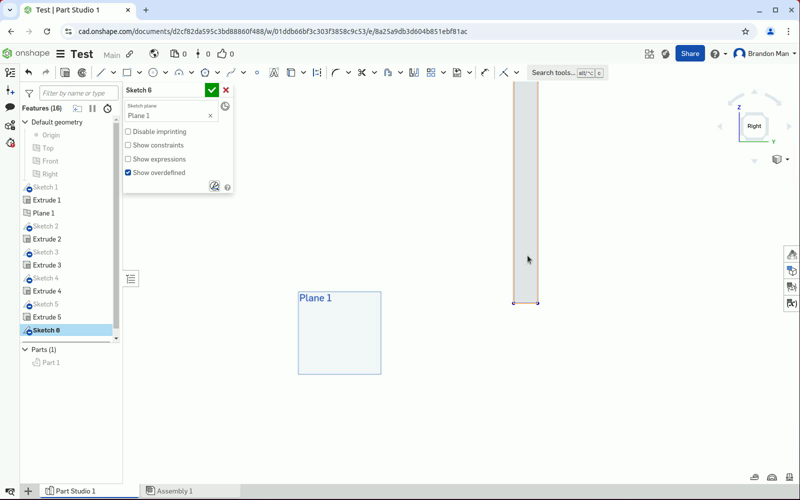
scroll(6)
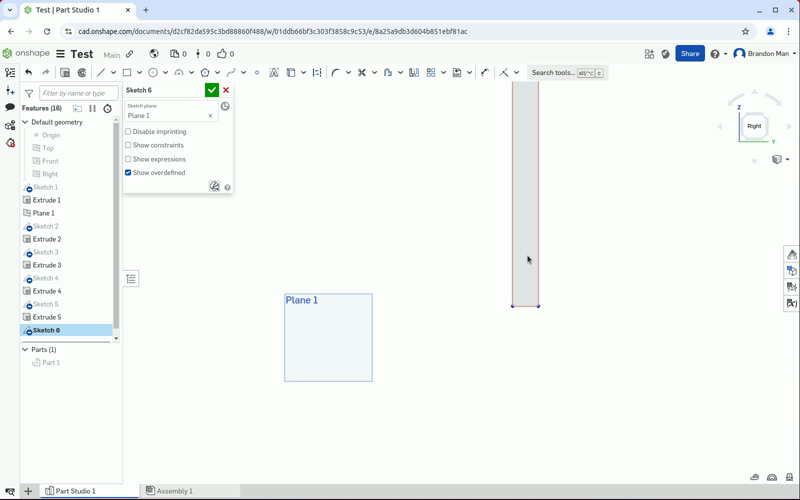
scroll(6)
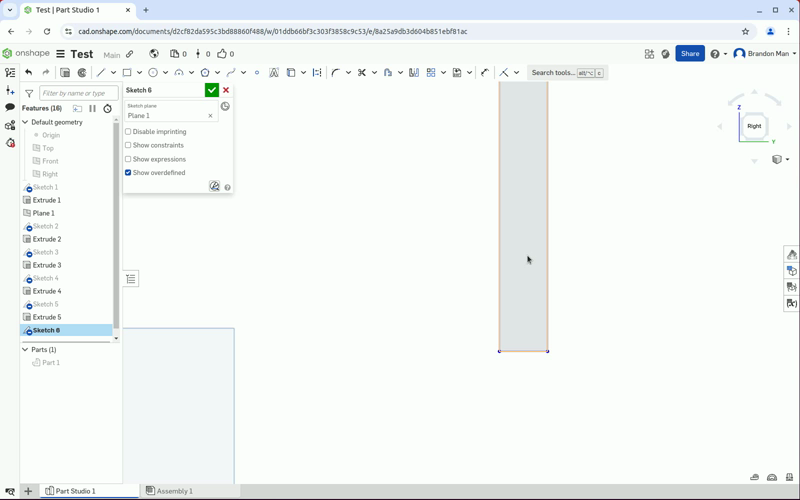
scroll(6)
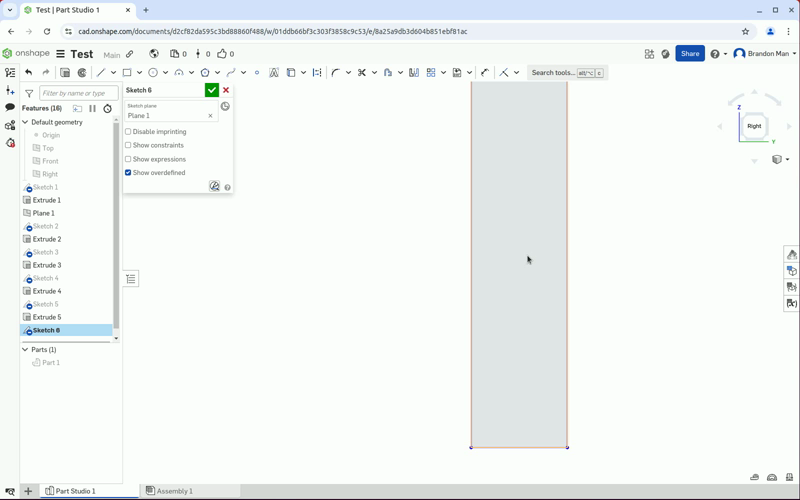
click(527, 255)
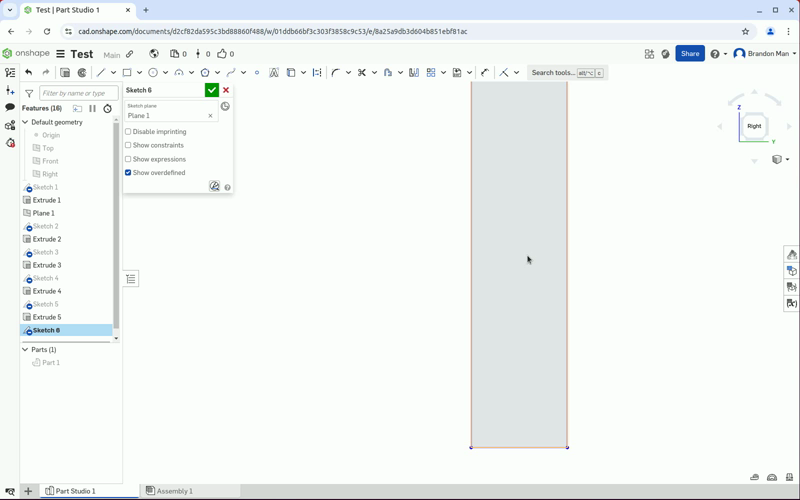
scroll(-6)
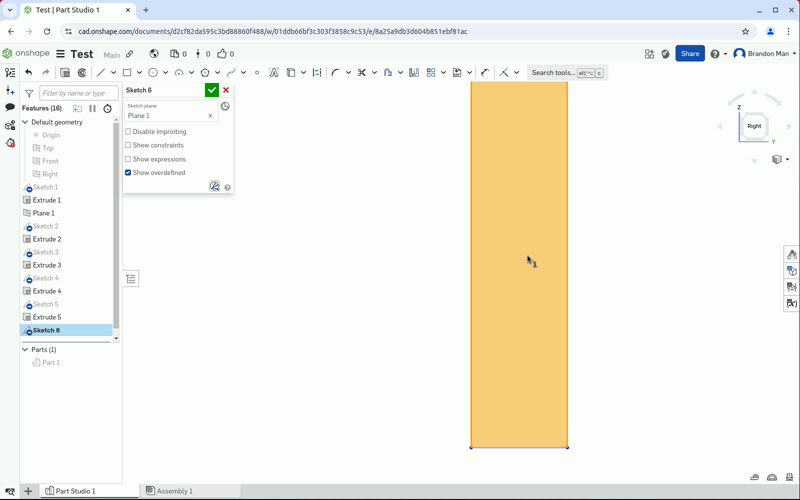
scroll(-6)
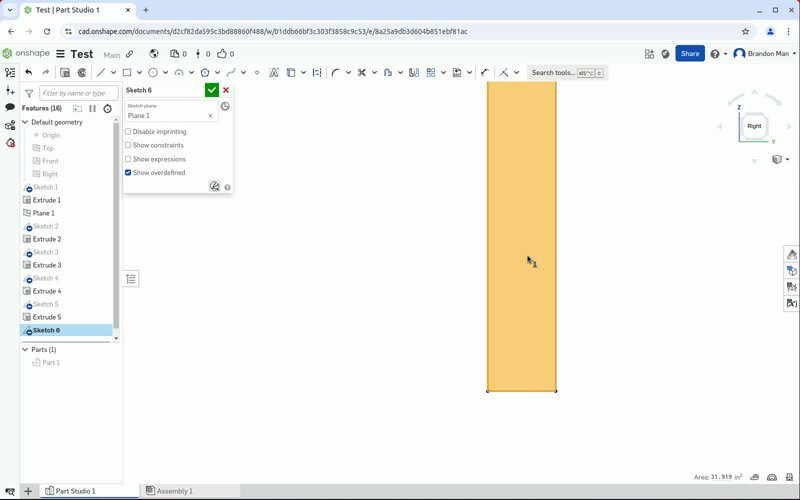
scroll(-6)
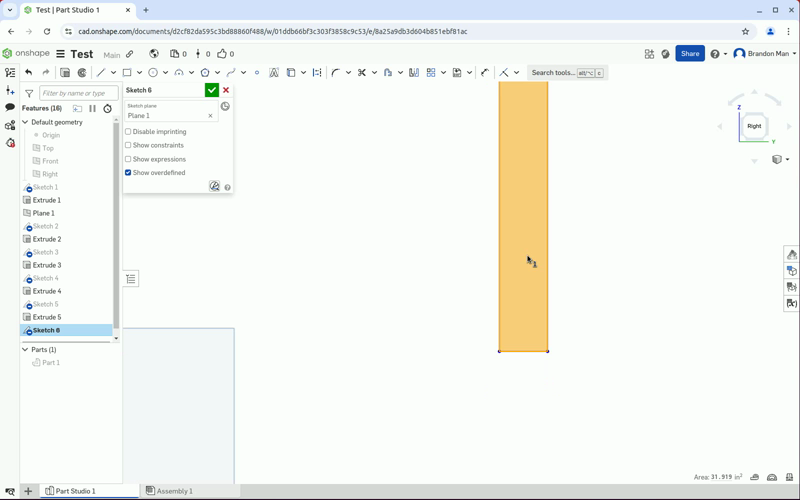
scroll(-6)
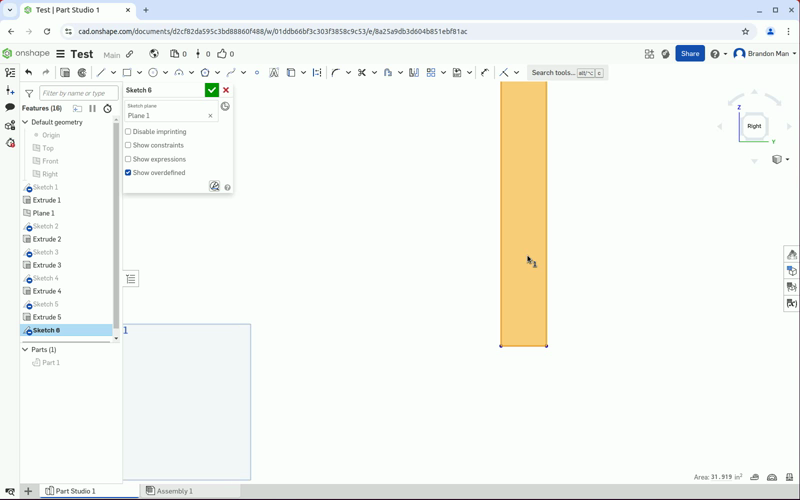
scroll(-6)
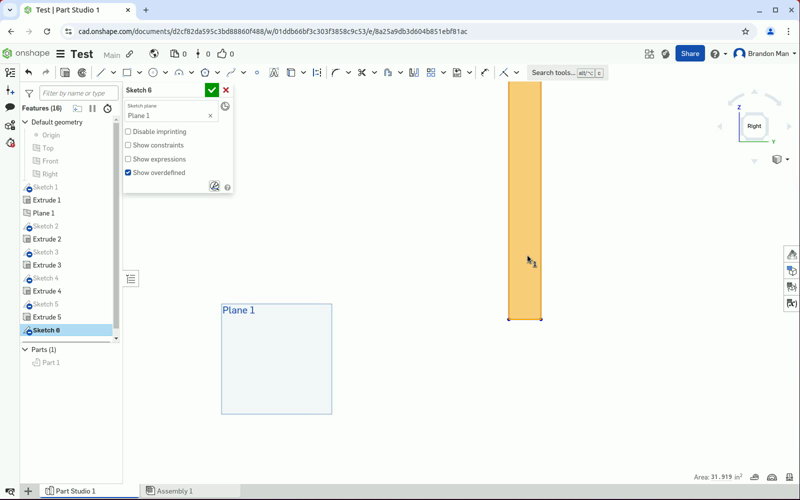
scroll(-6)
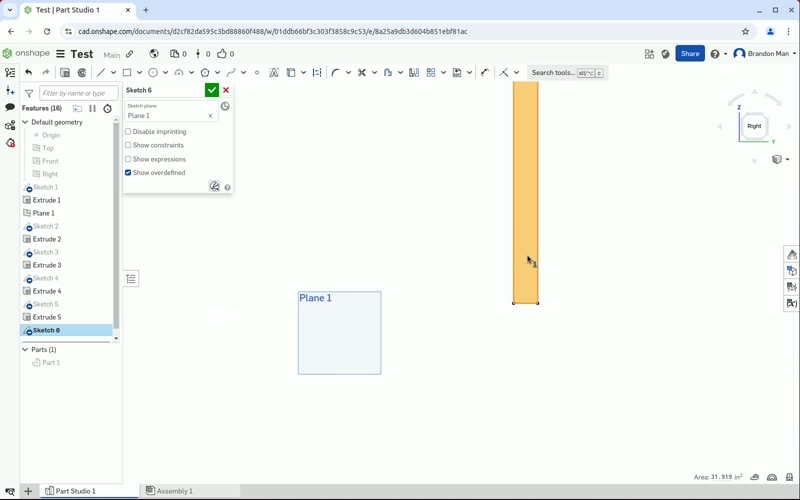
scroll(-6)
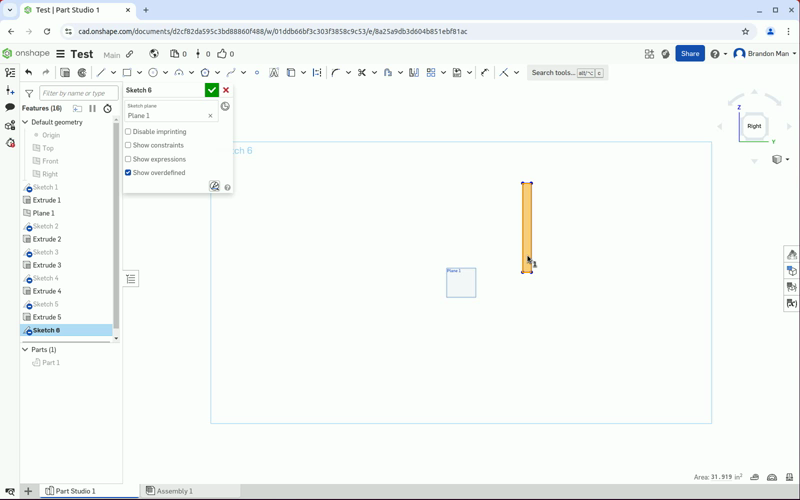
mouse_move(73, 352)
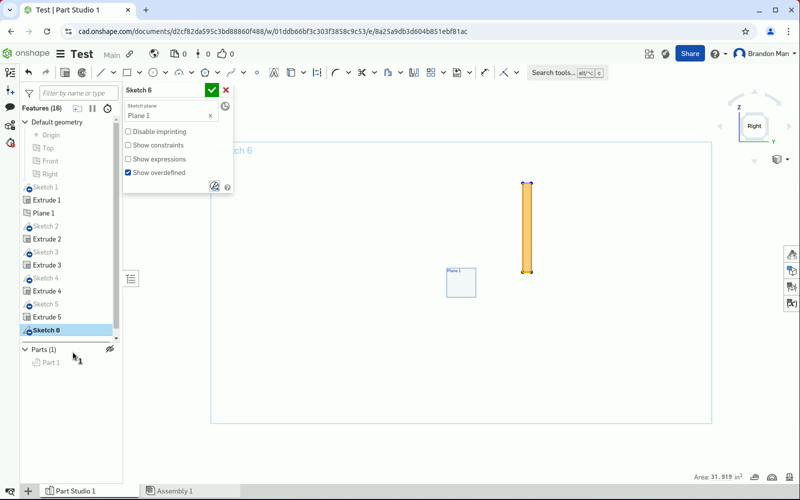
key(shift+y)
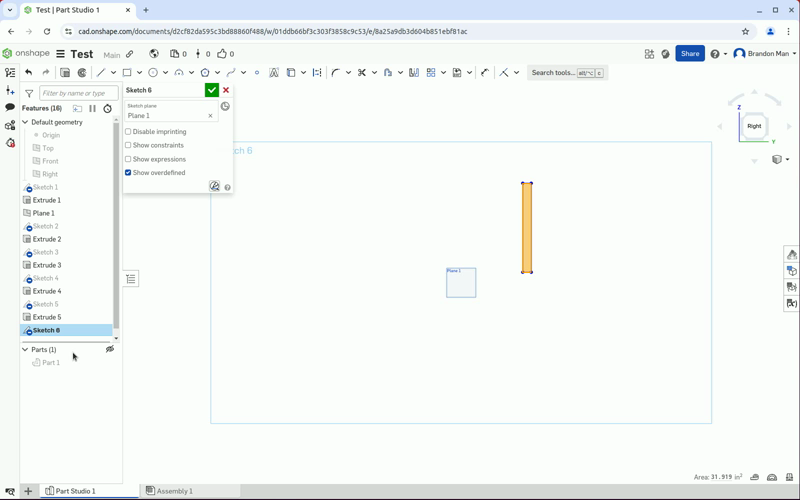
key(shift+e)
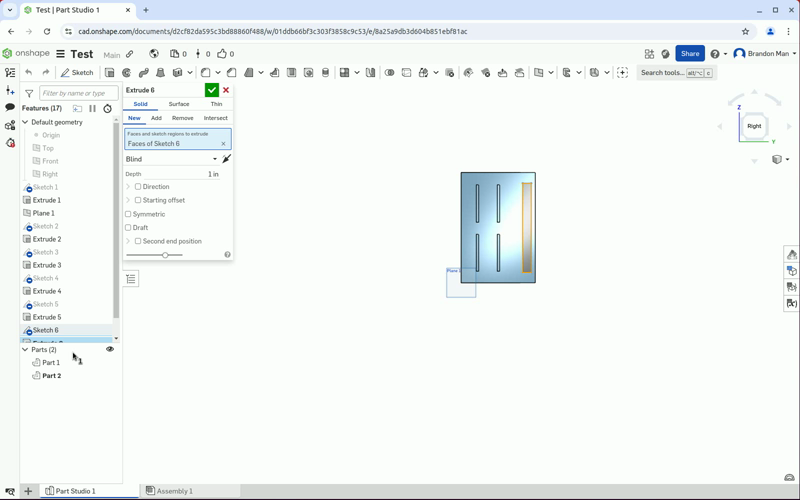
mouse_move(143, 106)
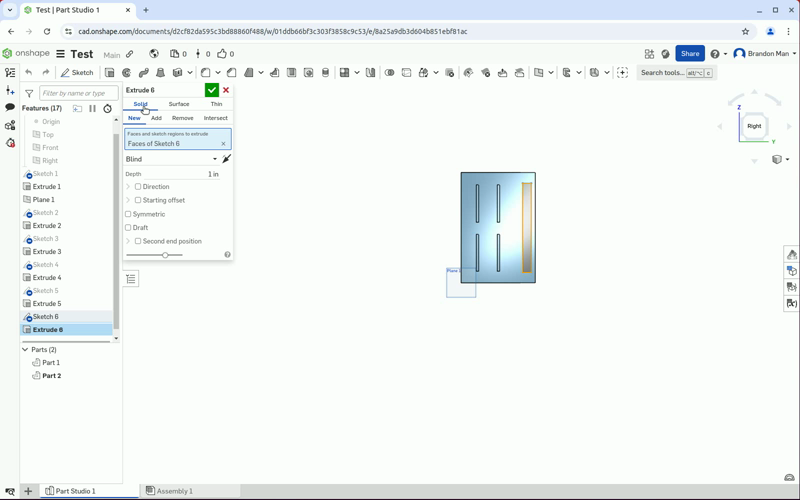
click(143, 106)
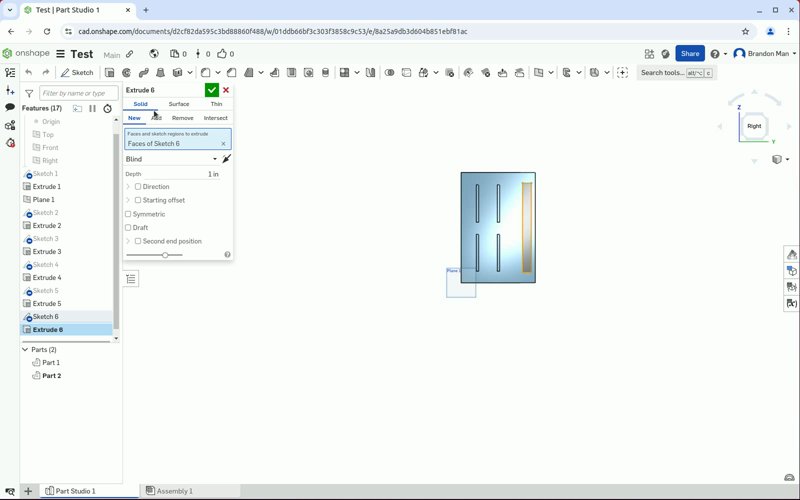
mouse_move(186, 120)
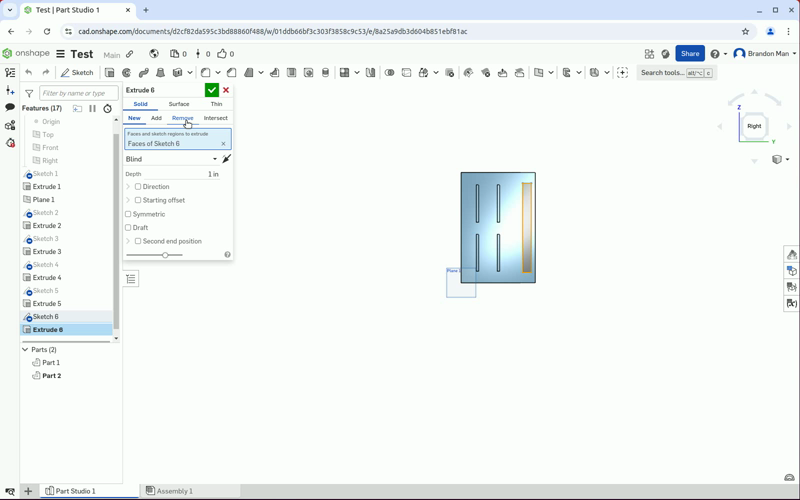
click(186, 120)
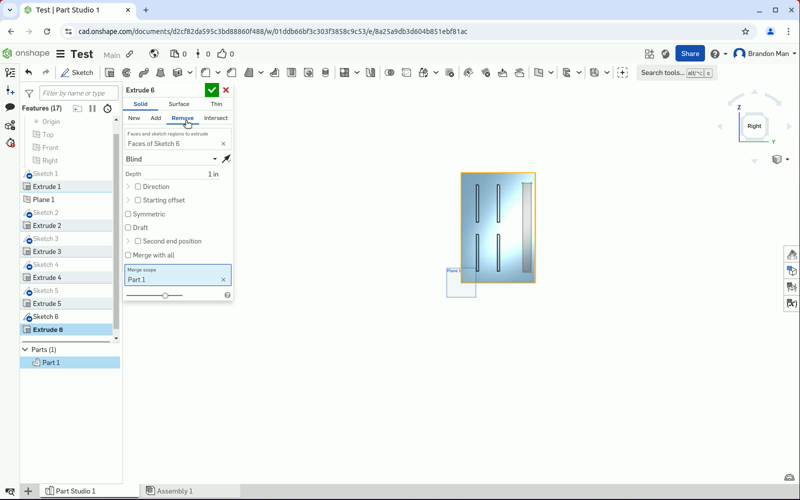
key(tab, 4)
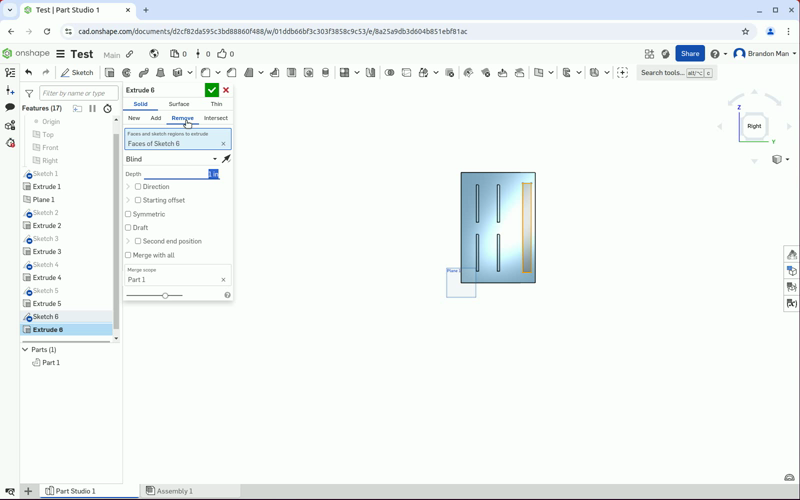
text(15.165)
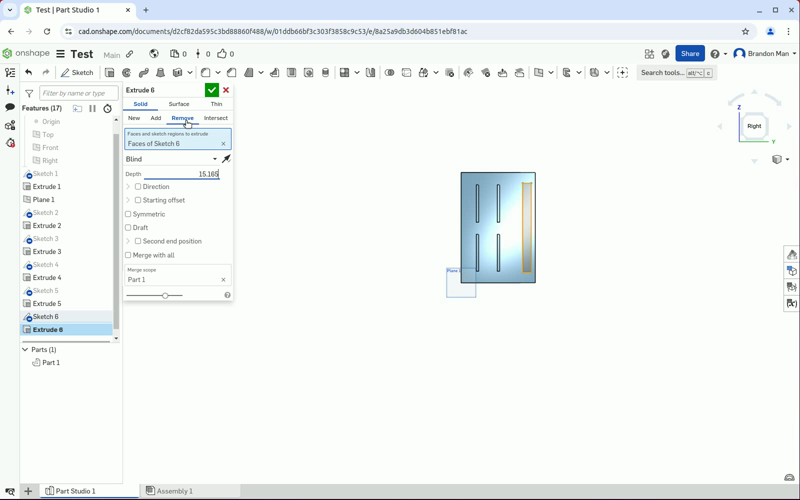
key(tab, 6)
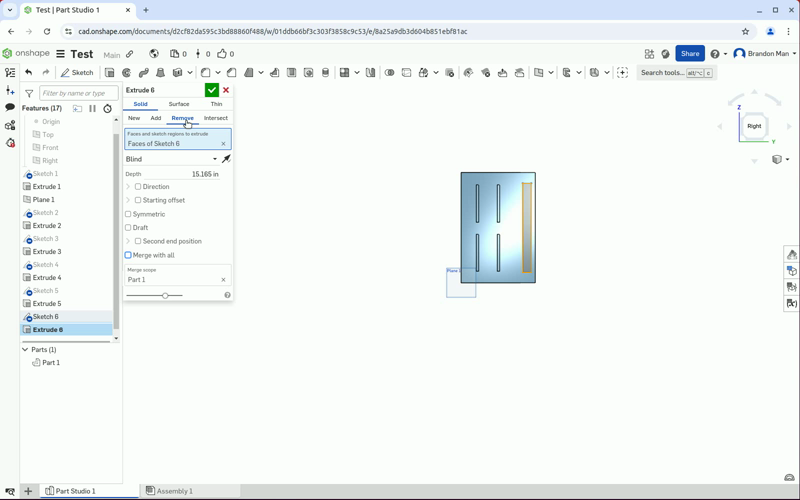
key(space)
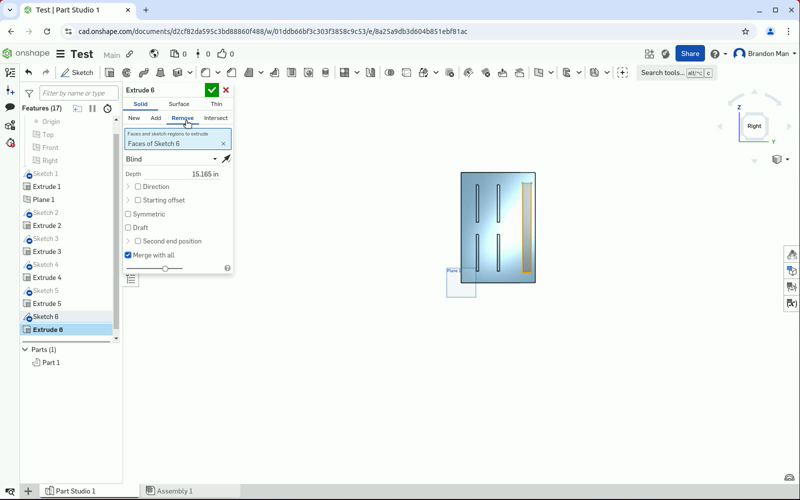
key(enter)
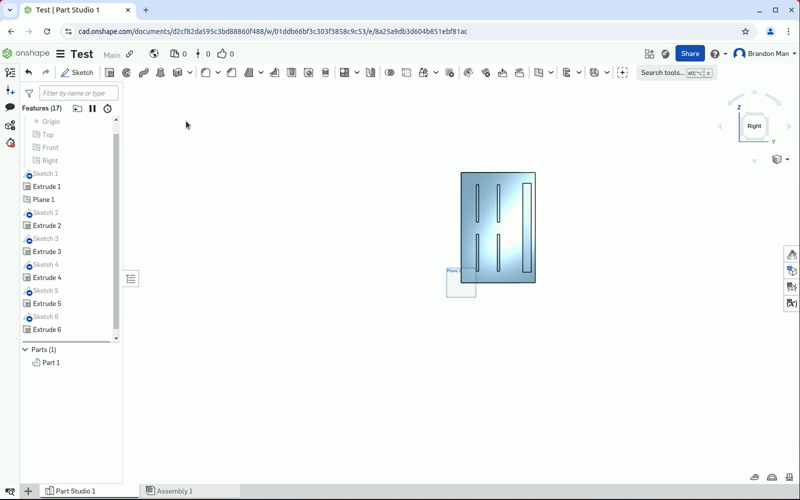
key(shift+h)
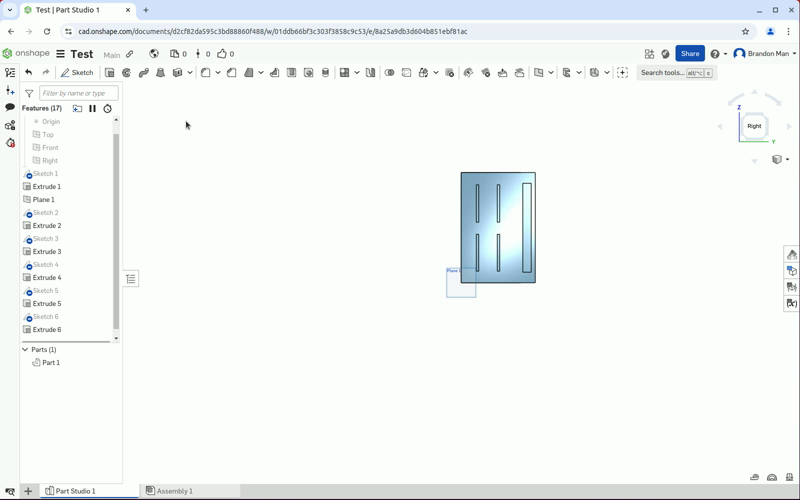
key(shift+h)
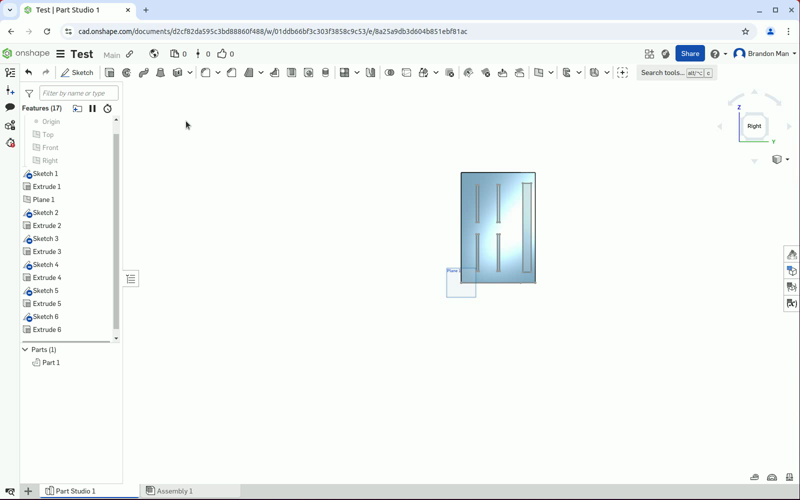
key(shift+7)
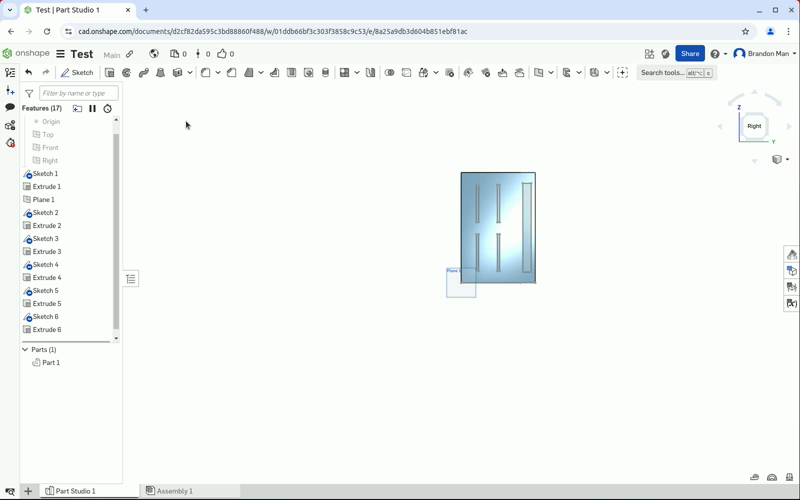
key(right, 2)
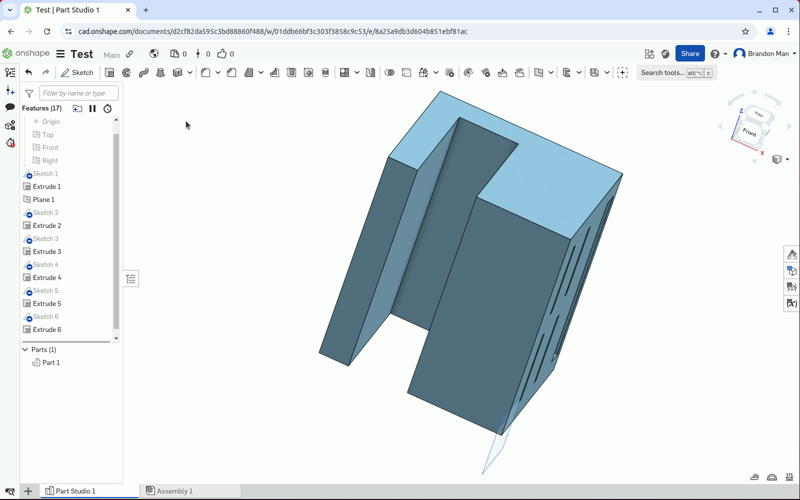
key(down, 2)
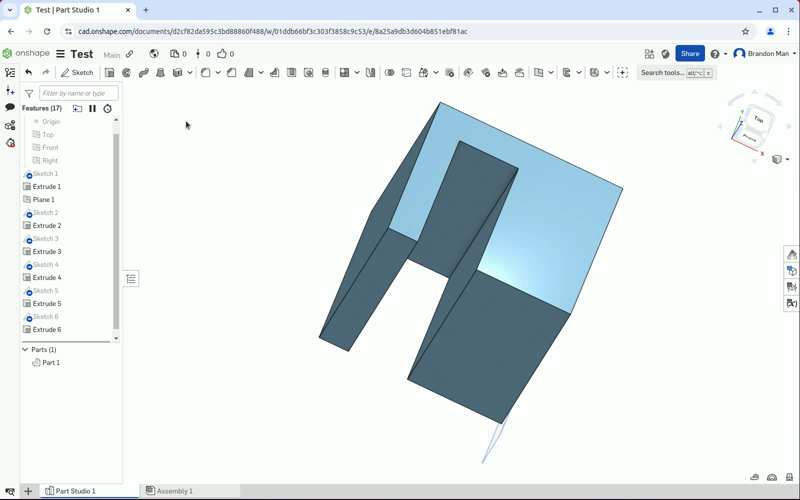
key(up, 2)
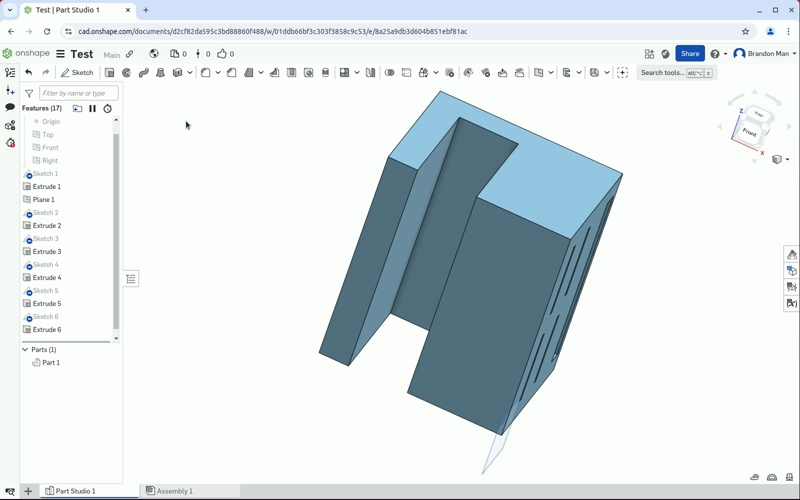
key(left, 2)
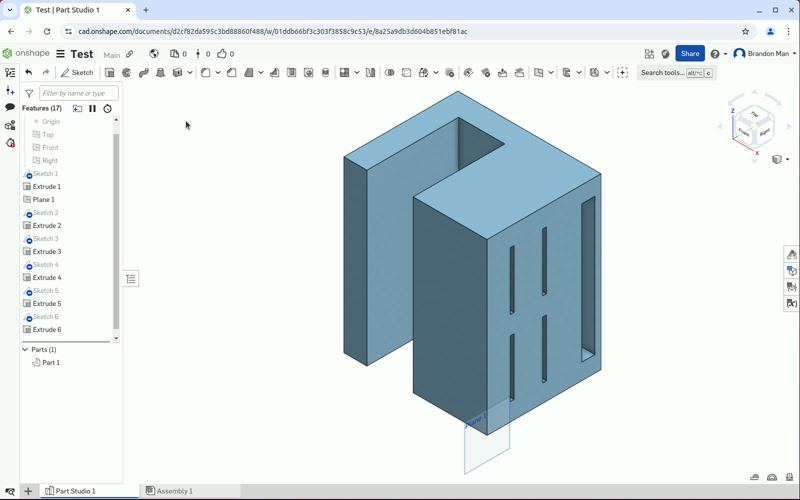
mouse_move(69, 176)
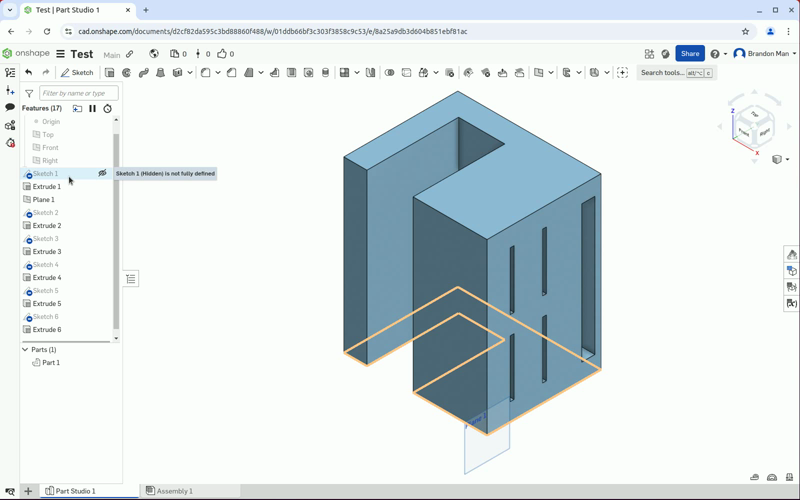
click(69, 176)